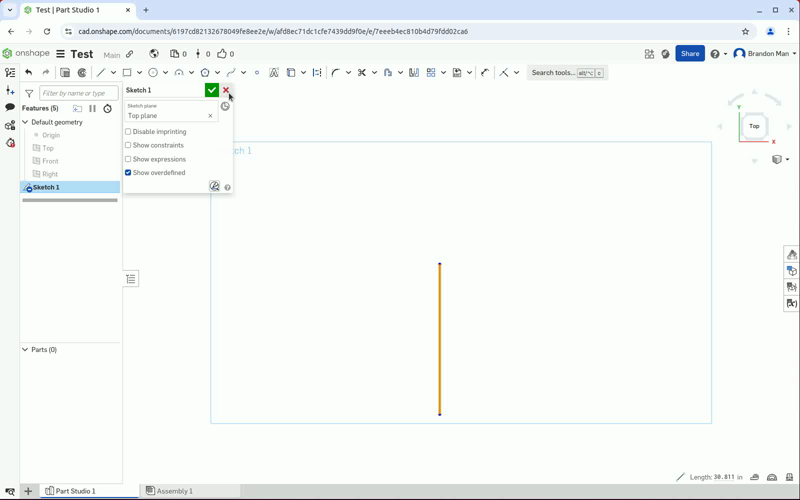
key(shift+h)
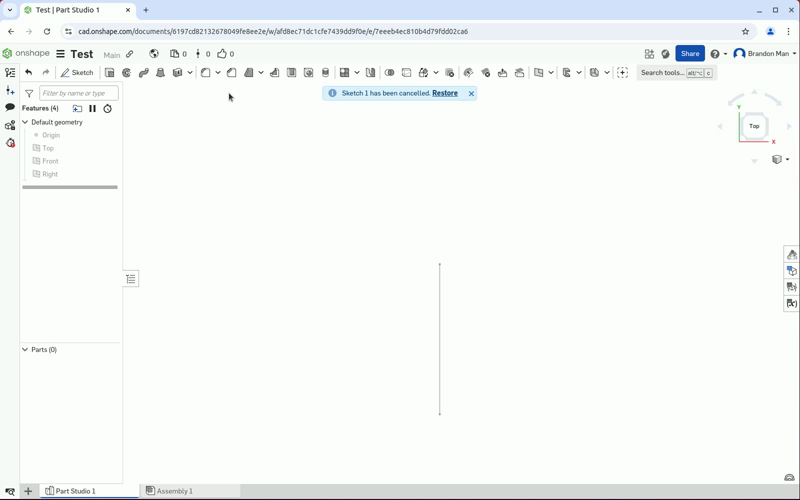
mouse_move(73, 352)
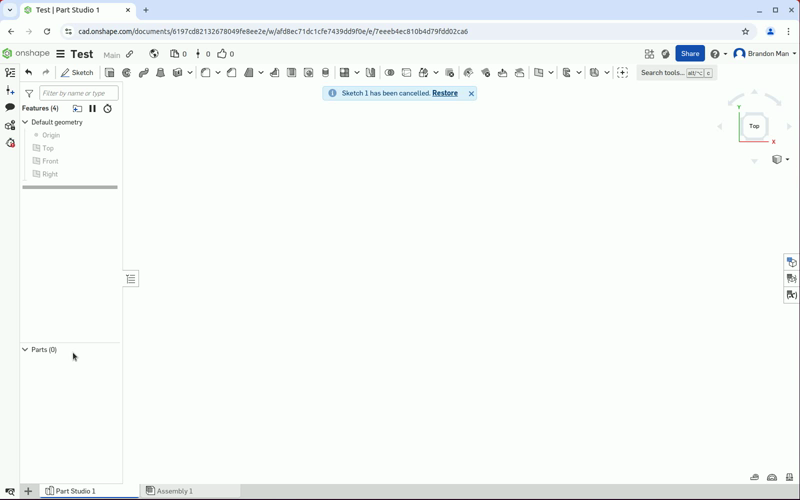
key(y)
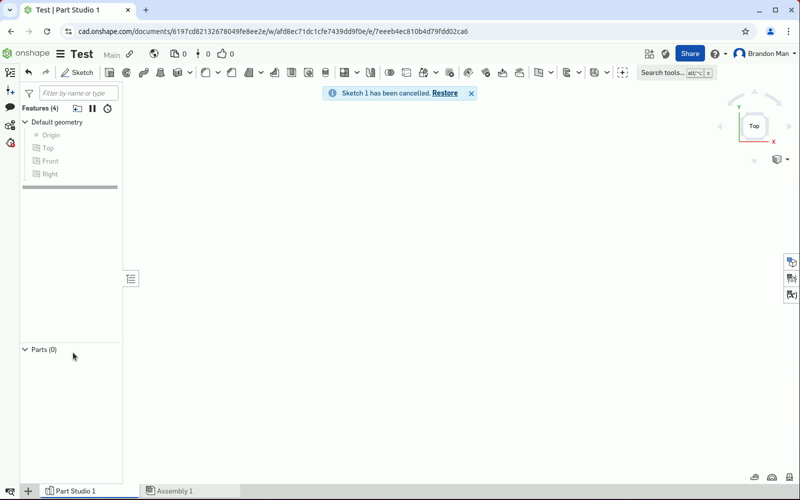
key(shift+p)
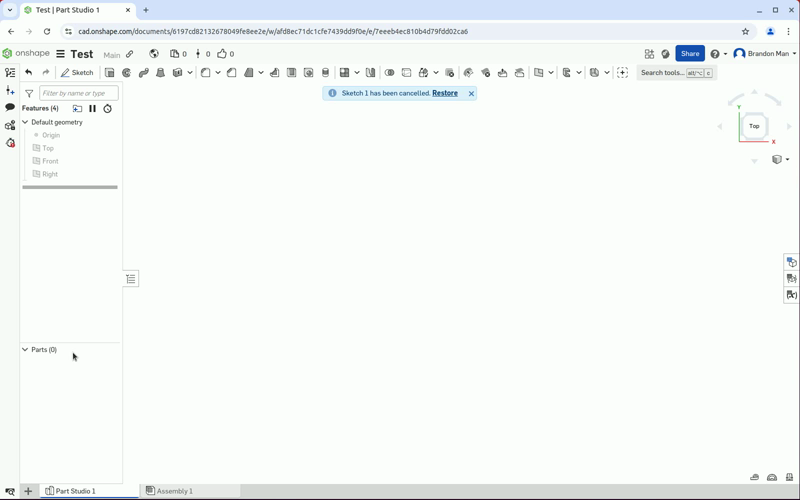
key(space)
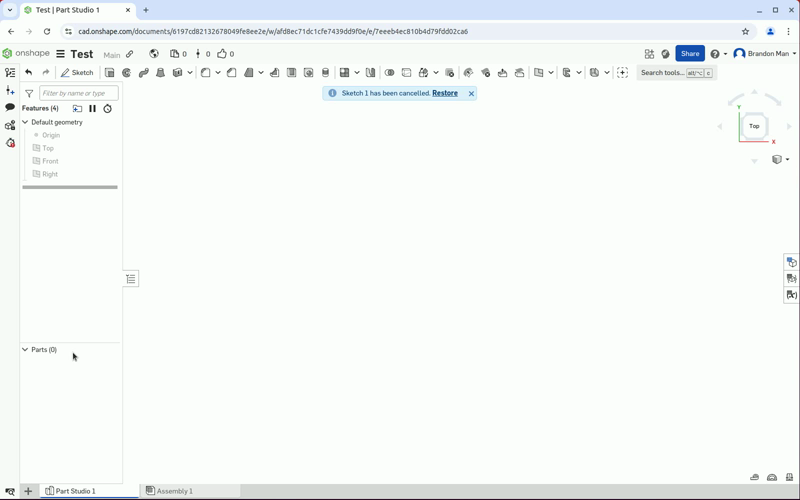
key_down(shift)
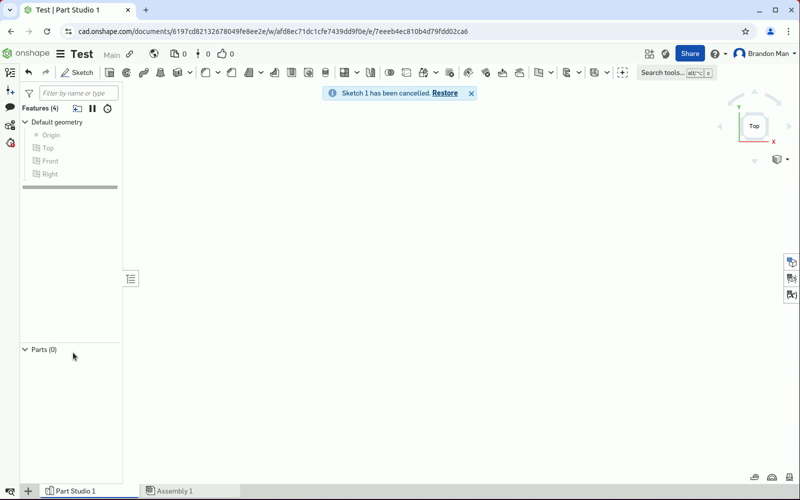
key(up)
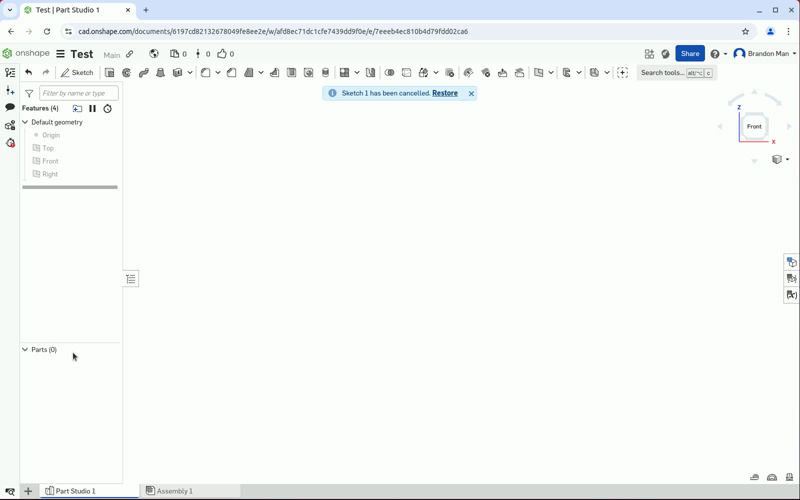
key_up(shift)
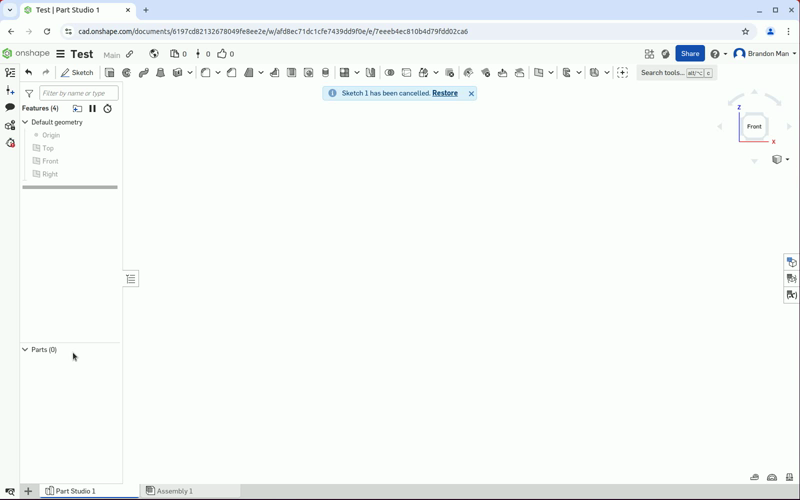
mouse_move(73, 352)
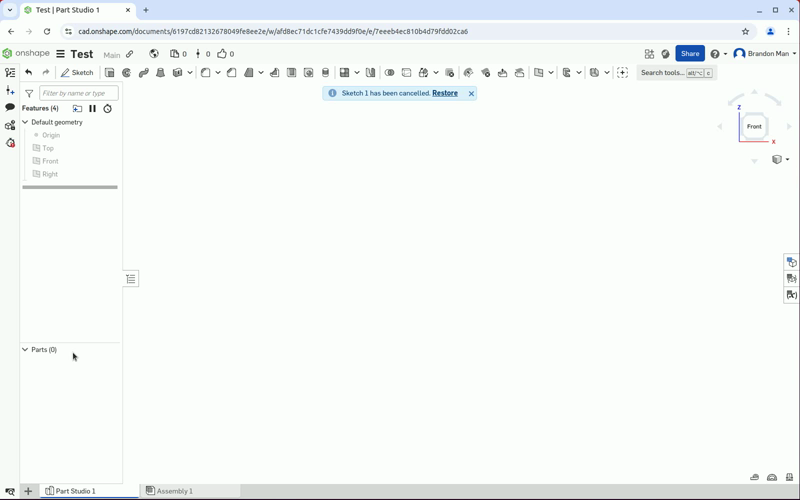
key(shift+y)
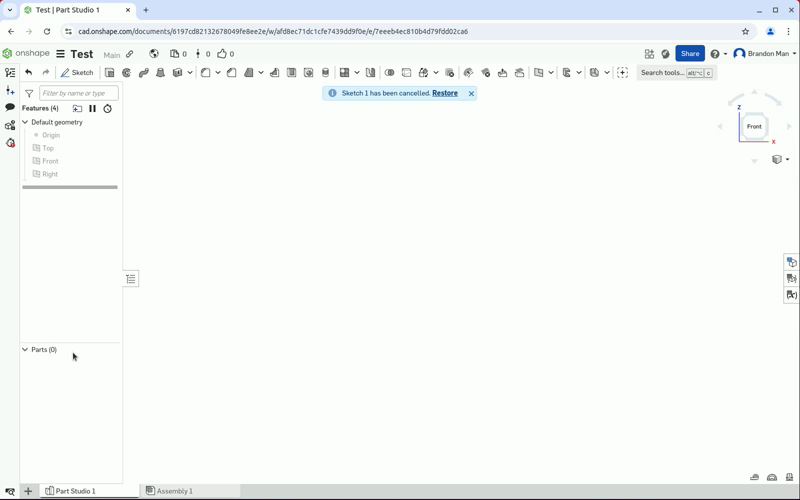
key(shift+s)
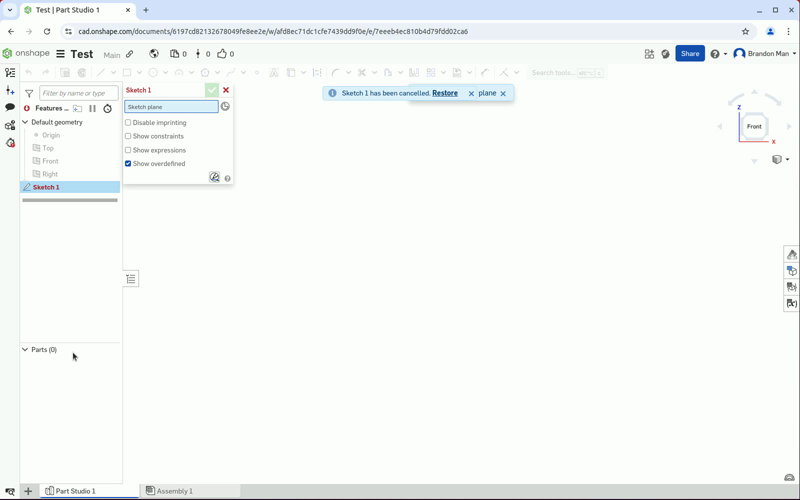
mouse_move(73, 163)
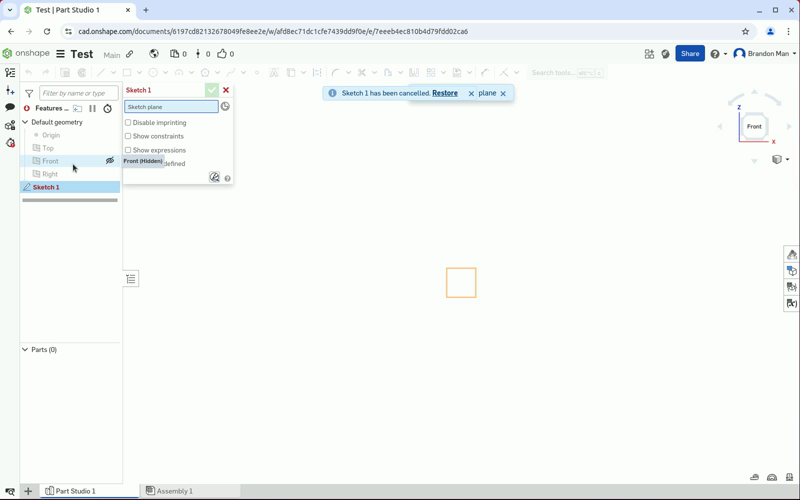
click(73, 163)
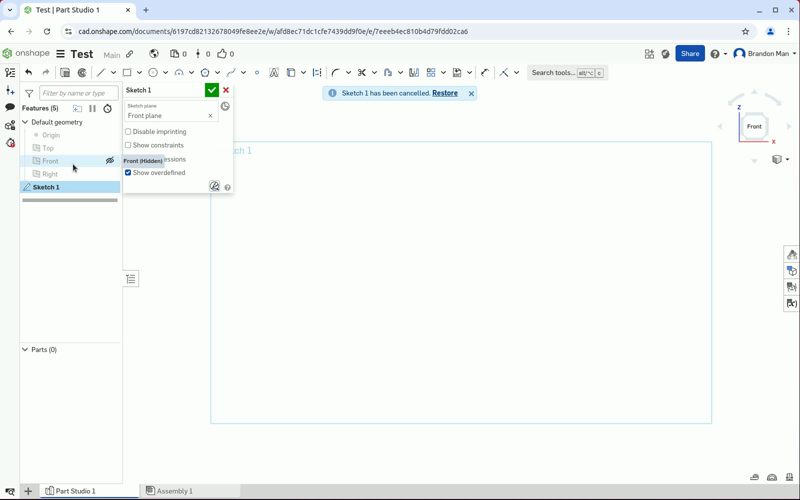
mouse_move(73, 352)
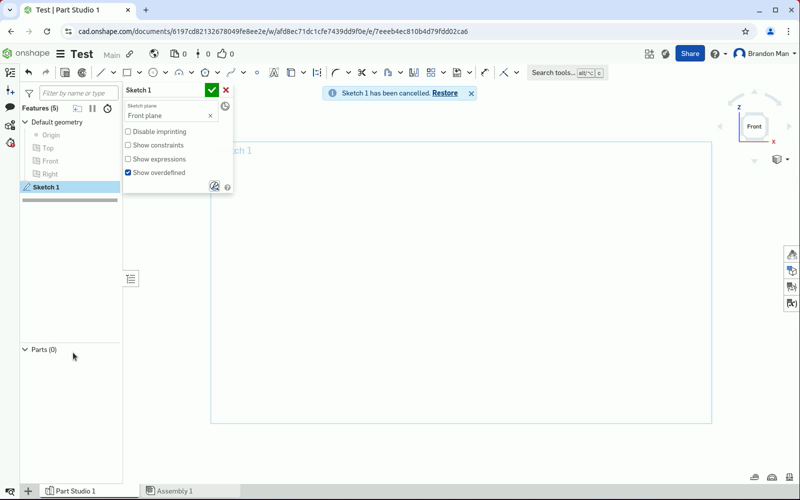
key(y)
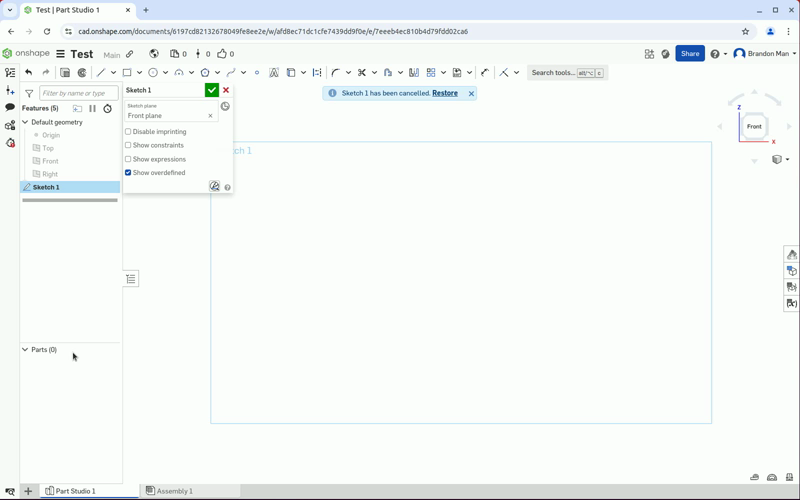
key(l)
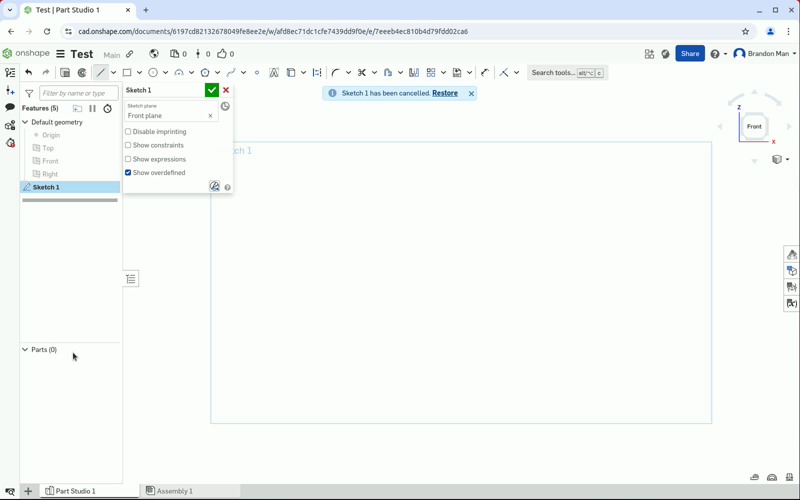
key_down(shift)
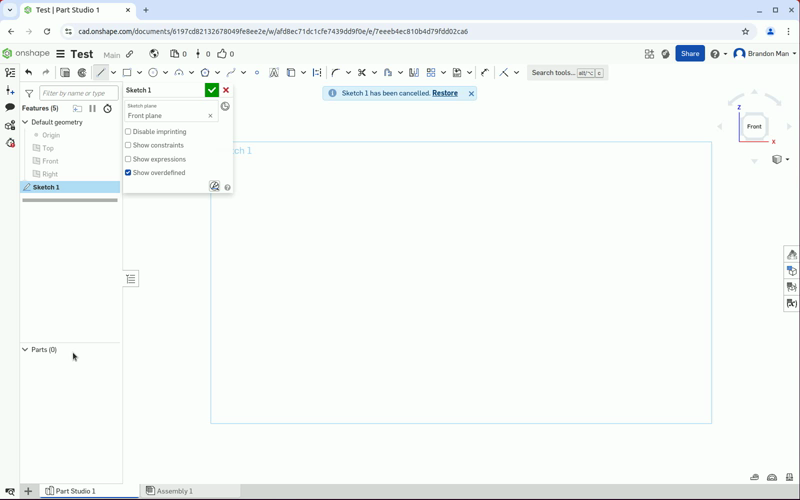
mouse_move(404, 339)
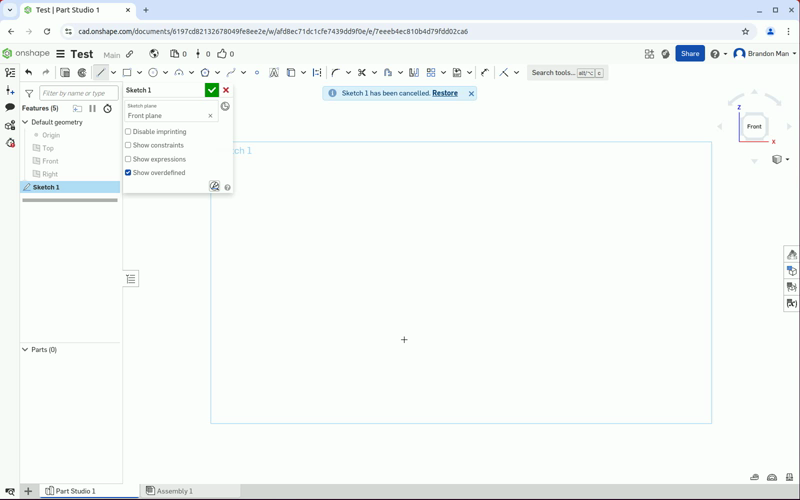
click(404, 339)
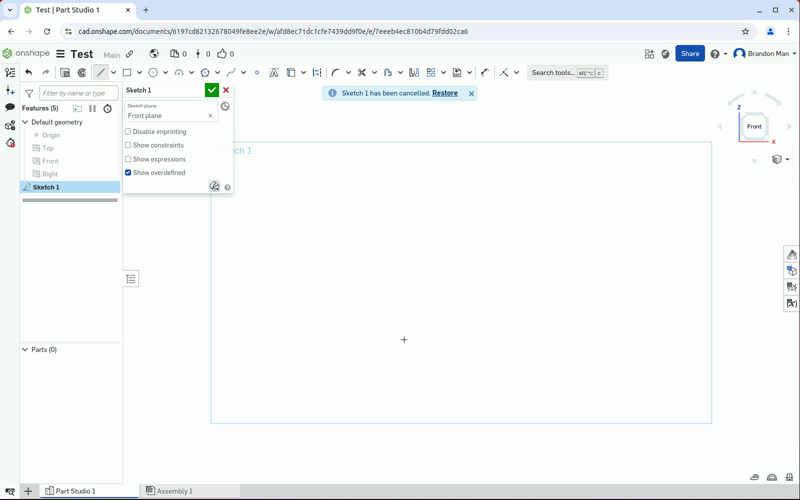
key_up(shift)
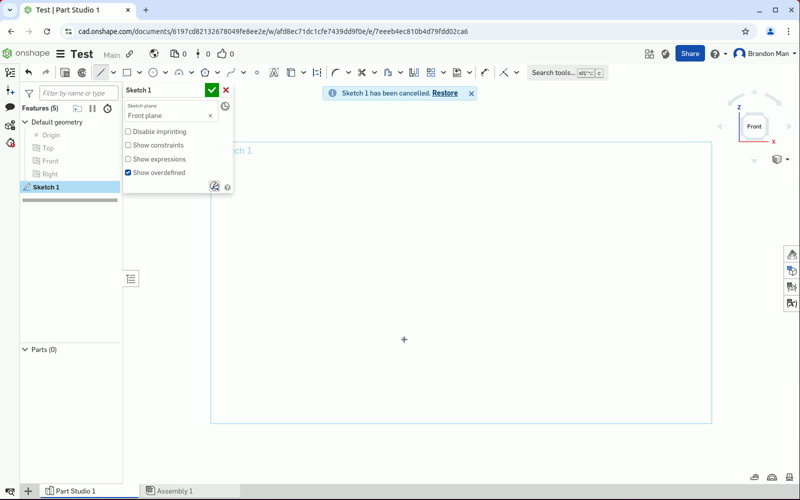
key_down(shift)
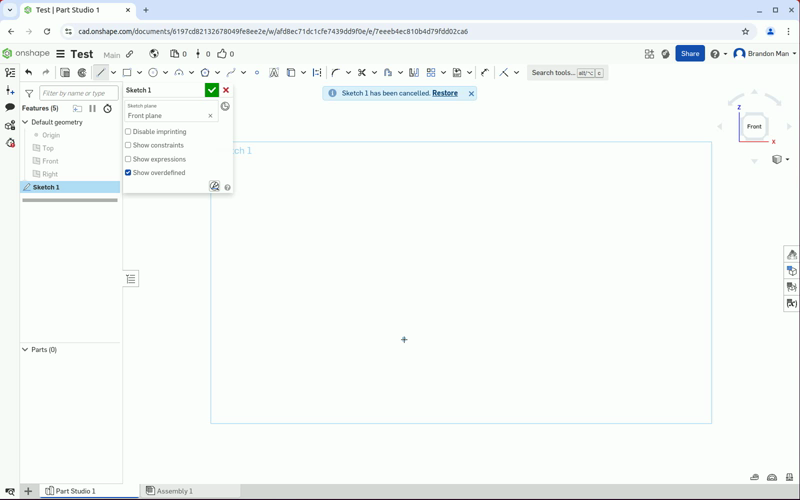
mouse_move(516, 339)
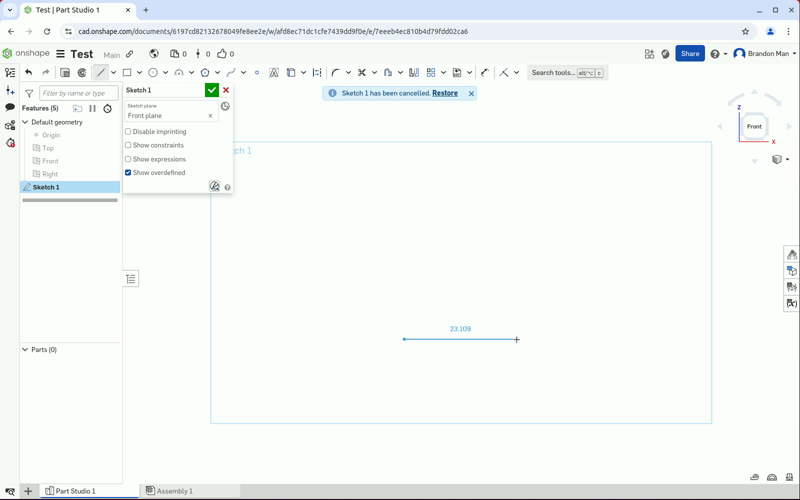
click(516, 339)
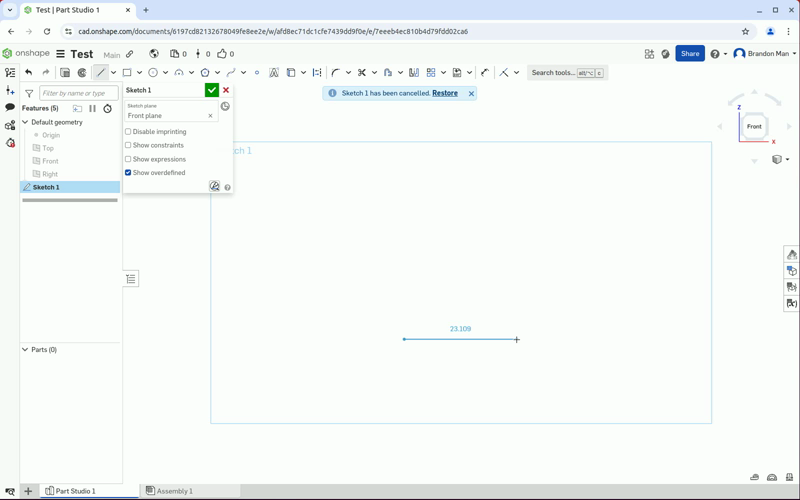
key_up(shift)
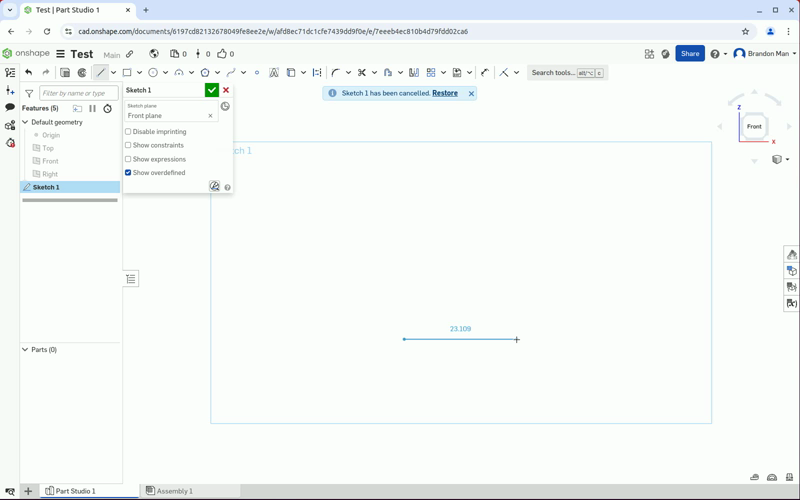
key_down(shift)
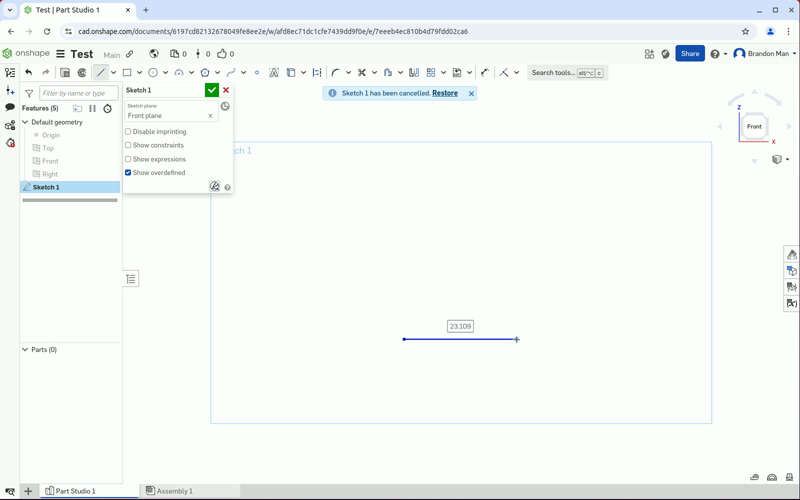
mouse_move(516, 226)
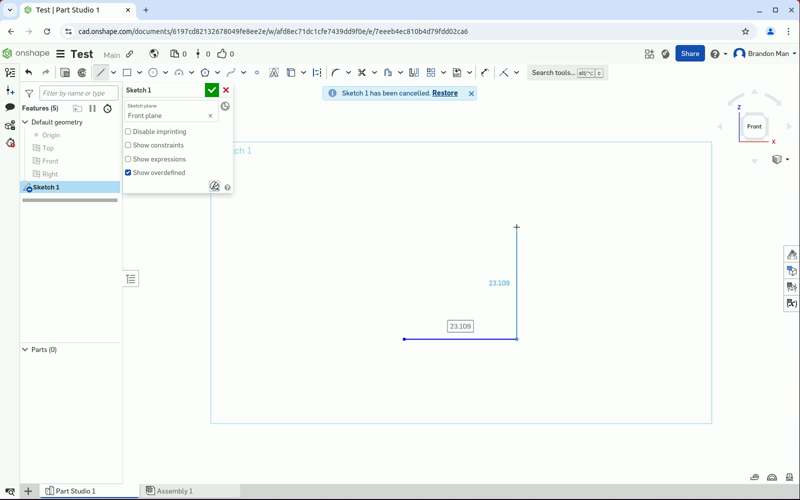
click(516, 226)
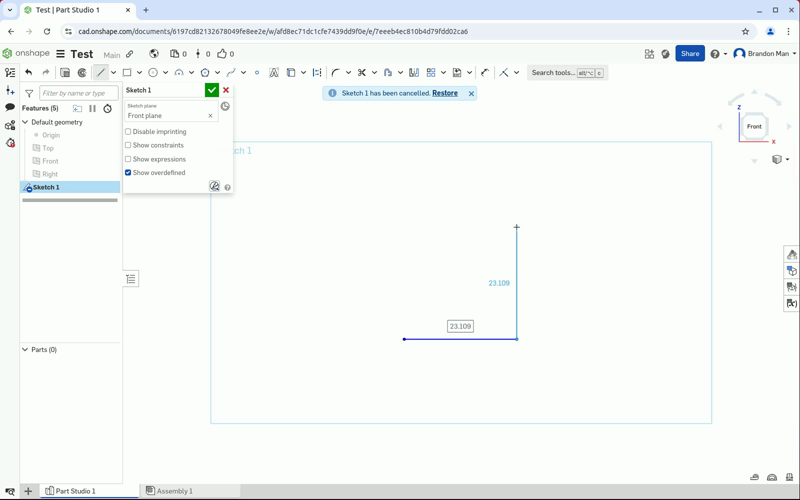
key_up(shift)
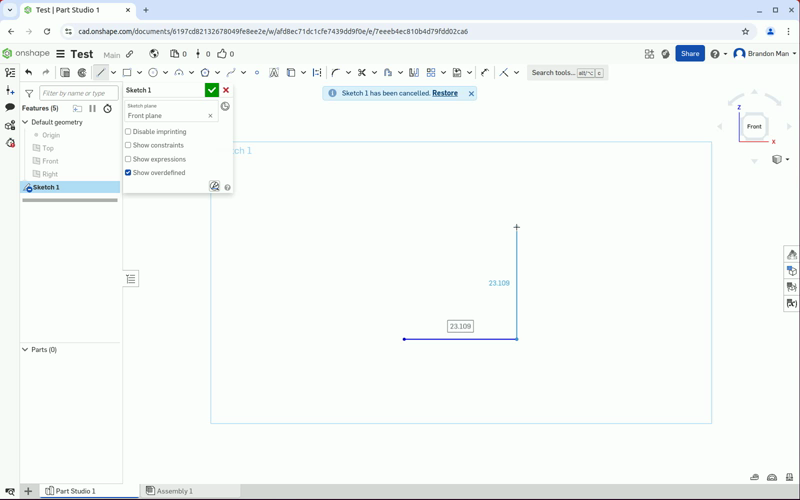
key_down(shift)
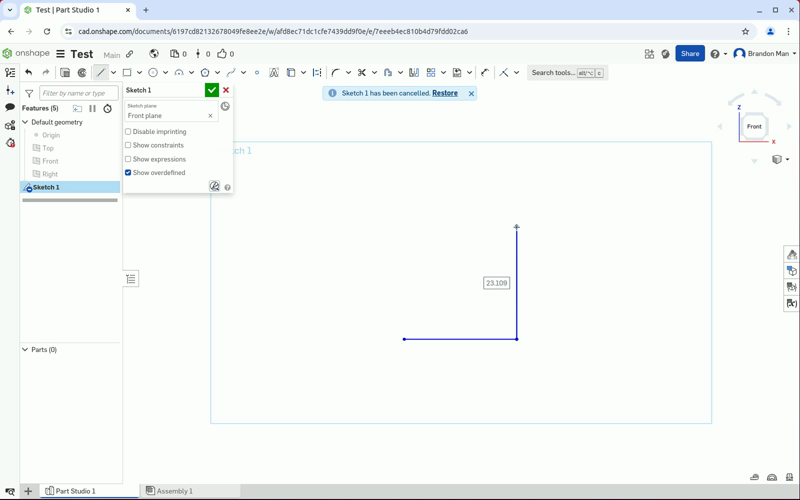
mouse_move(404, 226)
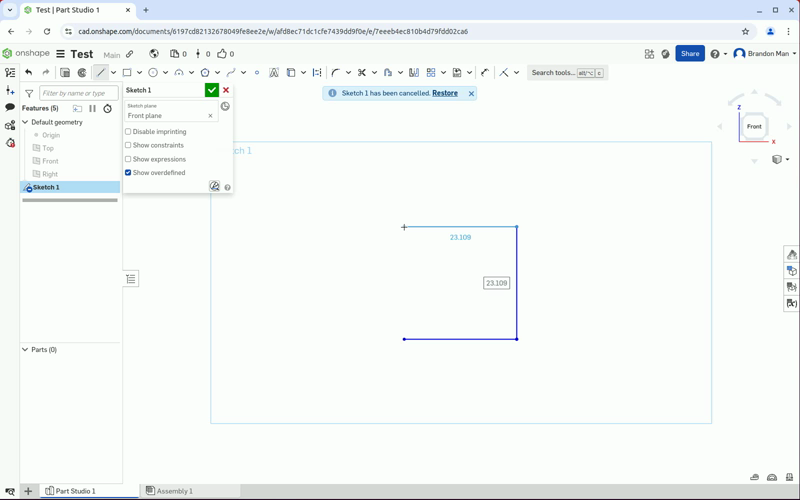
click(404, 226)
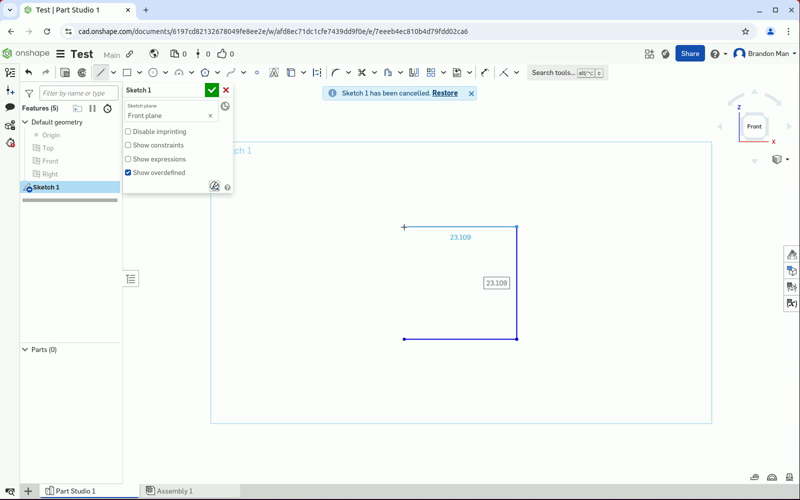
key_up(shift)
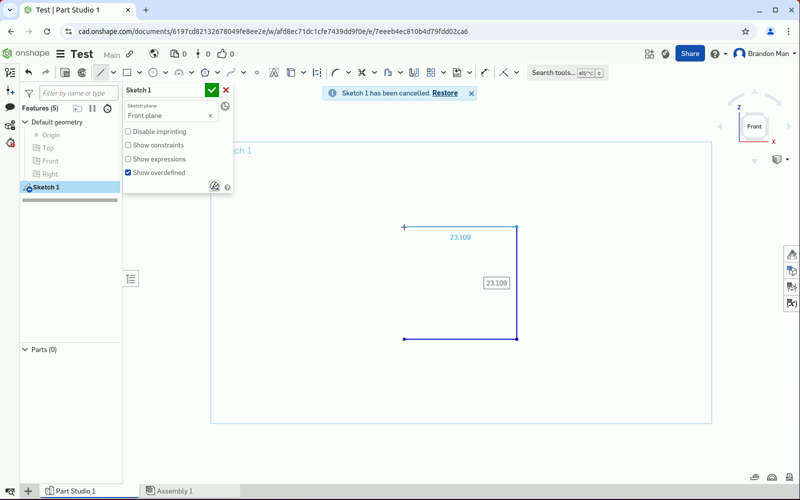
key_down(shift)
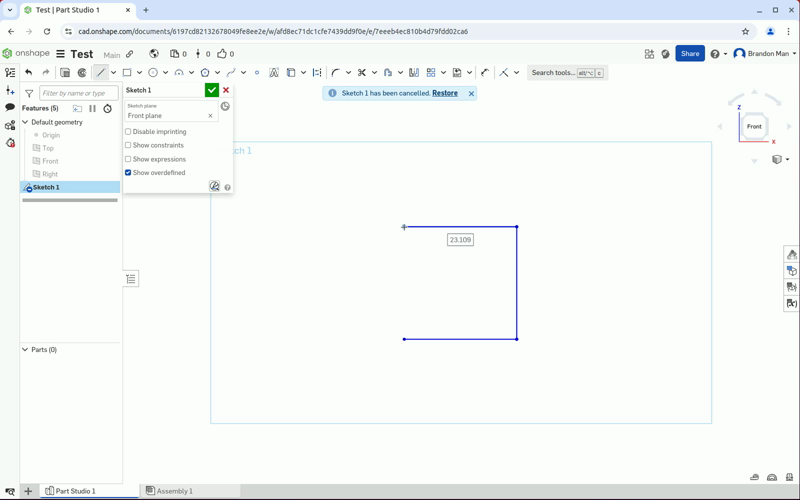
mouse_move(404, 339)
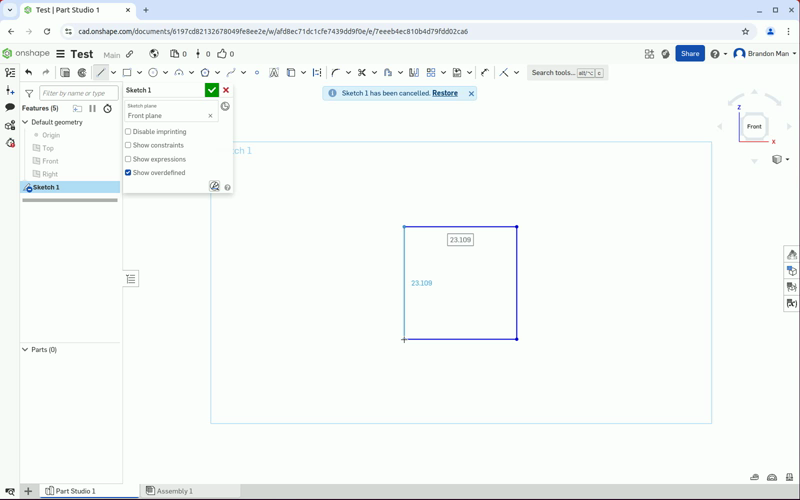
key_up(shift)
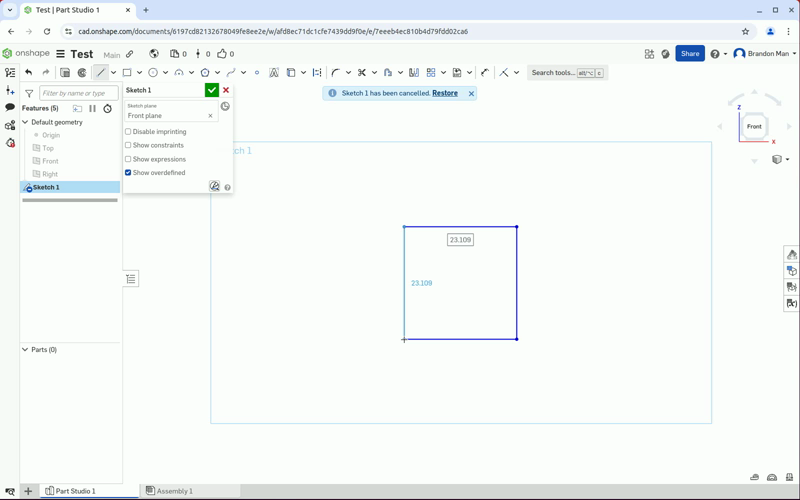
click(404, 339)
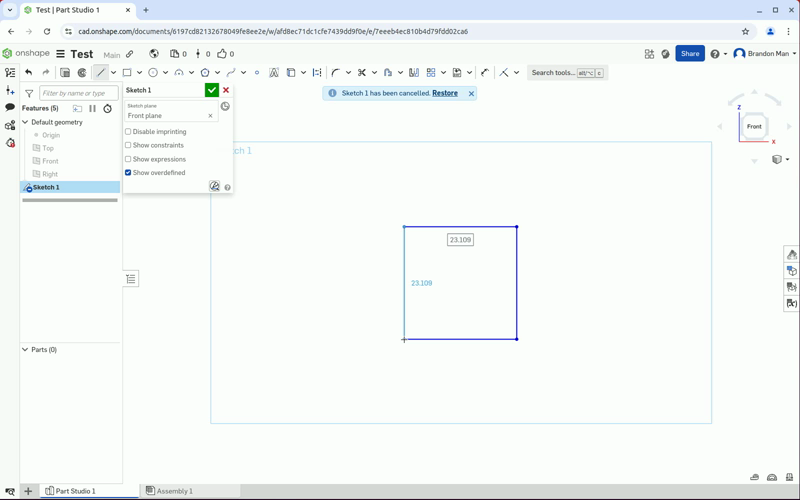
key(esc)
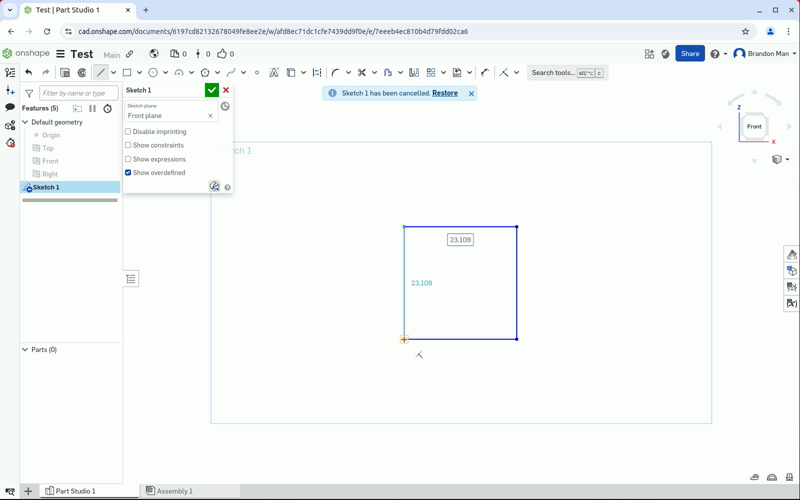
mouse_move(459, 298)
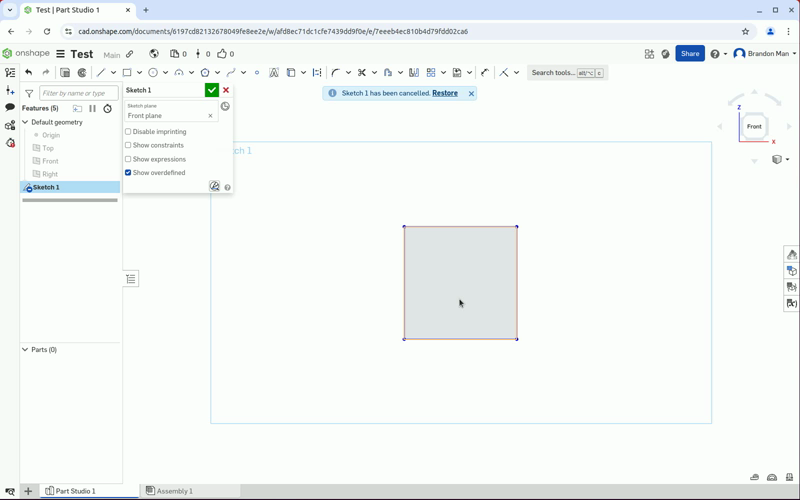
click(459, 298)
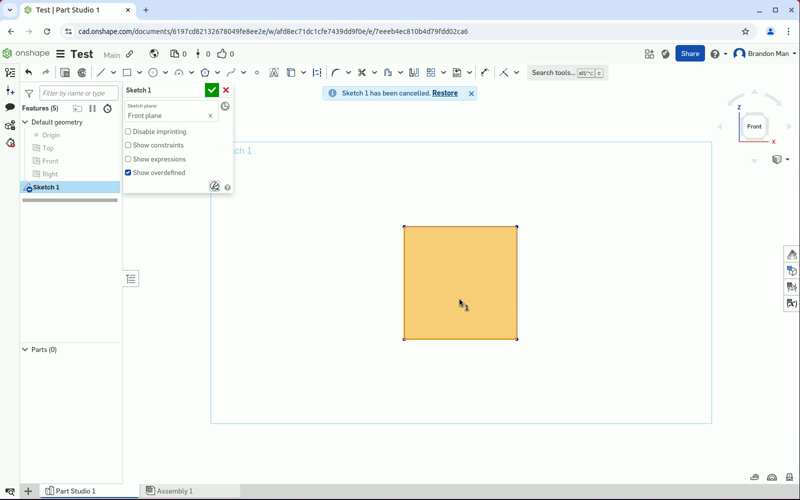
mouse_move(73, 352)
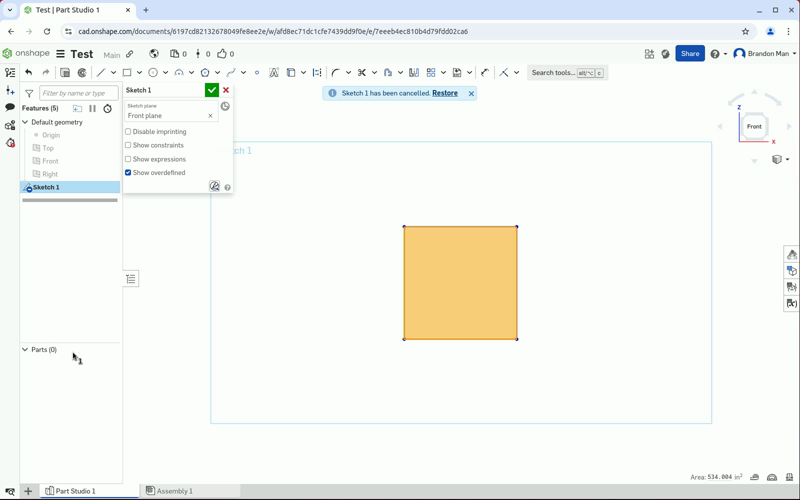
key(shift+y)
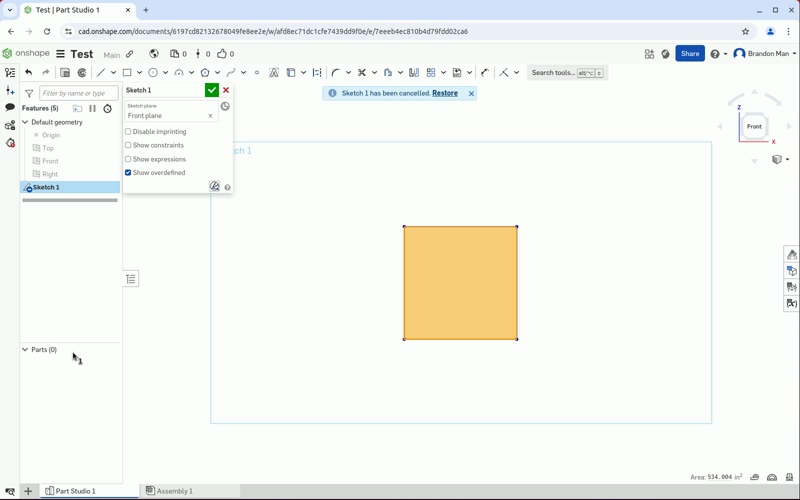
key(shift+e)
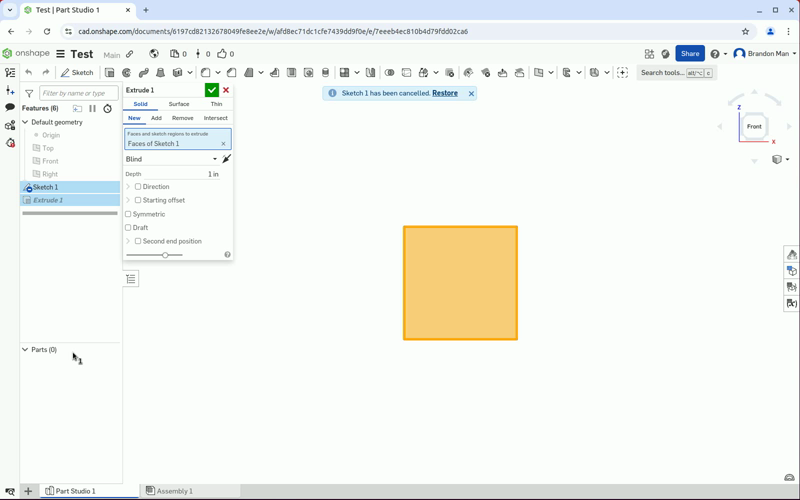
mouse_move(143, 106)
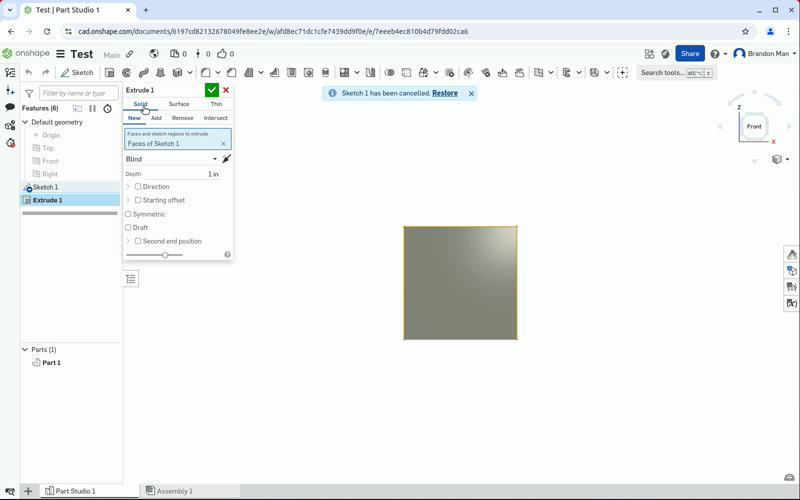
click(143, 106)
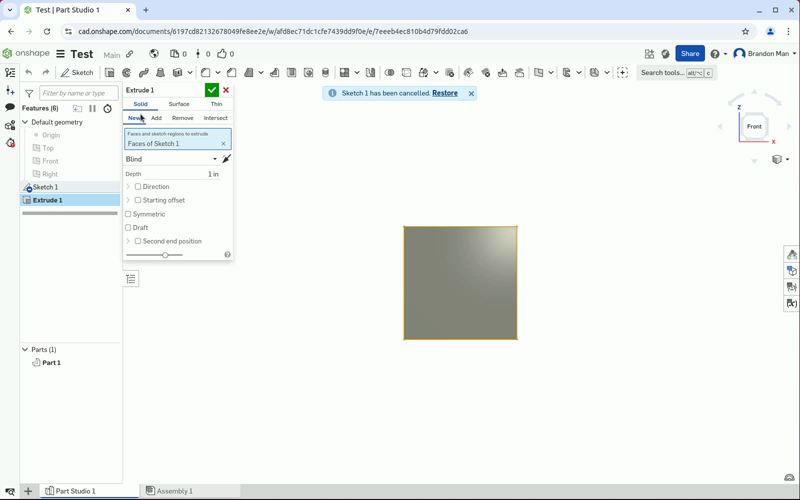
mouse_move(137, 120)
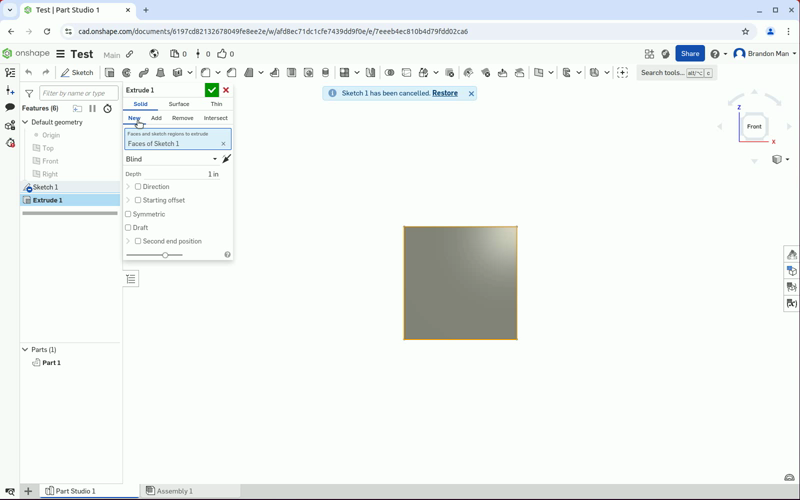
click(137, 120)
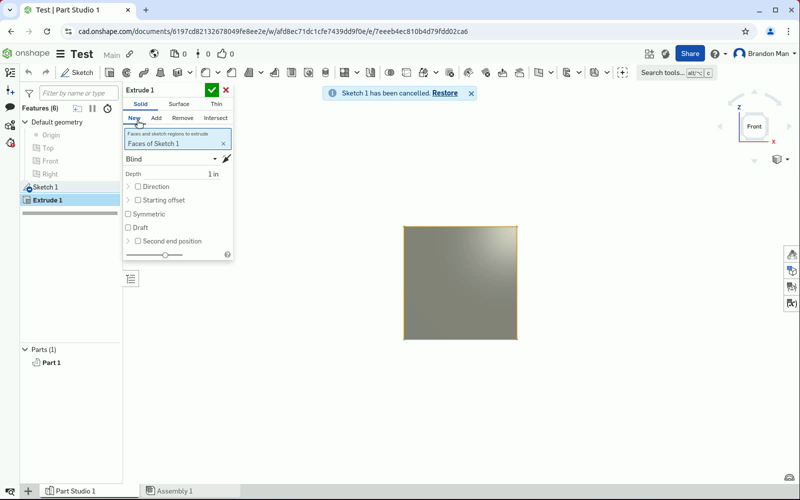
key(tab, 4)
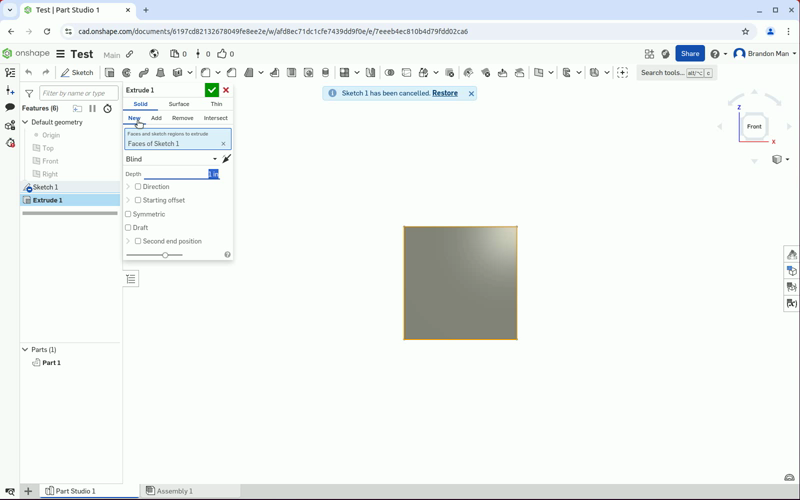
text(-23.108)
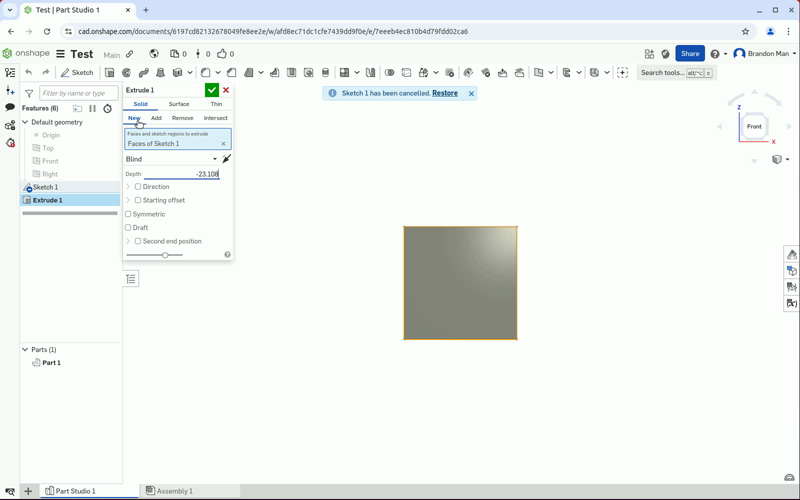
key(enter)
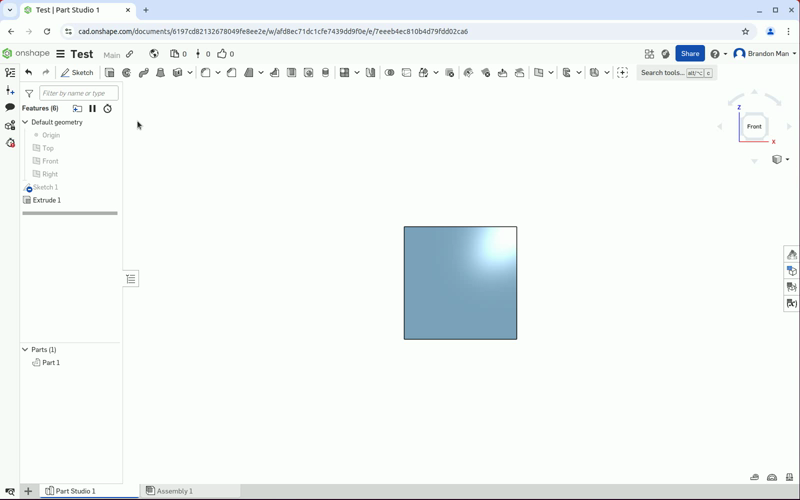
key(shift+h)
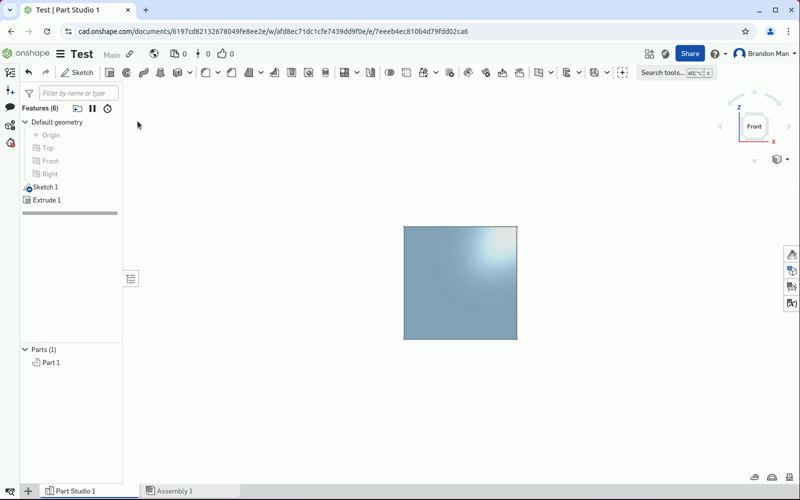
key(shift+h)
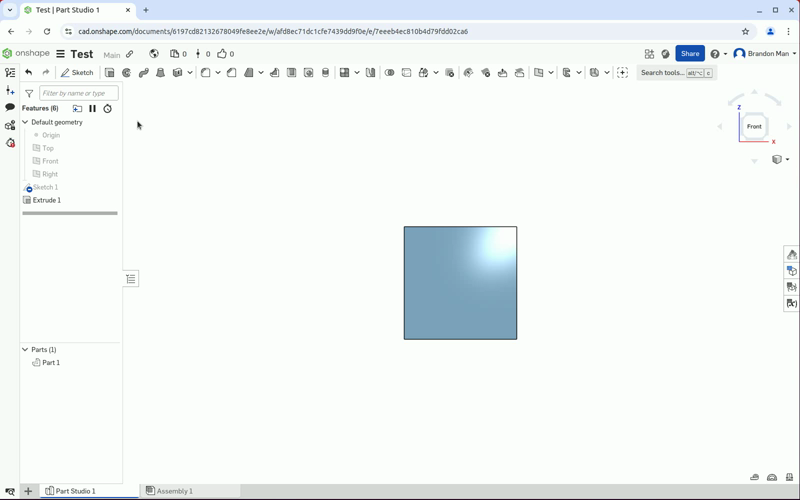
mouse_move(73, 189)
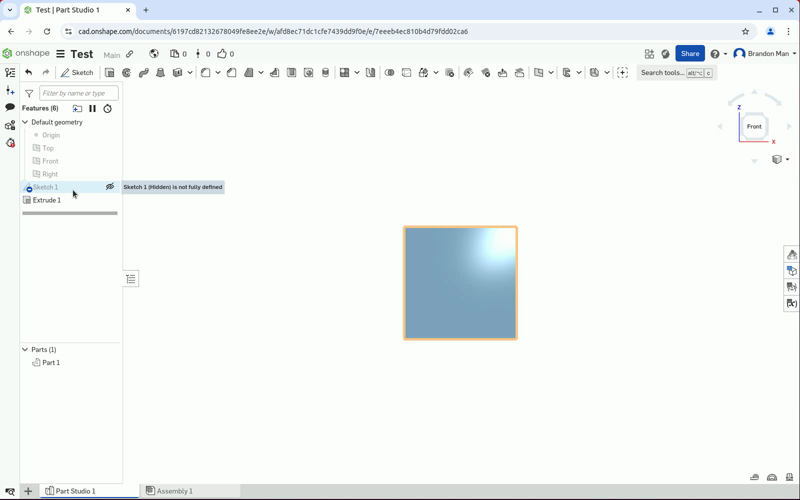
click(73, 189)
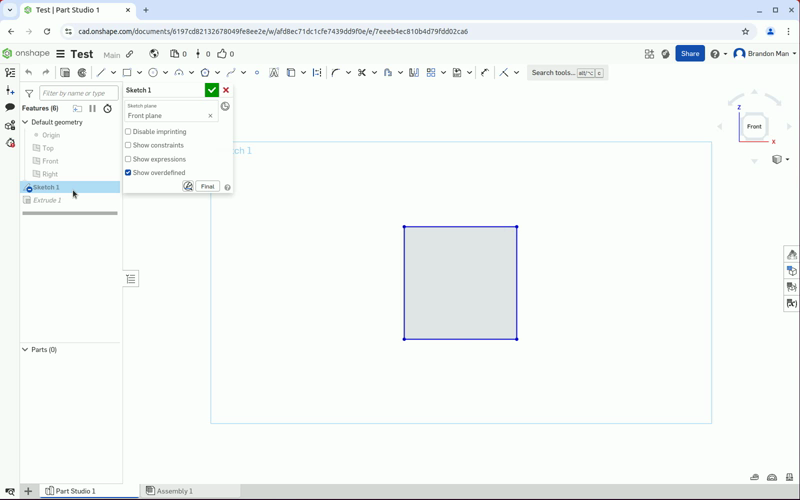
mouse_move(229, 92)
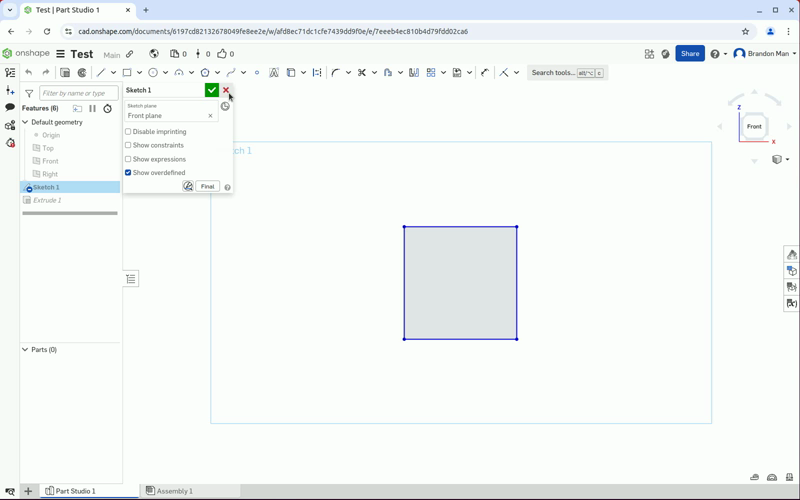
click(229, 92)
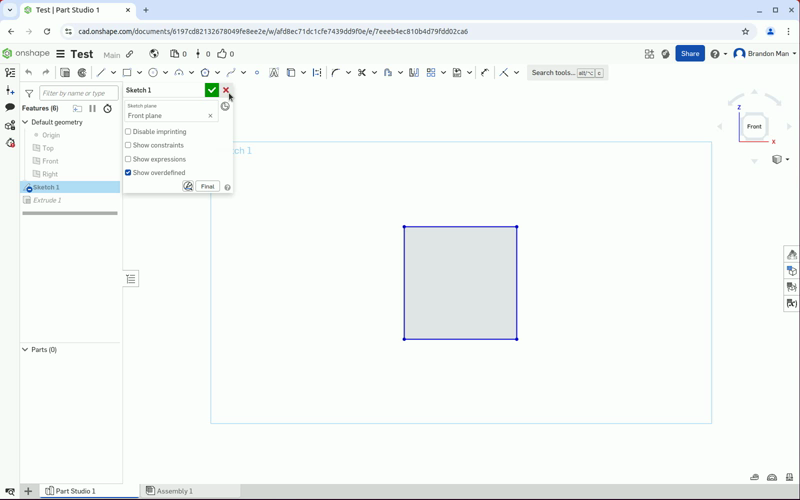
key(shift+s)
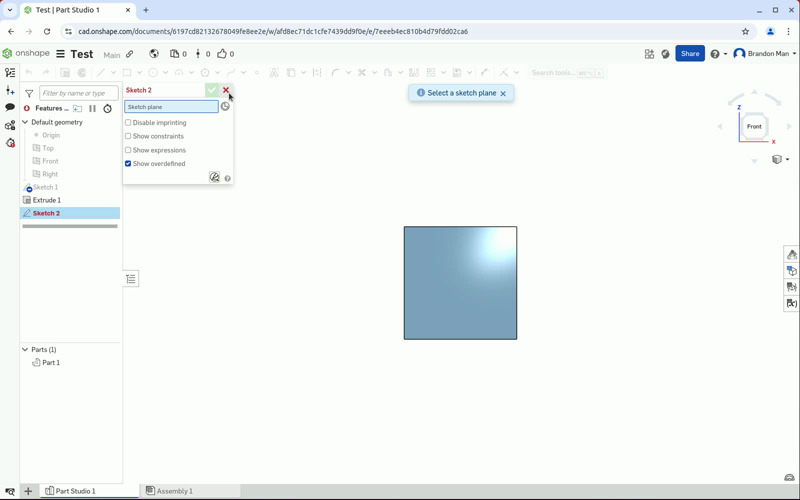
mouse_move(73, 163)
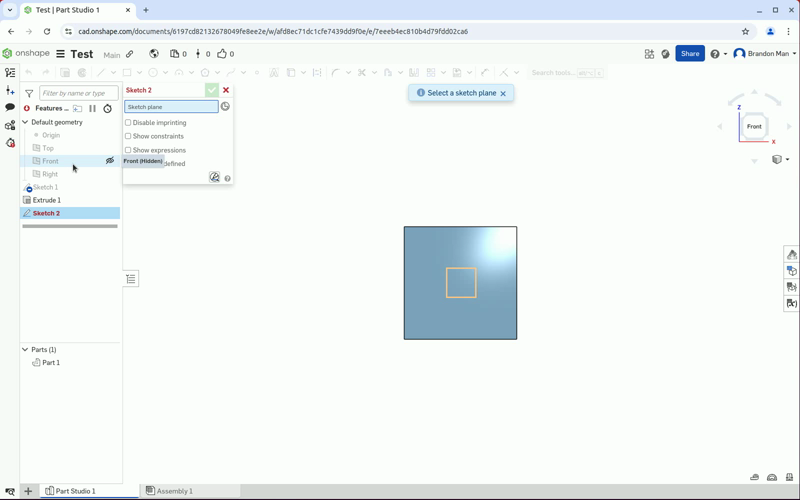
click(73, 163)
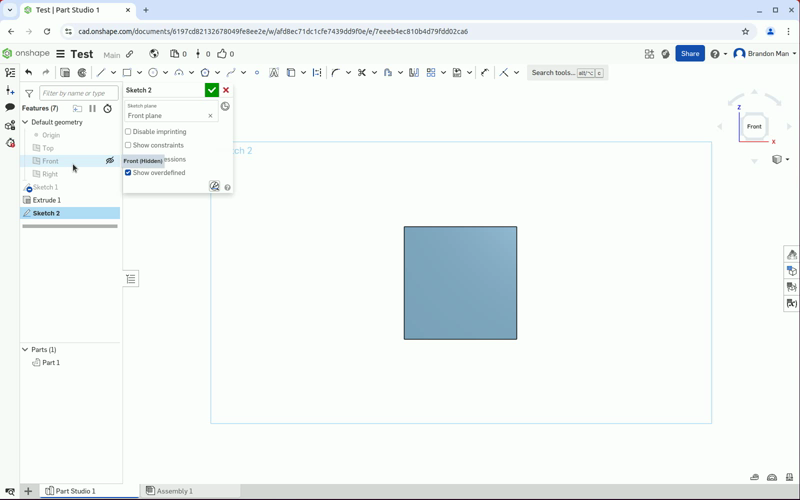
mouse_move(73, 352)
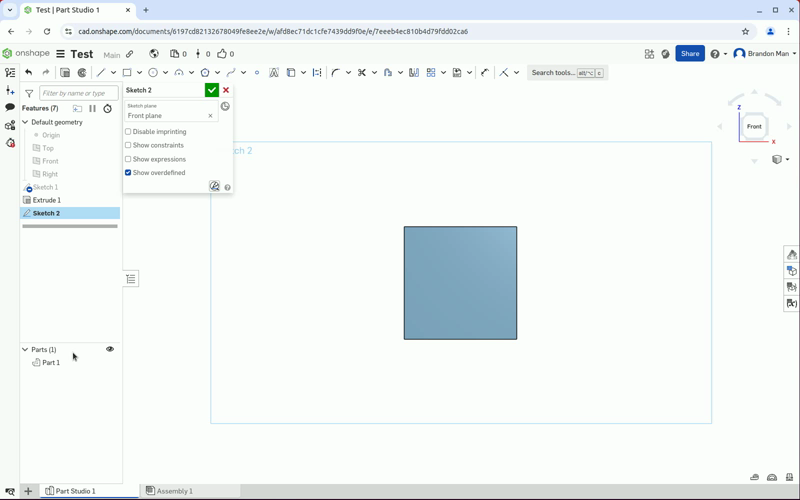
key(y)
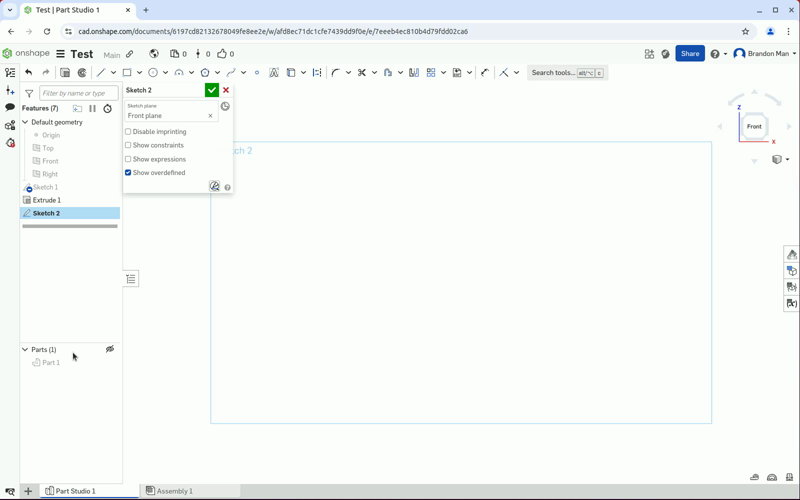
key(l)
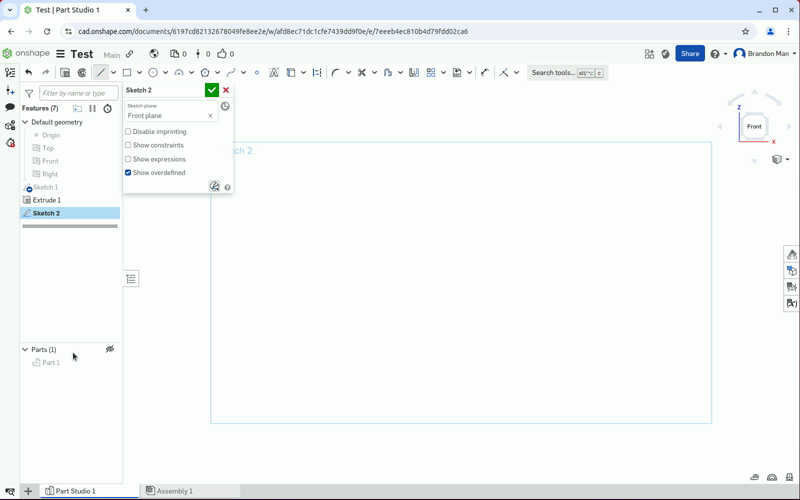
key_down(shift)
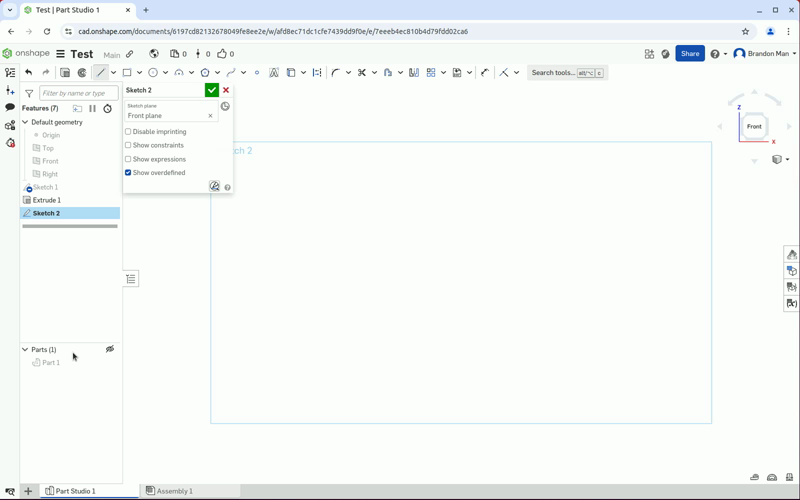
mouse_move(425, 315)
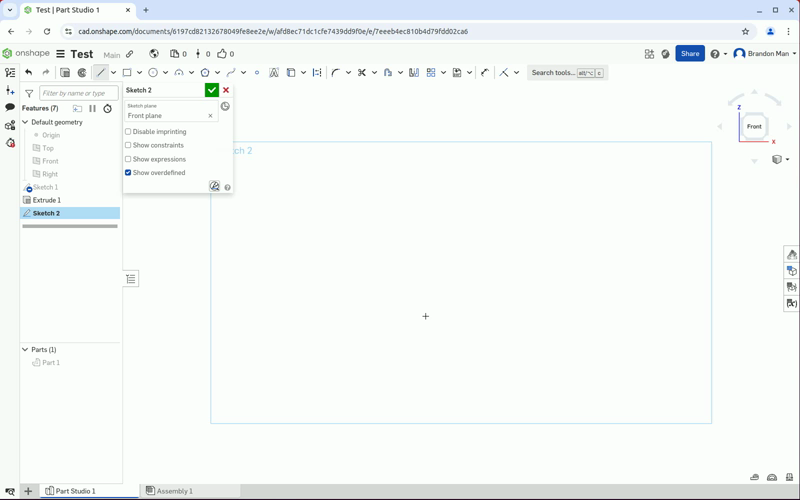
click(425, 315)
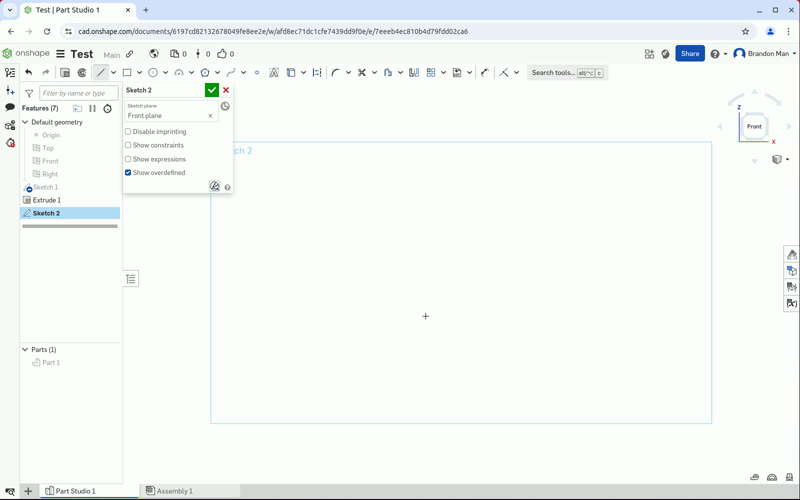
key_up(shift)
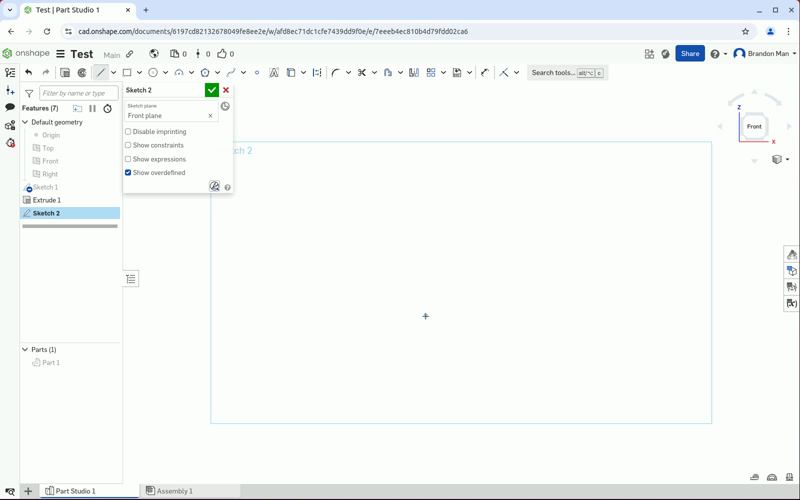
key_down(shift)
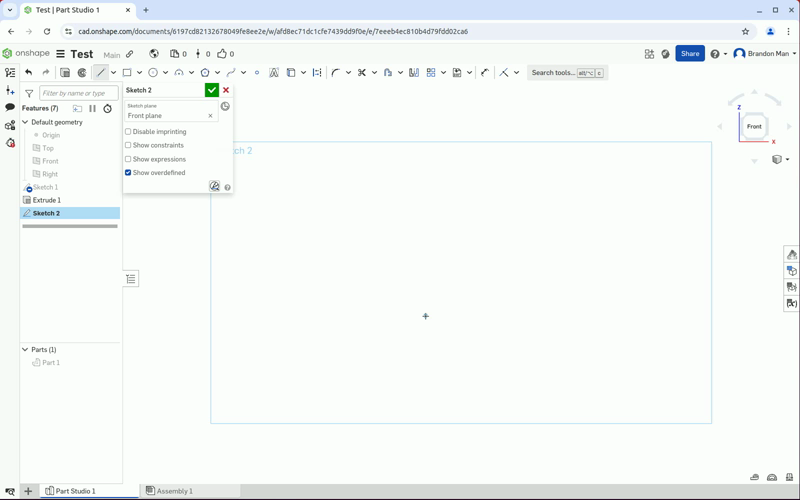
mouse_move(455, 315)
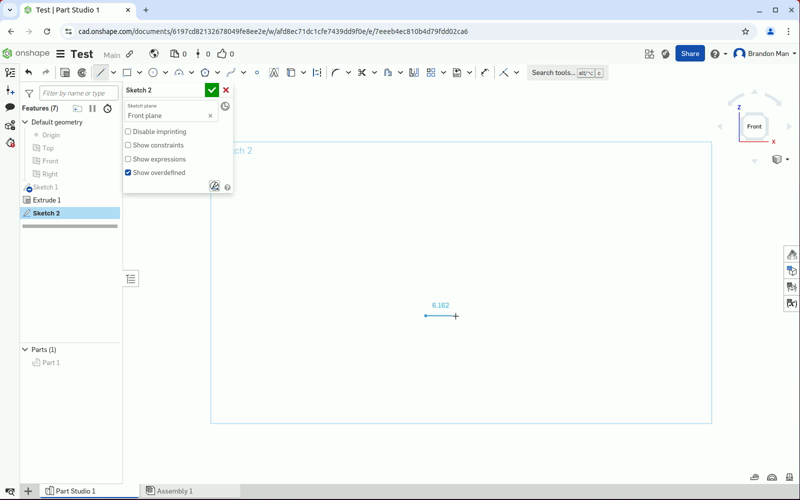
mouse_move(476, 315)
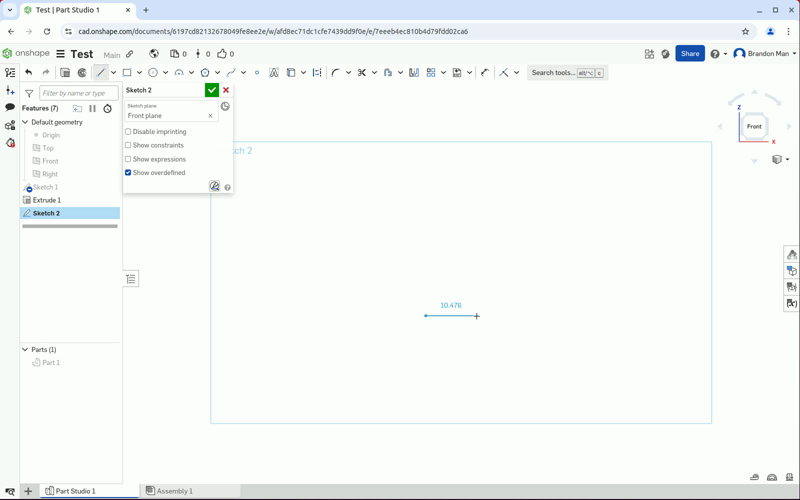
click(476, 315)
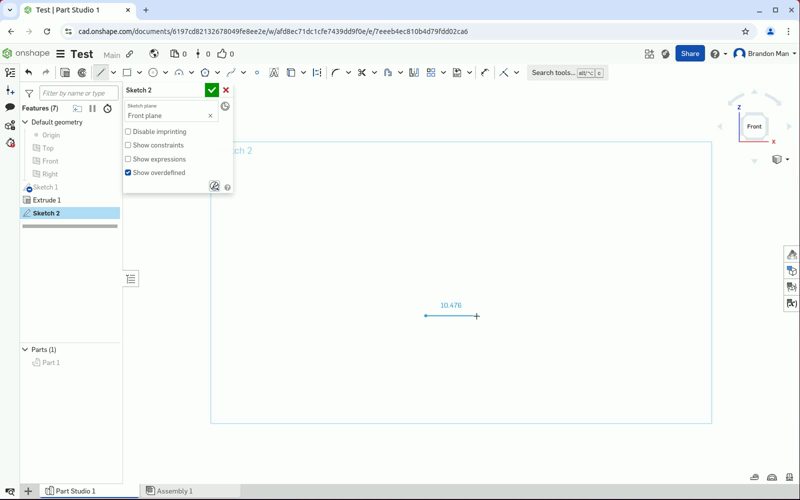
key_up(shift)
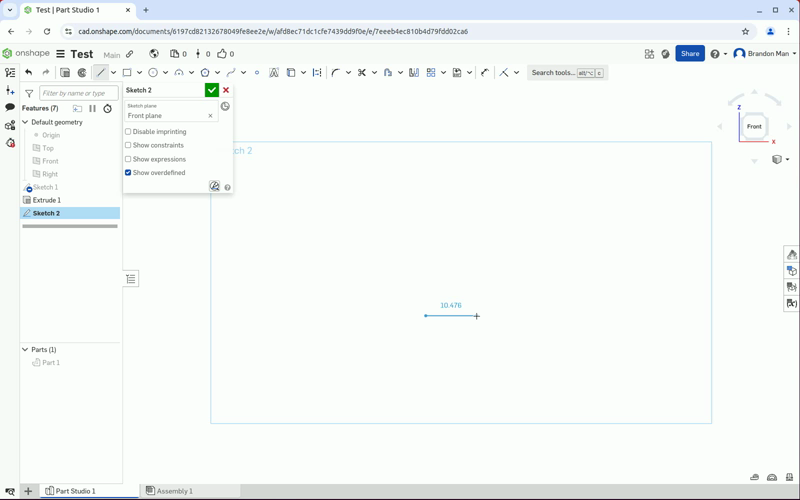
key_down(shift)
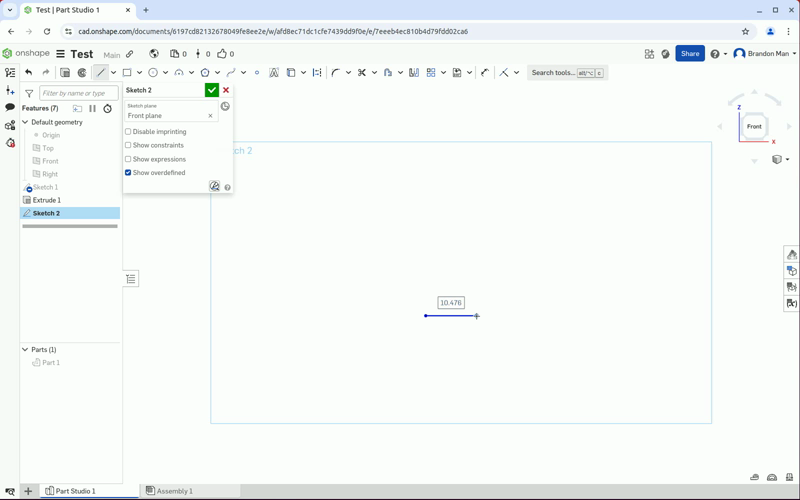
mouse_move(506, 315)
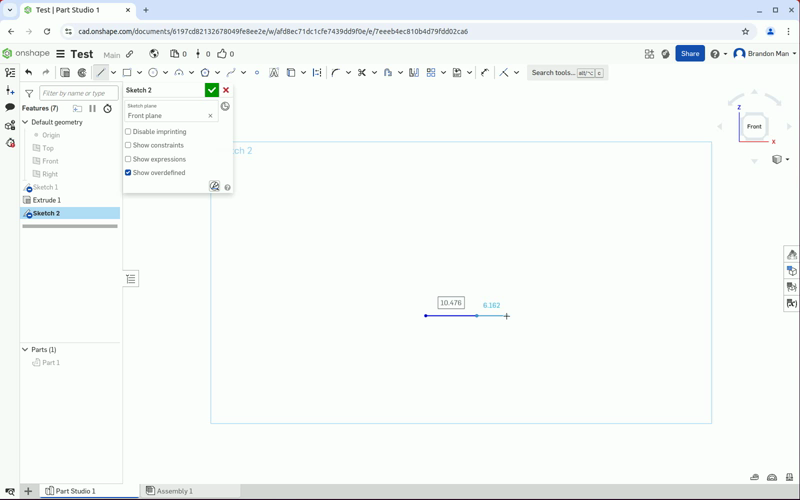
mouse_move(476, 286)
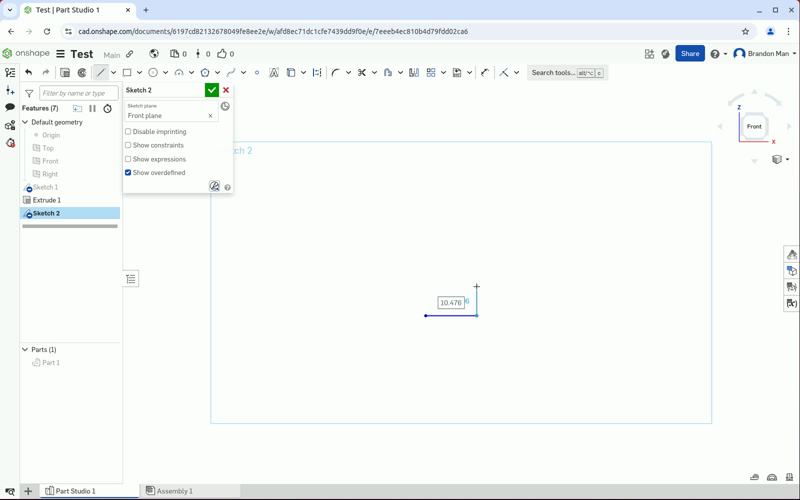
click(476, 286)
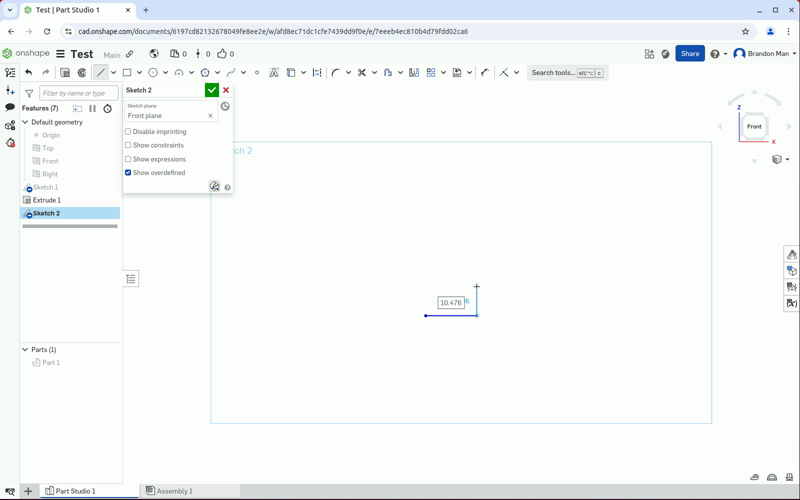
key_up(shift)
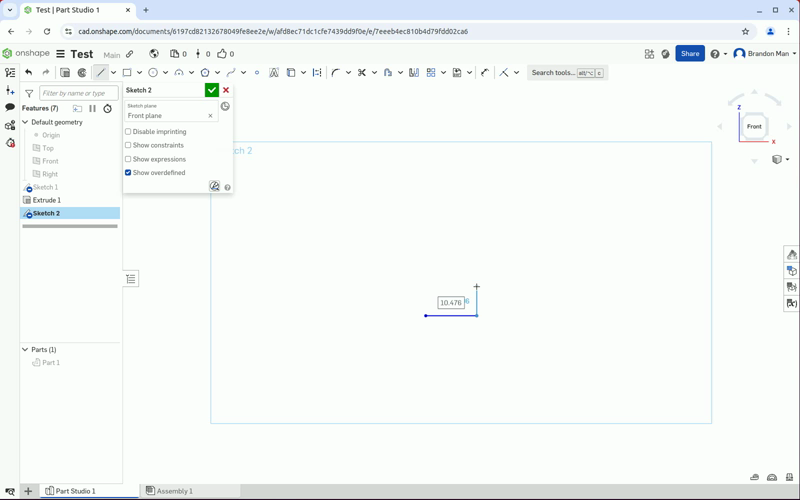
key_down(shift)
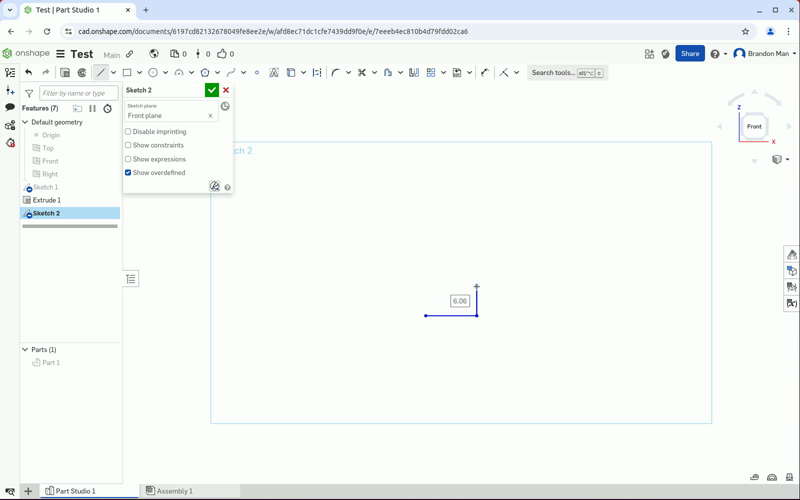
mouse_move(506, 286)
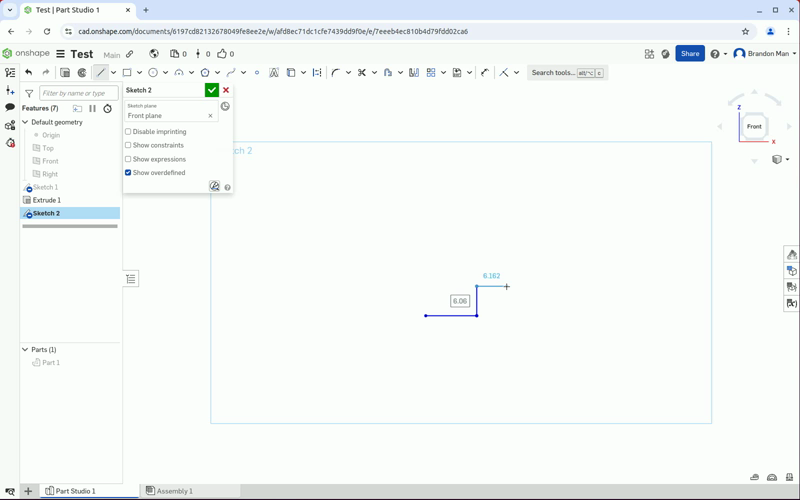
mouse_move(476, 264)
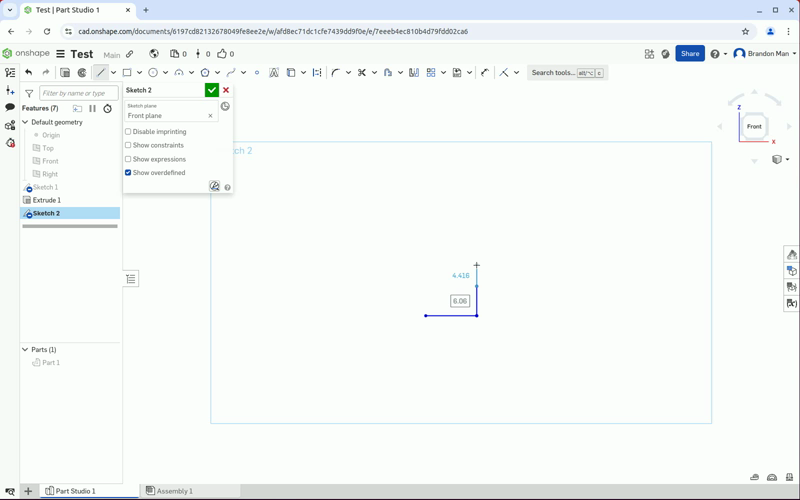
click(476, 264)
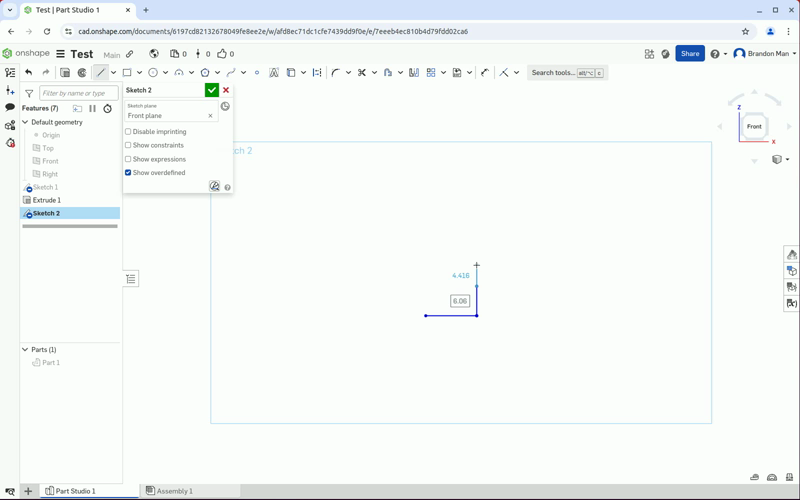
key_up(shift)
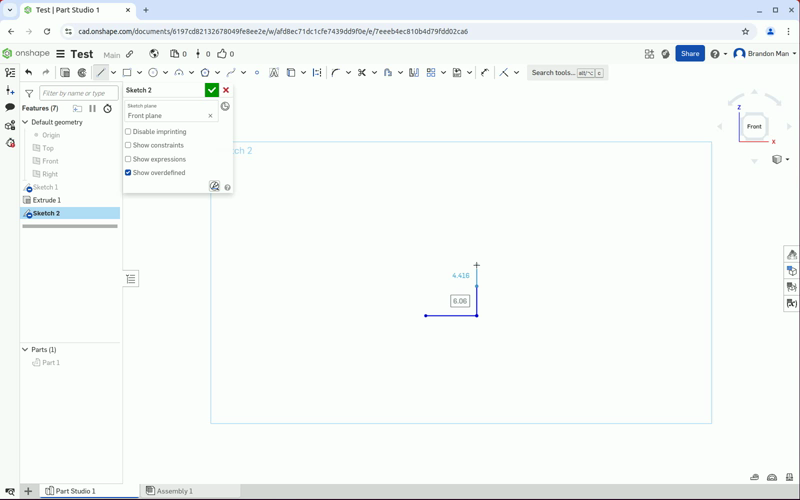
key_down(shift)
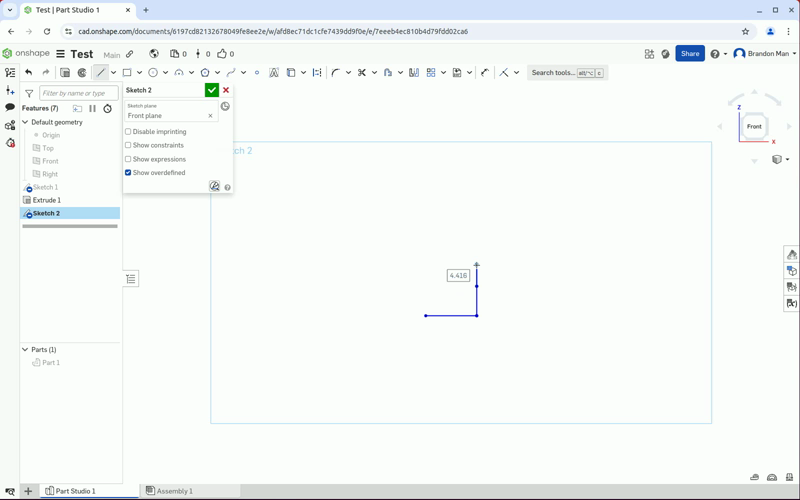
mouse_move(506, 264)
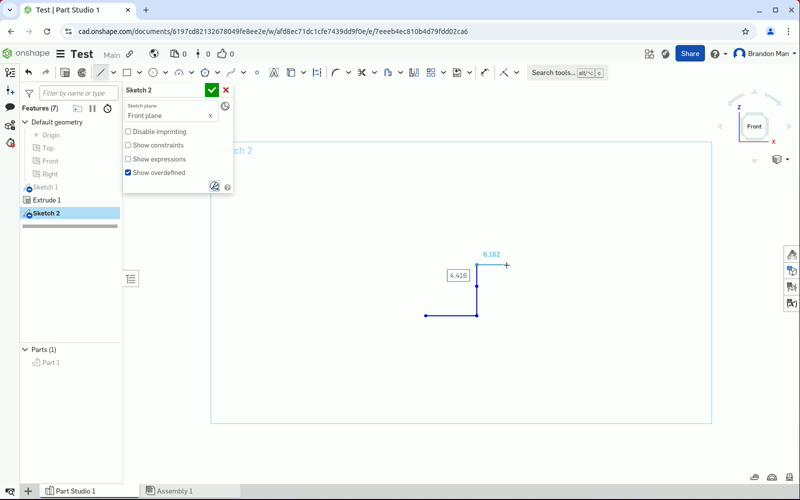
mouse_move(455, 264)
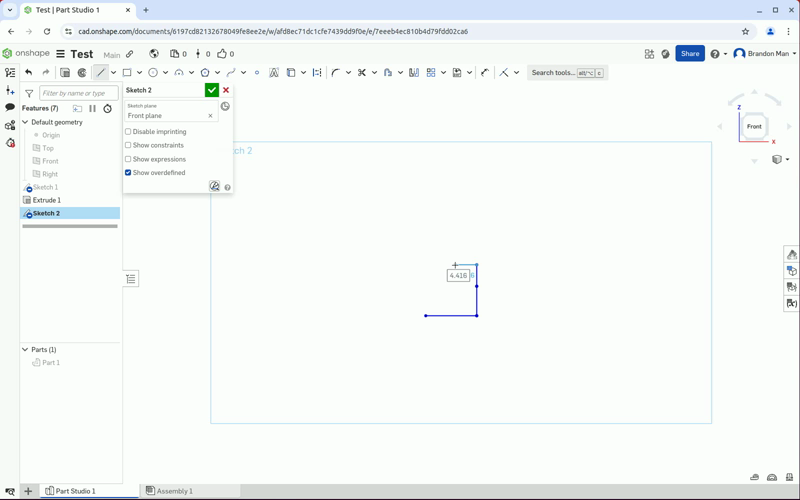
click(455, 264)
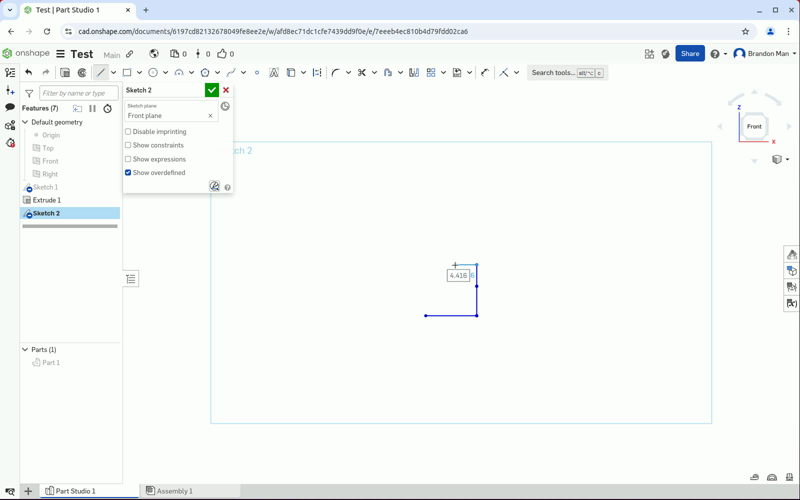
key_up(shift)
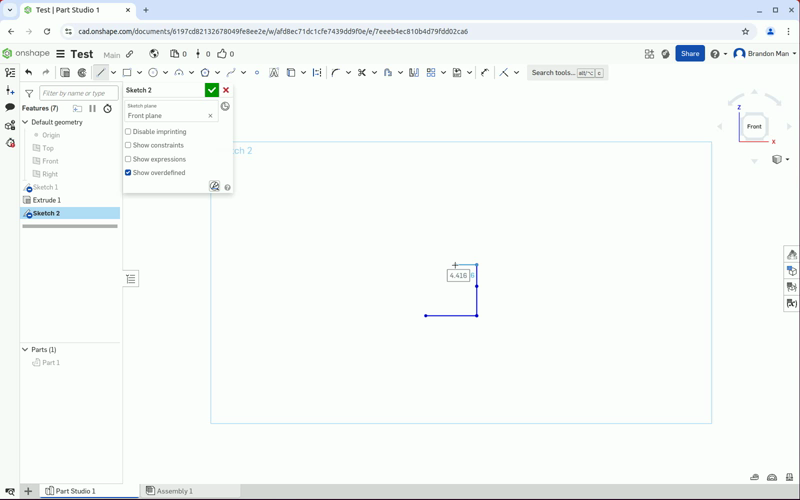
key_down(shift)
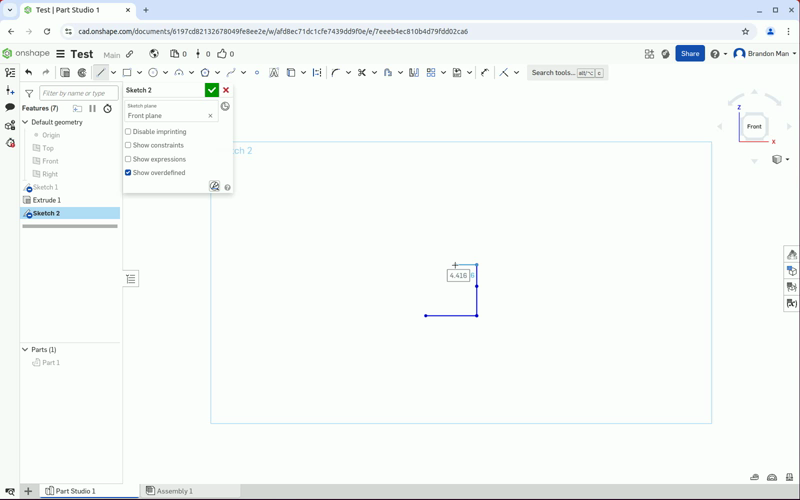
mouse_move(485, 264)
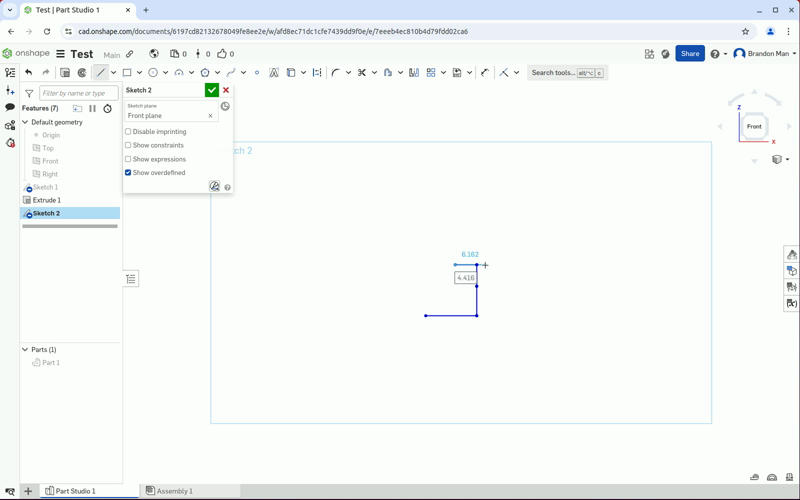
mouse_move(425, 264)
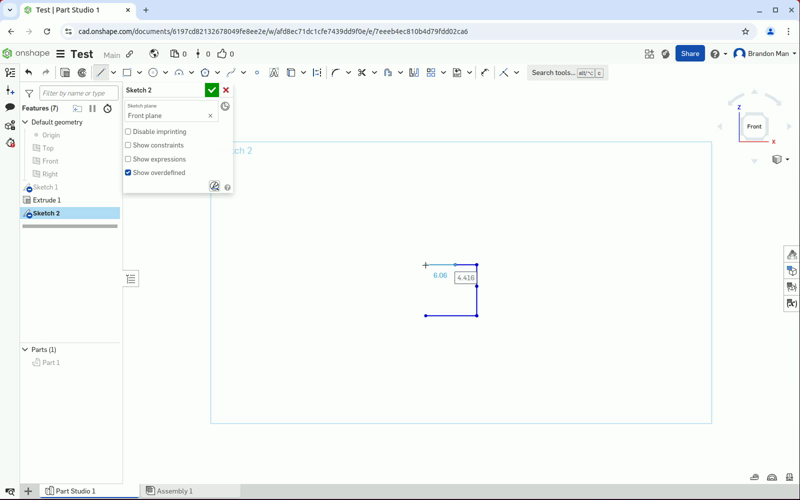
click(425, 264)
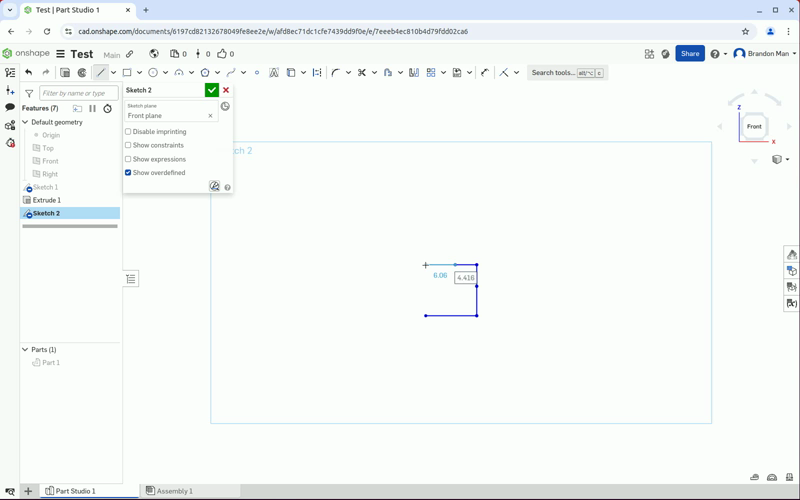
key_up(shift)
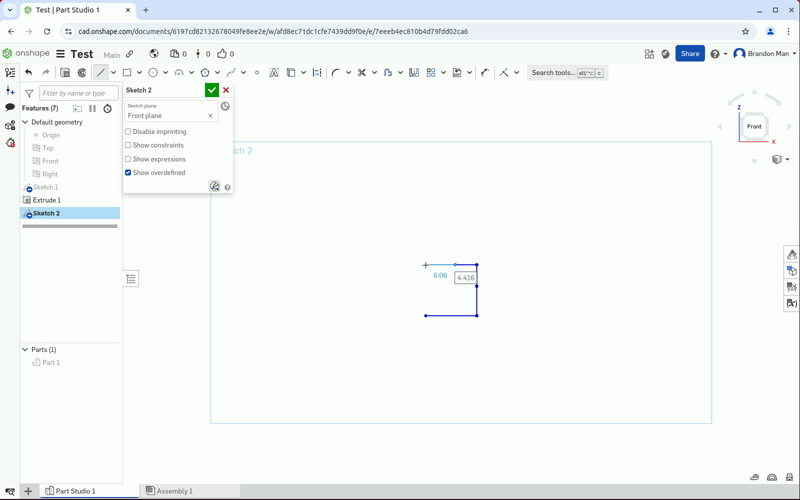
mouse_move(455, 264)
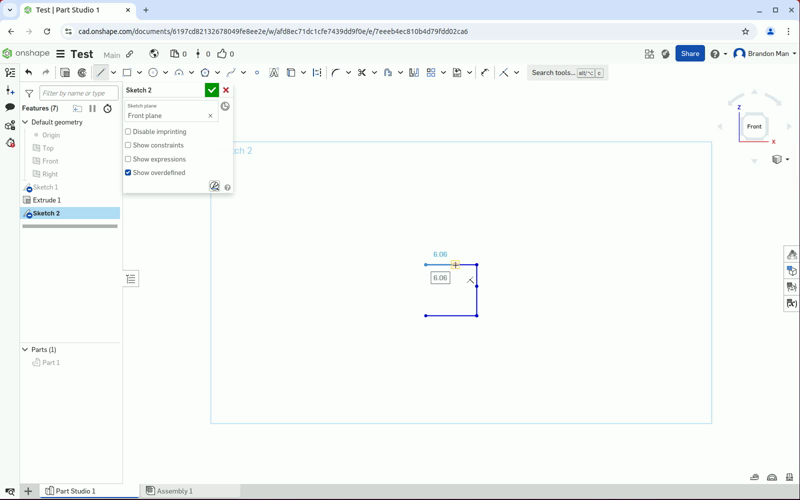
key_down(shift)
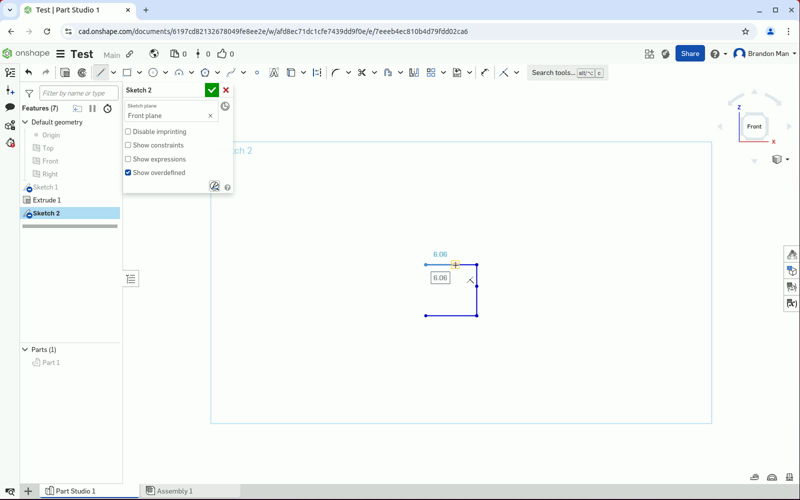
mouse_move(425, 315)
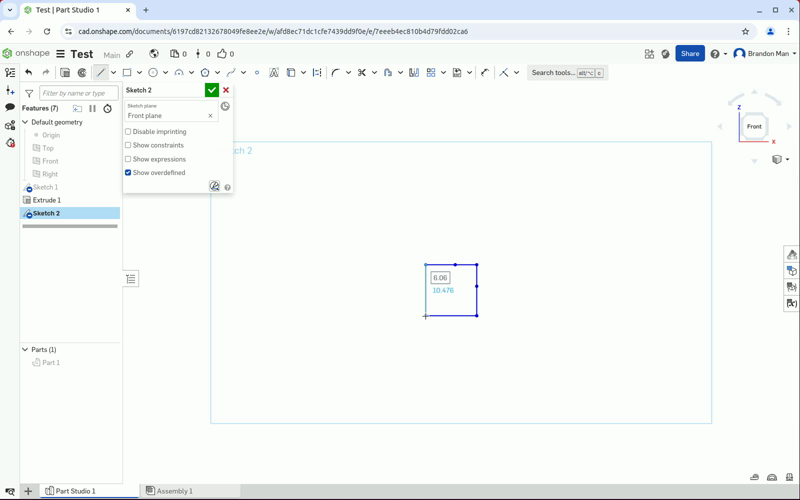
key_up(shift)
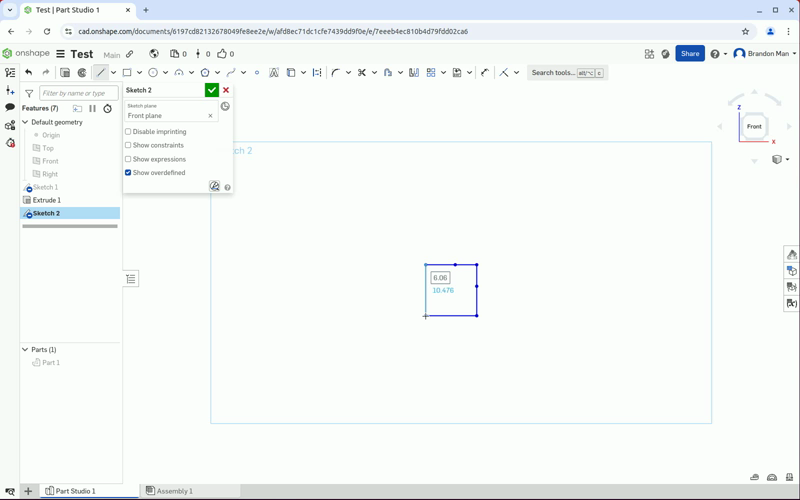
click(425, 315)
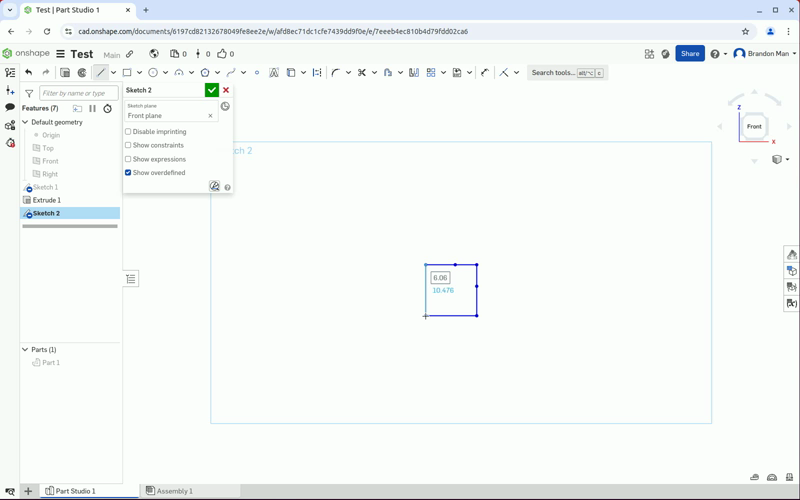
key(esc)
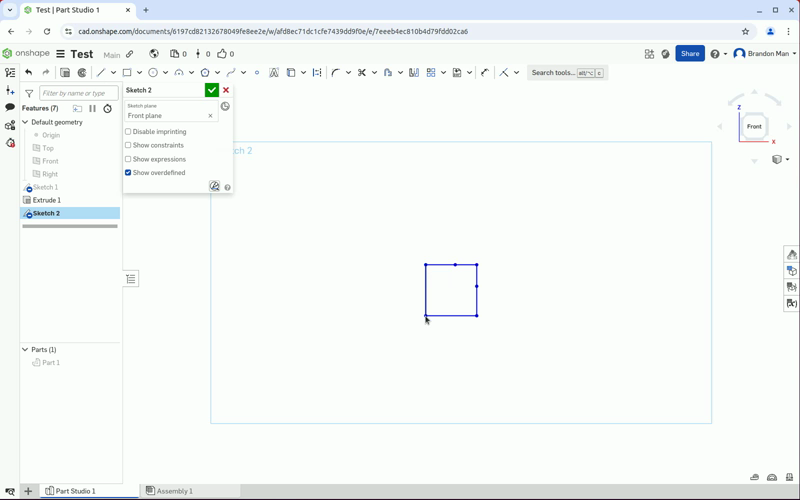
mouse_move(445, 300)
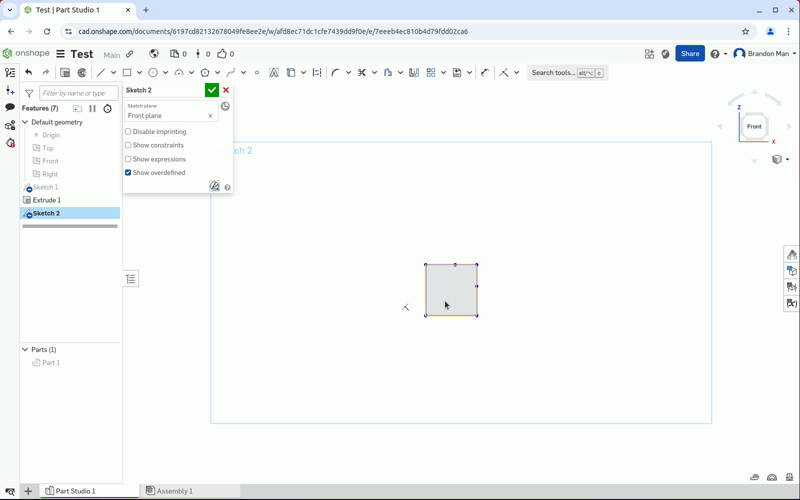
click(445, 300)
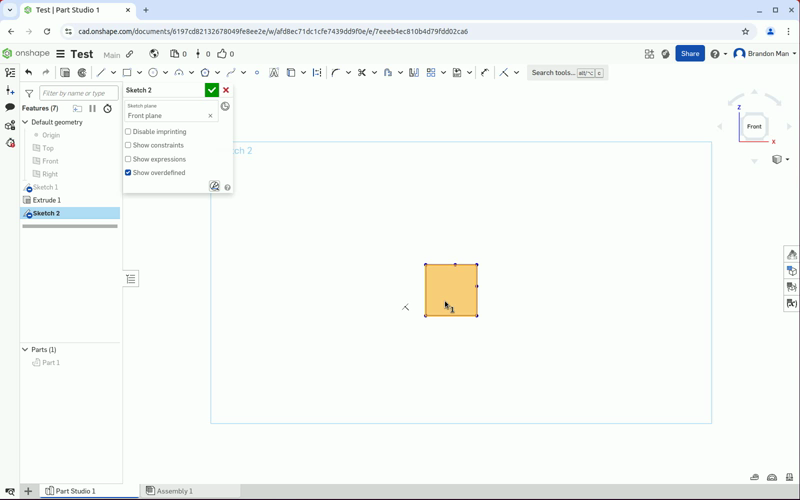
mouse_move(73, 352)
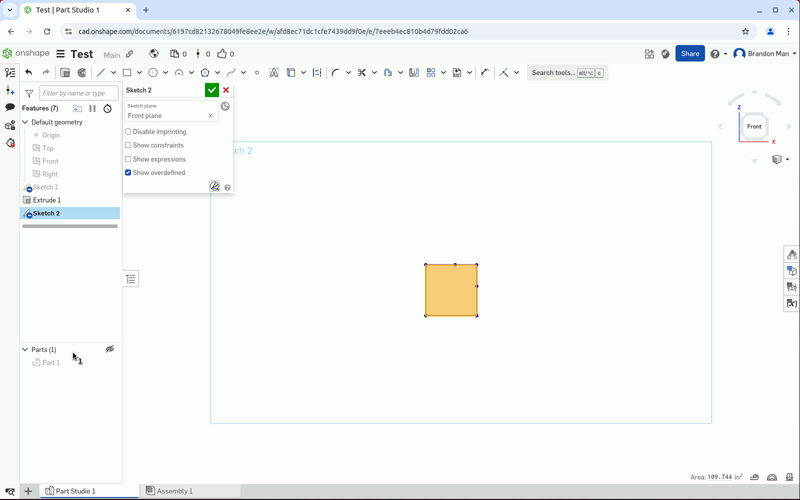
key(shift+y)
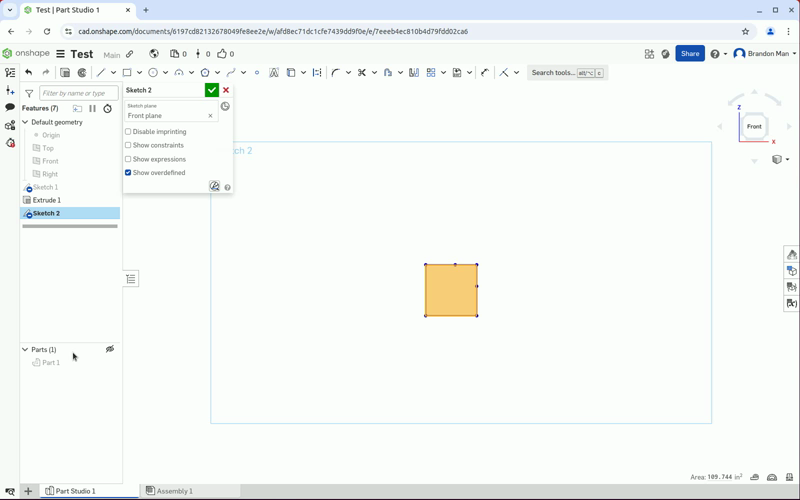
key(shift+e)
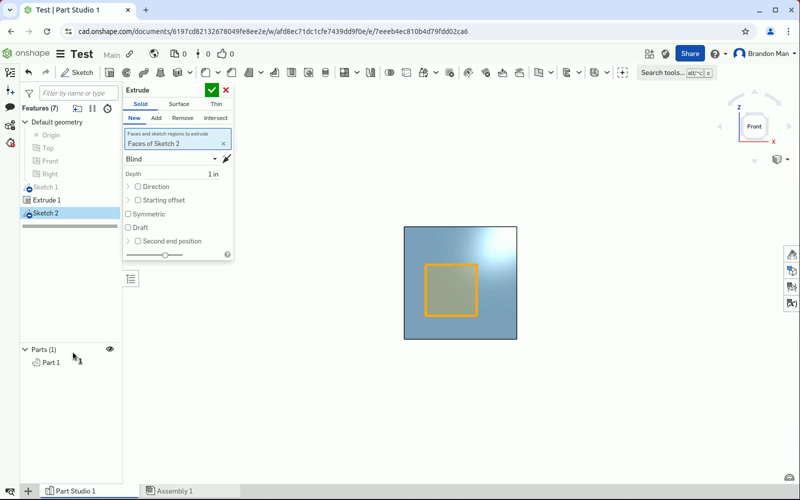
mouse_move(143, 106)
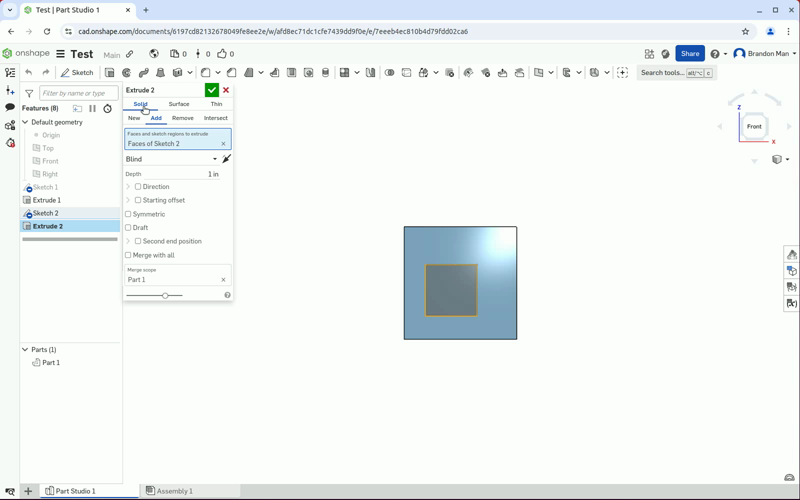
click(143, 106)
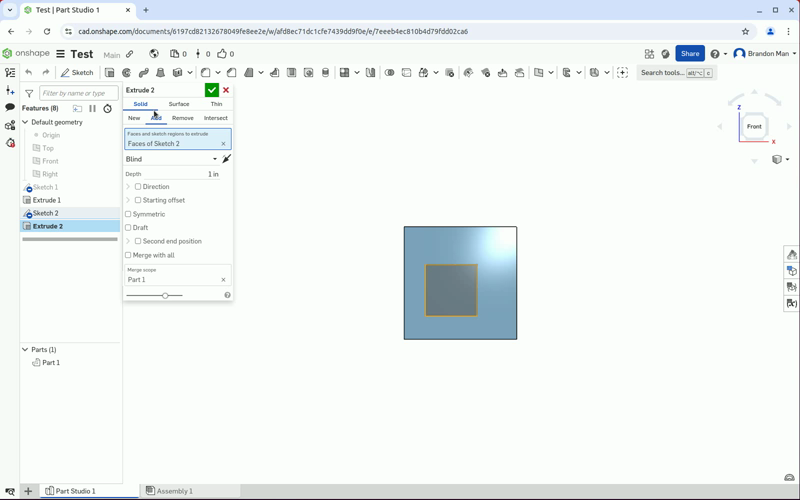
mouse_move(186, 120)
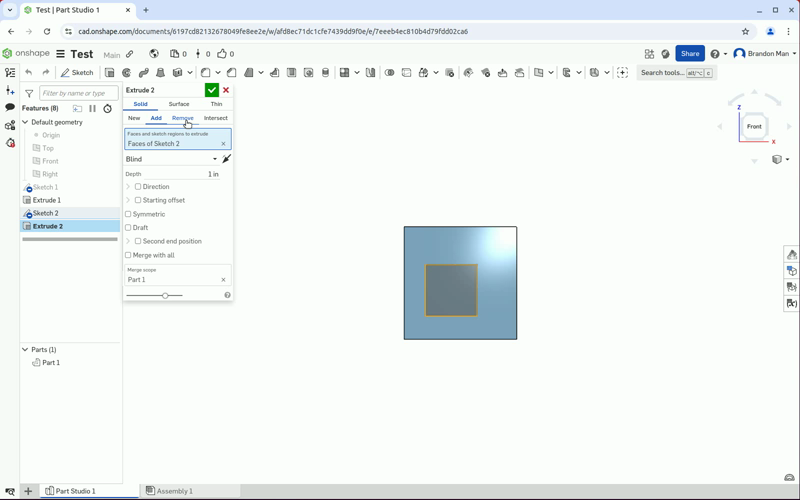
click(186, 120)
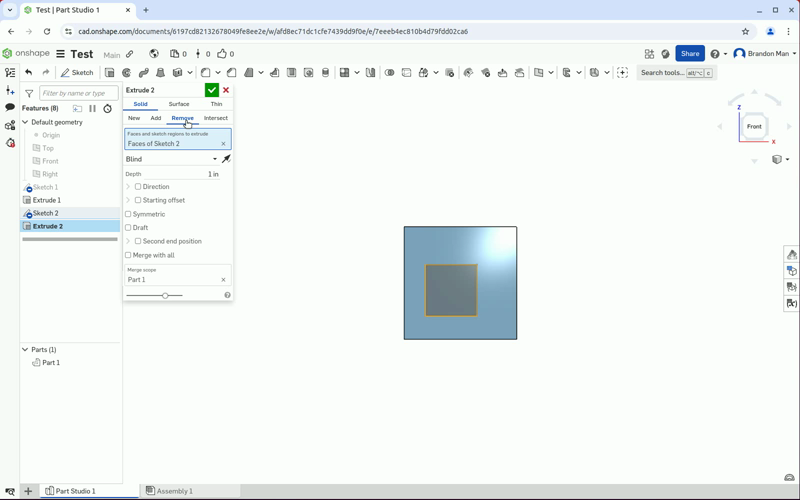
key(tab, 4)
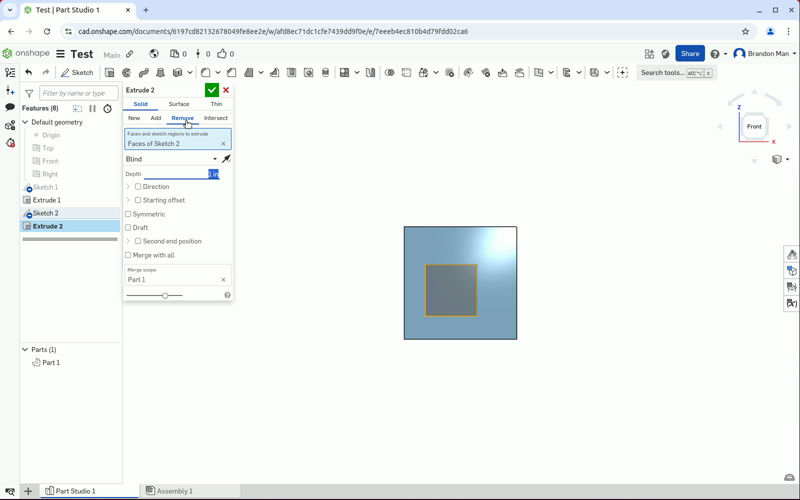
text(11.554)
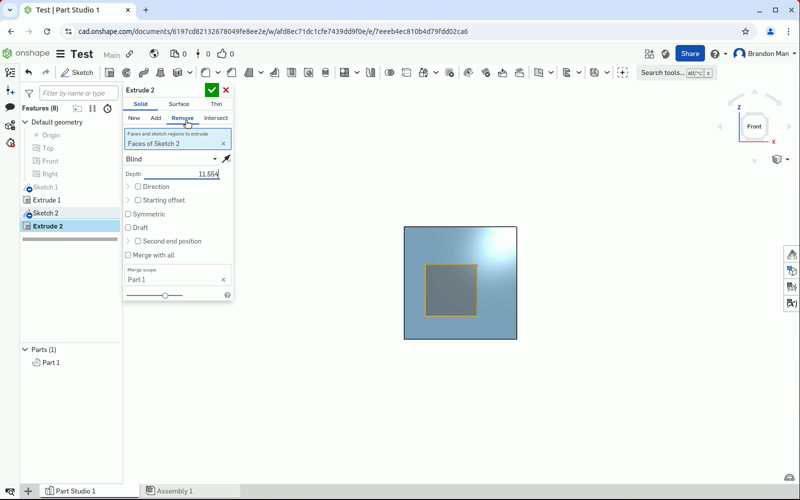
key(tab, 6)
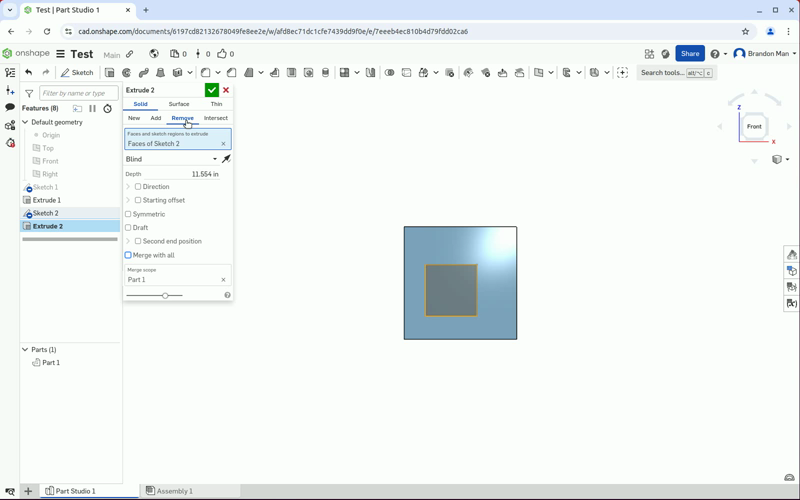
key(space)
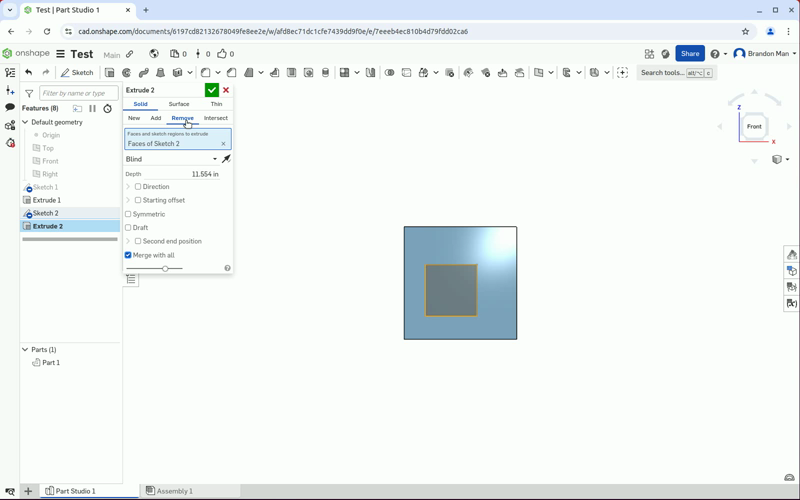
key(enter)
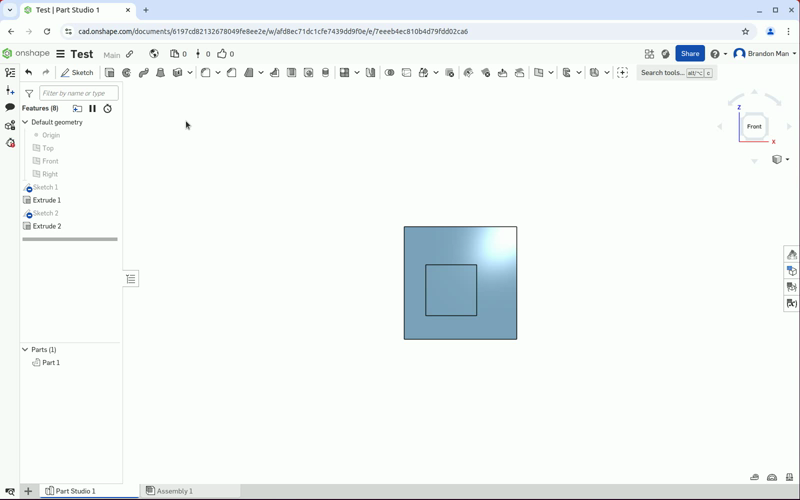
key(shift+h)
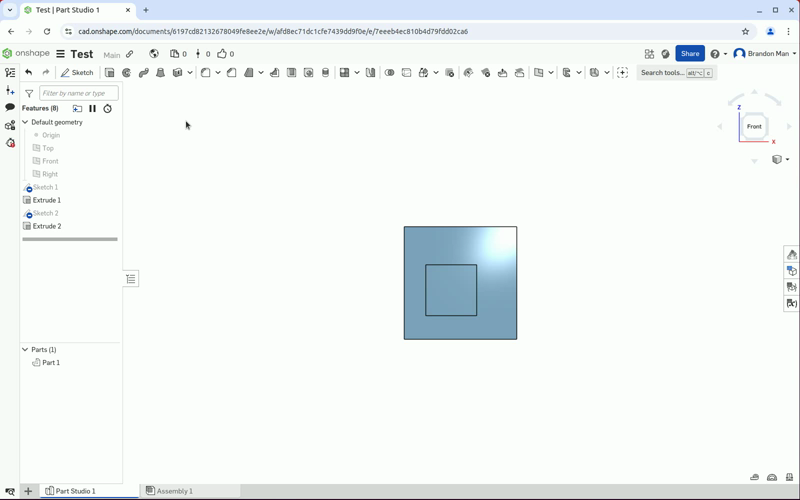
key(shift+h)
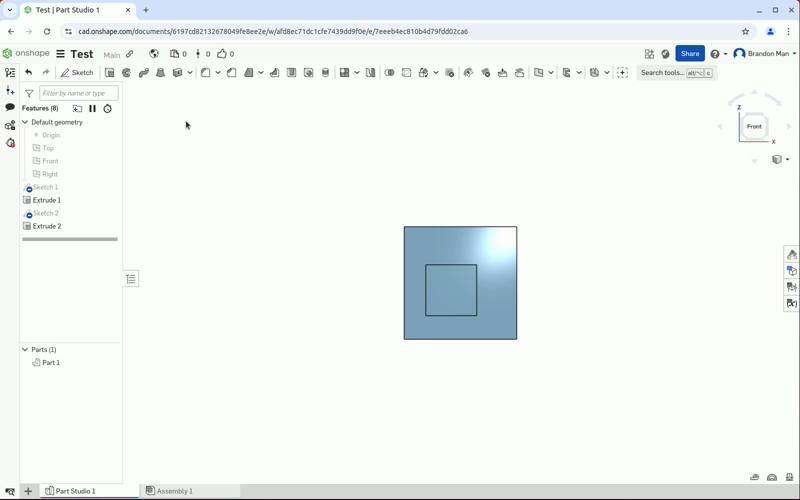
mouse_move(73, 189)
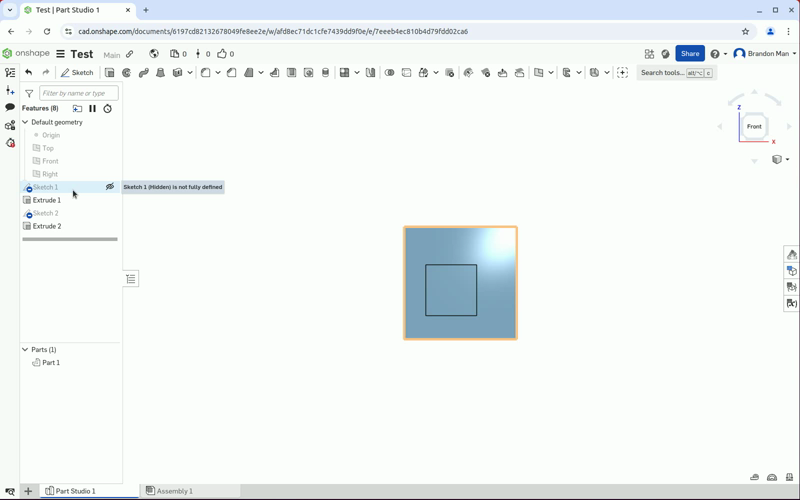
click(73, 189)
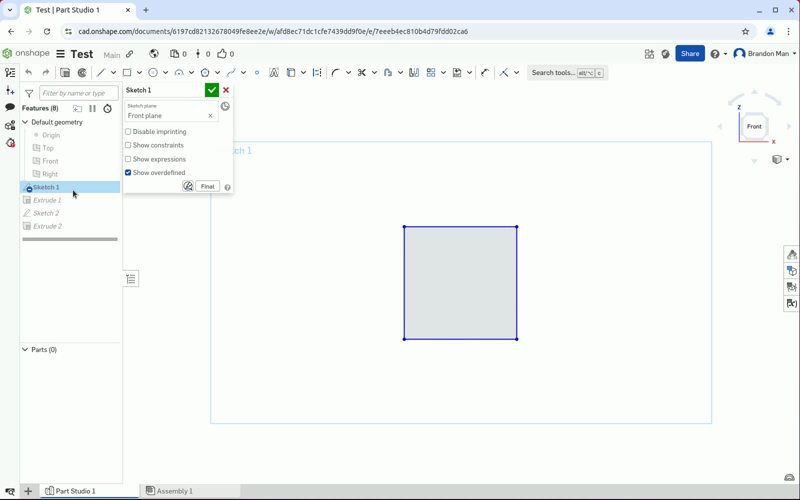
mouse_move(229, 92)
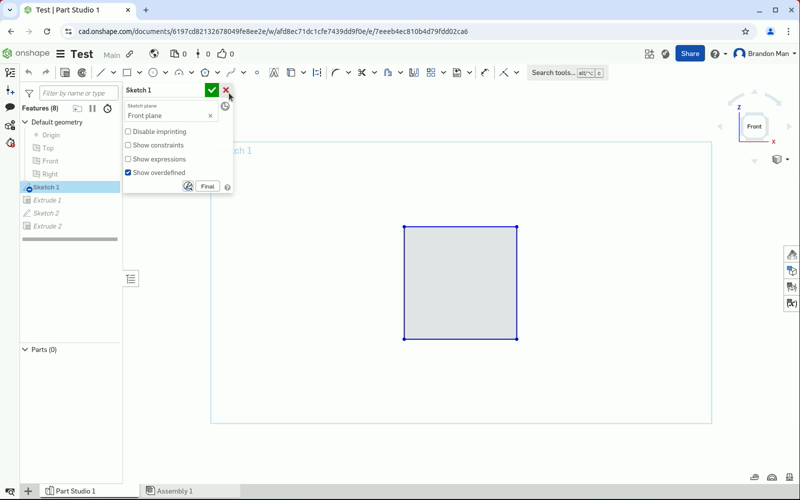
click(229, 92)
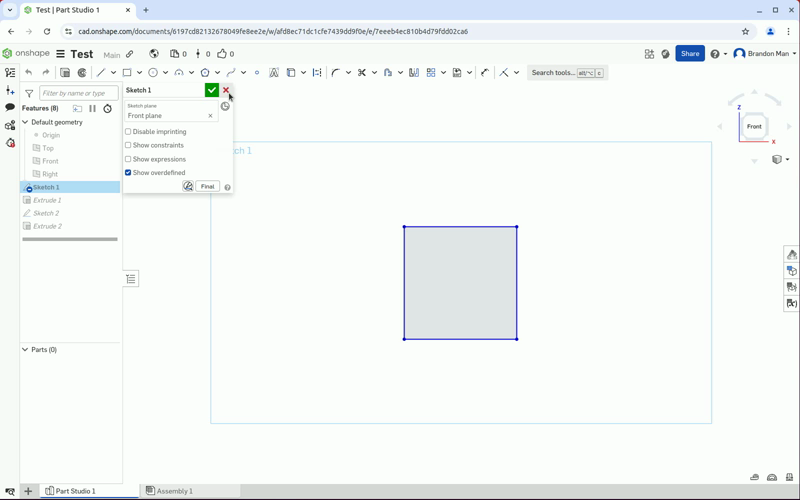
key(shift+s)
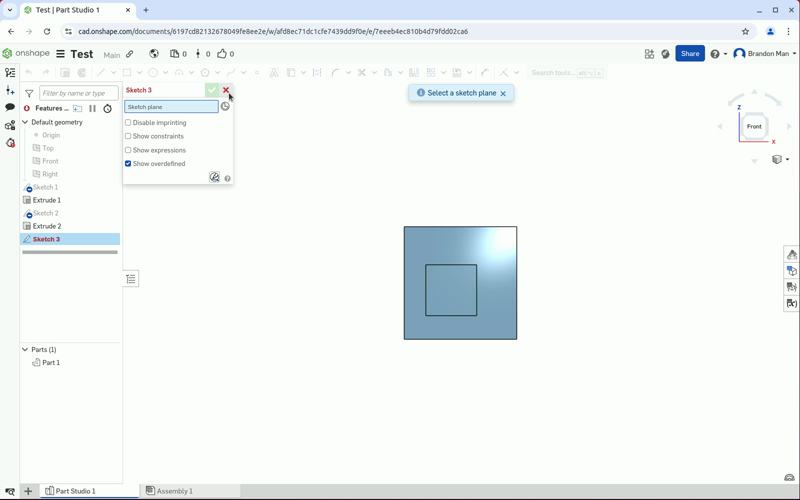
mouse_move(73, 163)
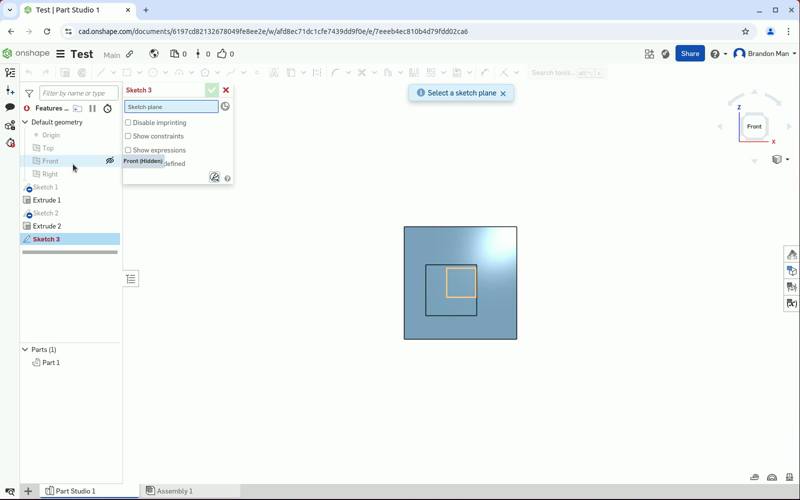
click(73, 163)
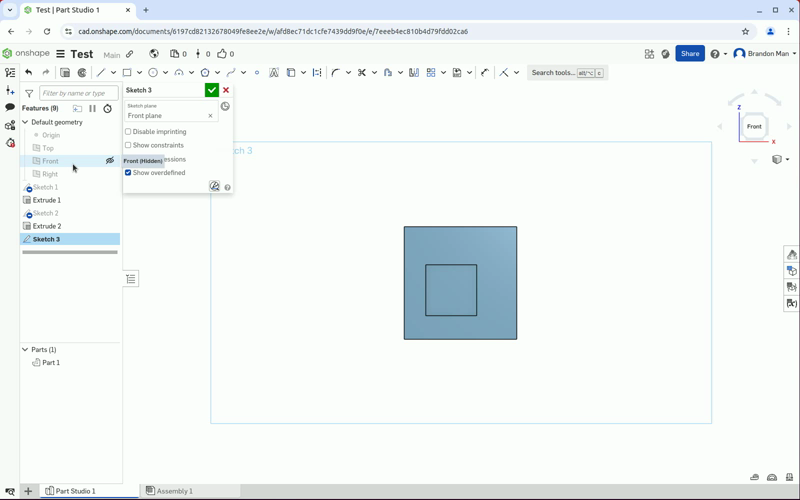
mouse_move(73, 352)
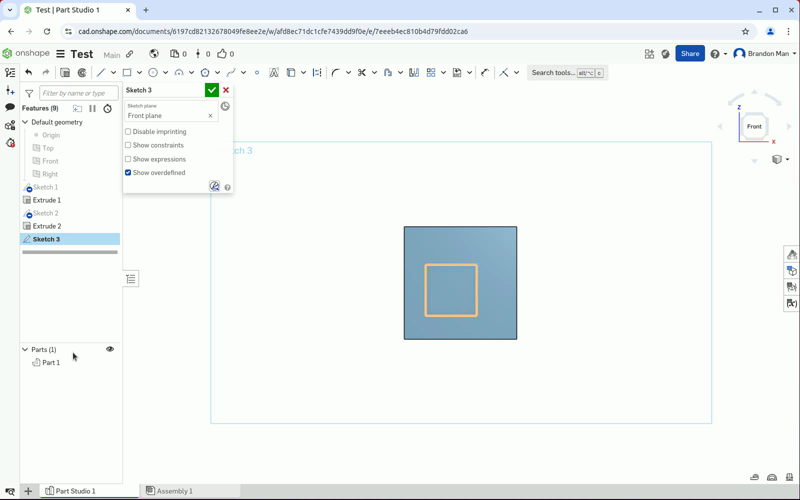
key(y)
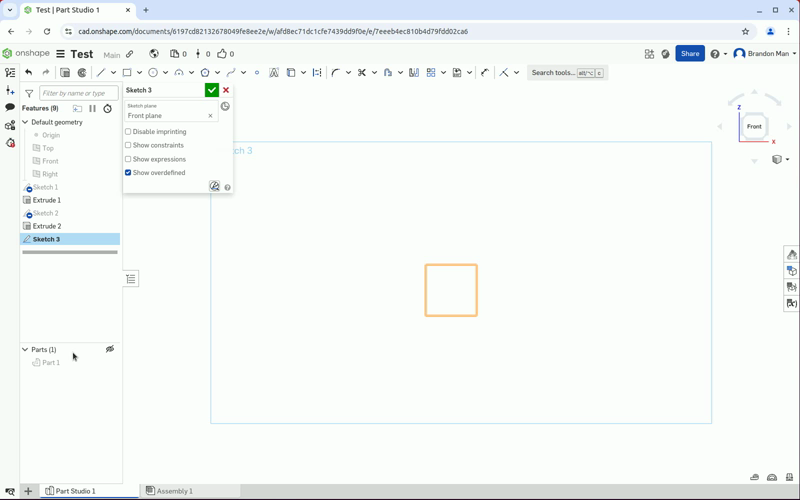
key(l)
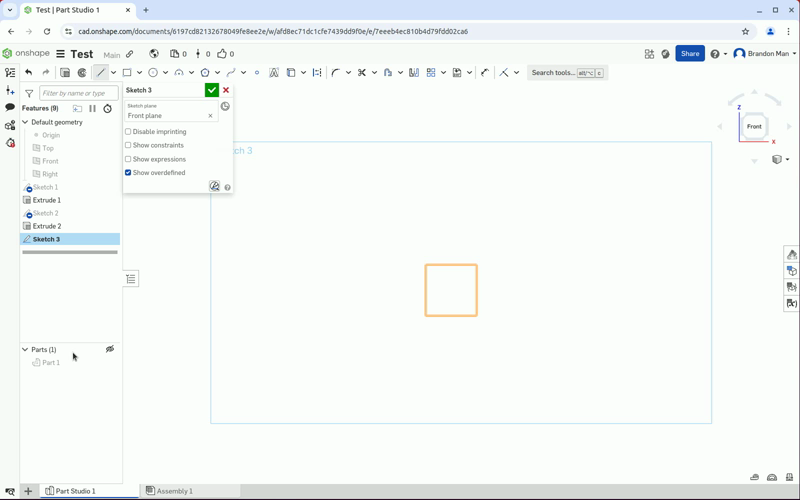
key_down(shift)
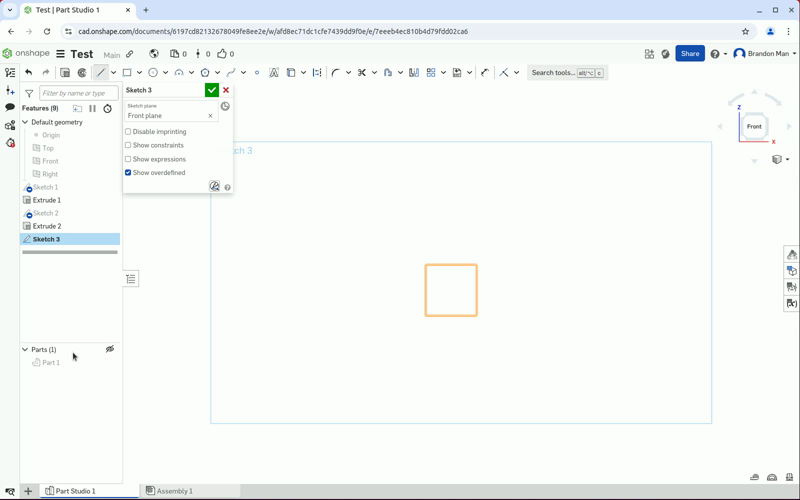
mouse_move(426, 265)
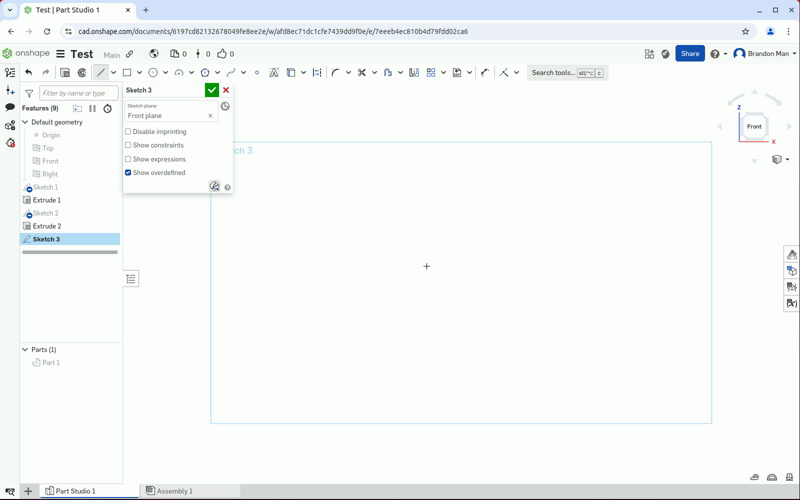
click(426, 265)
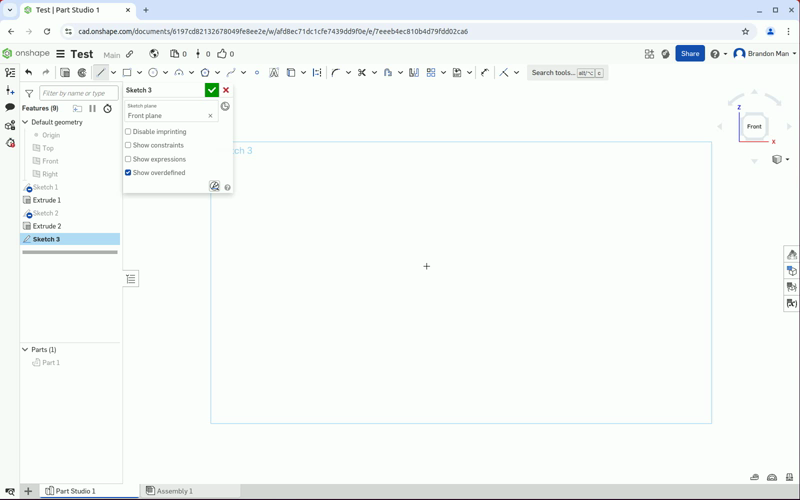
key_up(shift)
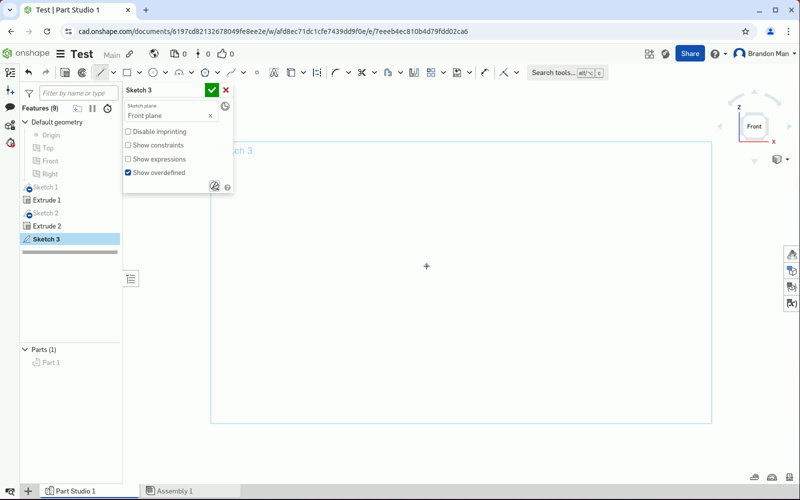
key_down(shift)
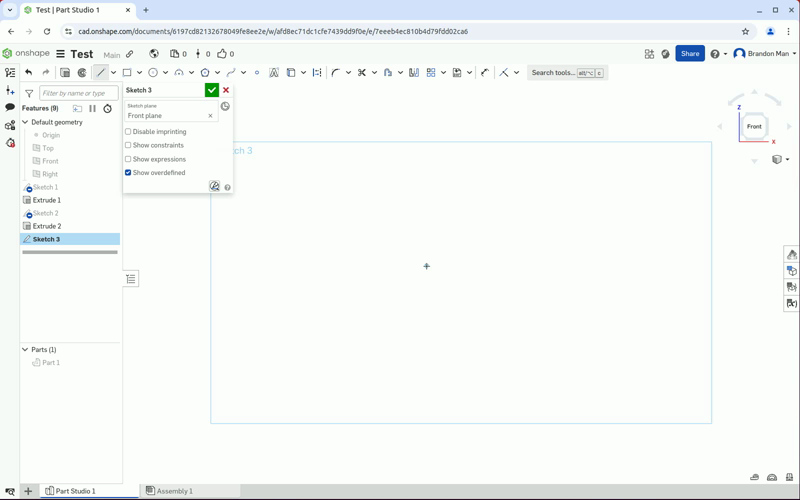
mouse_move(456, 265)
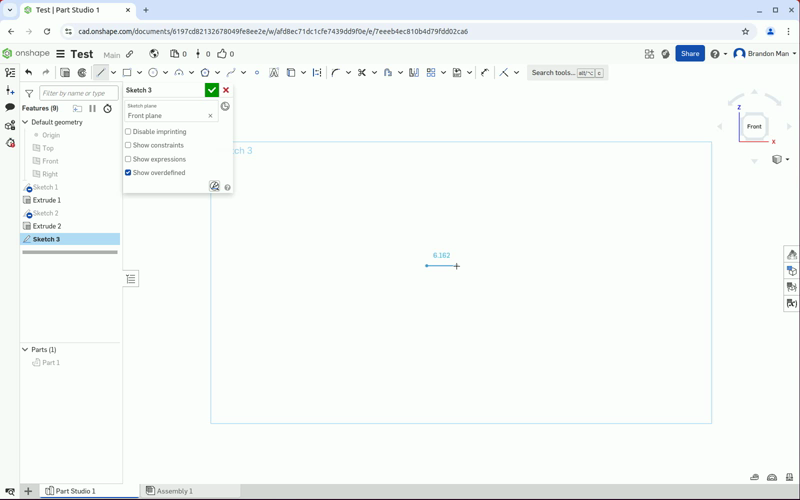
mouse_move(455, 265)
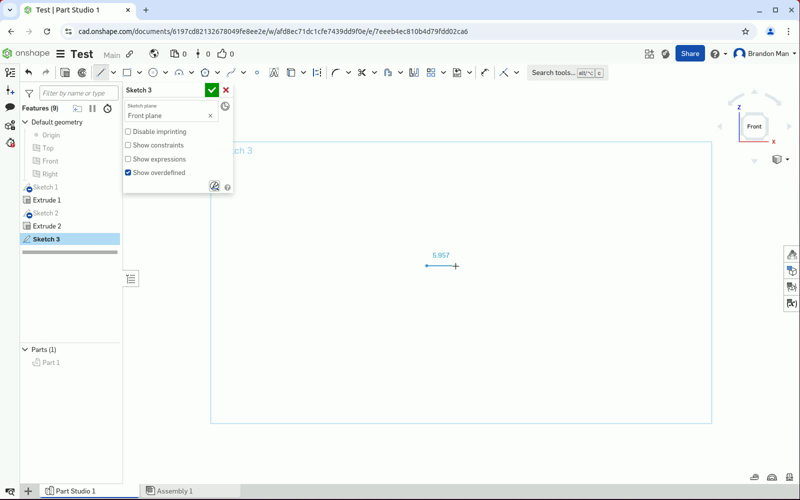
click(455, 265)
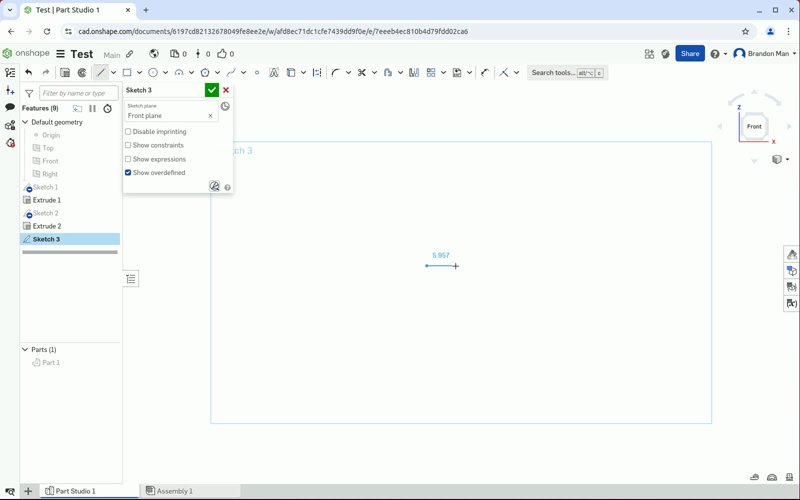
key_up(shift)
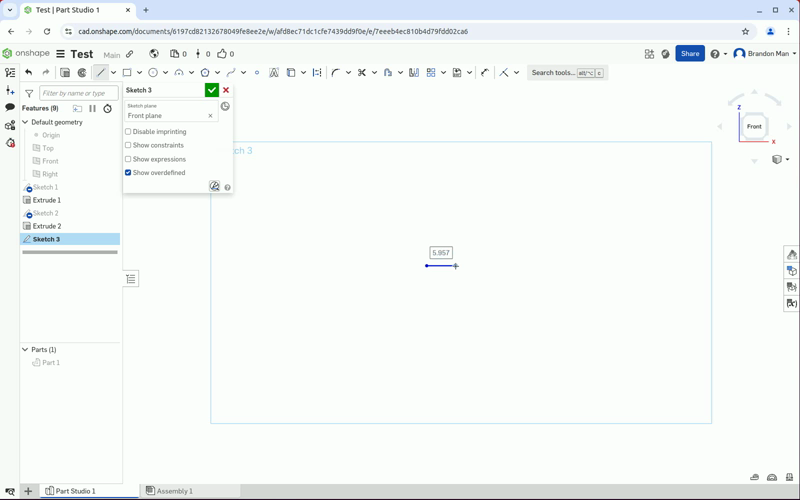
key_down(shift)
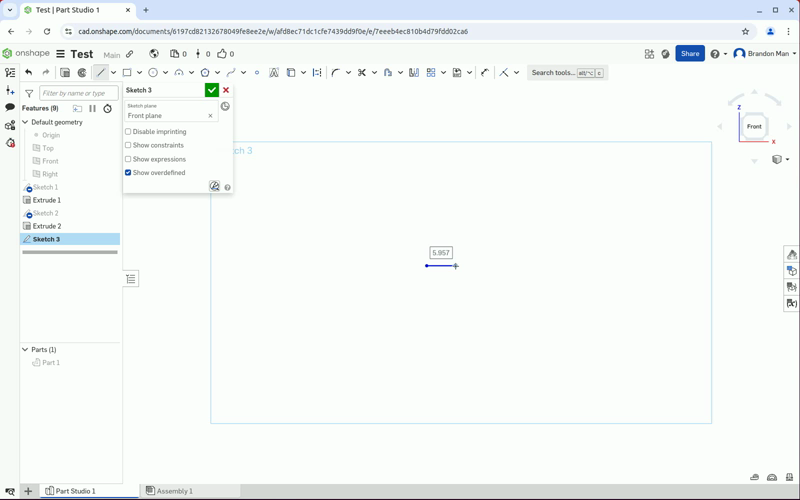
mouse_move(485, 265)
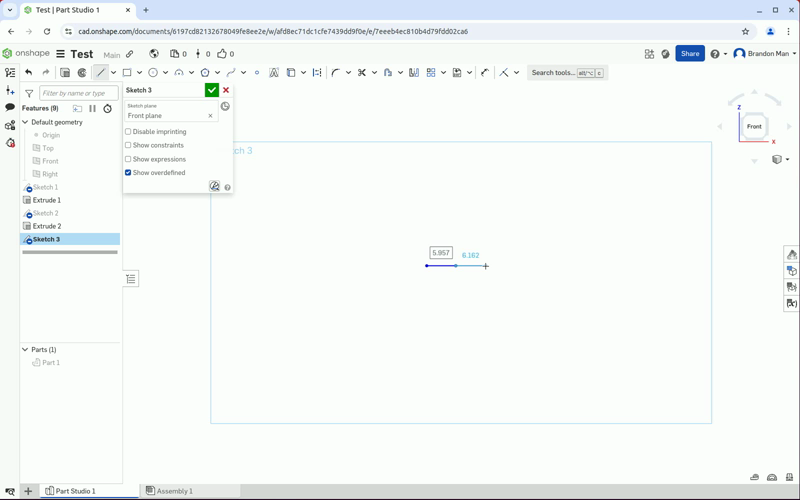
mouse_move(426, 236)
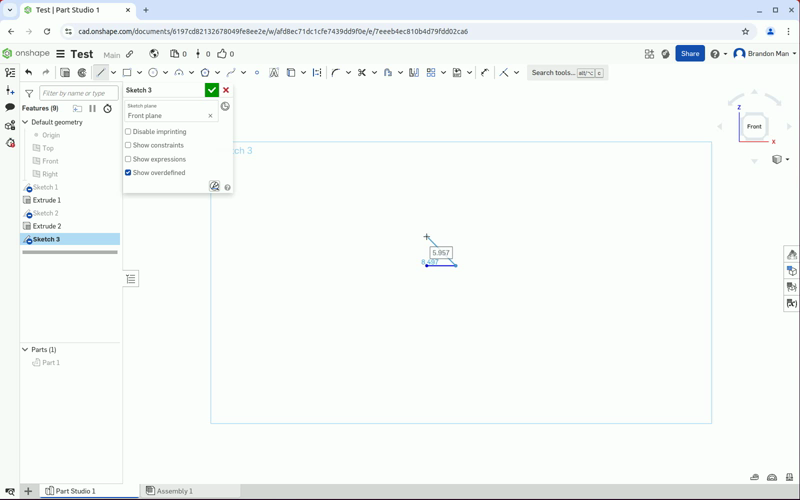
click(426, 236)
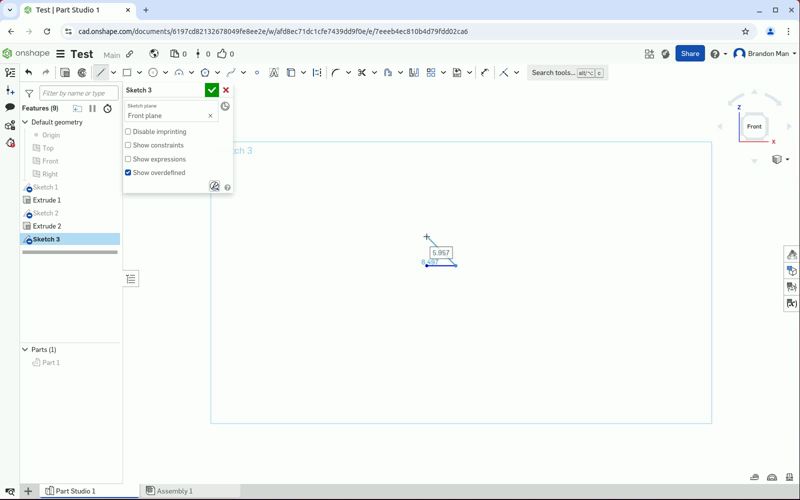
key_up(shift)
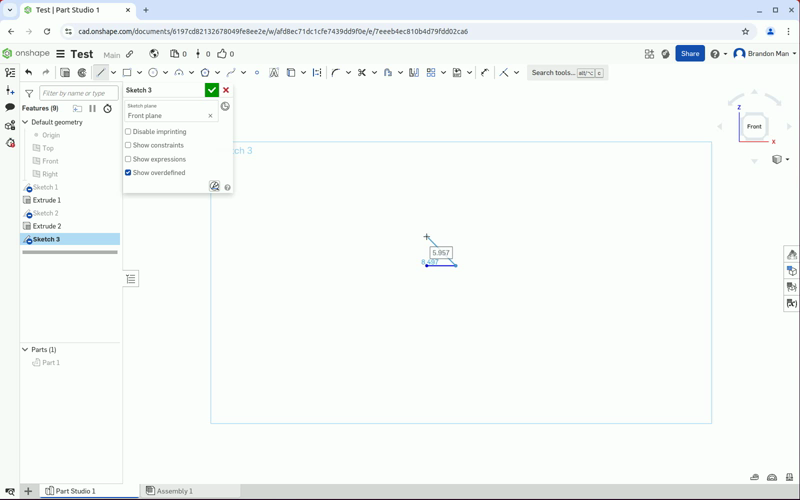
mouse_move(456, 236)
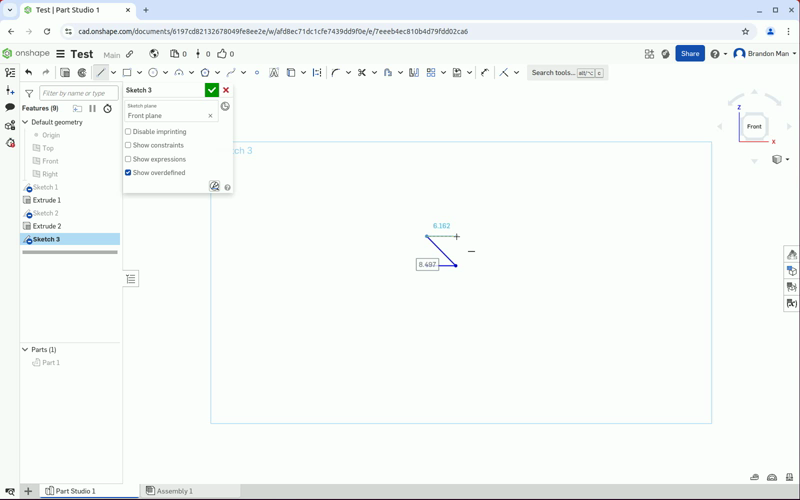
key_down(shift)
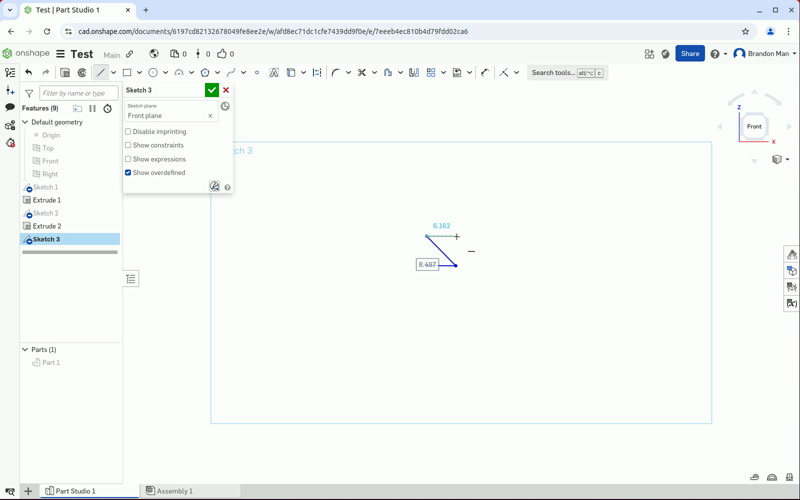
mouse_move(426, 265)
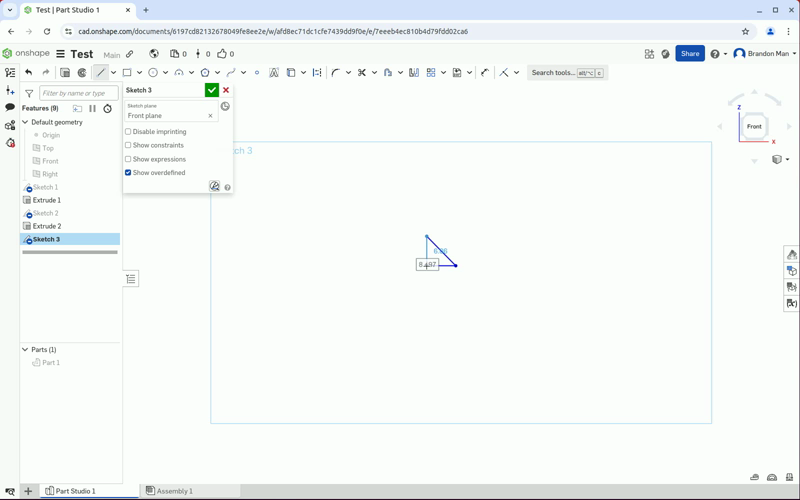
key_up(shift)
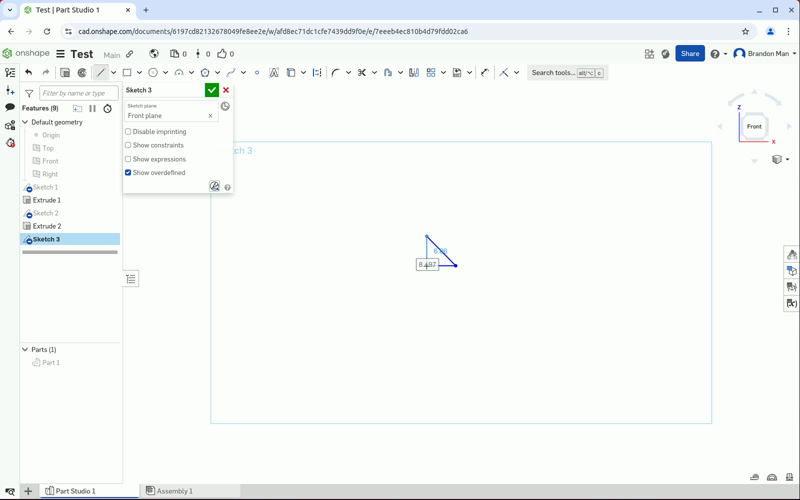
click(426, 265)
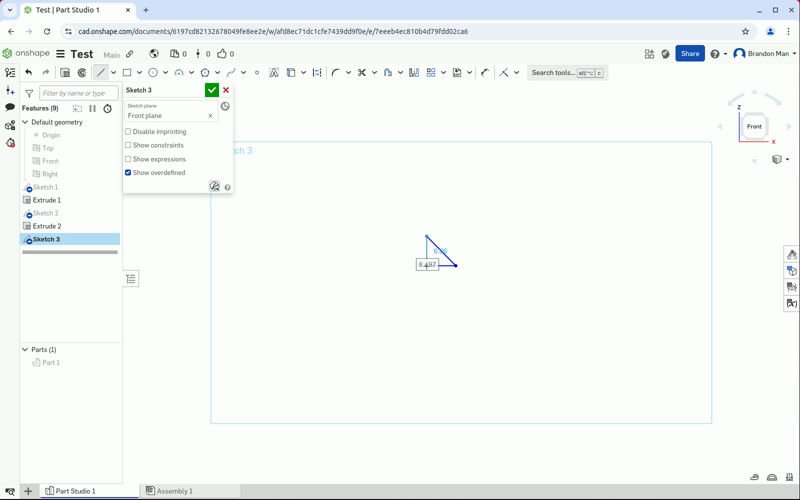
key(esc)
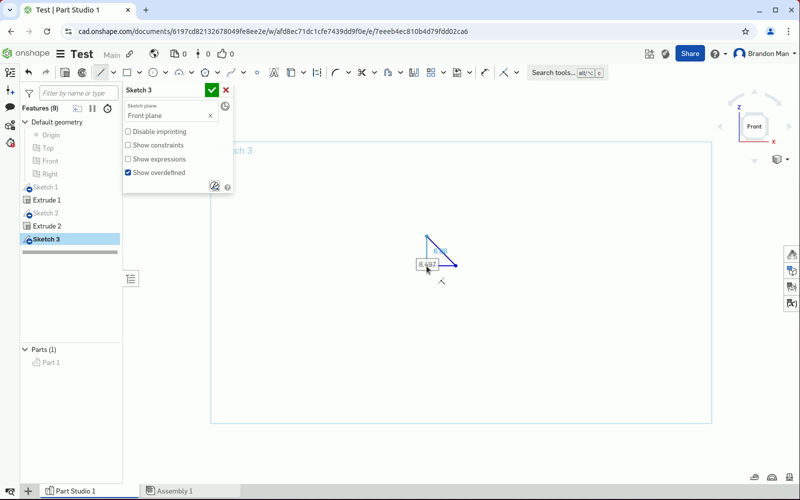
mouse_move(427, 248)
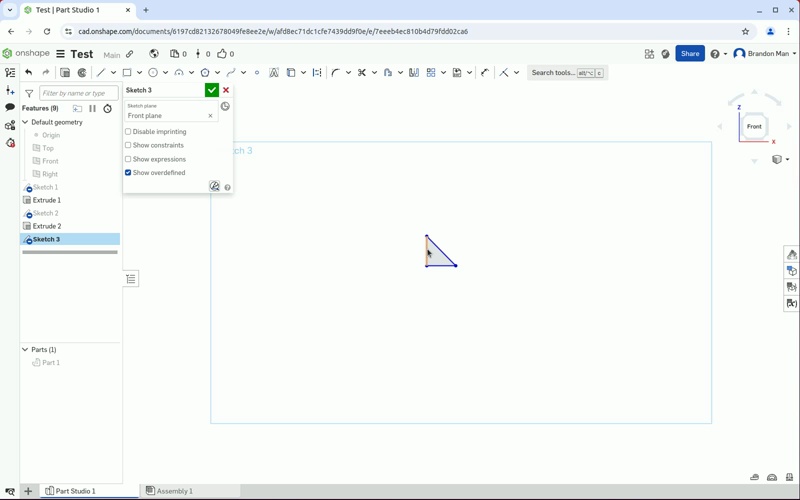
scroll(6)
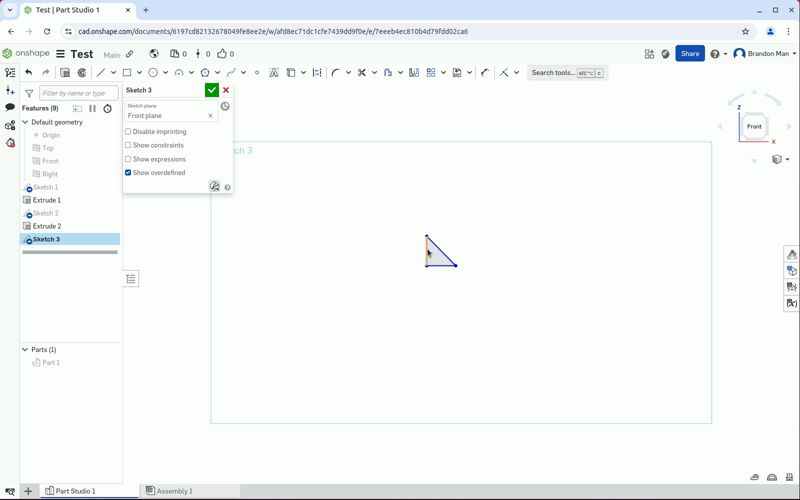
scroll(6)
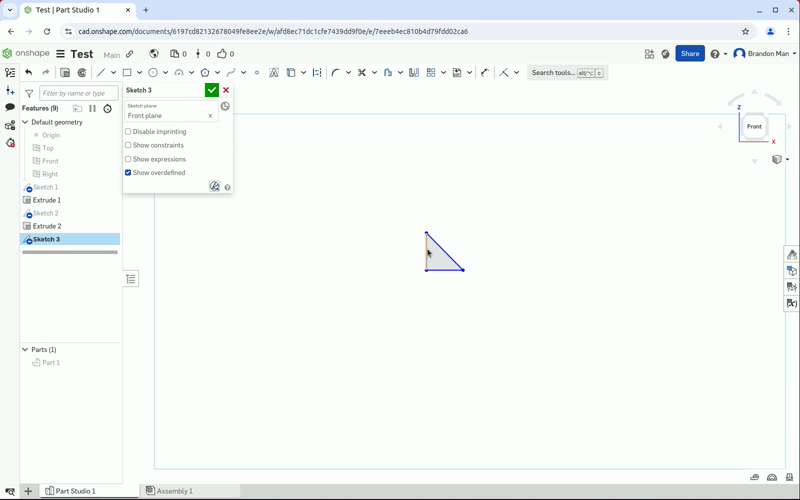
scroll(6)
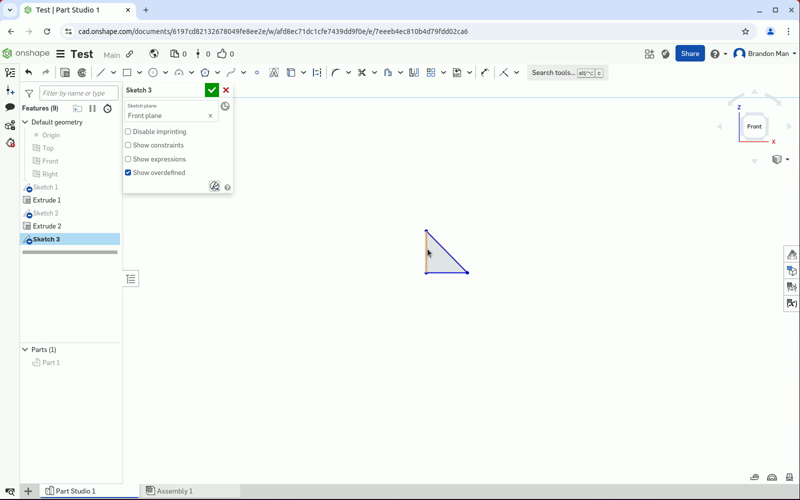
scroll(6)
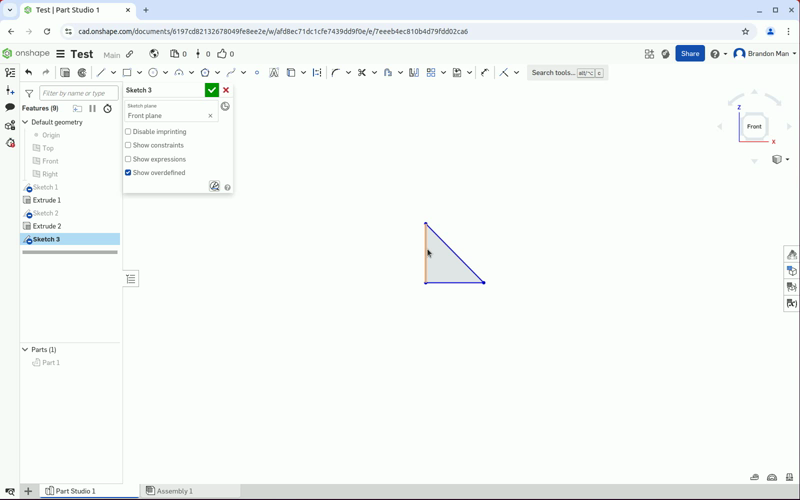
scroll(6)
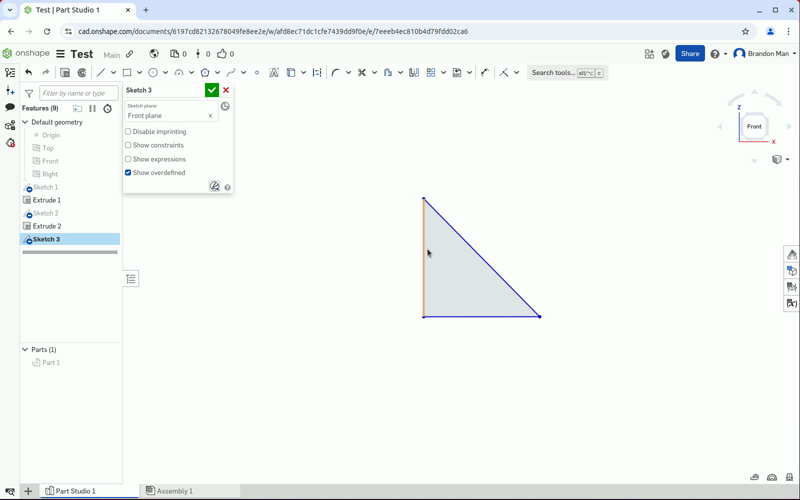
scroll(6)
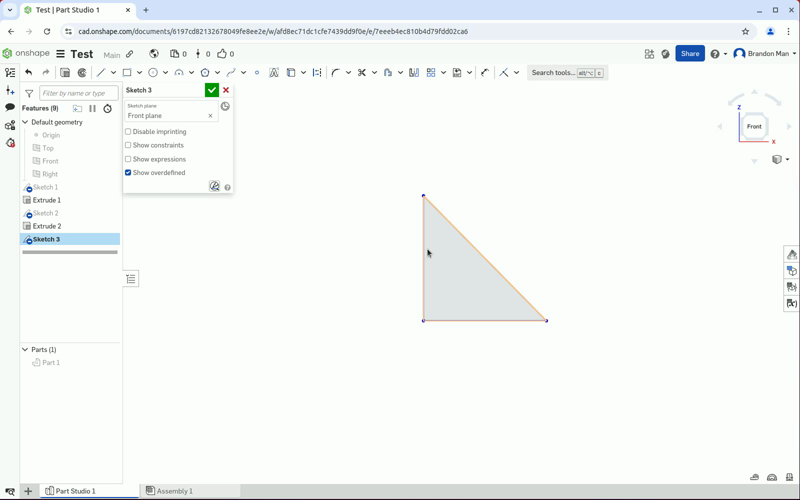
scroll(6)
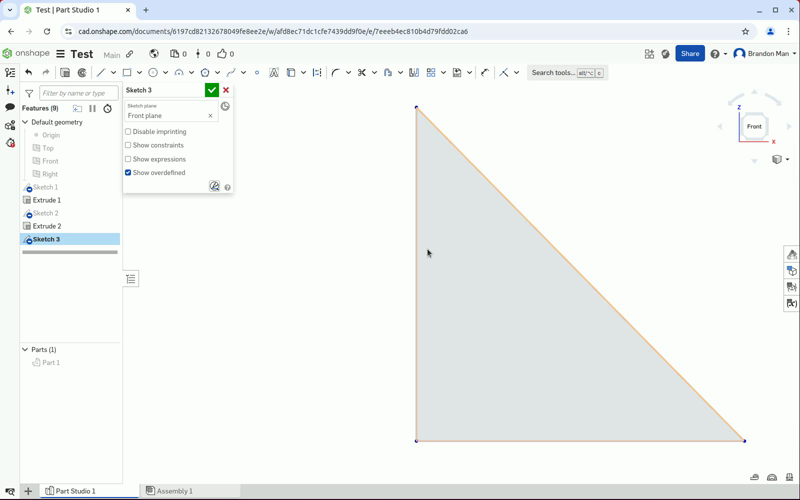
click(427, 248)
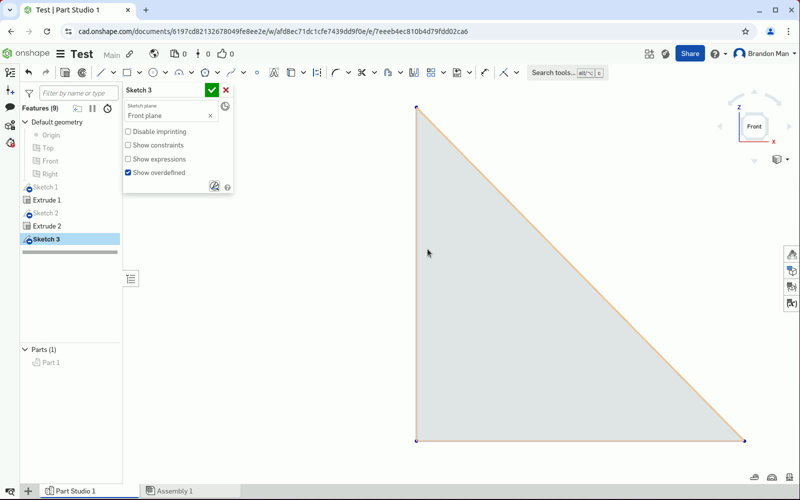
scroll(-6)
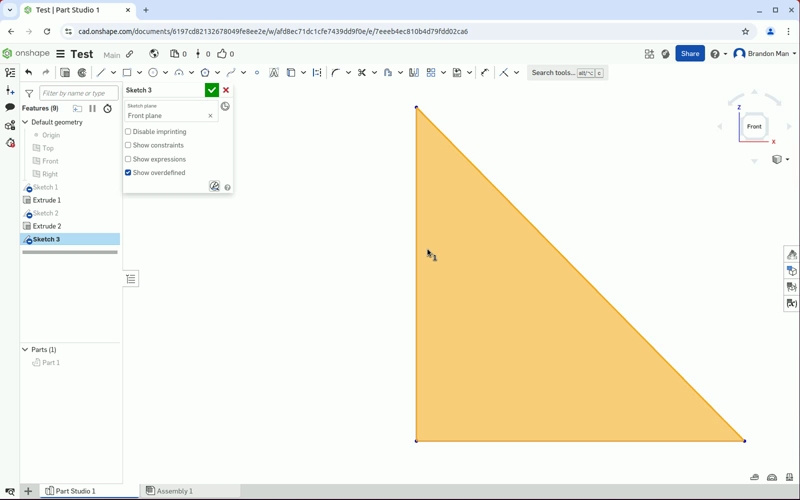
scroll(-6)
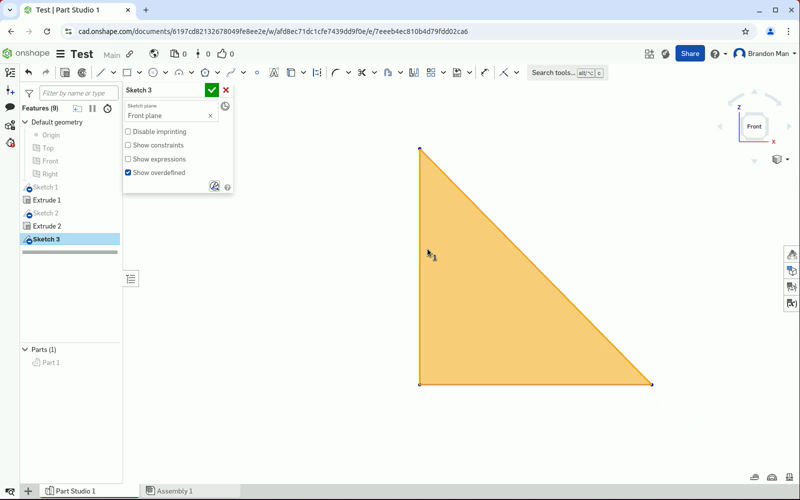
scroll(-6)
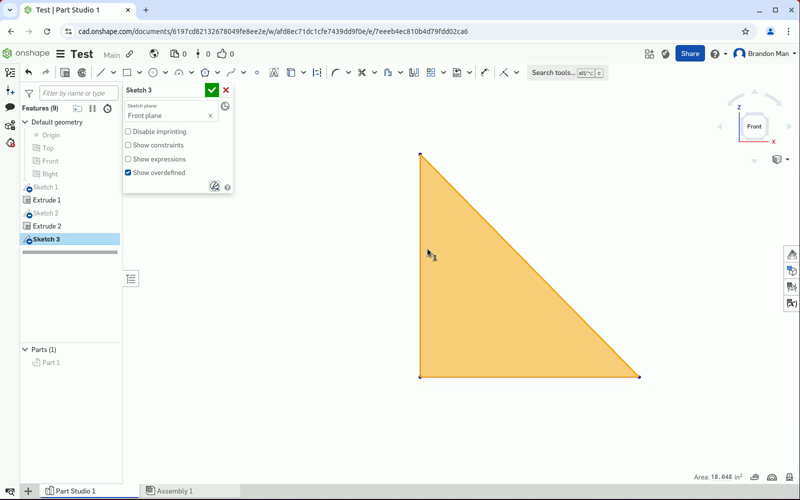
scroll(-6)
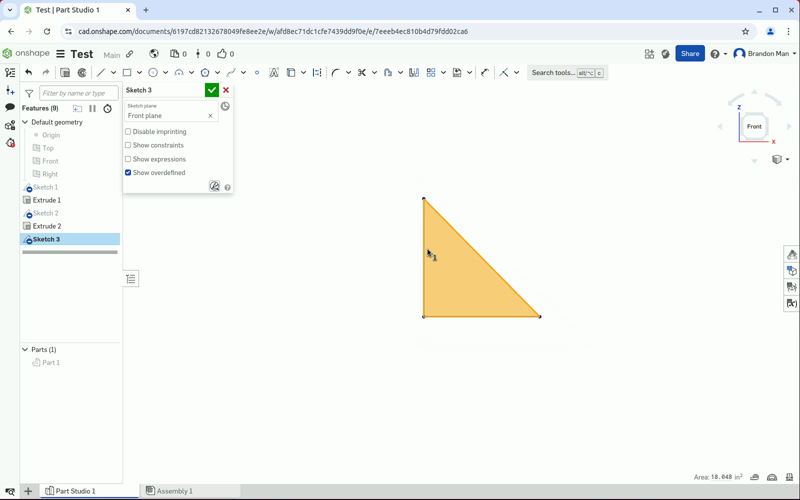
scroll(-6)
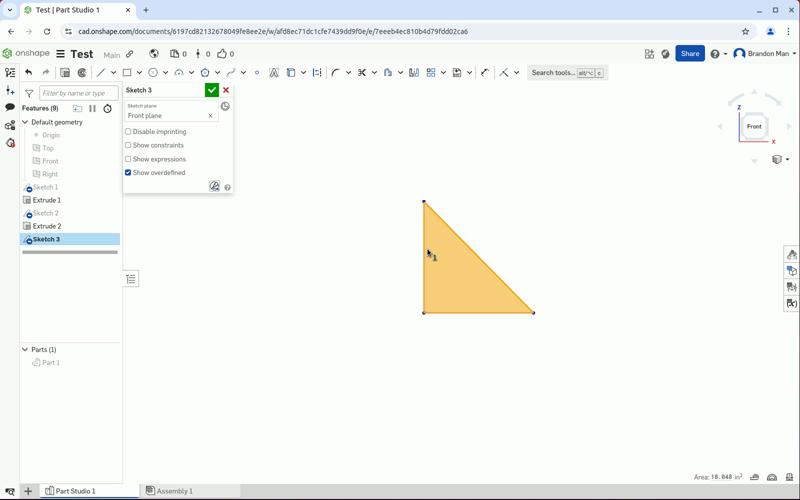
scroll(-6)
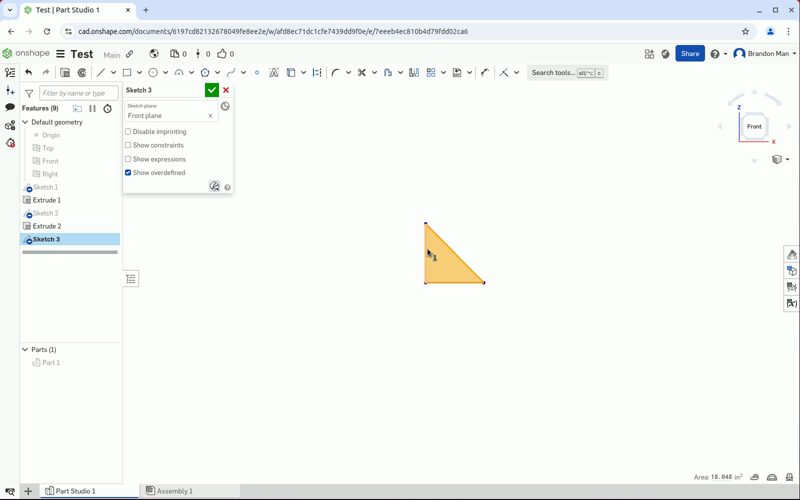
scroll(-6)
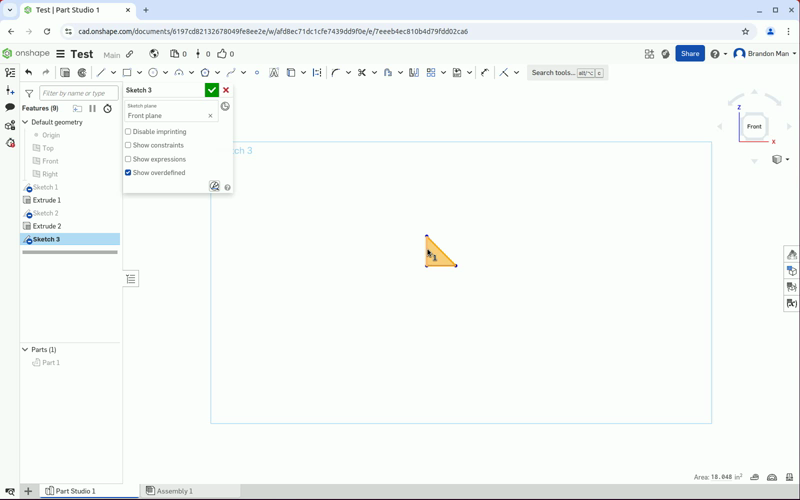
mouse_move(73, 352)
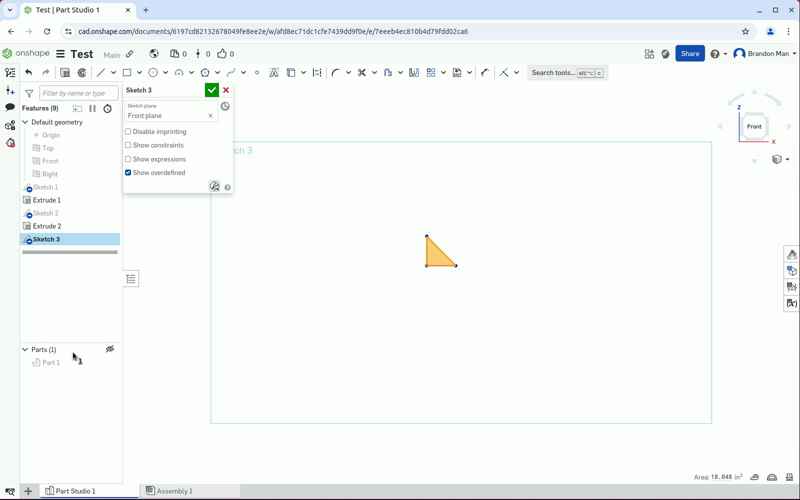
key(shift+y)
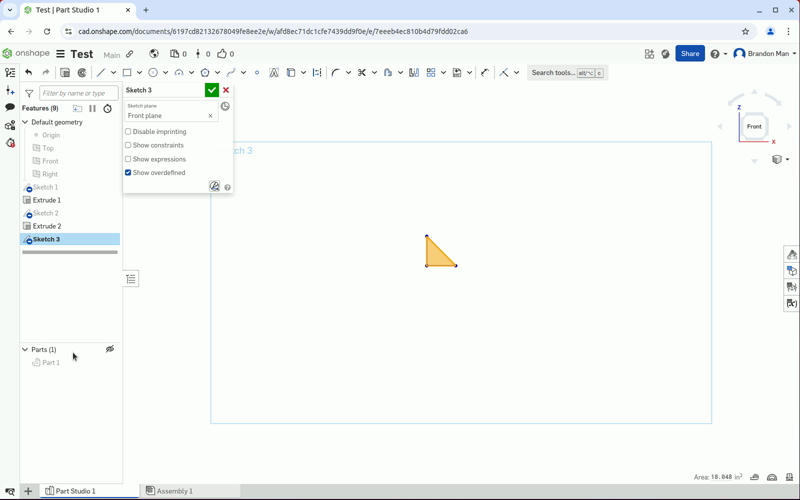
key(shift+e)
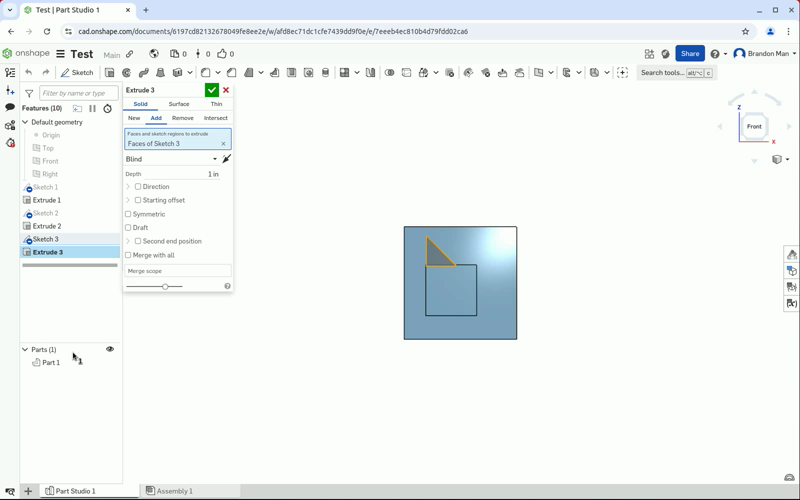
mouse_move(143, 106)
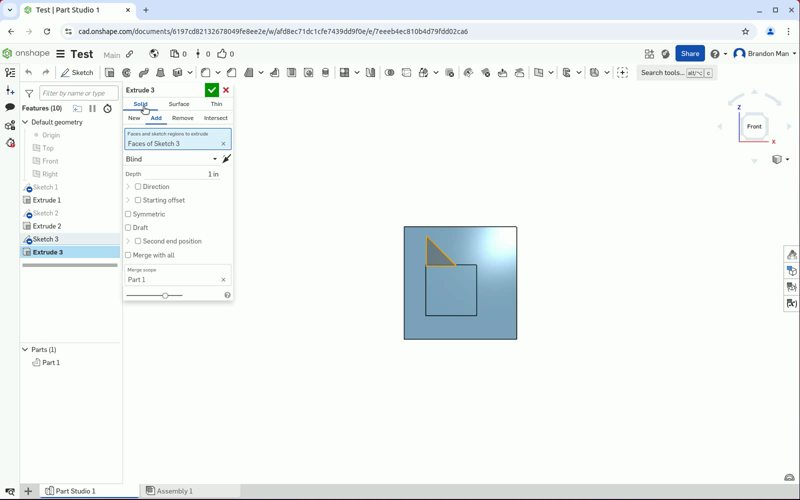
click(143, 106)
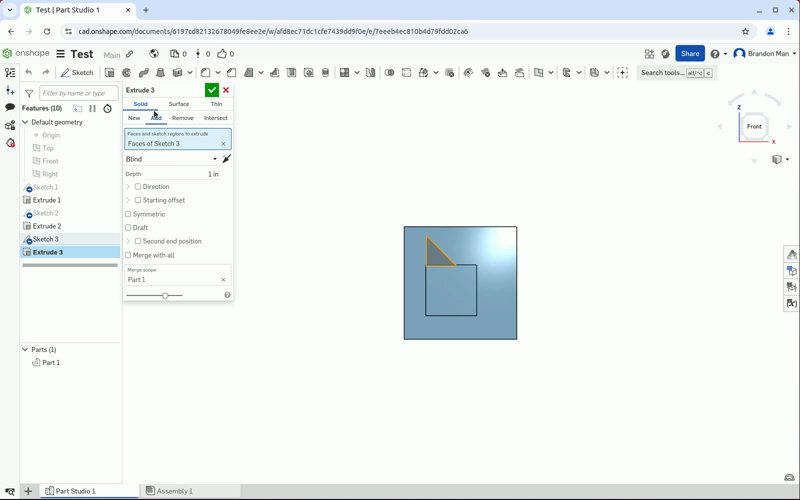
mouse_move(186, 120)
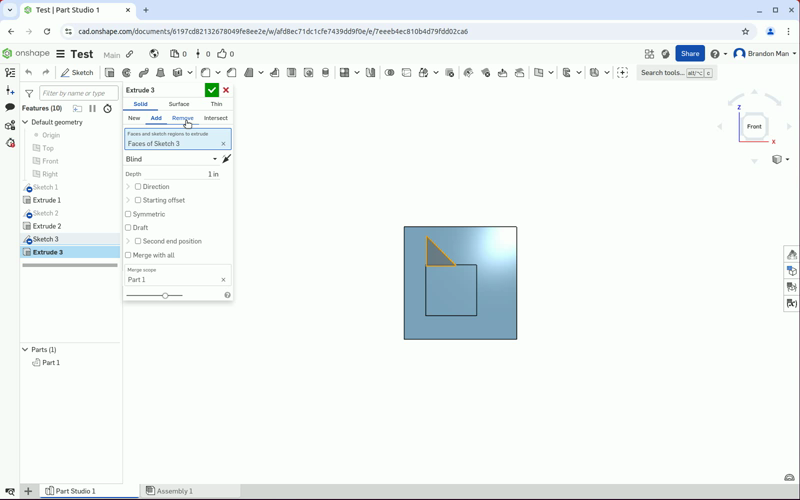
click(186, 120)
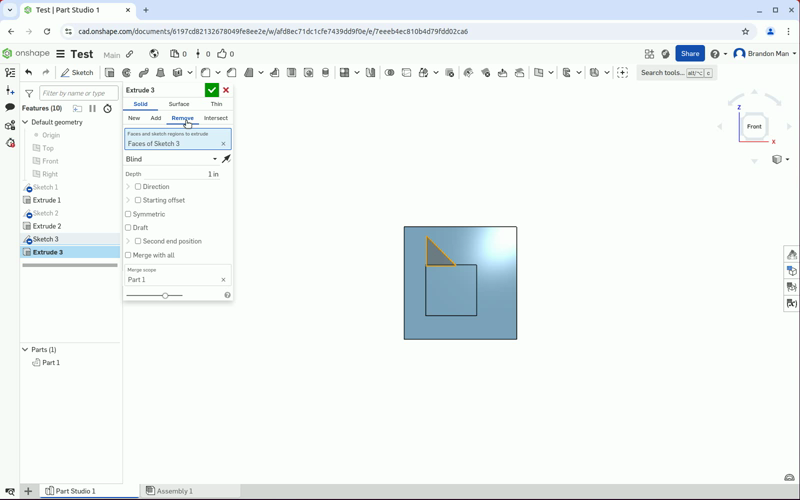
key(tab, 4)
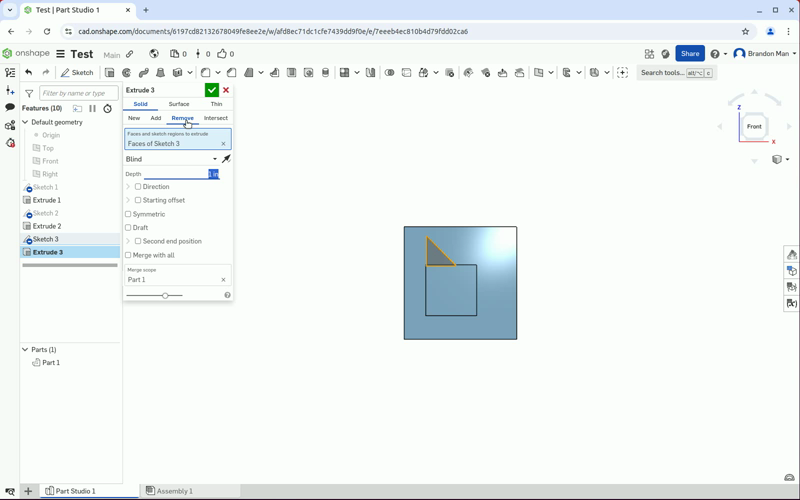
text(11.554)
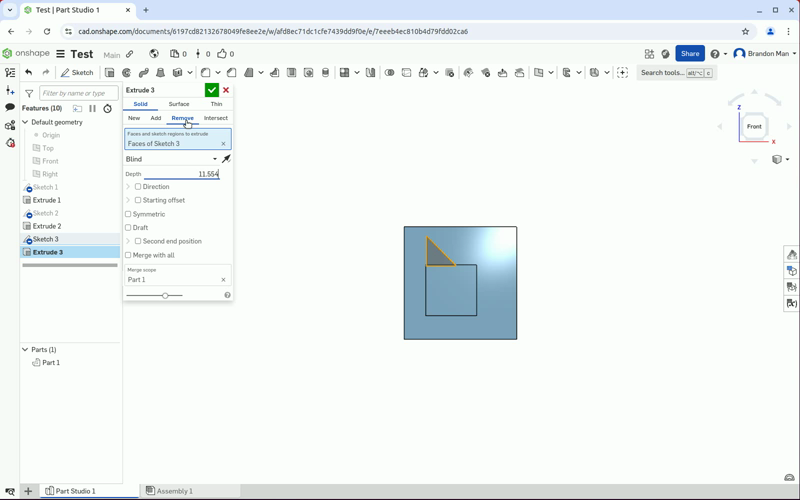
key(tab, 6)
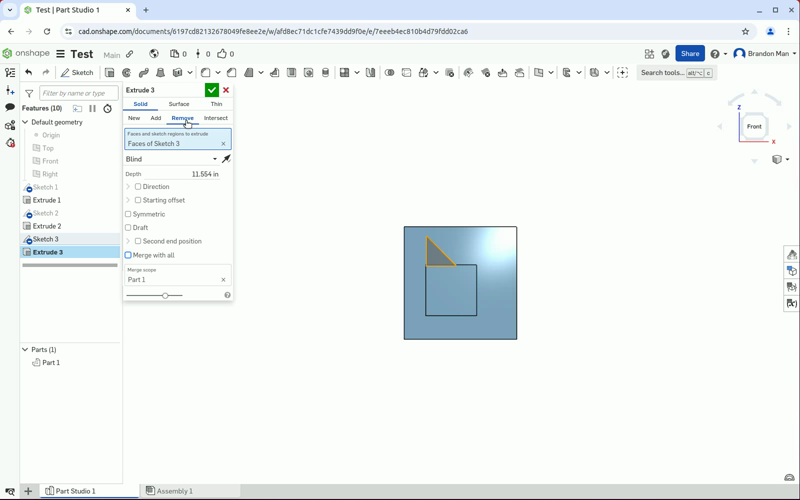
key(space)
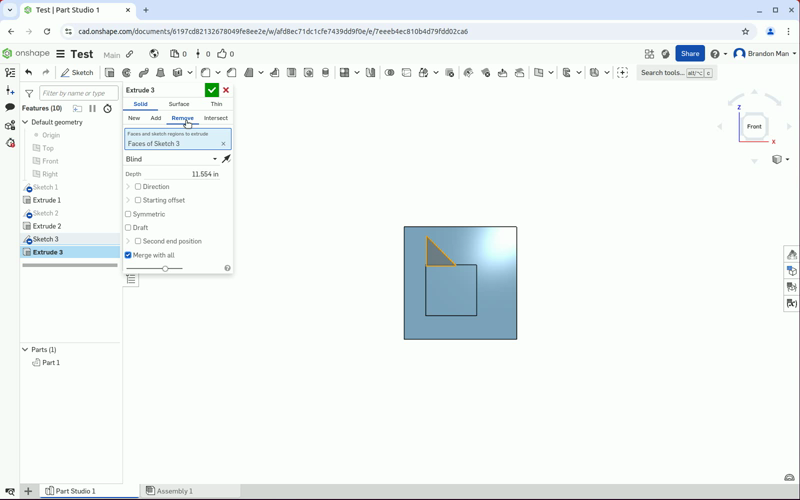
key(enter)
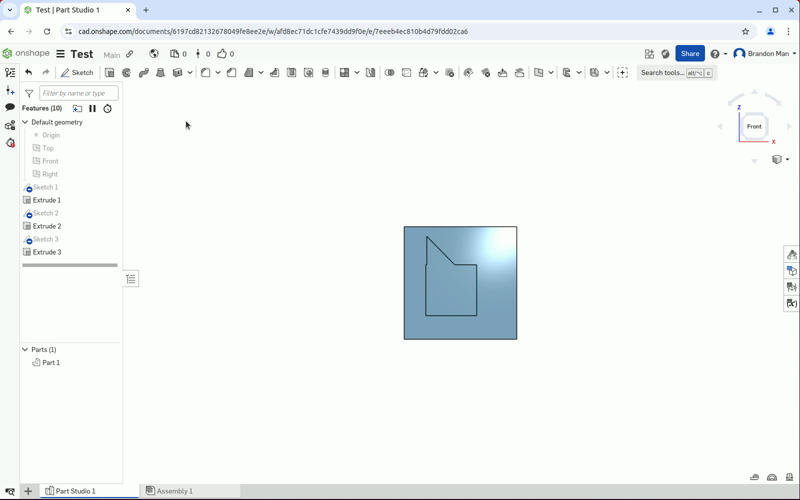
key(shift+h)
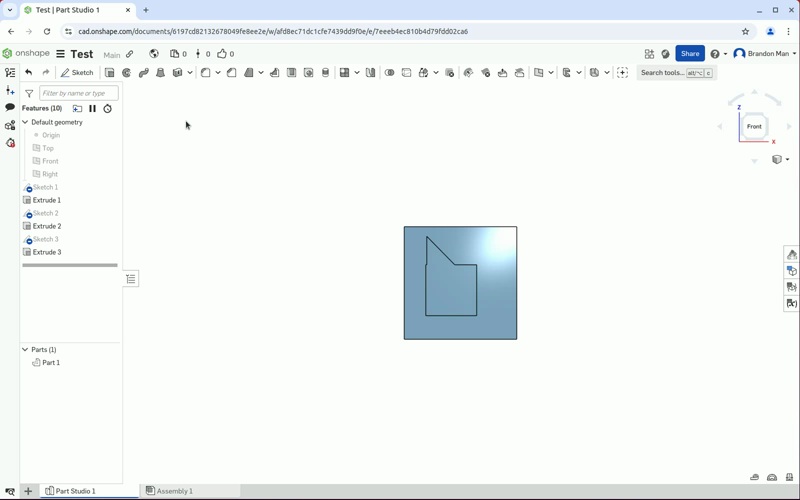
key(shift+h)
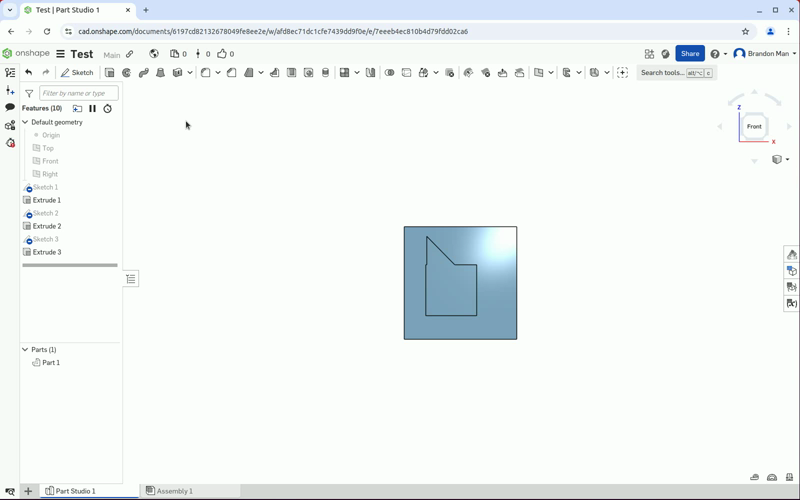
mouse_move(73, 189)
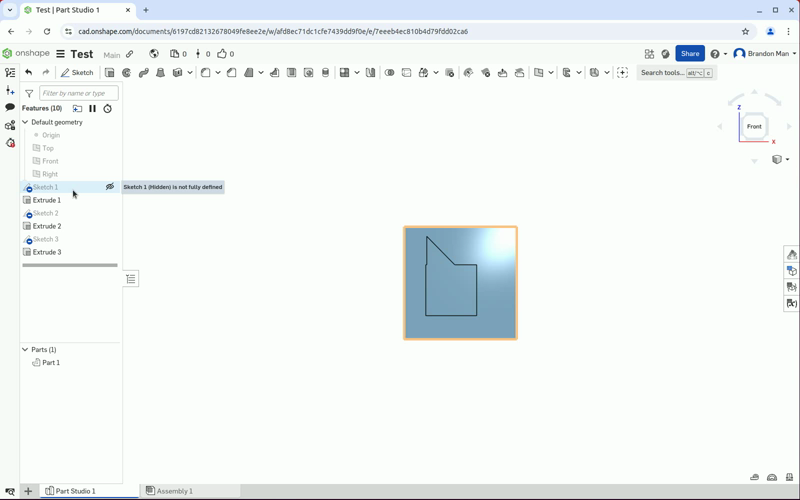
click(73, 189)
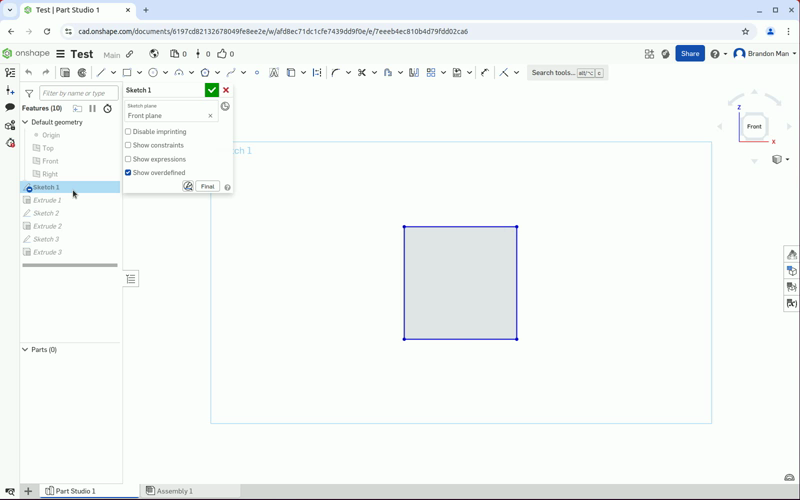
mouse_move(229, 92)
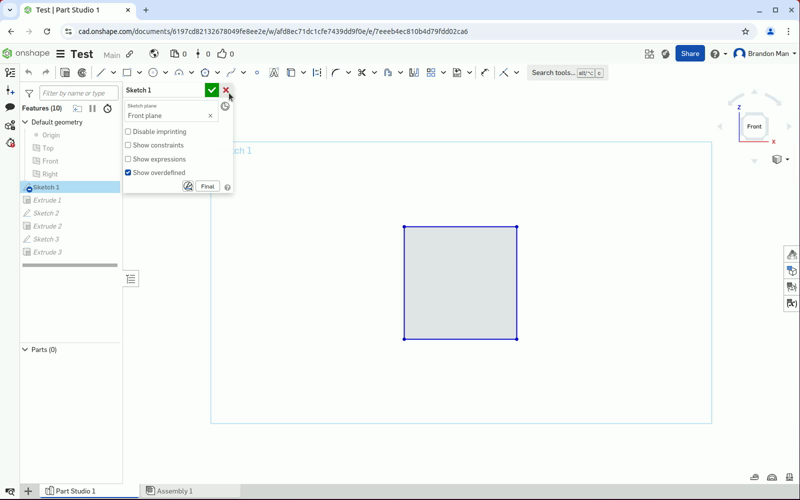
click(229, 92)
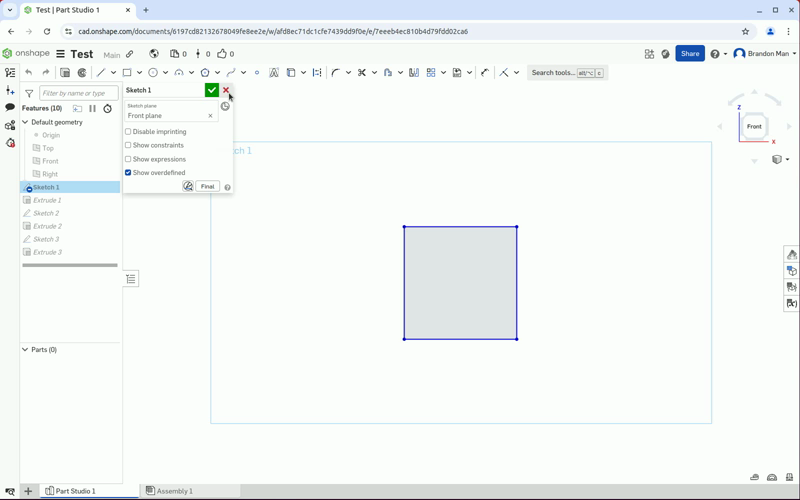
key(shift+s)
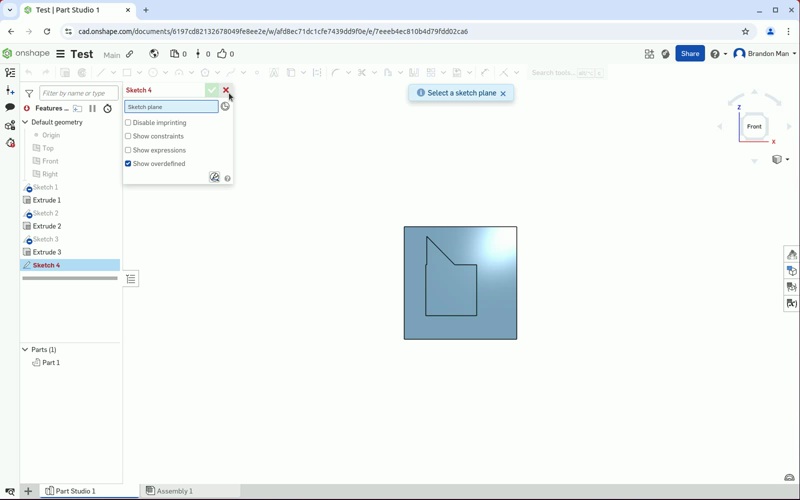
mouse_move(73, 163)
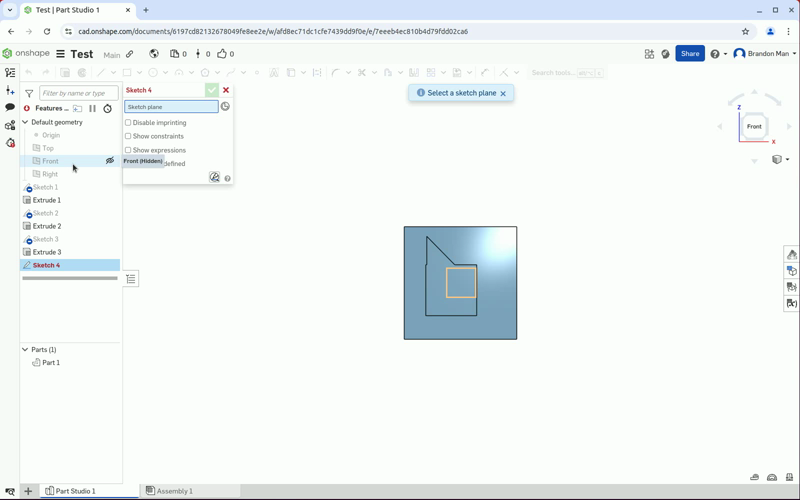
click(73, 163)
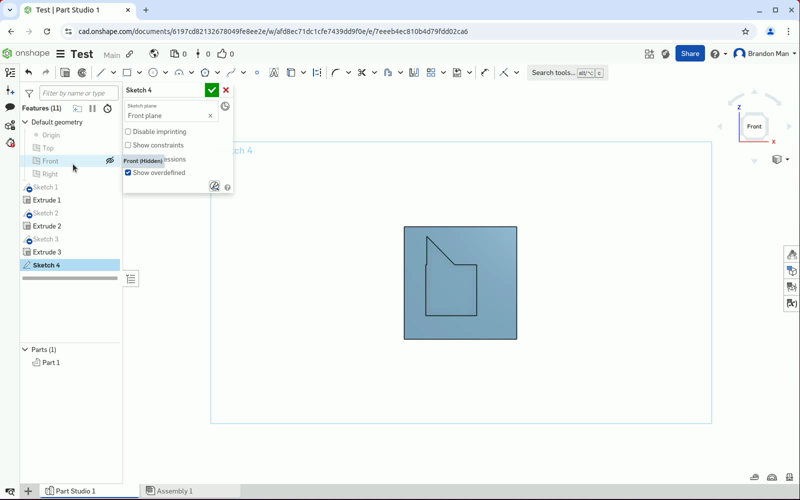
mouse_move(73, 352)
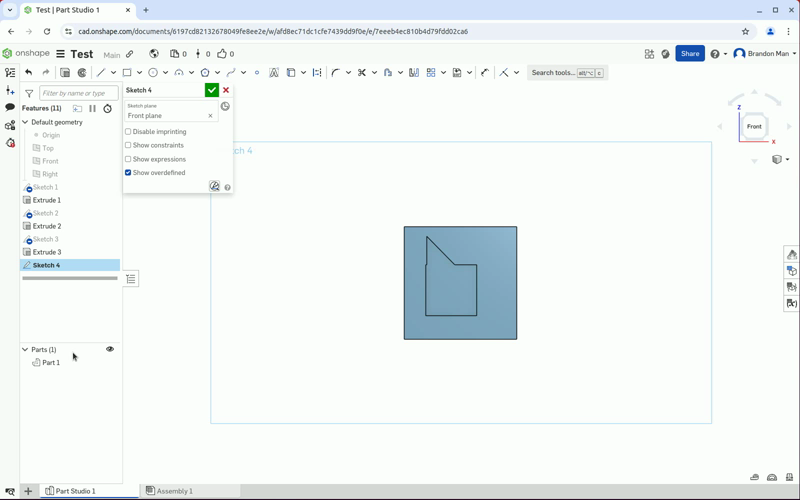
key(y)
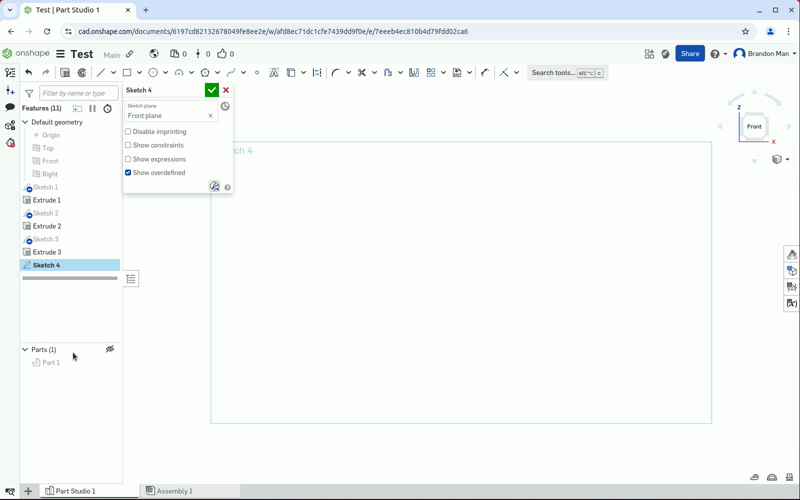
key(l)
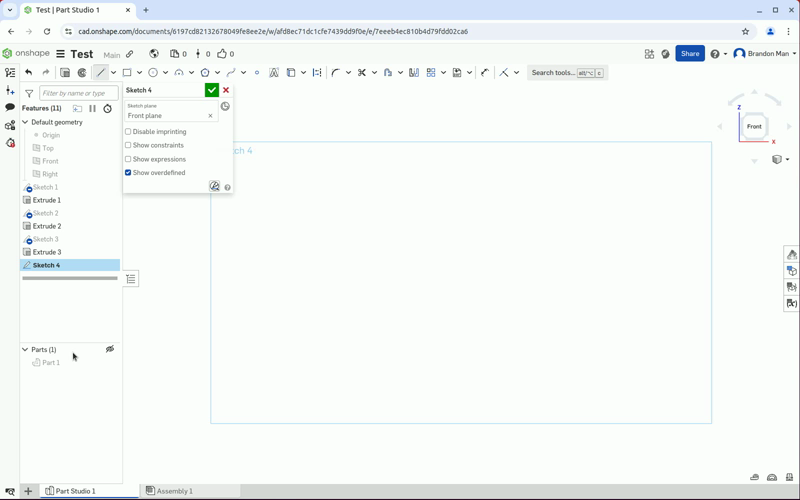
key_down(shift)
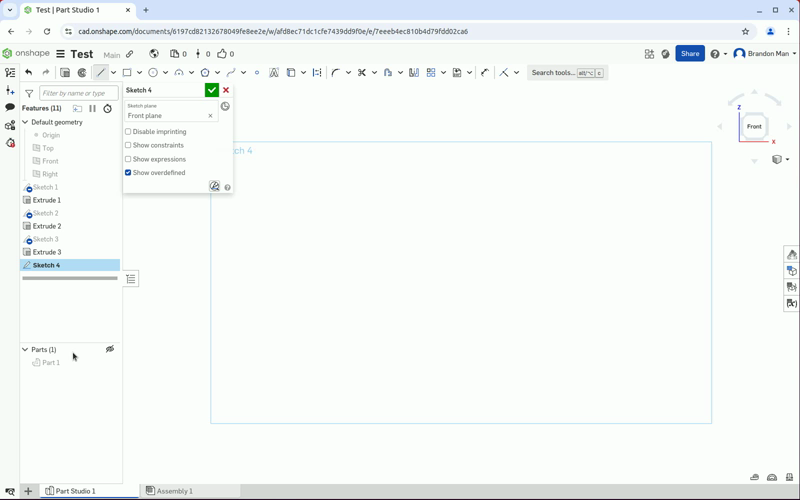
mouse_move(476, 315)
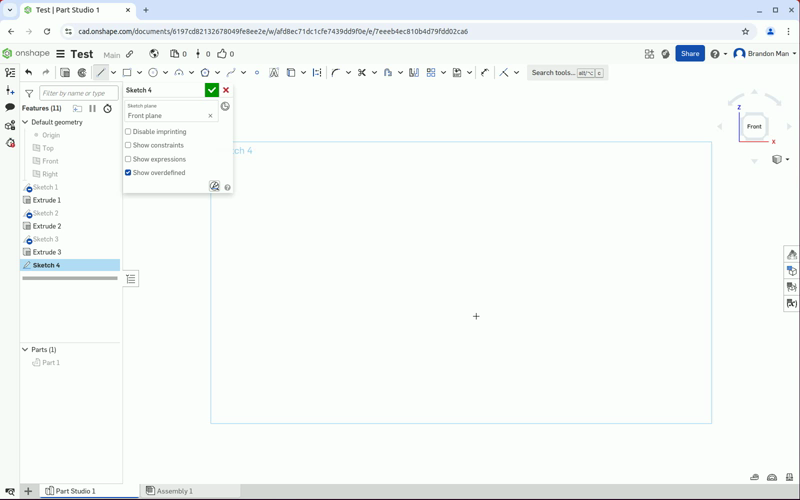
click(476, 315)
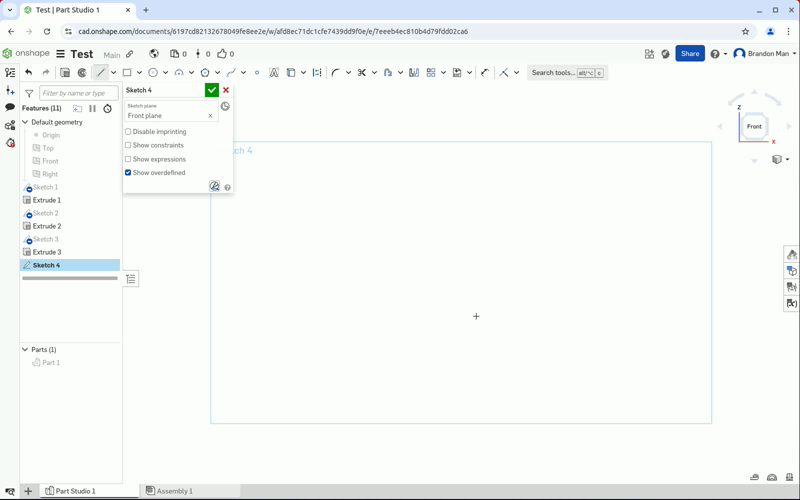
key_up(shift)
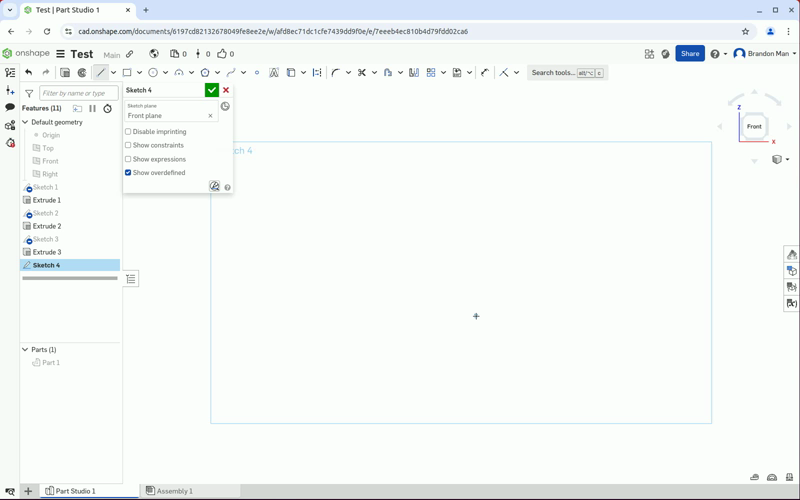
key_down(shift)
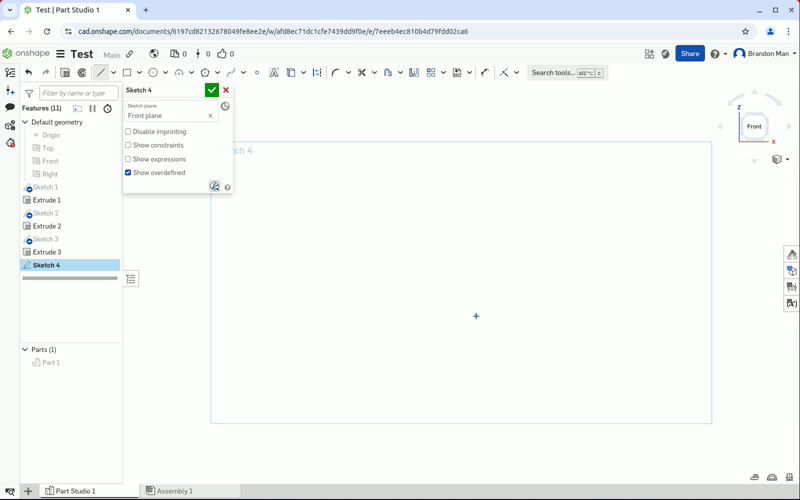
mouse_move(506, 315)
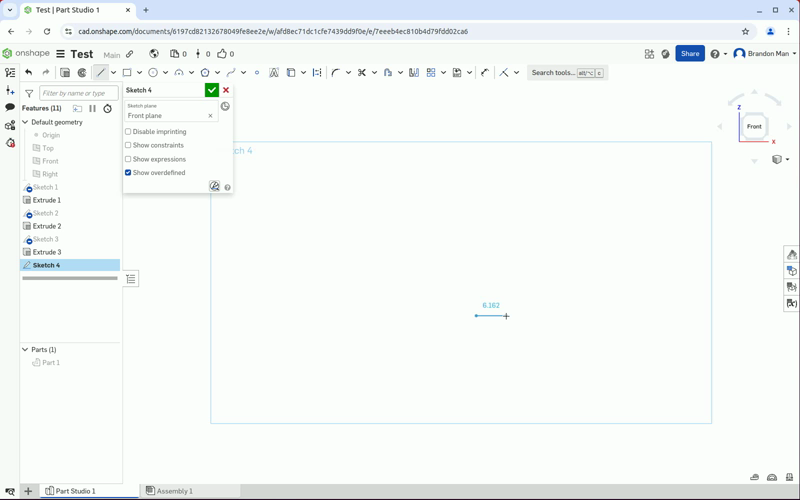
mouse_move(505, 315)
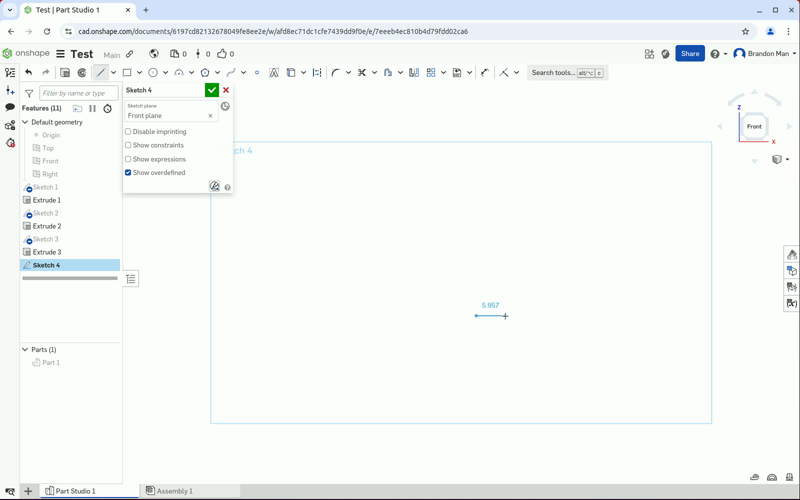
click(505, 315)
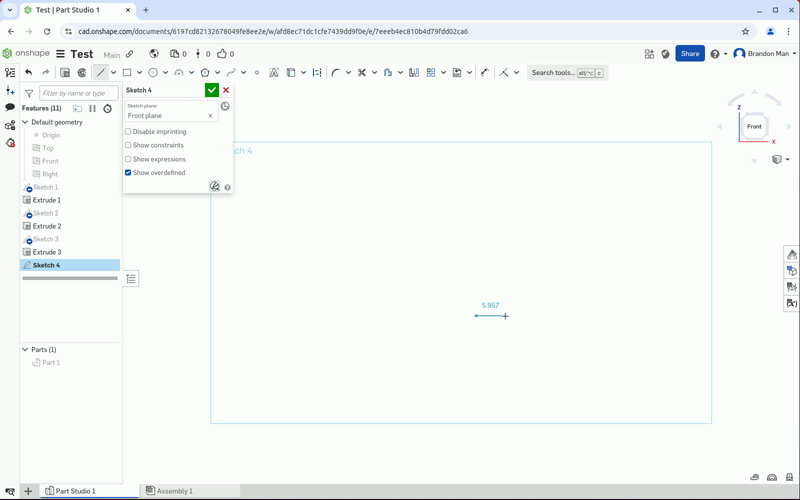
key_up(shift)
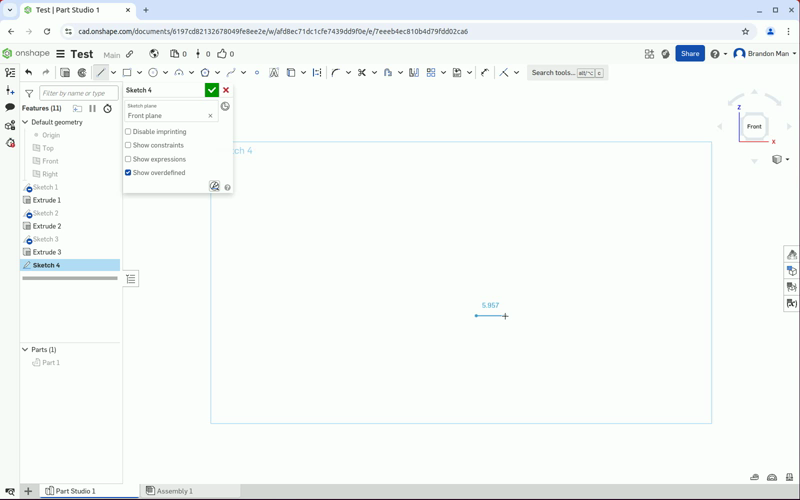
key_down(shift)
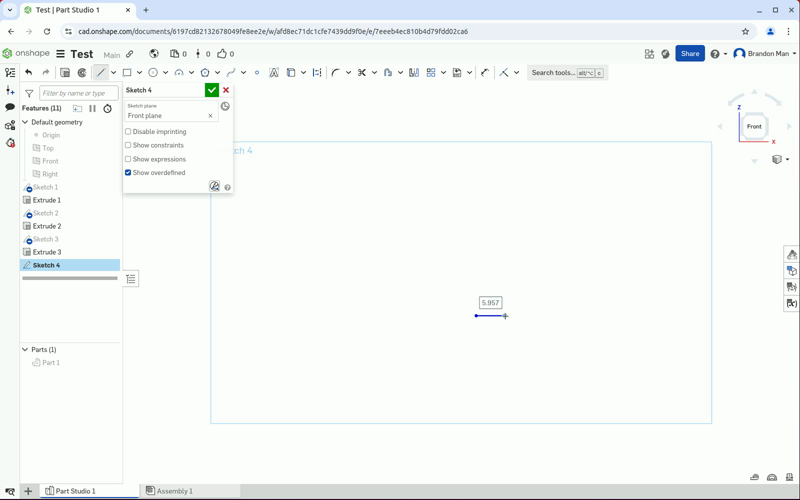
mouse_move(535, 315)
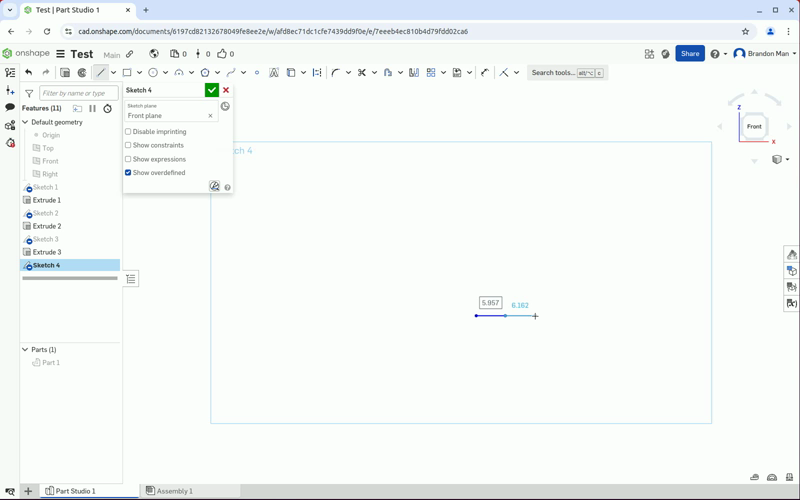
mouse_move(476, 286)
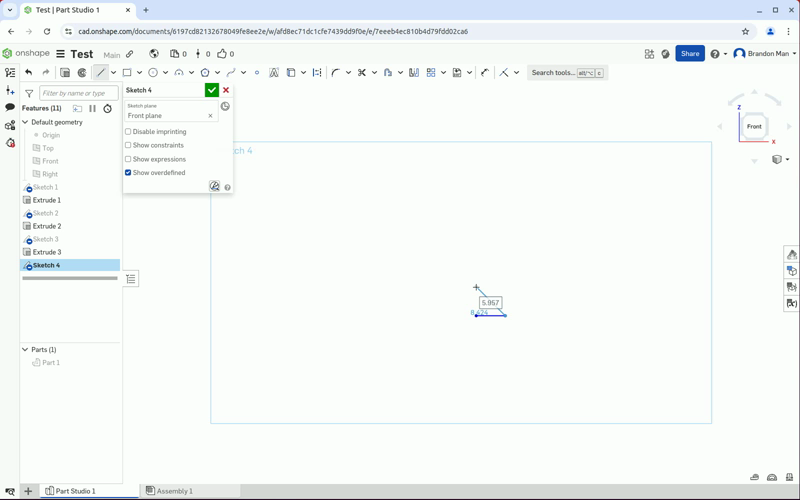
click(476, 286)
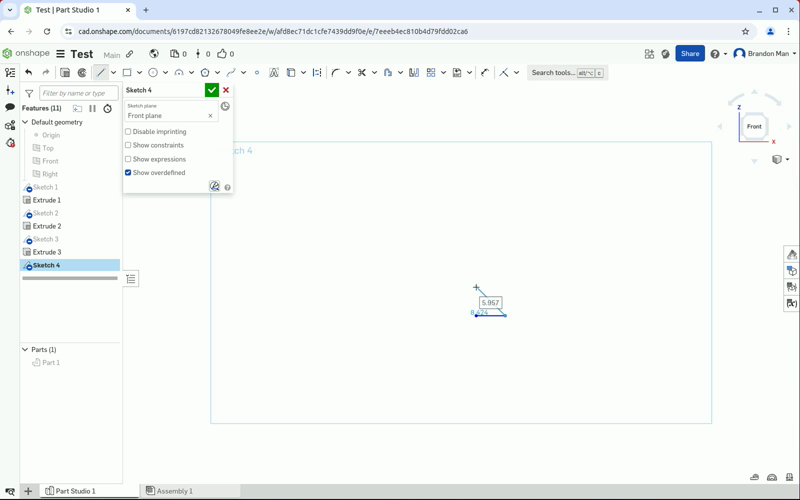
key_up(shift)
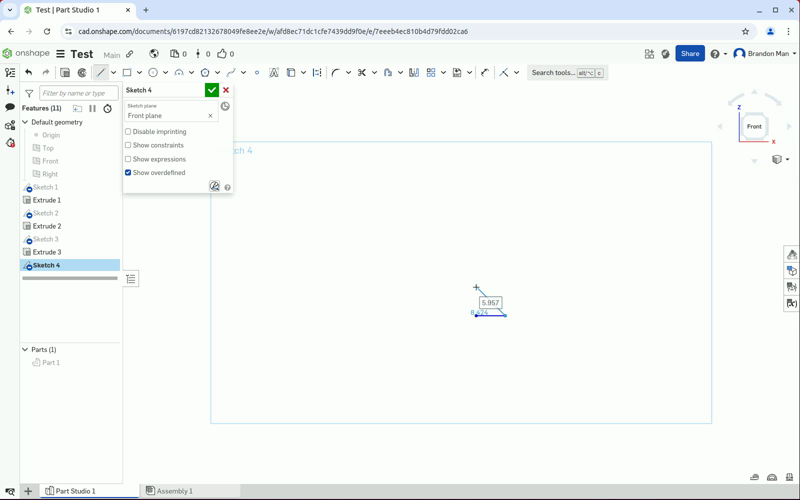
mouse_move(506, 286)
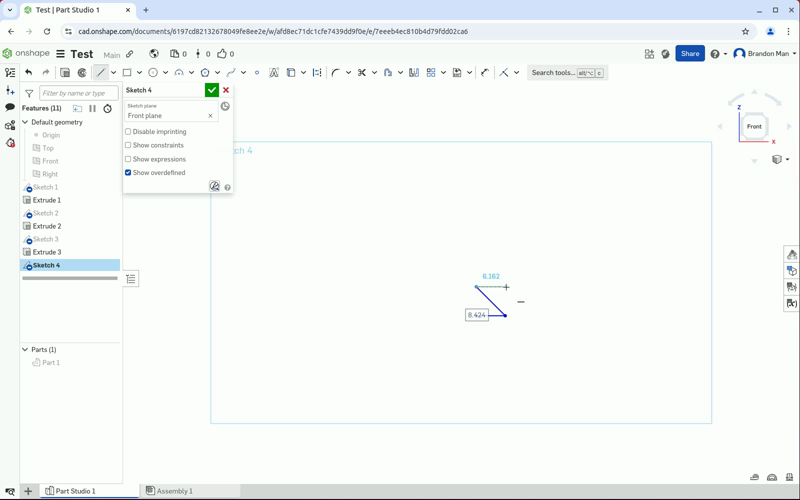
key_down(shift)
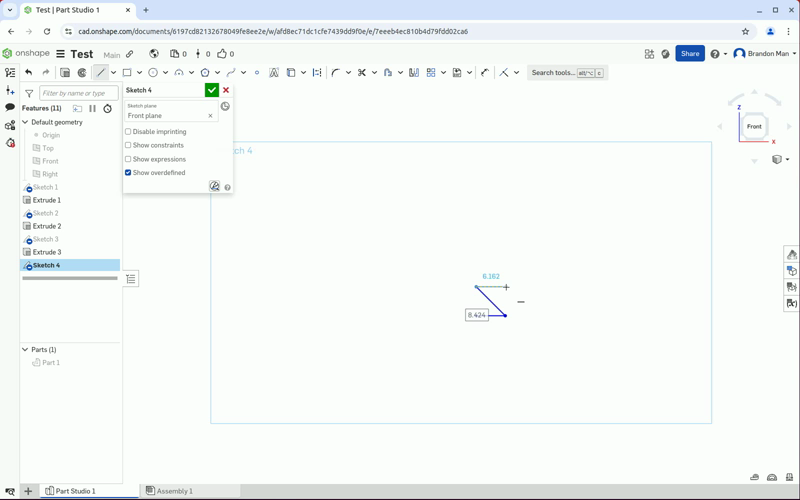
mouse_move(476, 315)
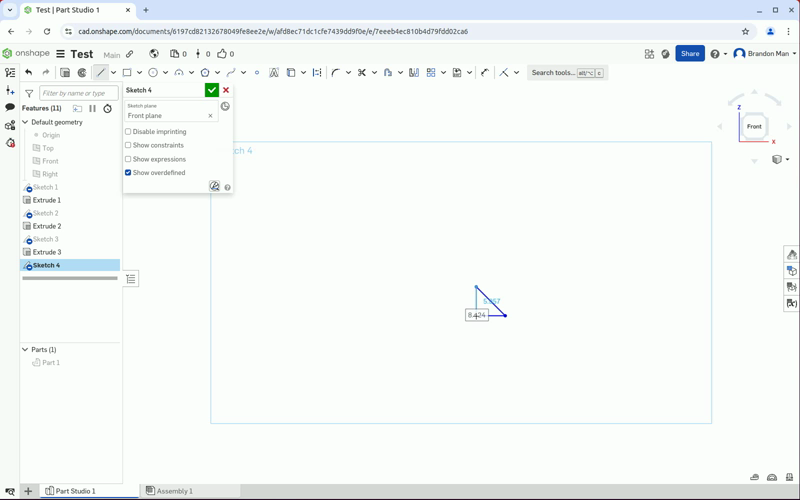
key_up(shift)
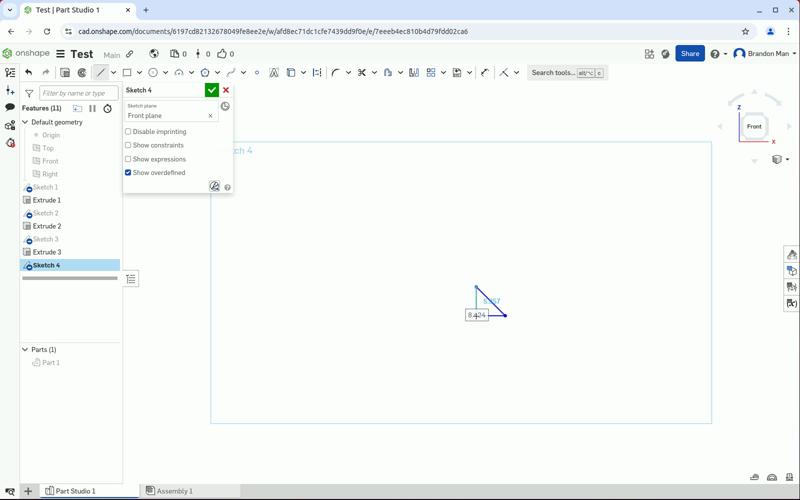
click(476, 315)
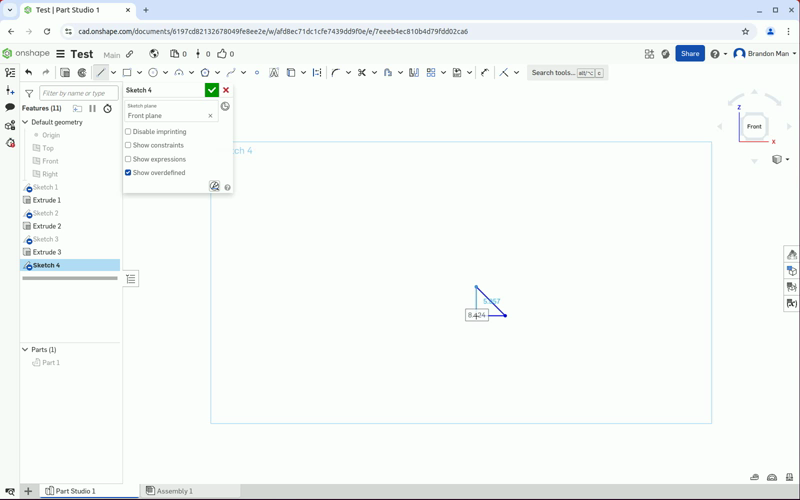
key(esc)
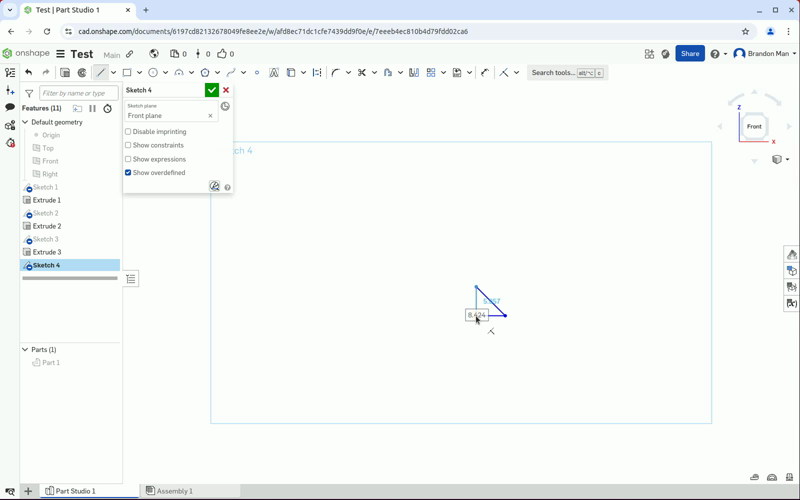
mouse_move(483, 313)
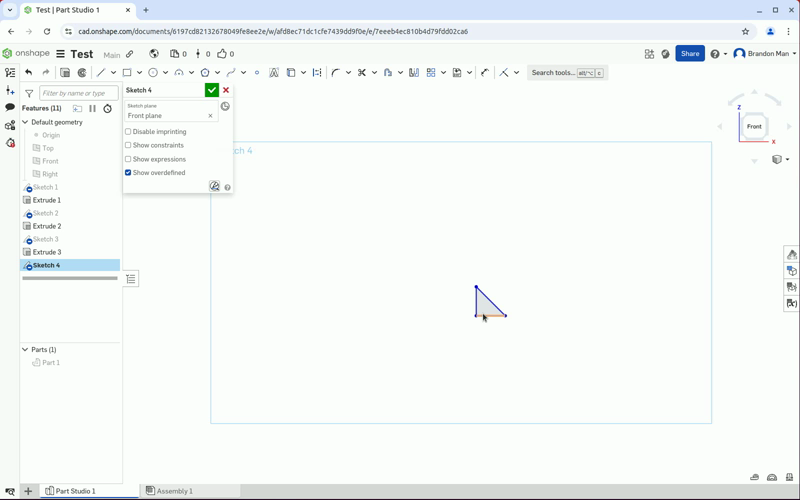
scroll(6)
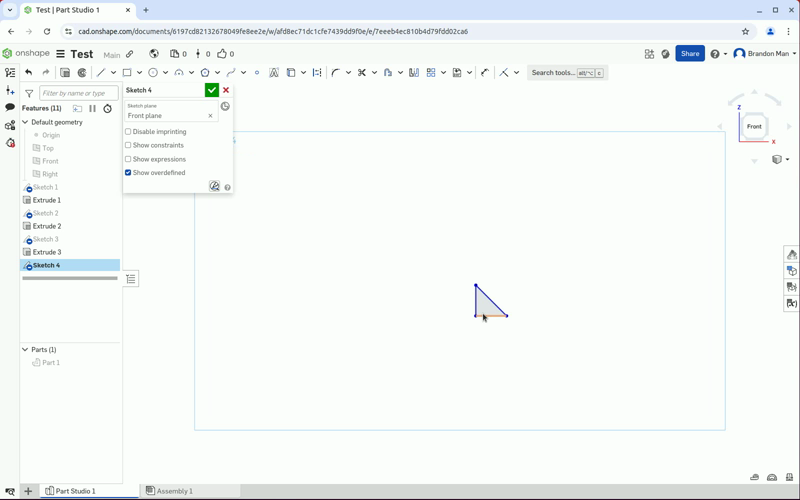
scroll(6)
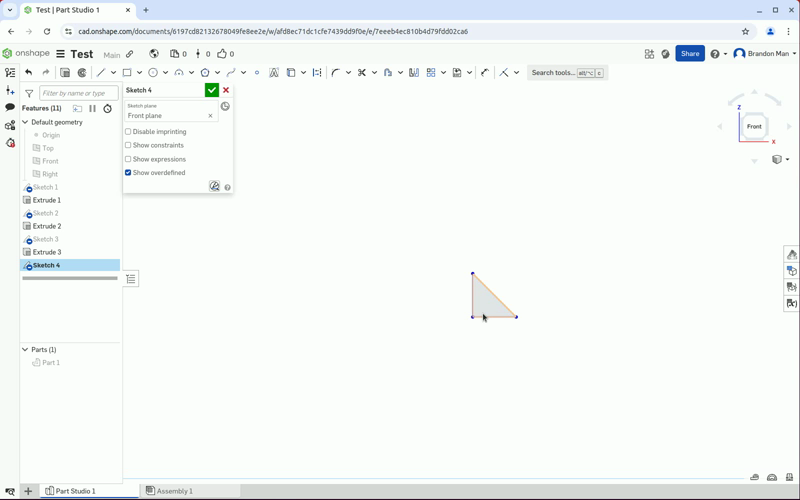
scroll(6)
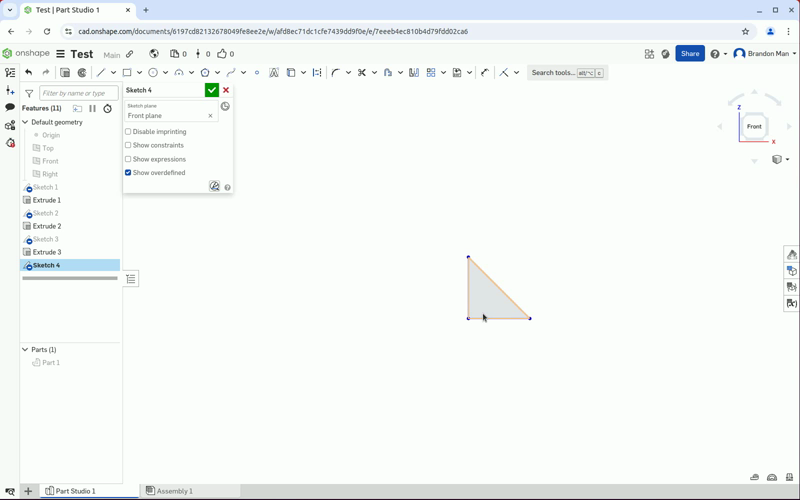
scroll(6)
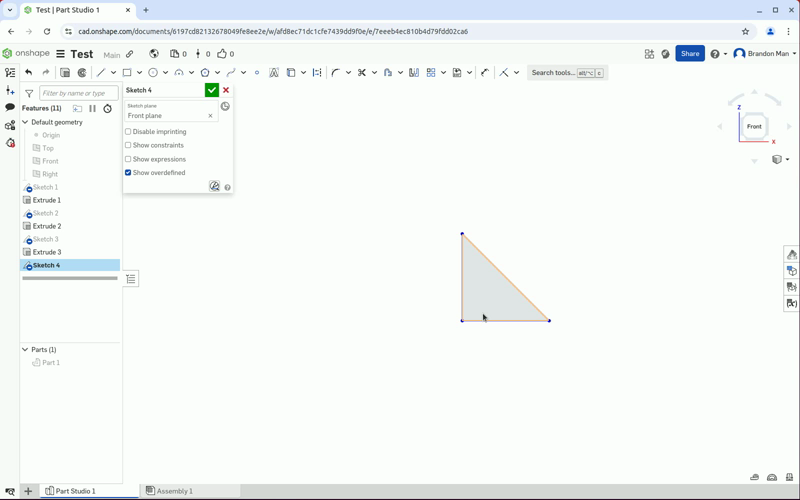
scroll(6)
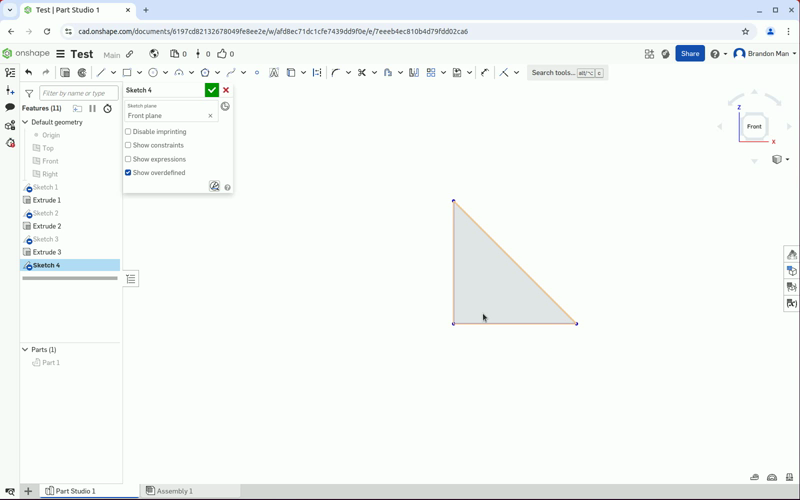
scroll(6)
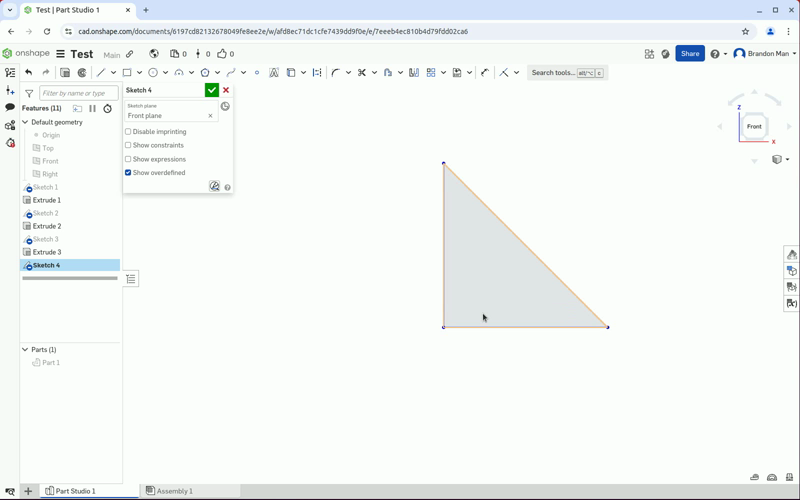
scroll(6)
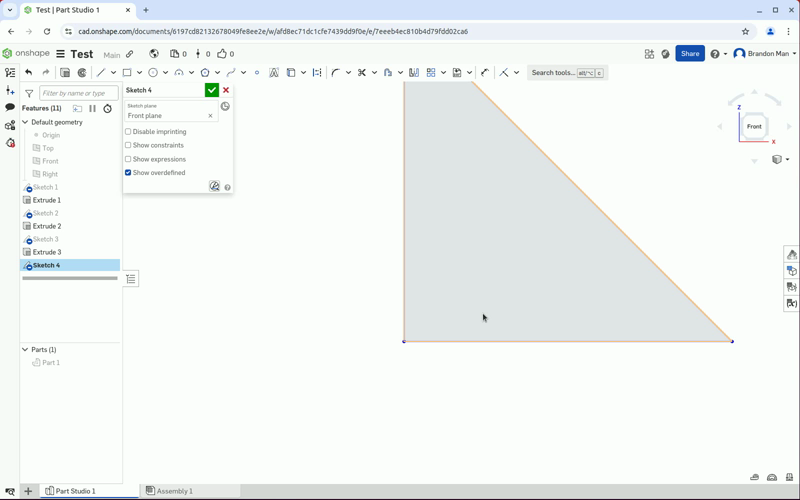
click(483, 313)
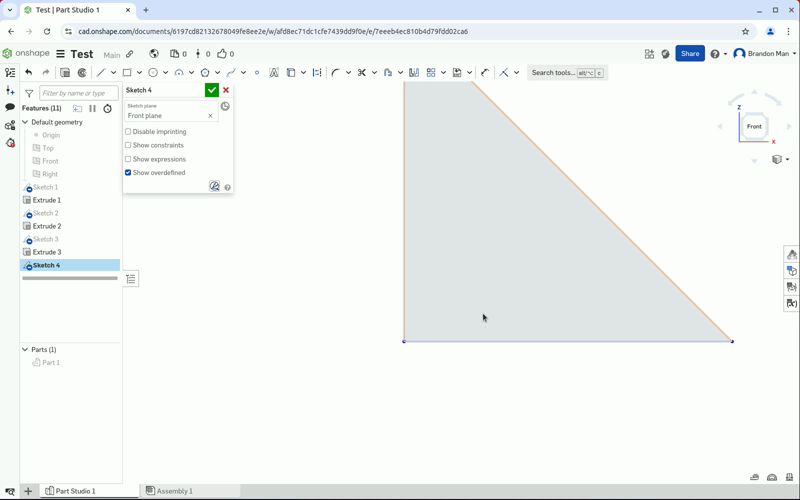
scroll(-6)
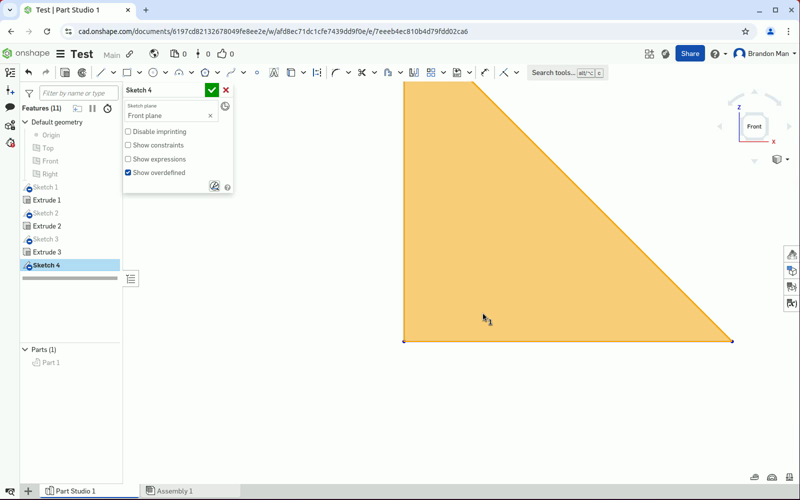
scroll(-6)
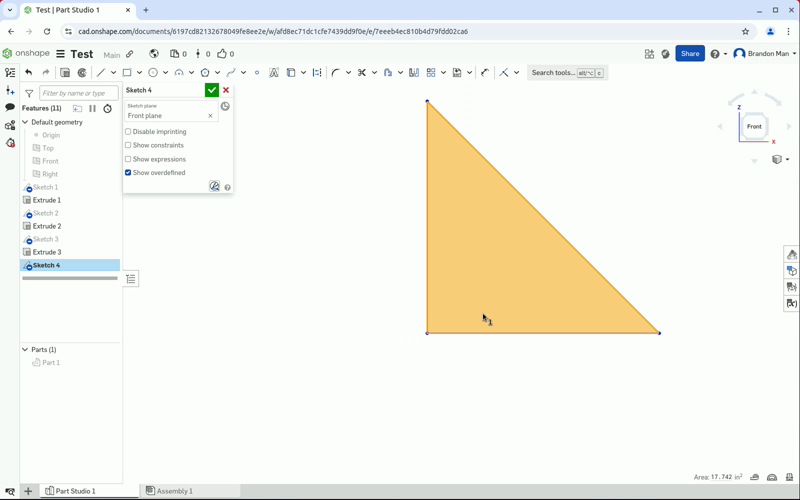
scroll(-6)
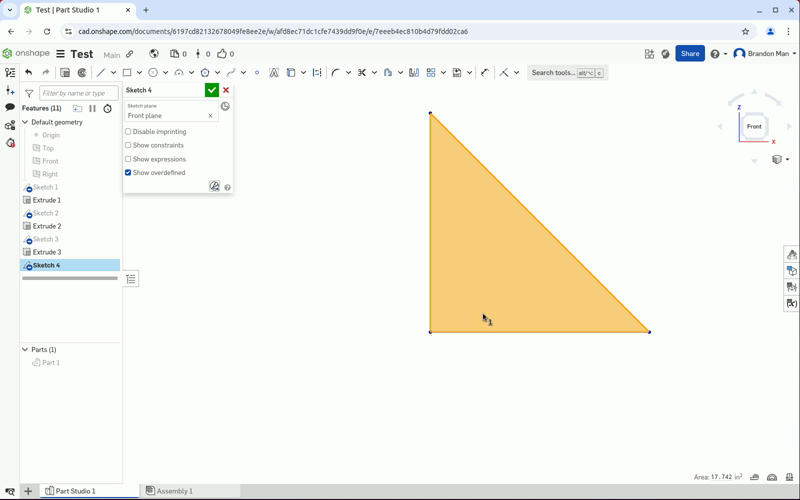
scroll(-6)
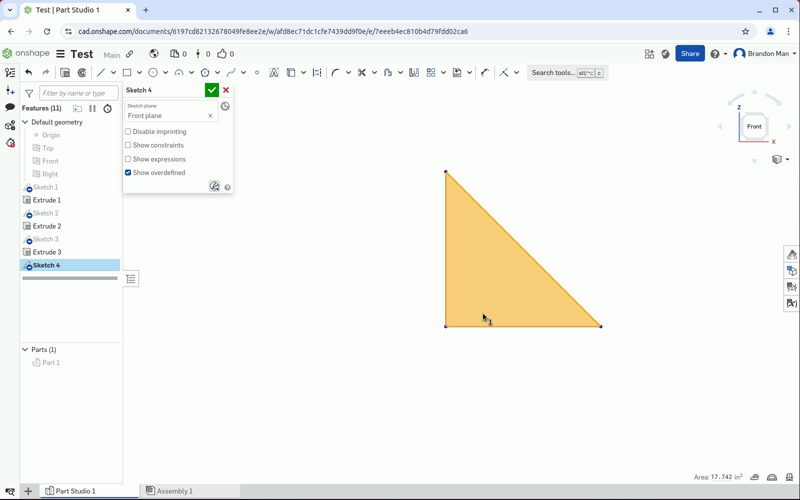
scroll(-6)
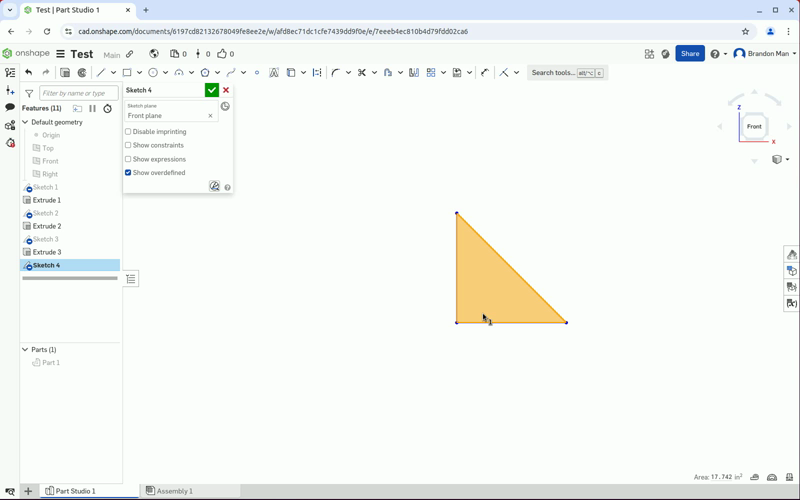
scroll(-6)
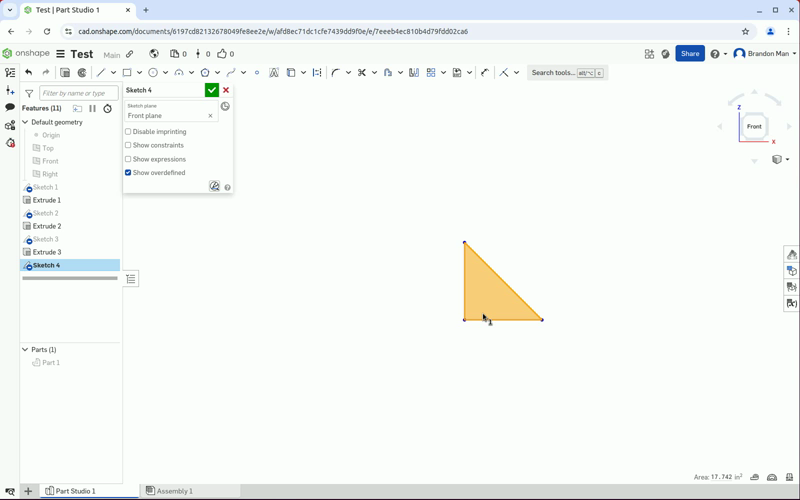
scroll(-6)
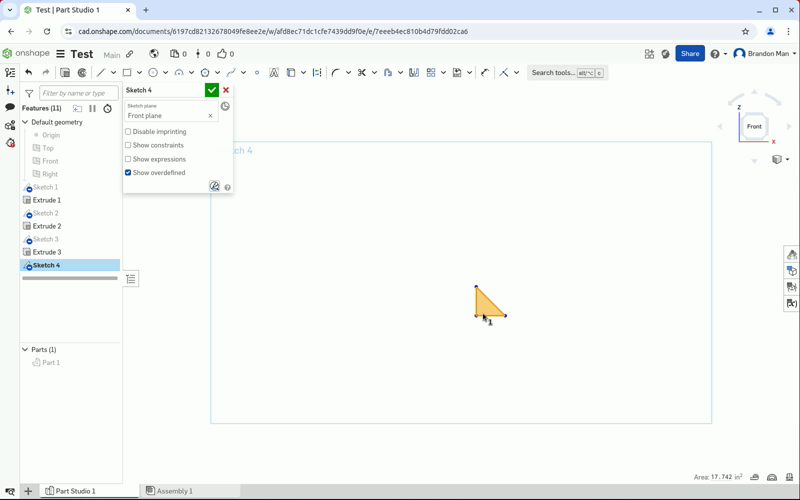
mouse_move(73, 352)
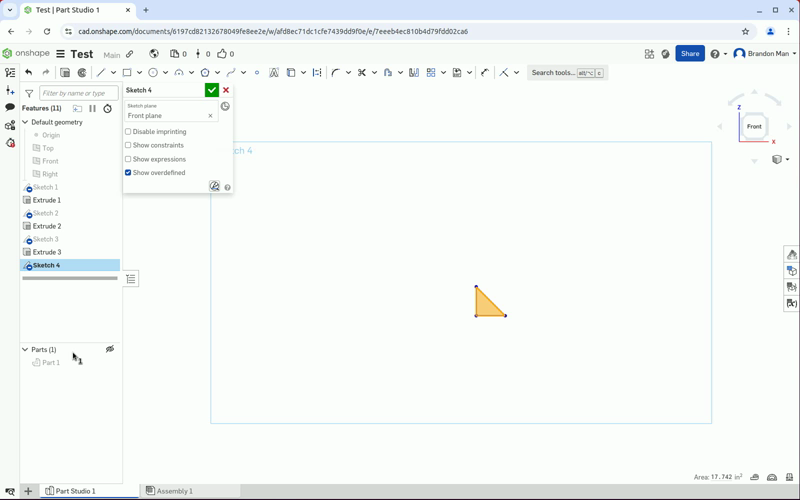
key(shift+y)
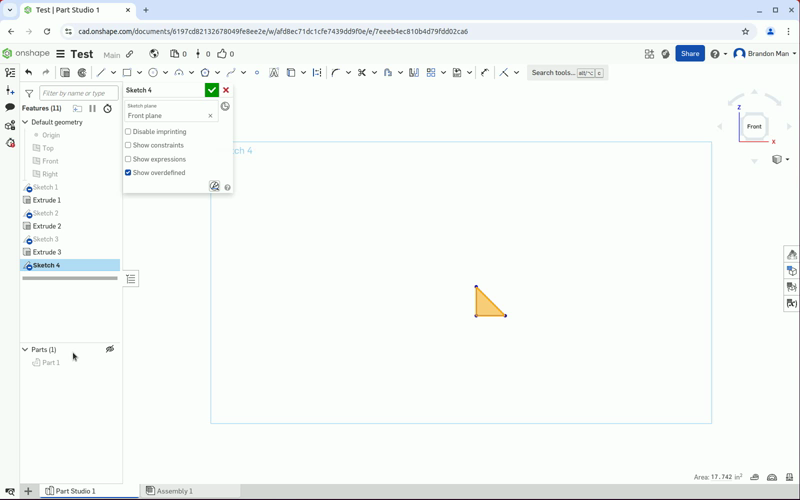
key(shift+e)
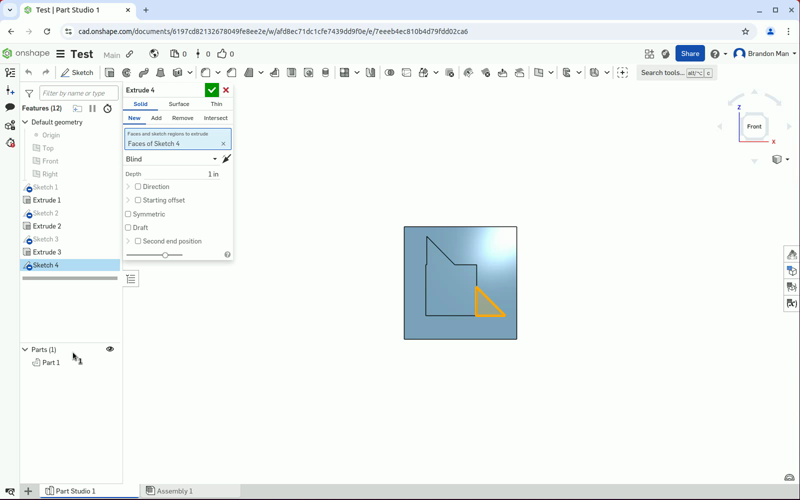
mouse_move(143, 106)
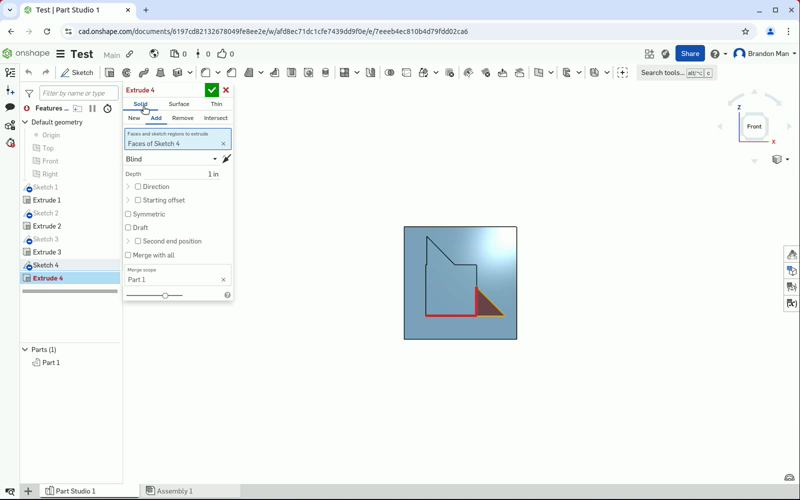
click(143, 106)
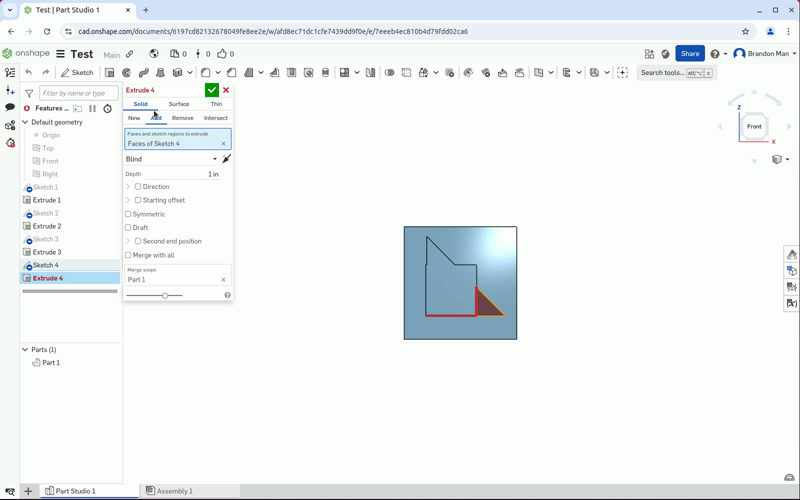
mouse_move(186, 120)
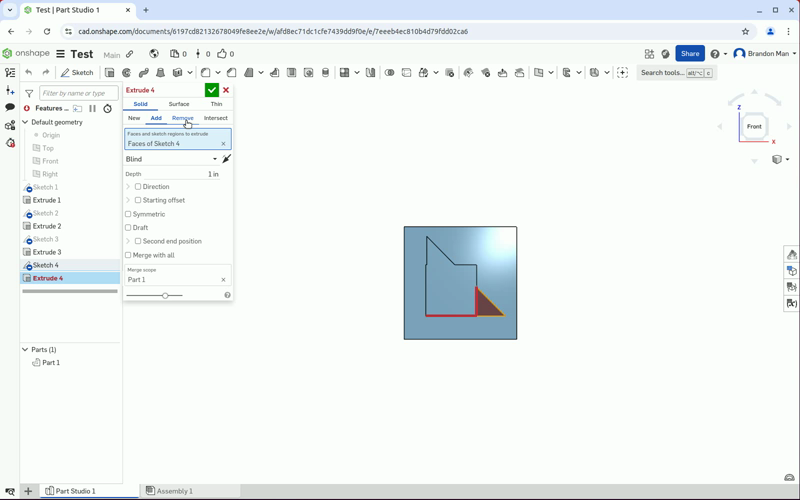
click(186, 120)
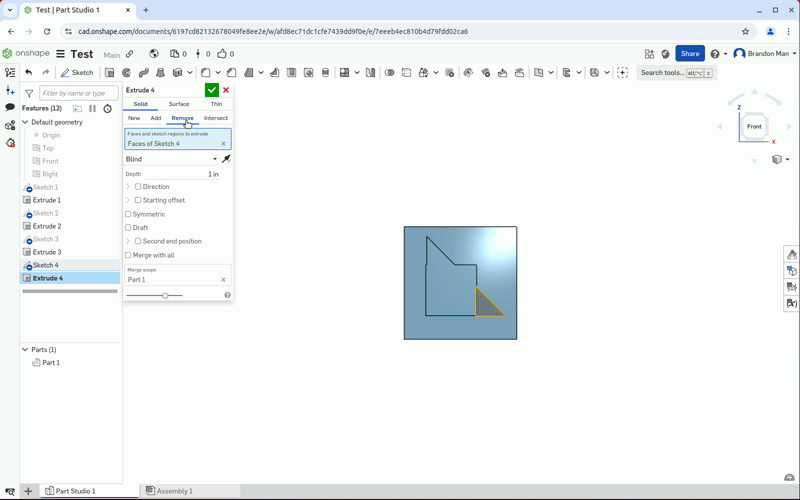
key(tab, 4)
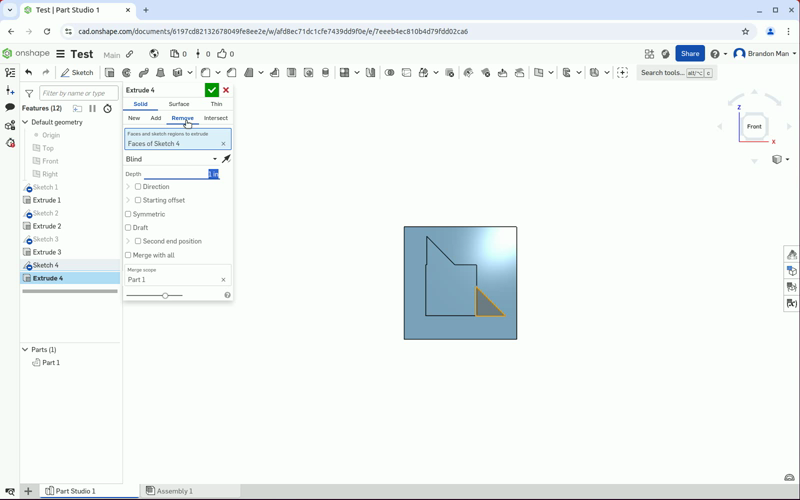
text(11.554)
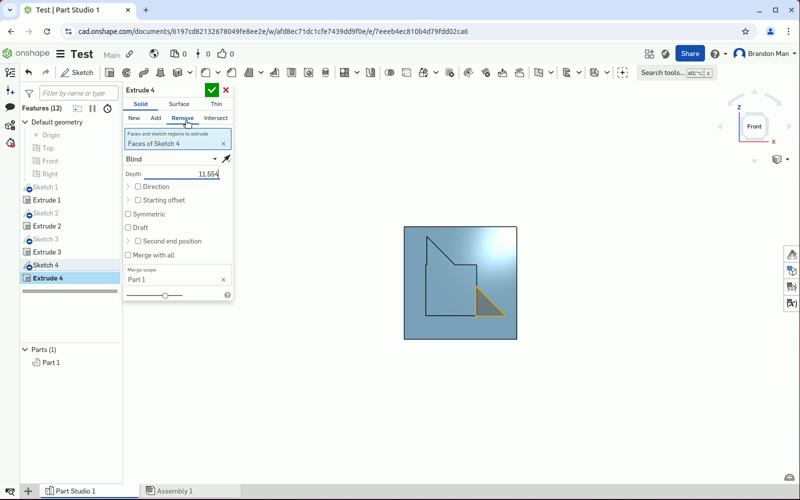
key(tab, 6)
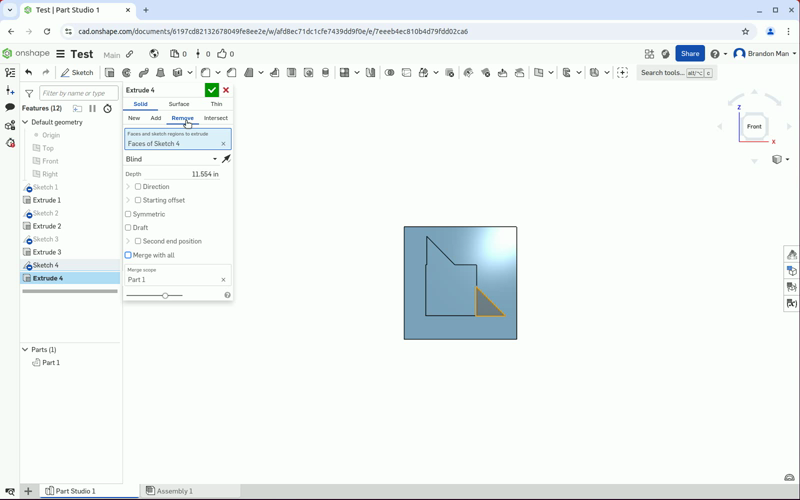
key(space)
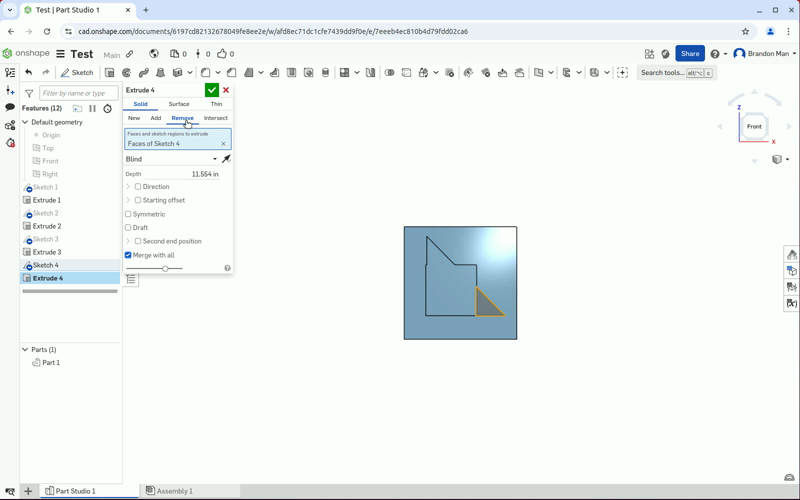
key(enter)
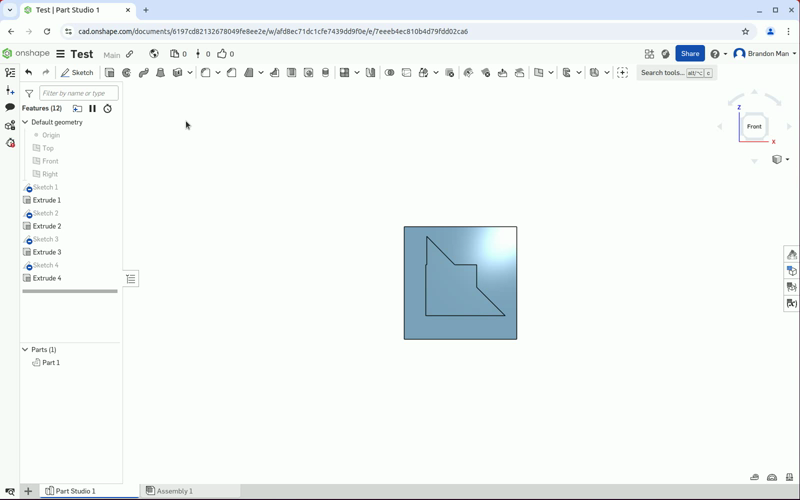
key(shift+h)
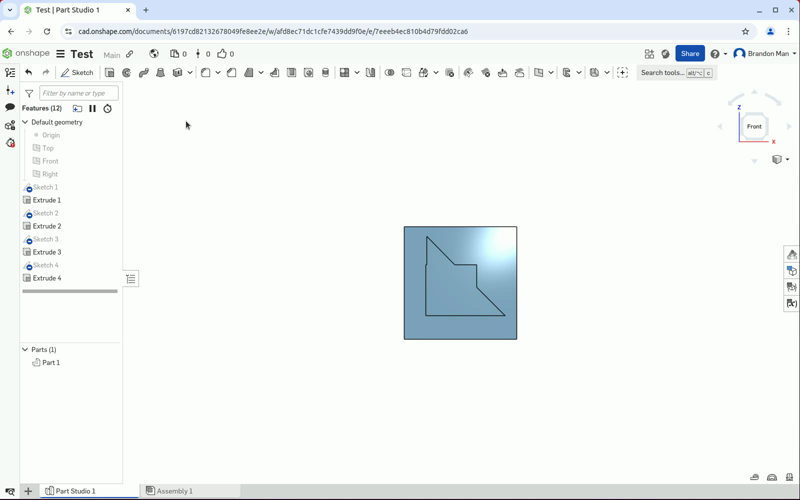
key(shift+h)
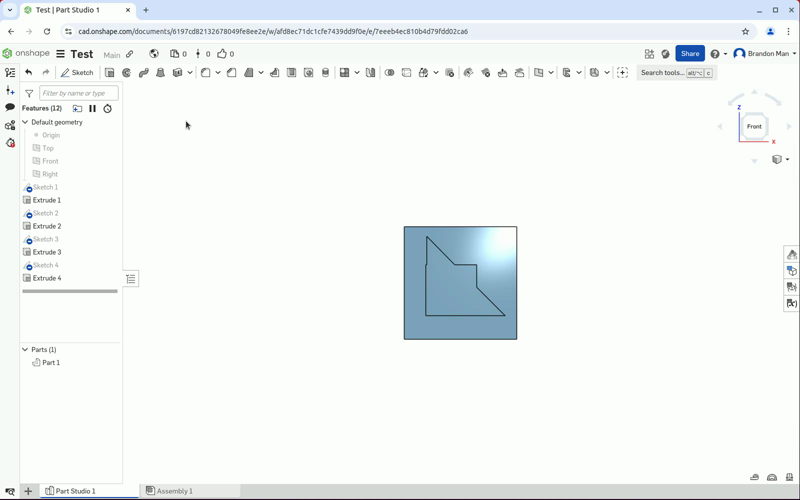
mouse_move(73, 189)
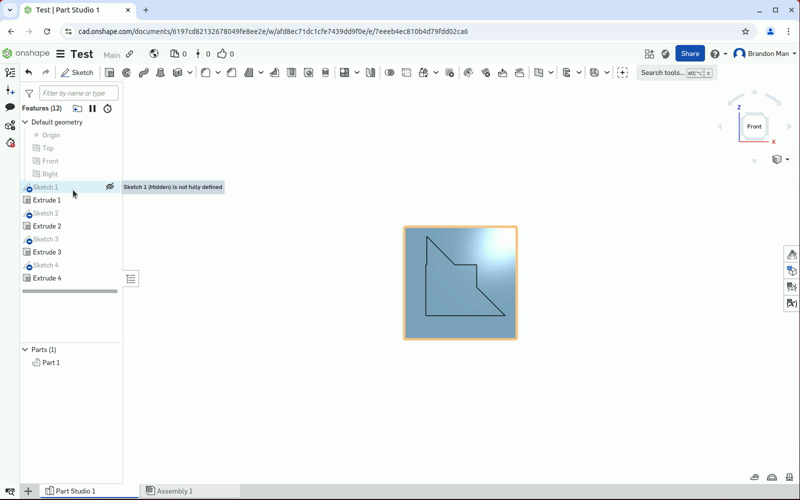
click(73, 189)
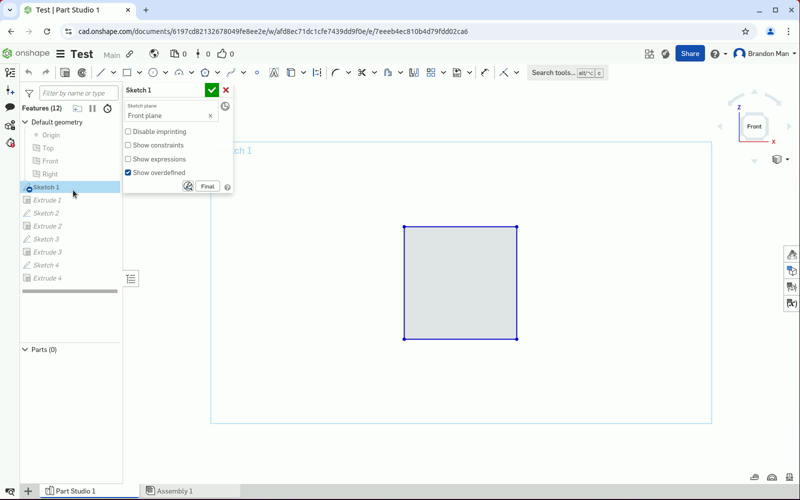
mouse_move(229, 92)
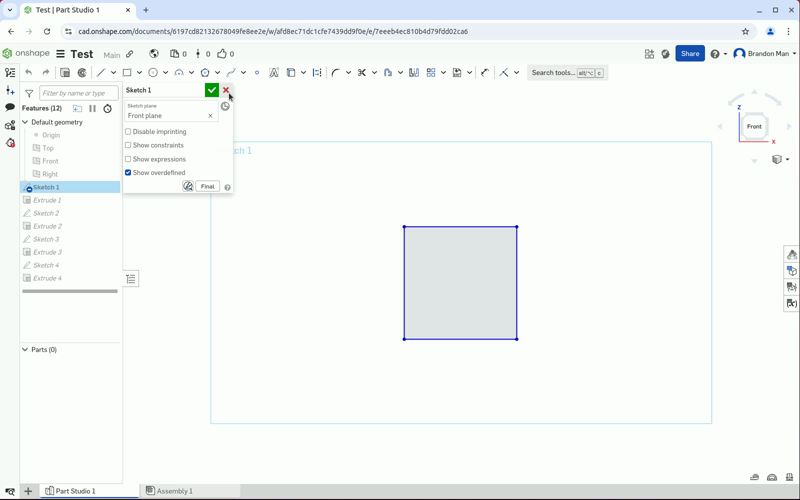
click(229, 92)
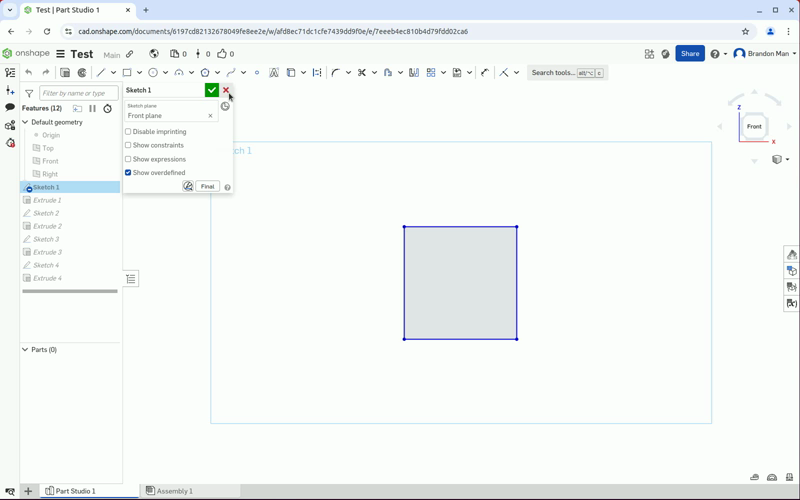
key(shift+s)
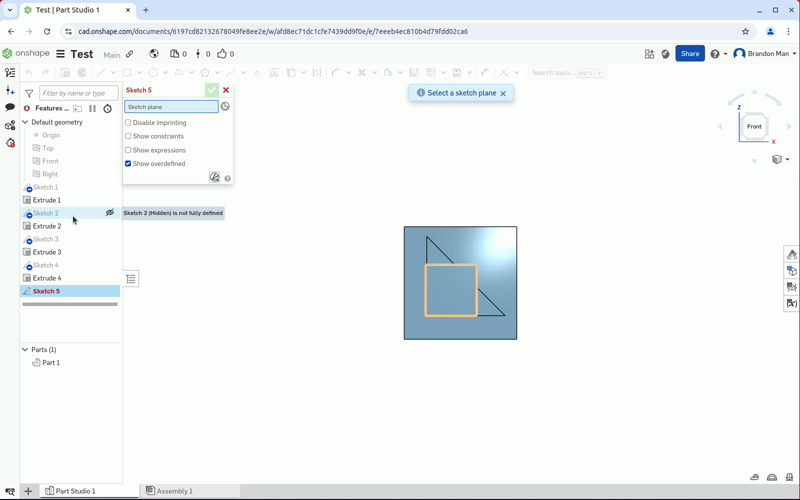
scroll(3)
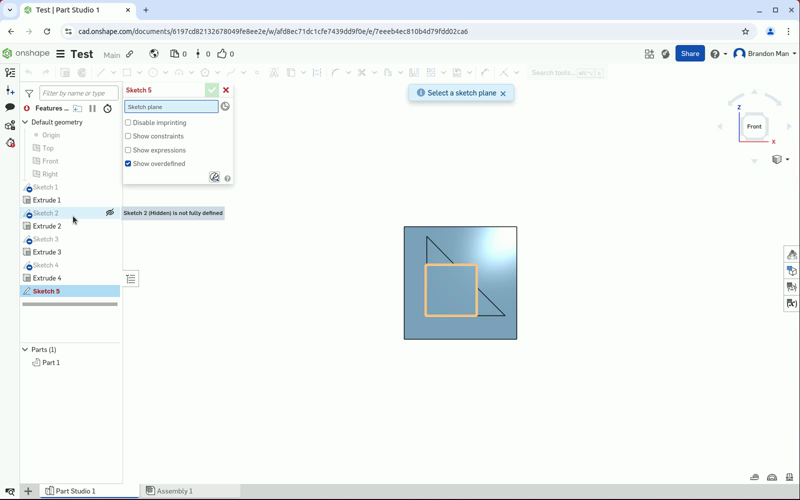
mouse_move(73, 163)
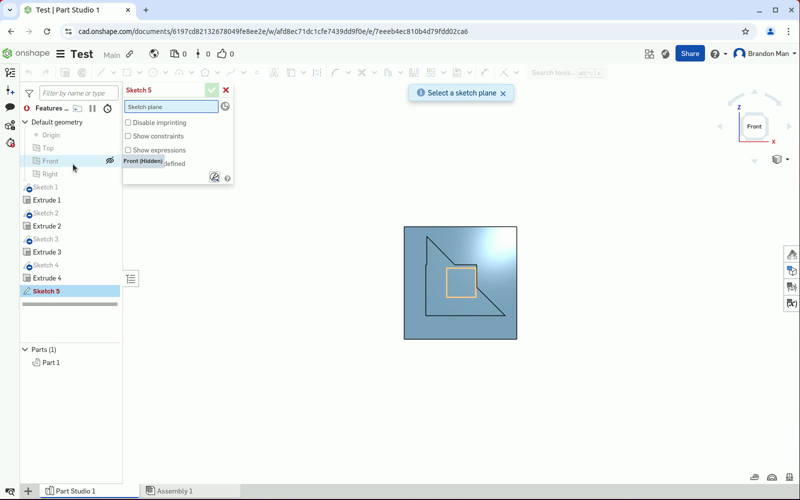
click(73, 163)
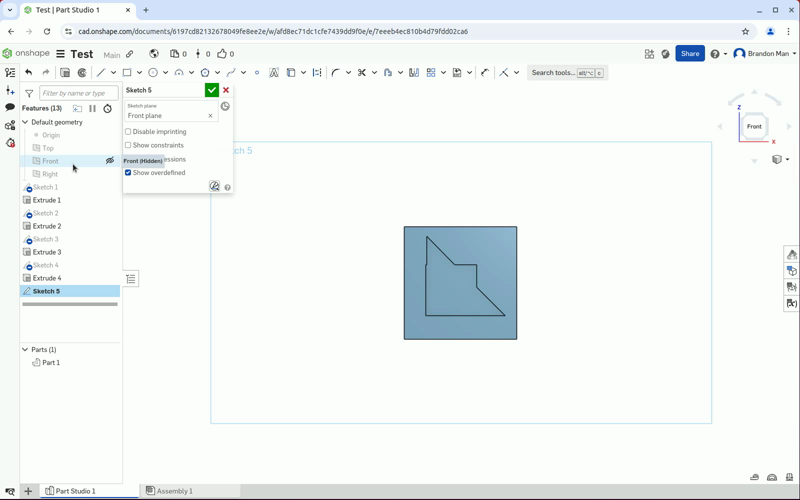
mouse_move(73, 352)
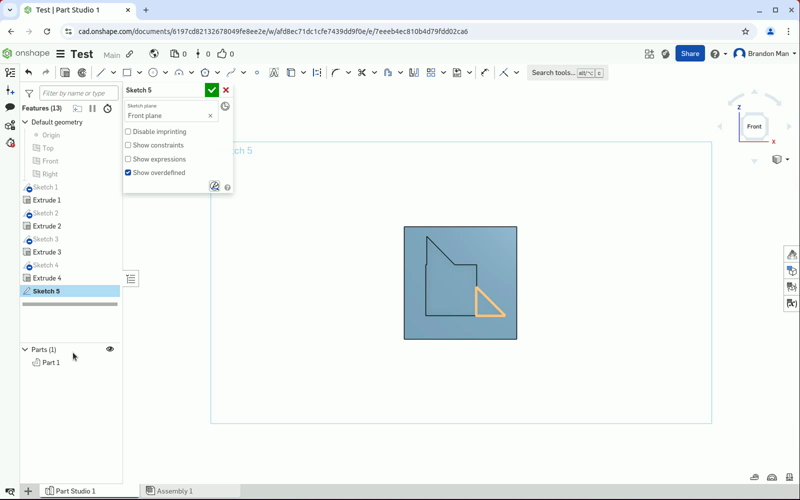
key(y)
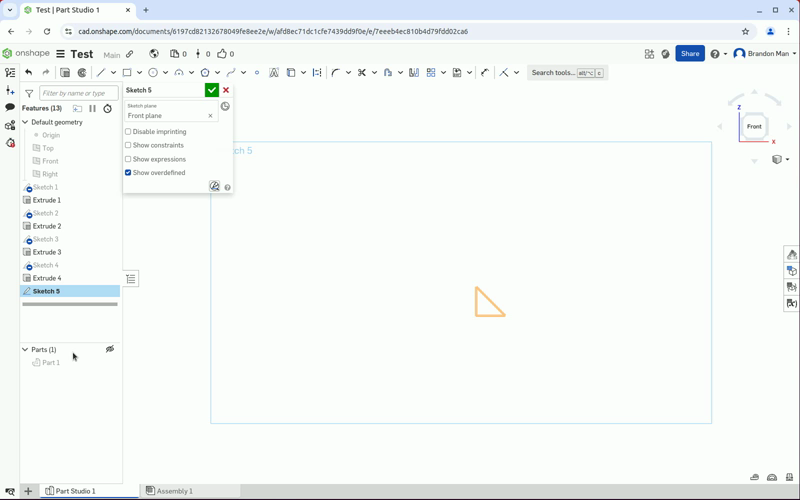
key(l)
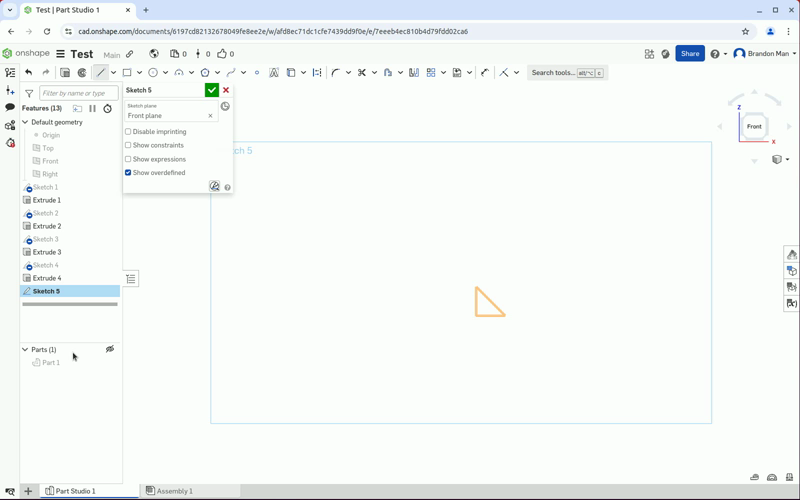
key_down(shift)
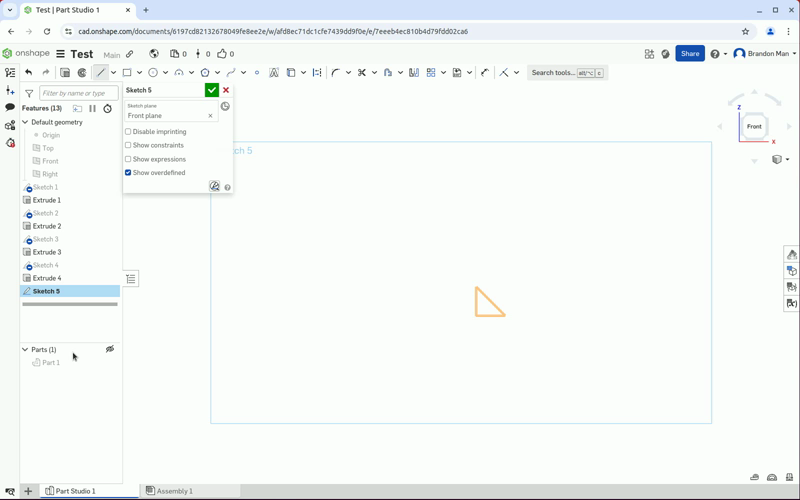
mouse_move(466, 275)
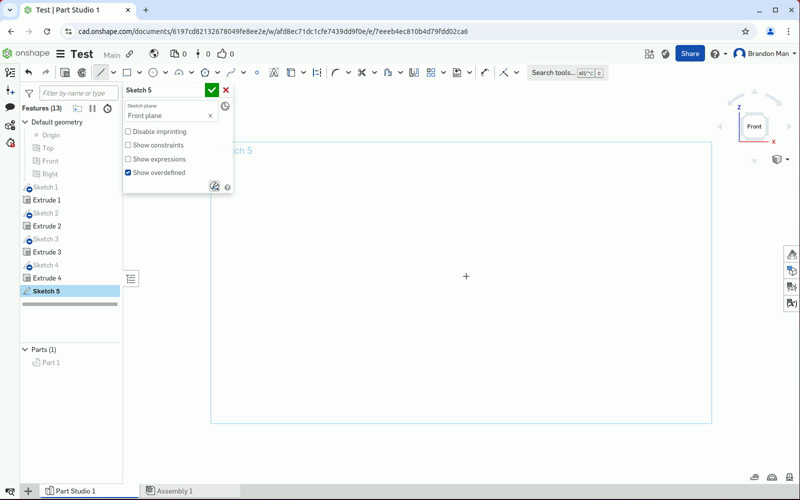
click(466, 275)
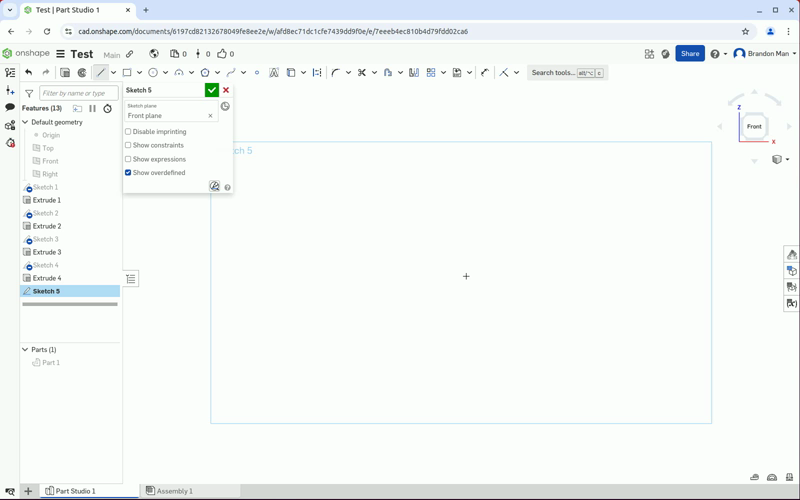
key_up(shift)
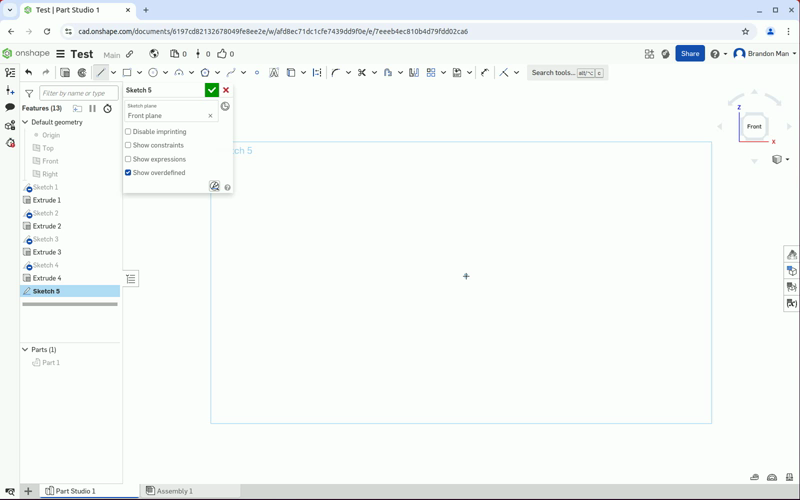
key_down(shift)
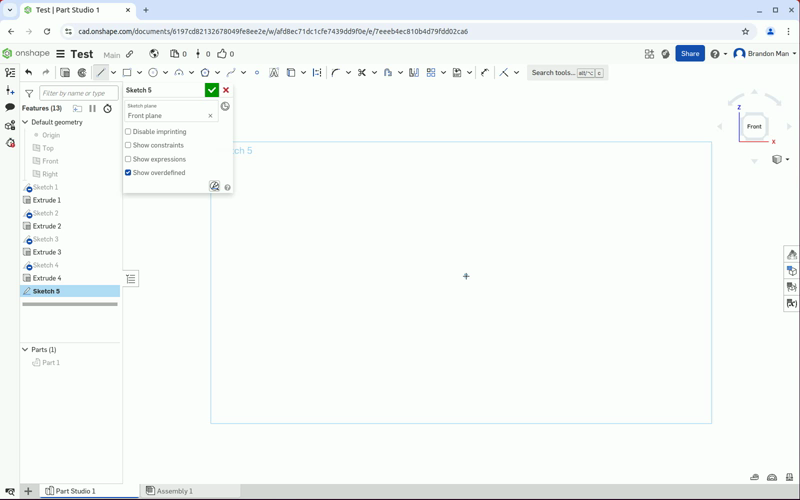
mouse_move(496, 275)
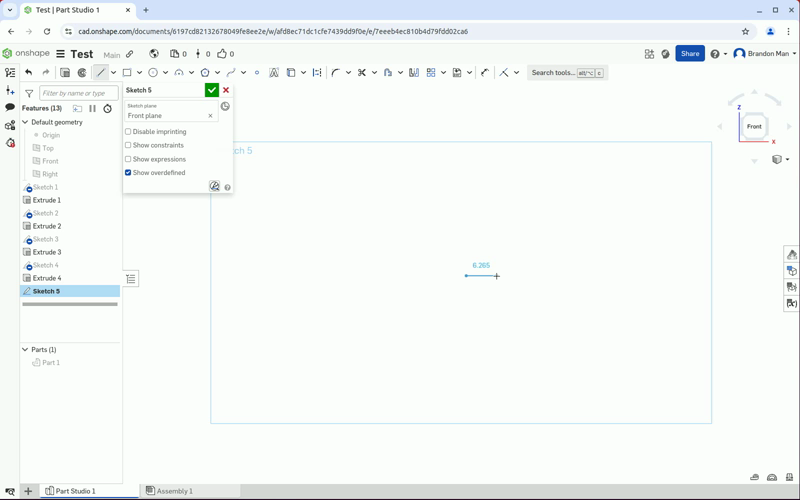
mouse_move(504, 275)
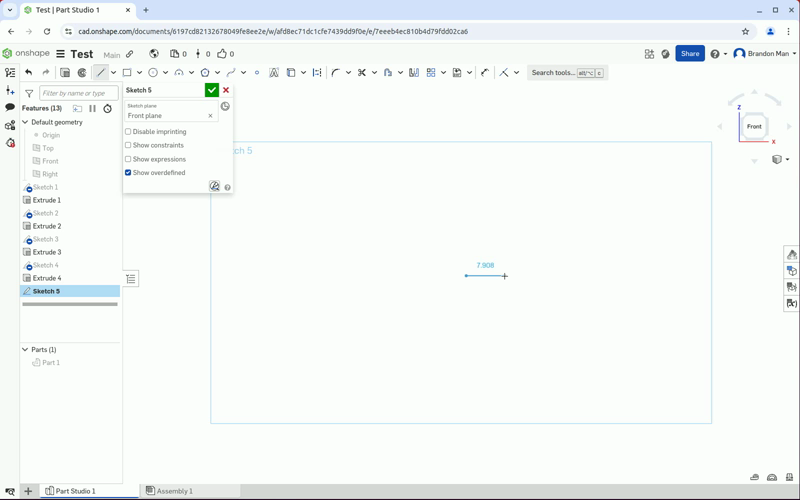
click(504, 275)
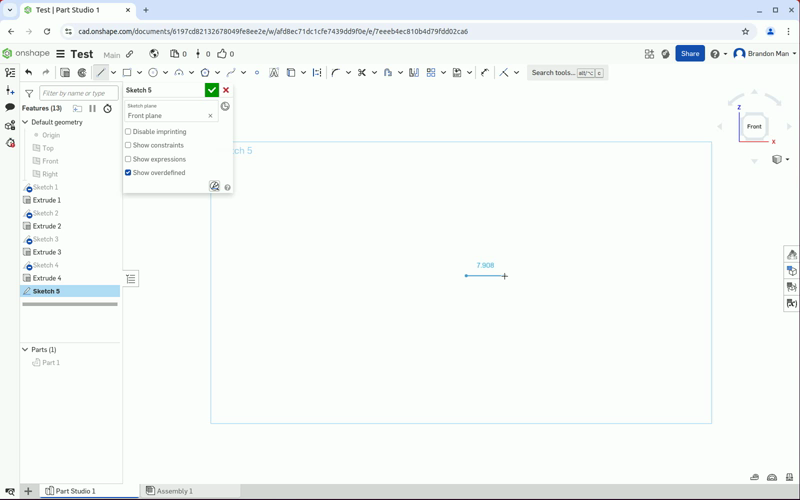
key_up(shift)
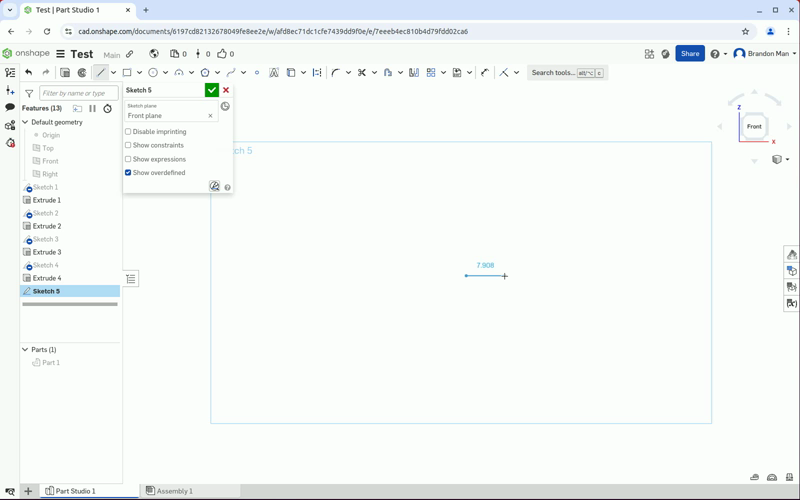
key_down(shift)
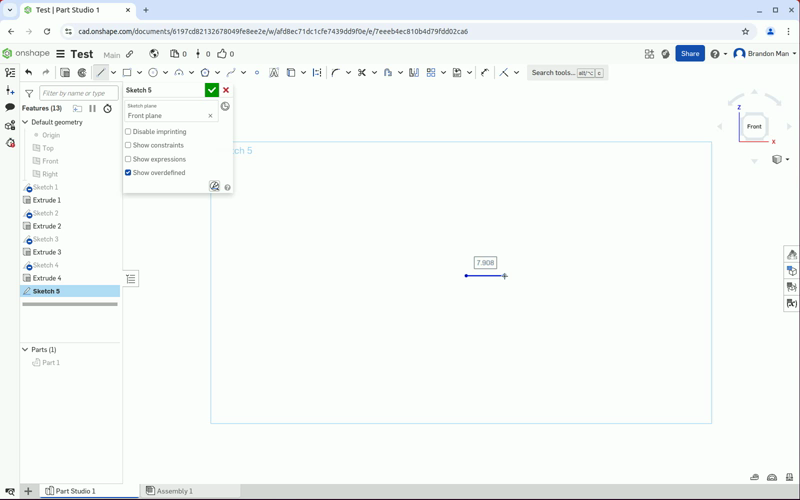
mouse_move(534, 275)
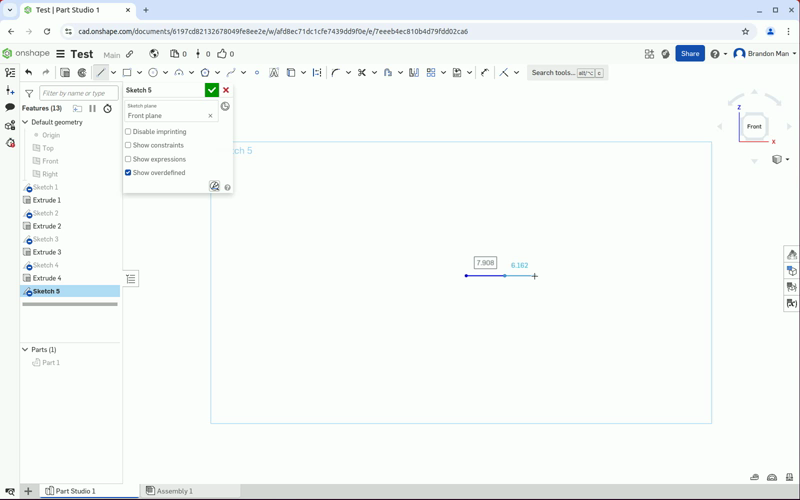
mouse_move(466, 237)
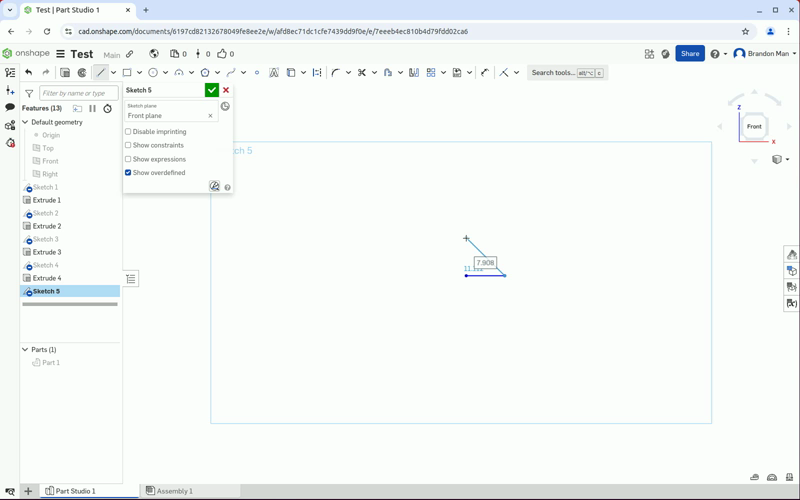
click(466, 237)
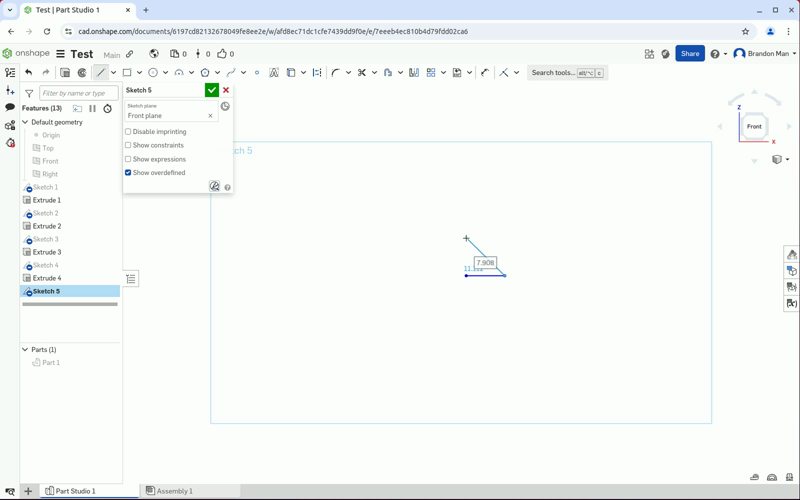
key_up(shift)
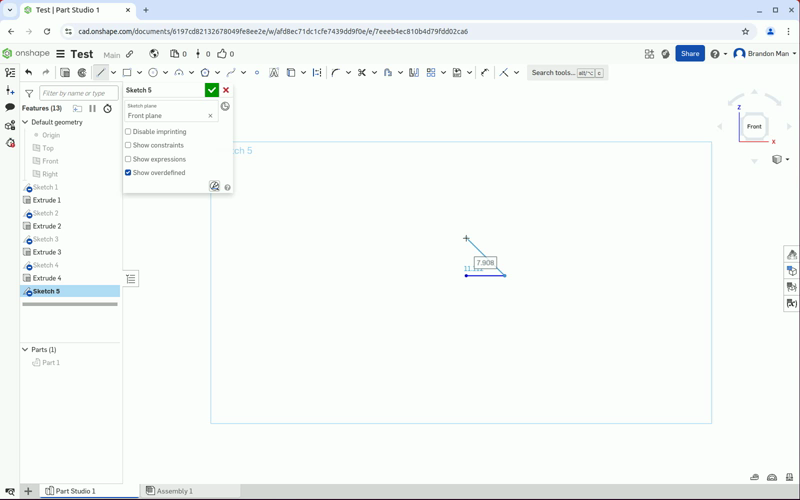
mouse_move(496, 237)
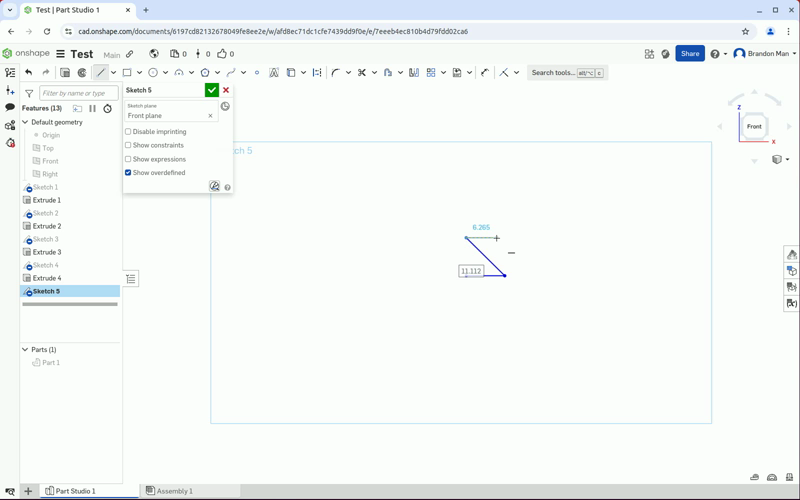
key_down(shift)
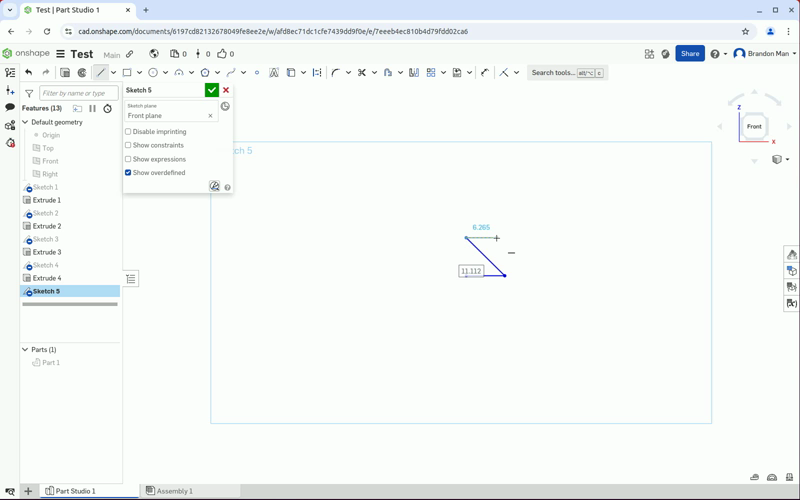
mouse_move(466, 275)
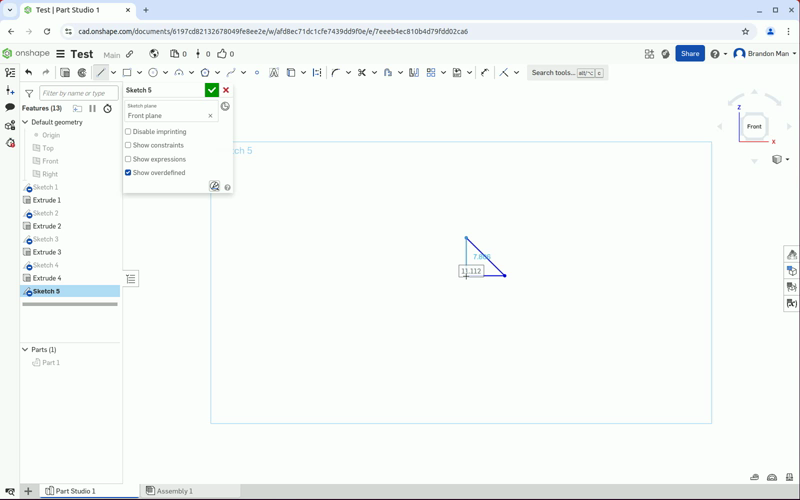
key_up(shift)
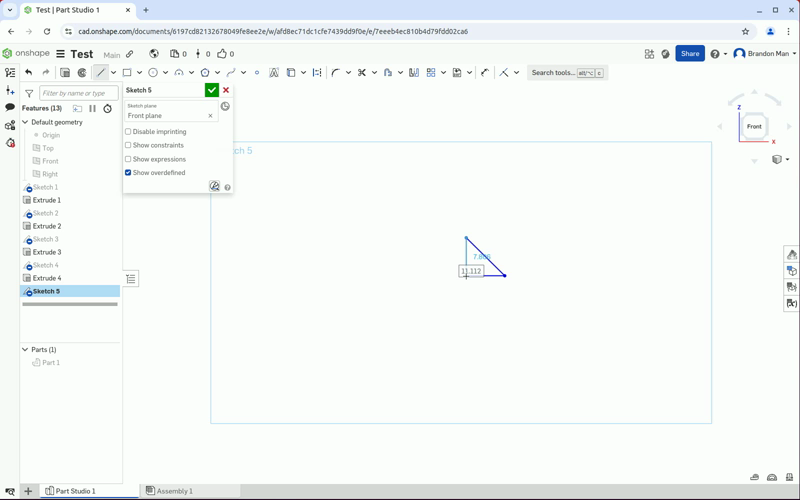
click(466, 275)
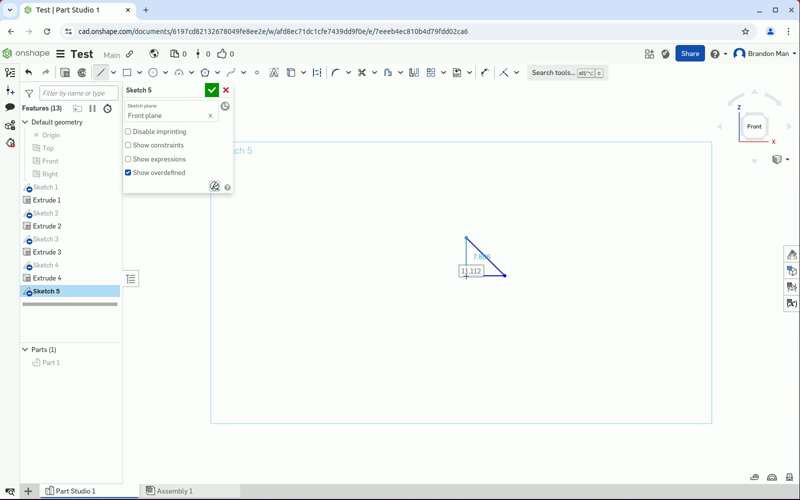
key(esc)
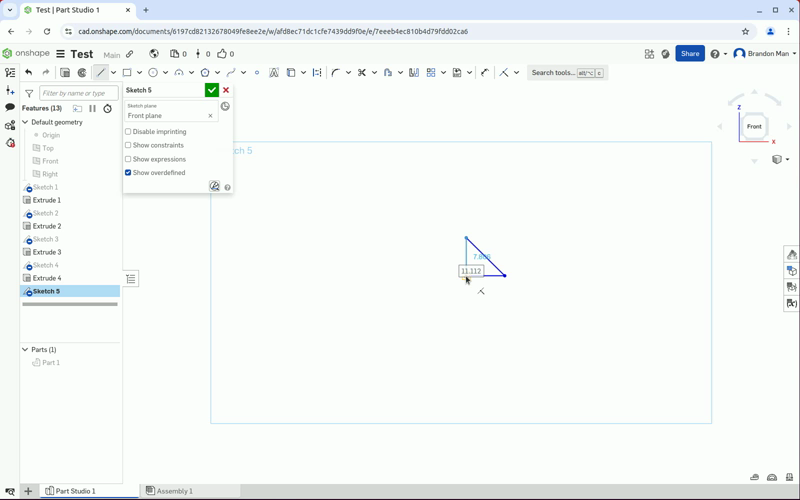
mouse_move(488, 263)
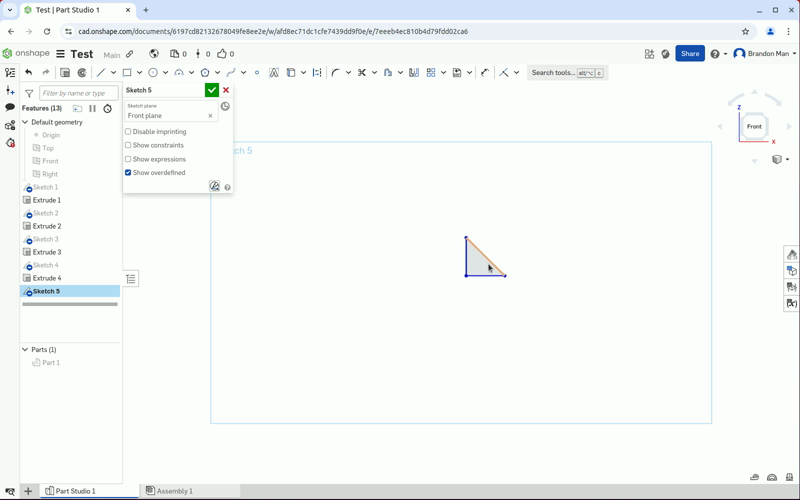
scroll(6)
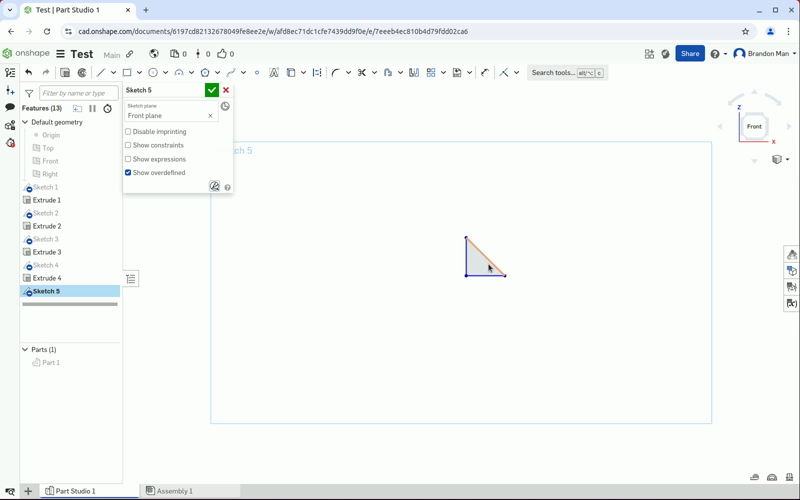
scroll(6)
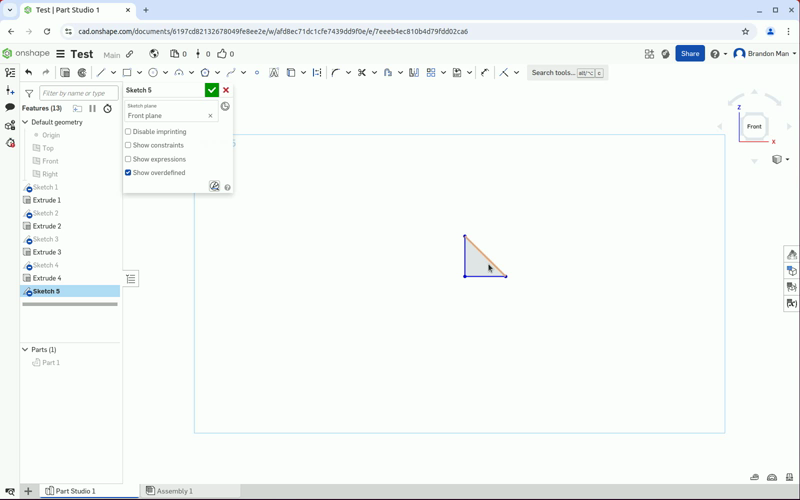
scroll(6)
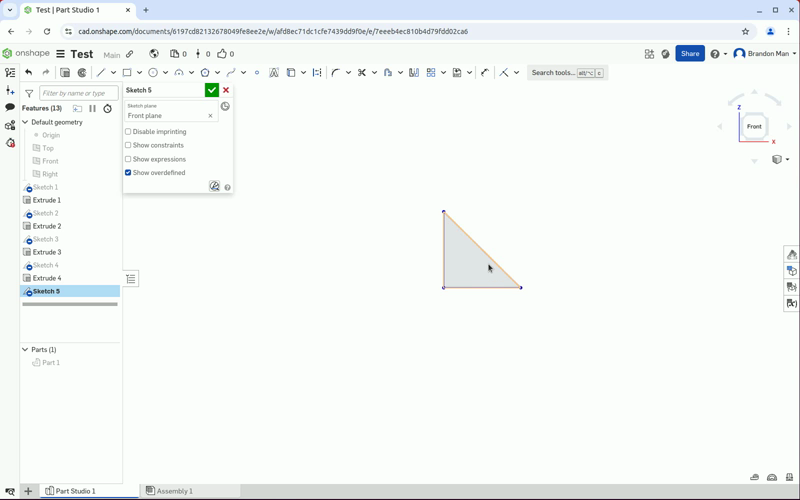
scroll(6)
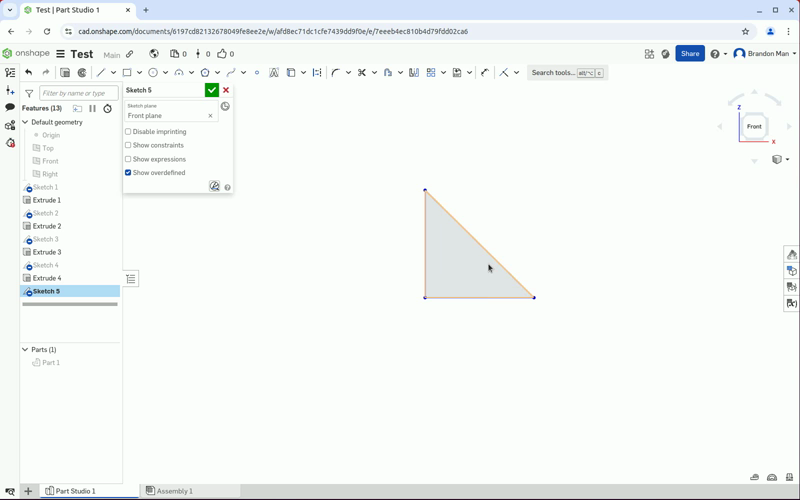
scroll(6)
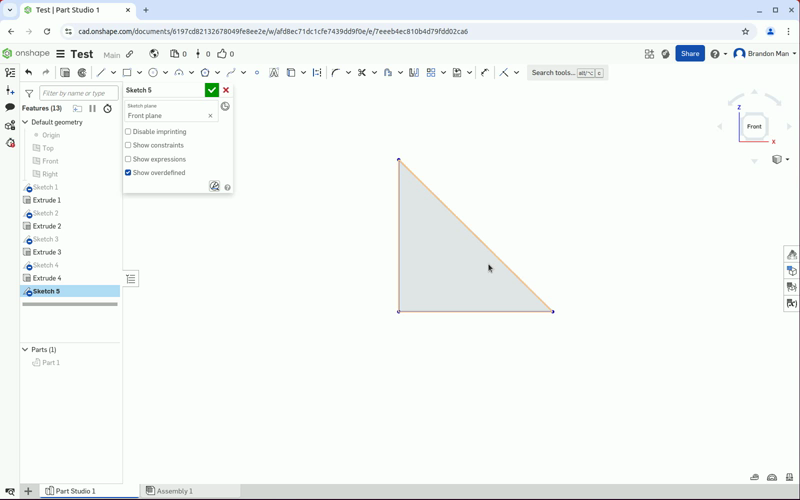
scroll(6)
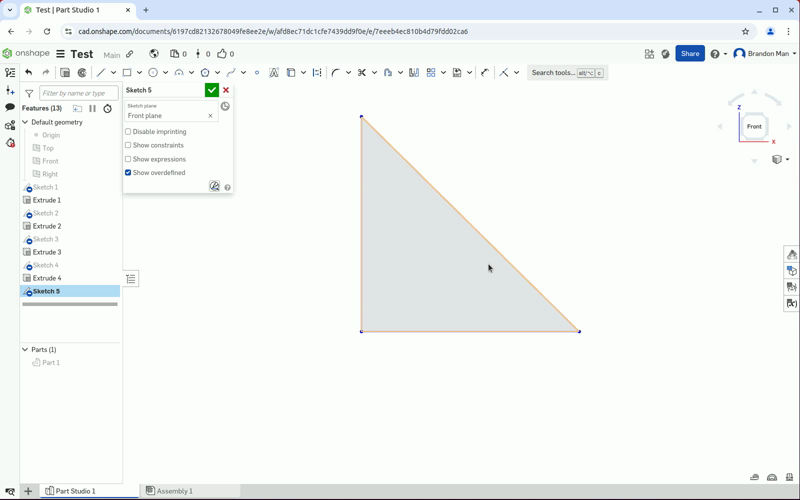
scroll(6)
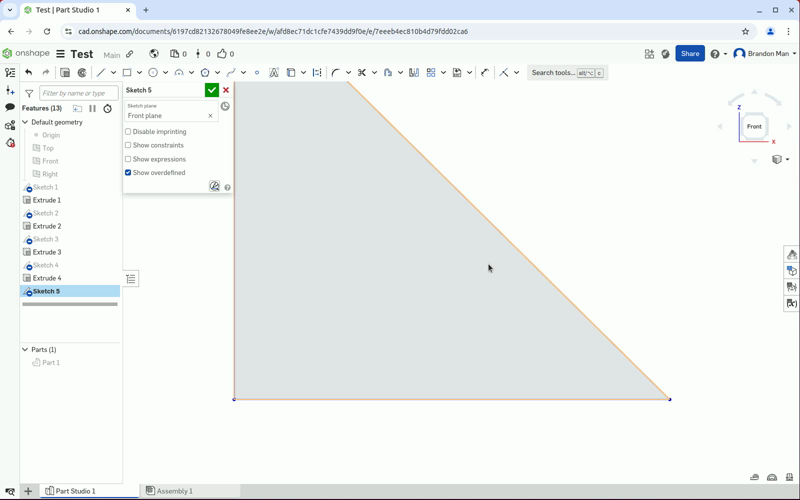
click(488, 263)
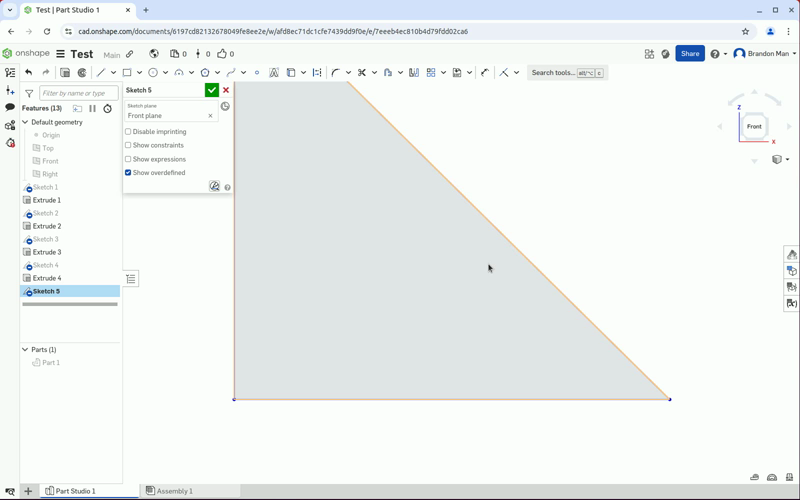
scroll(-6)
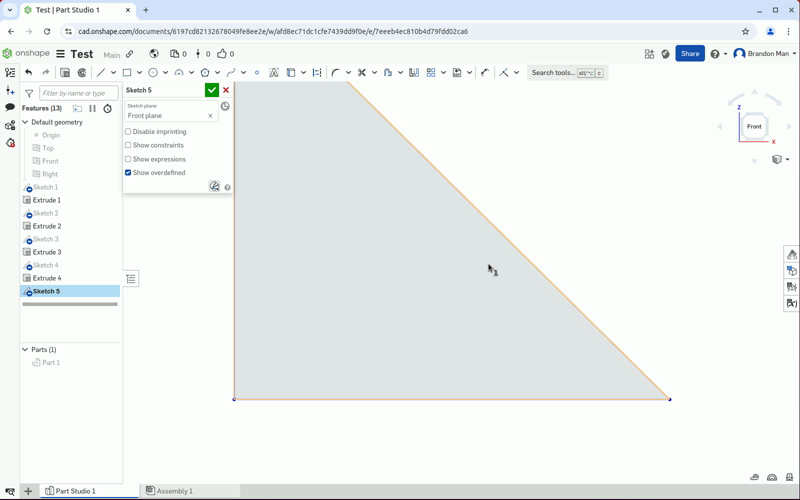
scroll(-6)
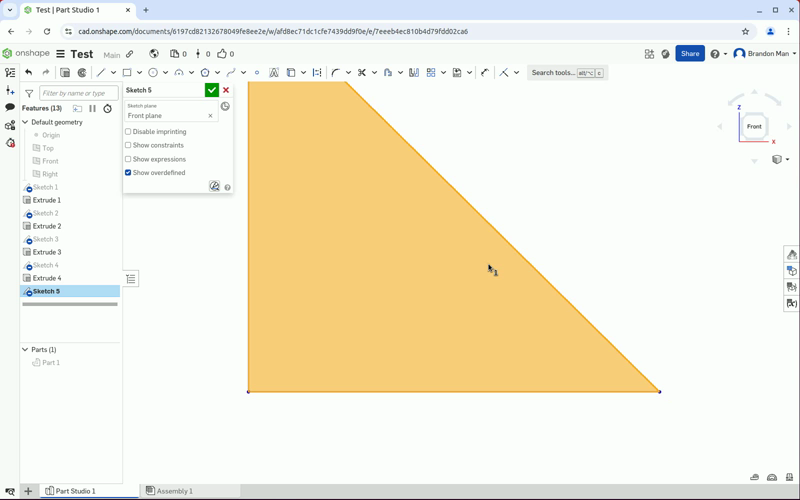
scroll(-6)
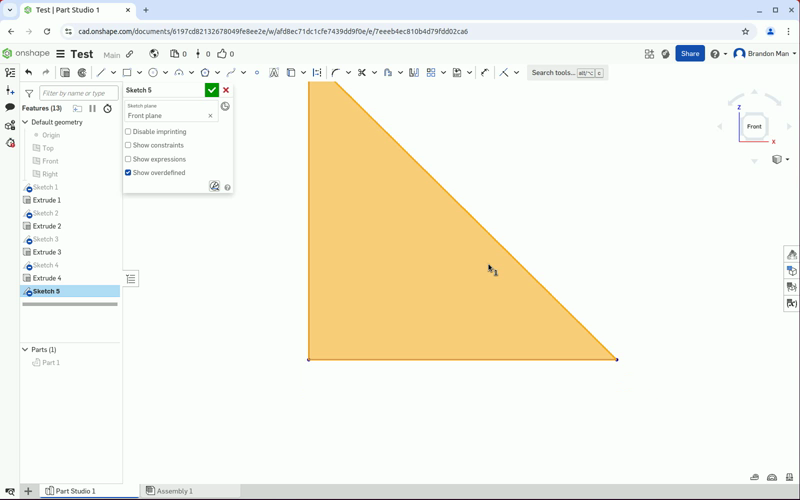
scroll(-6)
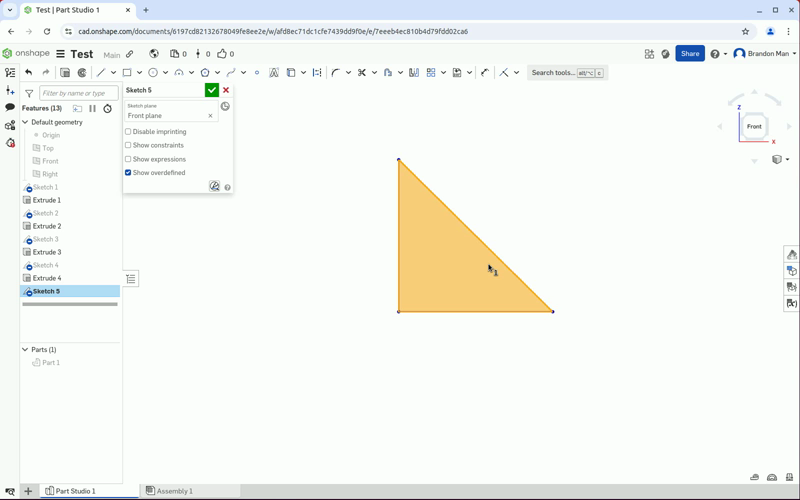
scroll(-6)
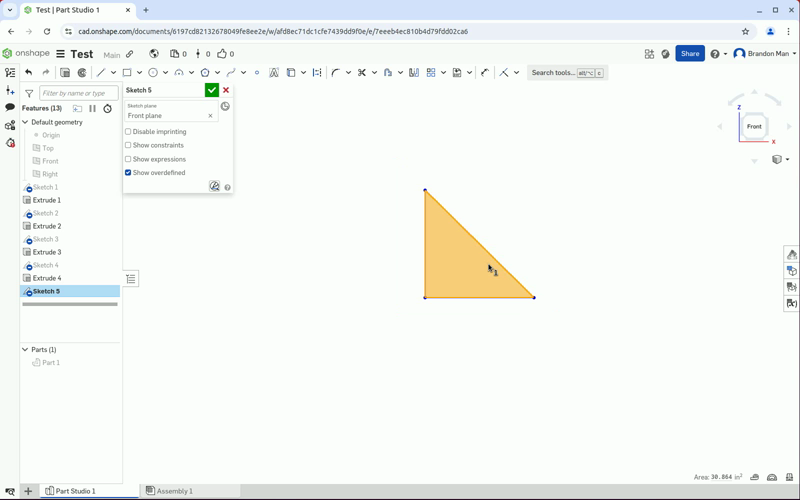
scroll(-6)
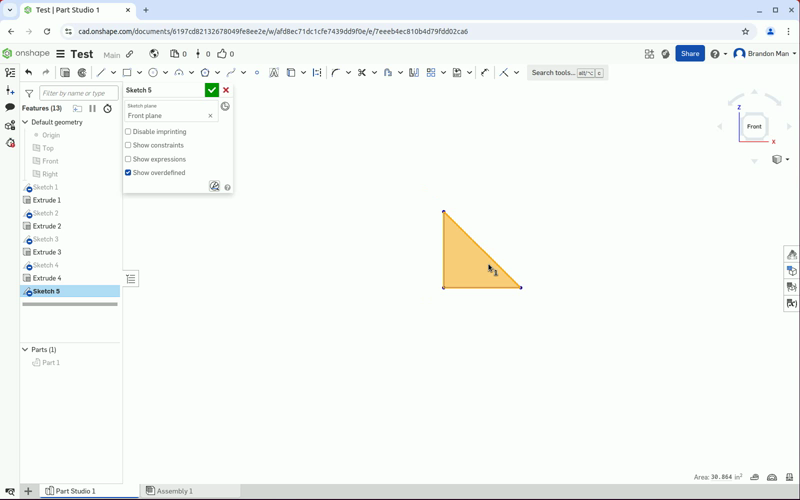
scroll(-6)
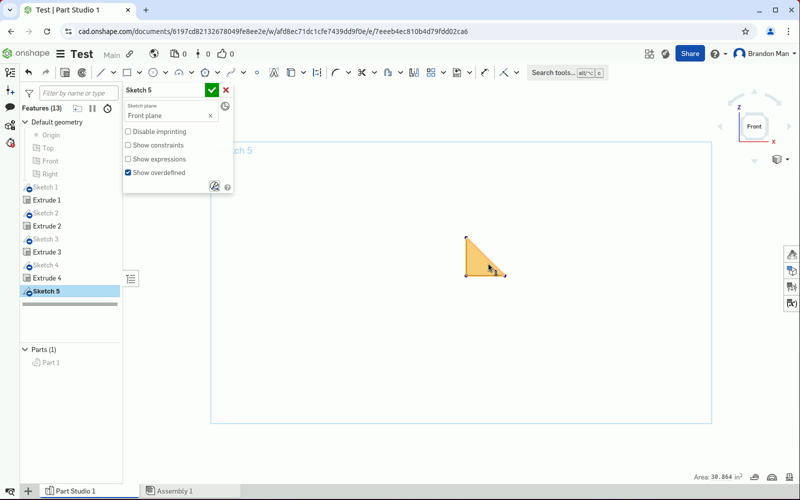
mouse_move(73, 352)
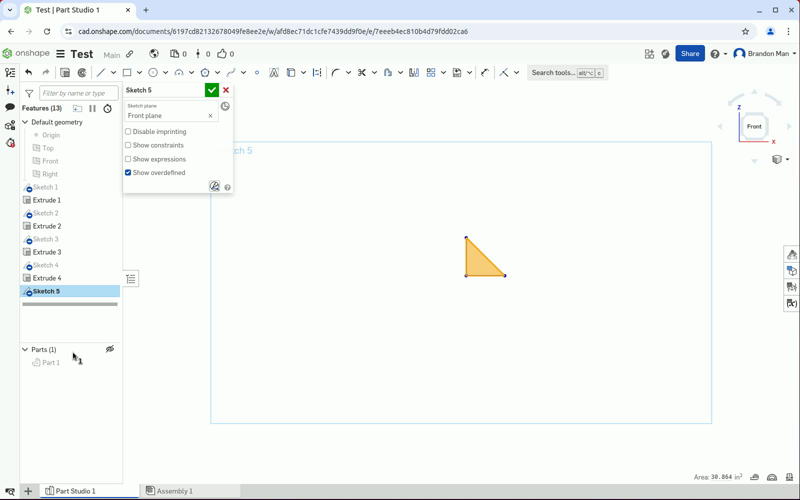
key(shift+y)
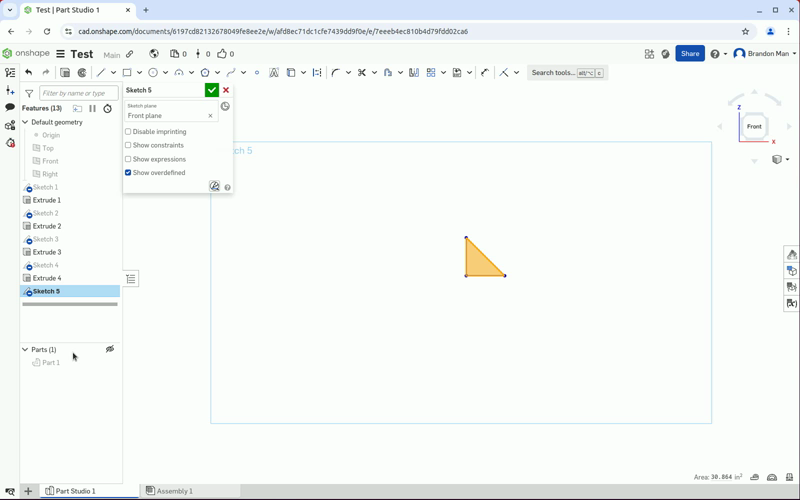
key(shift+e)
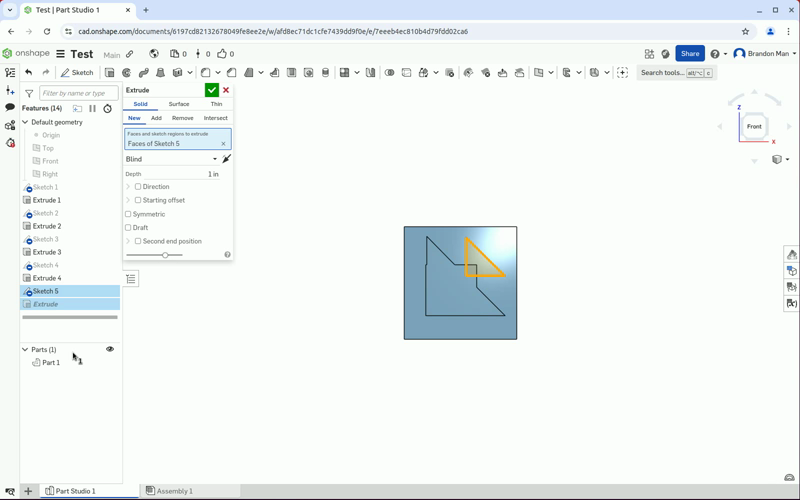
mouse_move(143, 106)
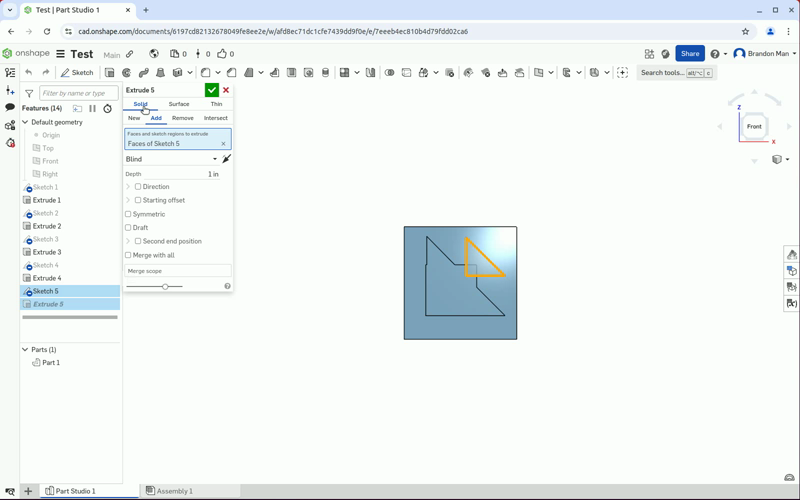
click(143, 106)
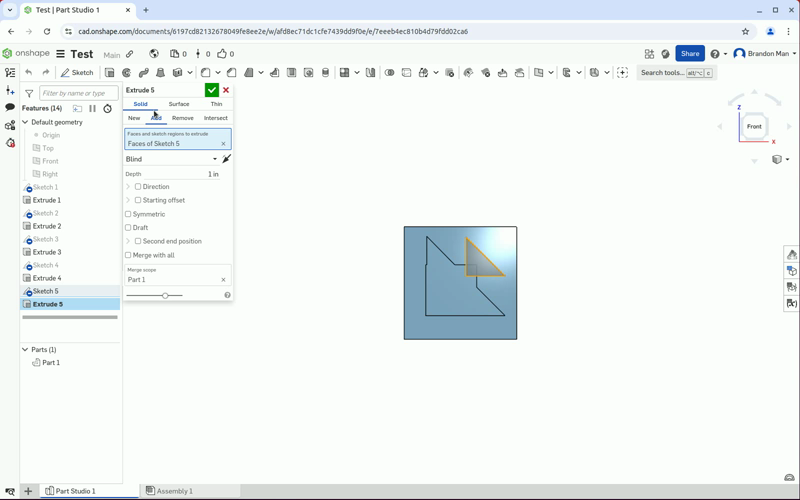
mouse_move(186, 120)
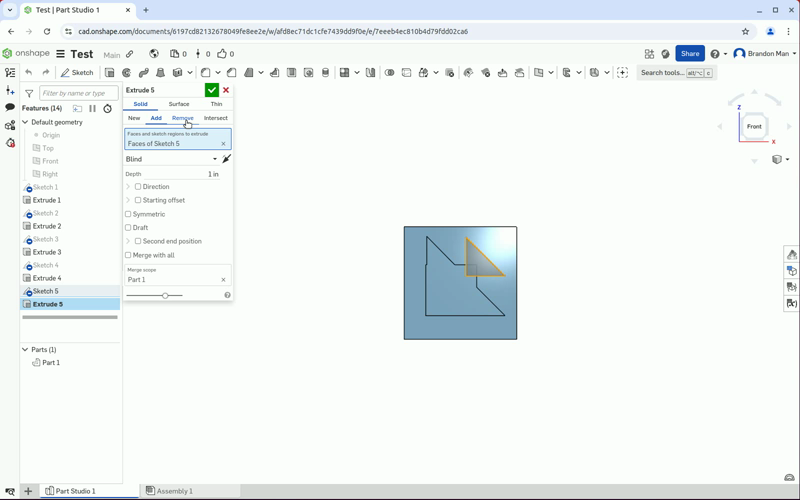
click(186, 120)
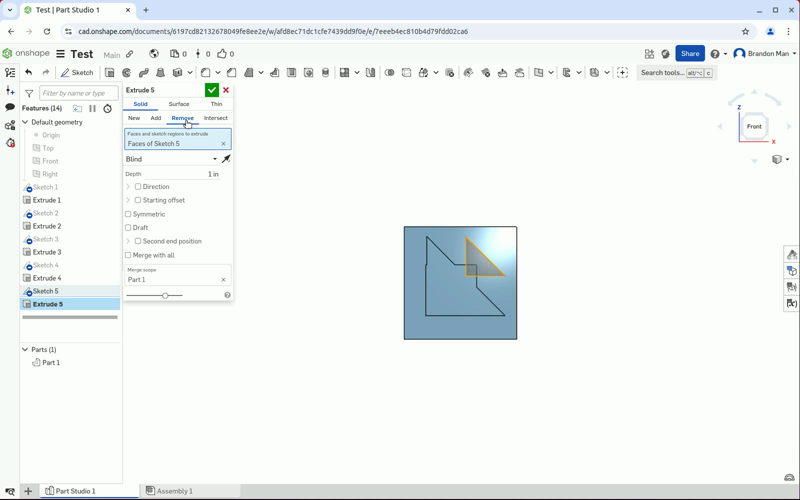
key(tab, 4)
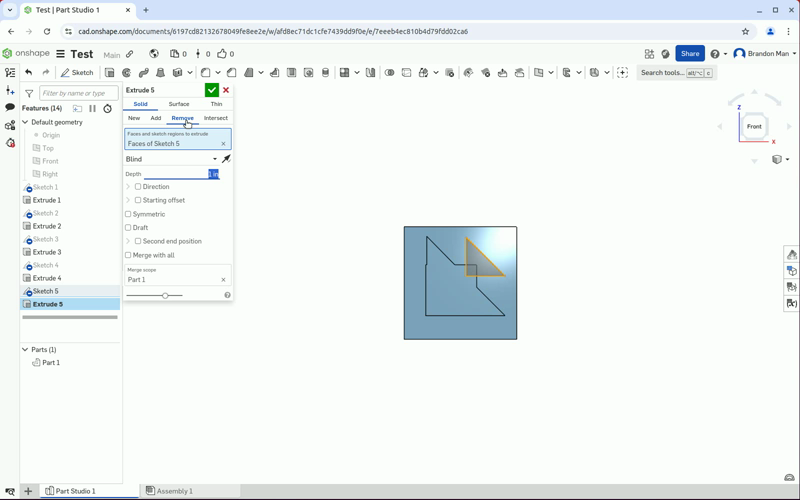
text(11.554)
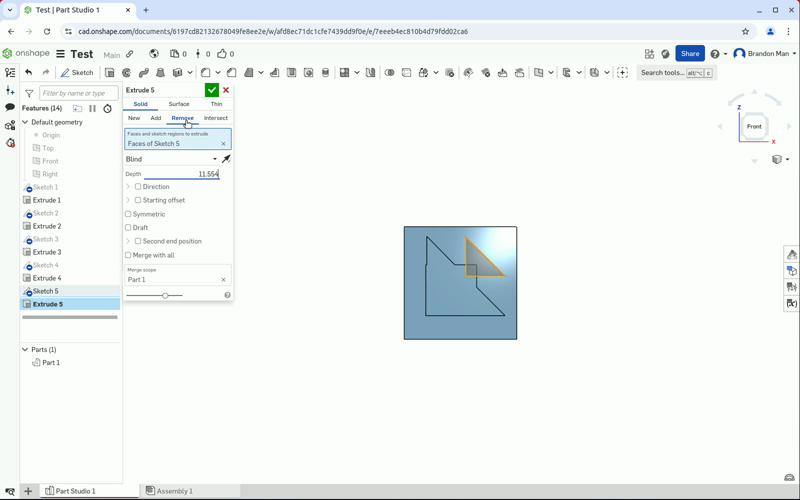
key(tab, 6)
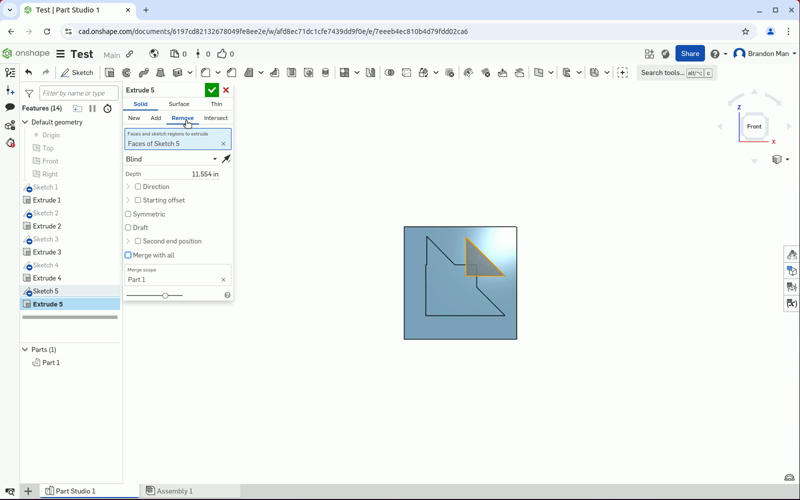
key(space)
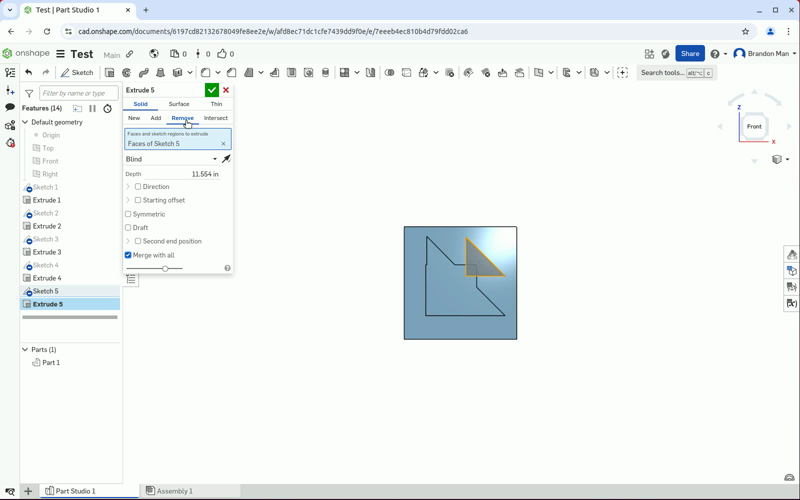
key(enter)
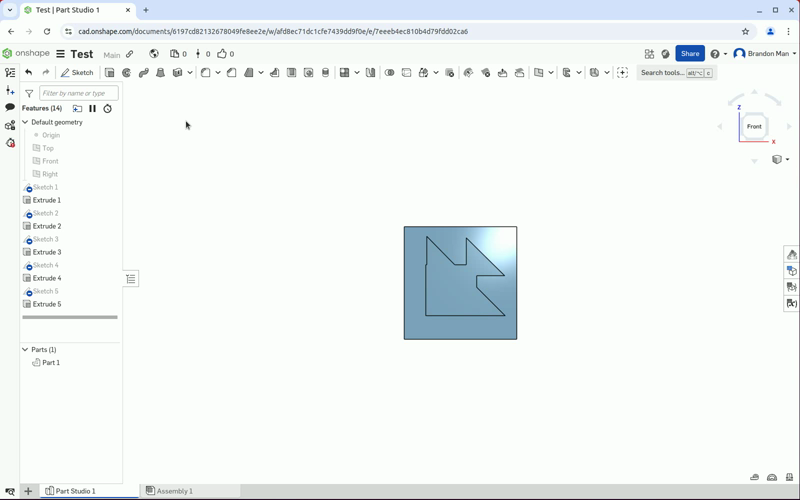
key(shift+h)
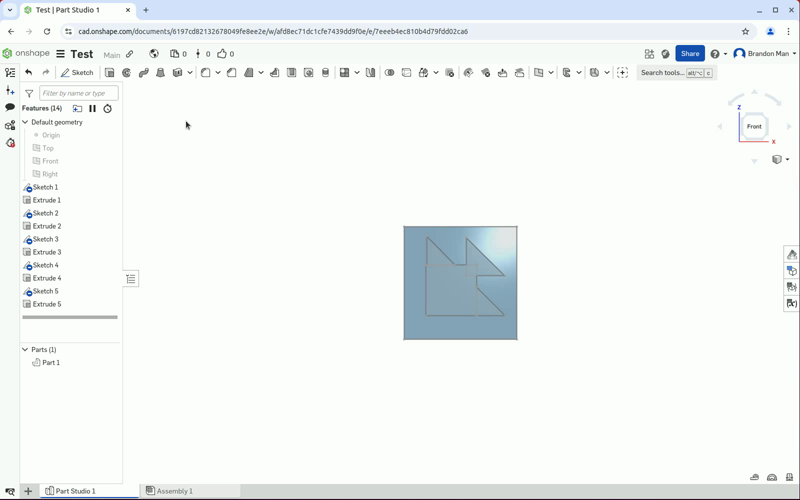
key(shift+h)
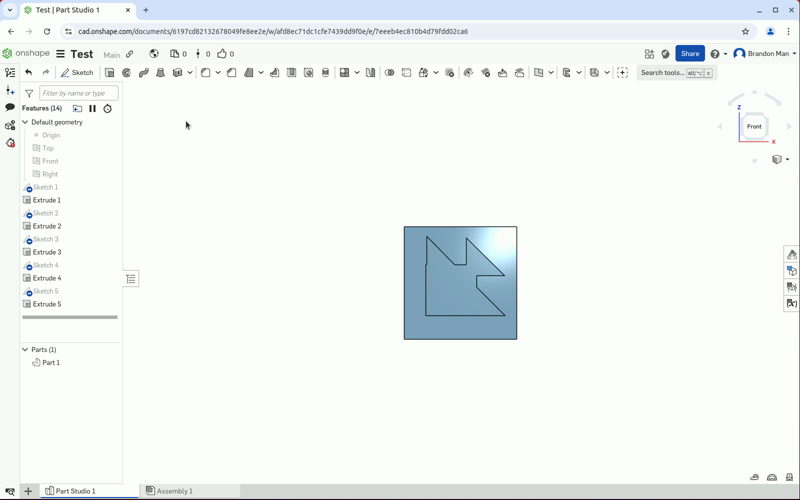
mouse_move(73, 189)
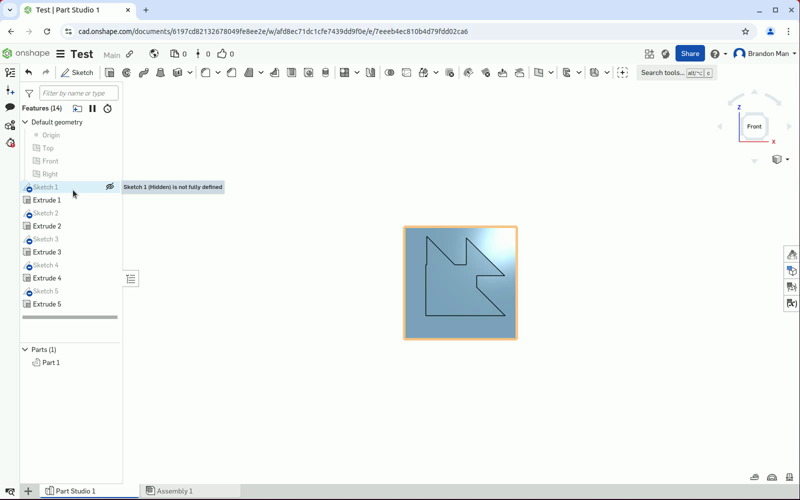
click(73, 189)
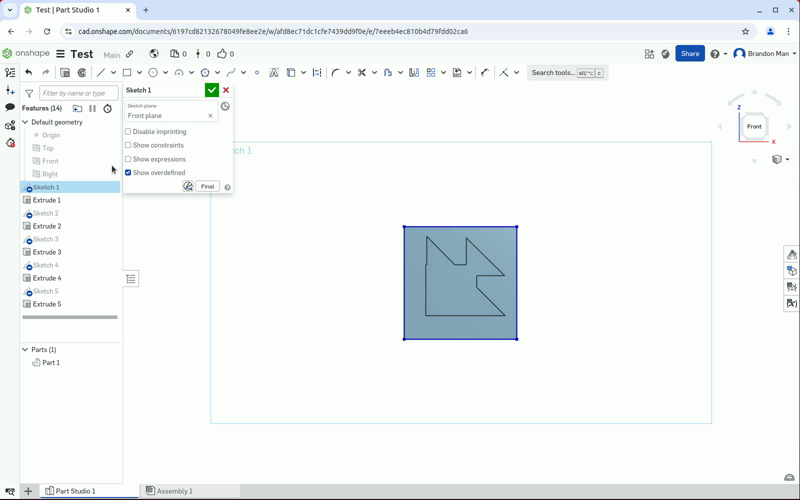
mouse_move(229, 92)
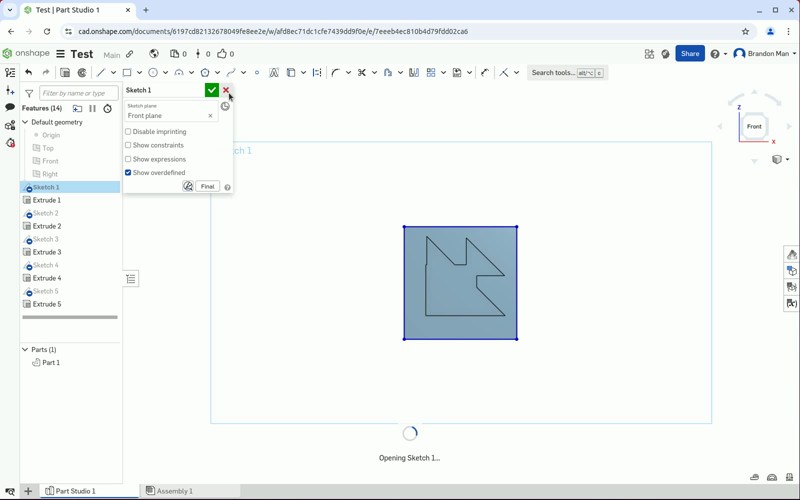
click(229, 92)
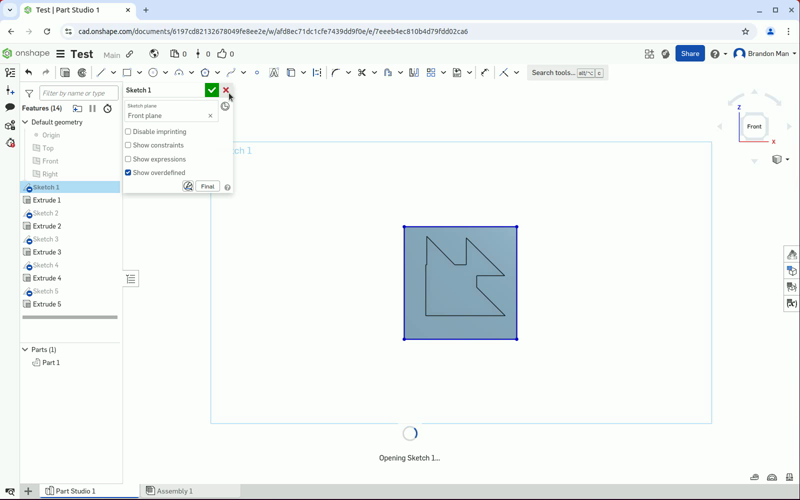
key(shift+s)
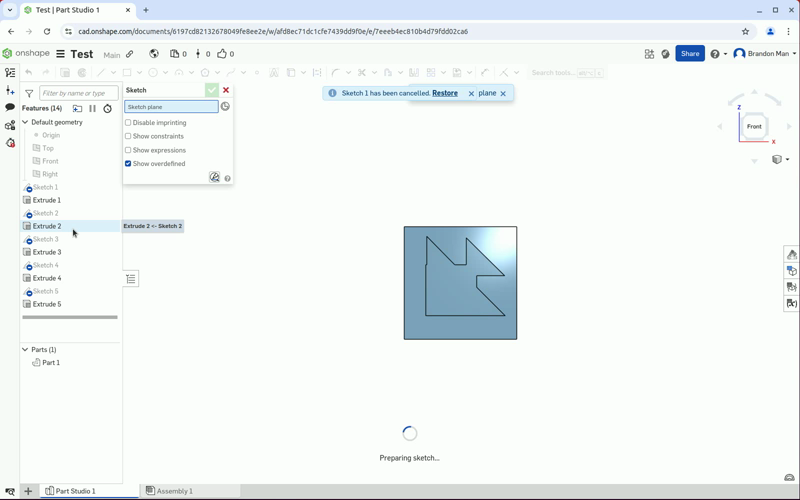
scroll(3)
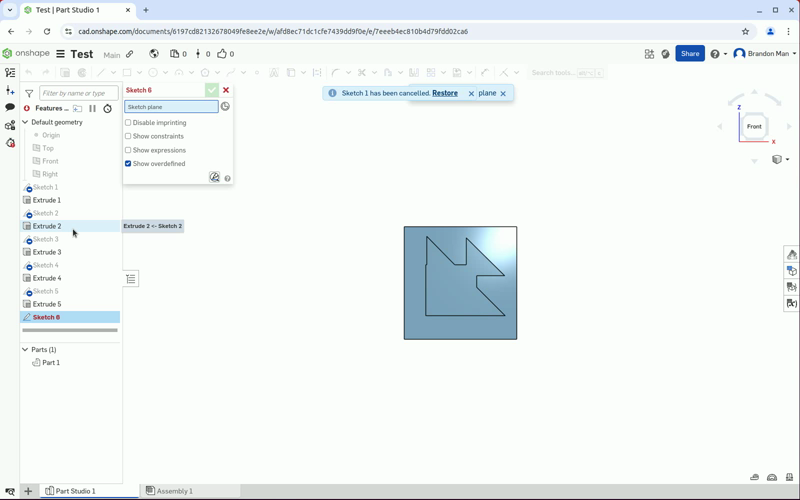
mouse_move(73, 163)
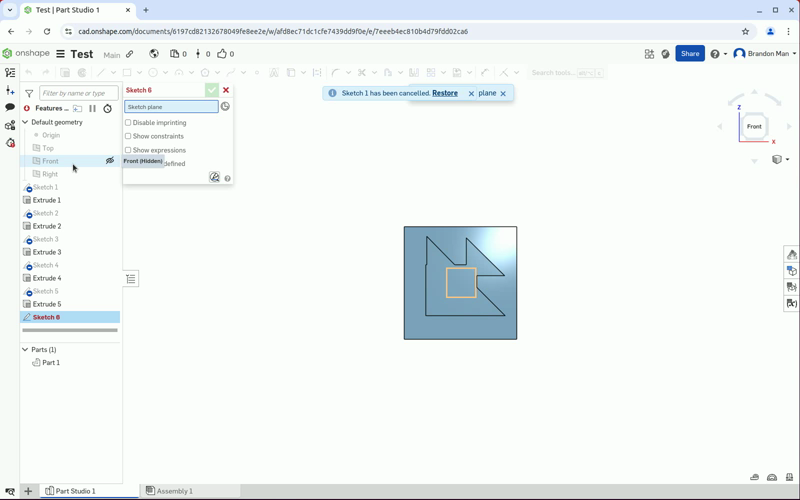
click(73, 163)
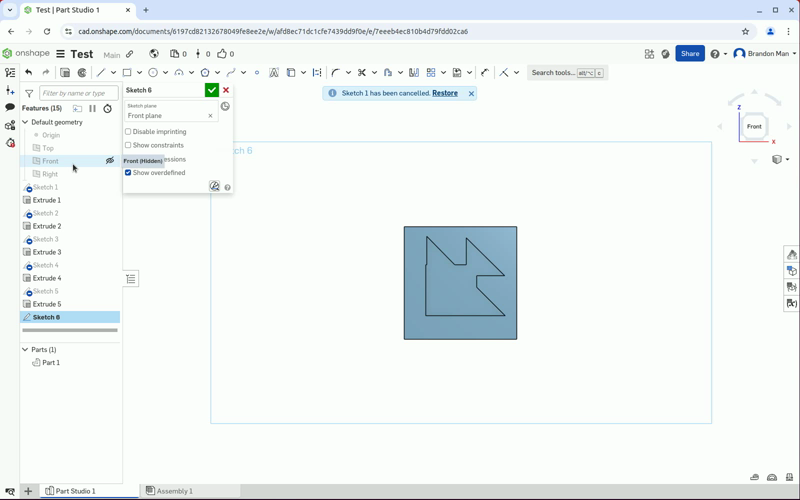
mouse_move(73, 352)
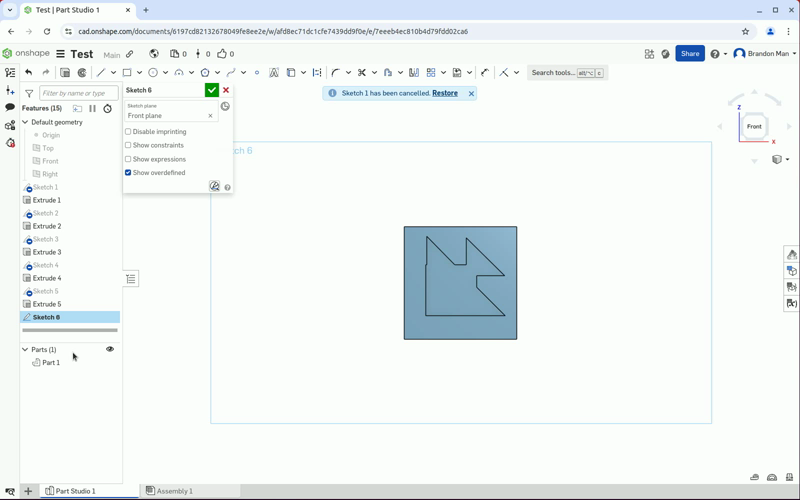
key(y)
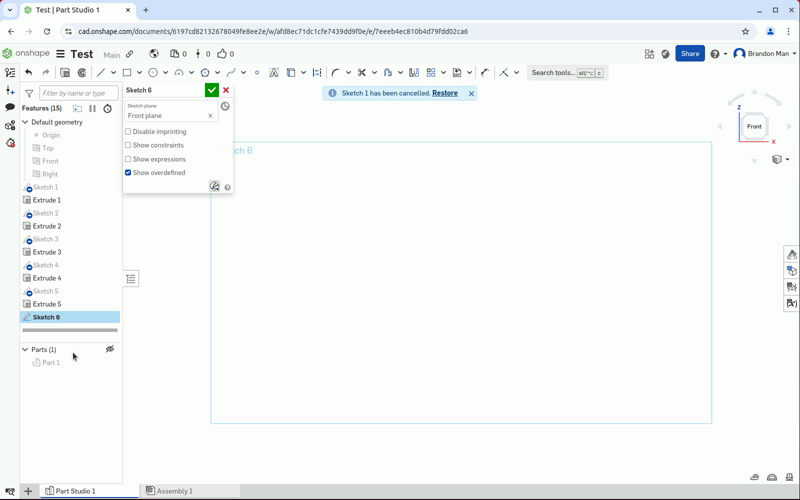
key(l)
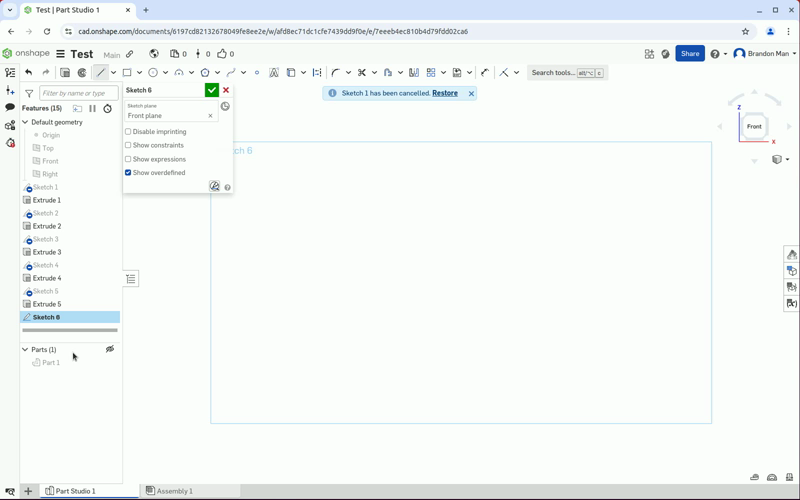
key_down(shift)
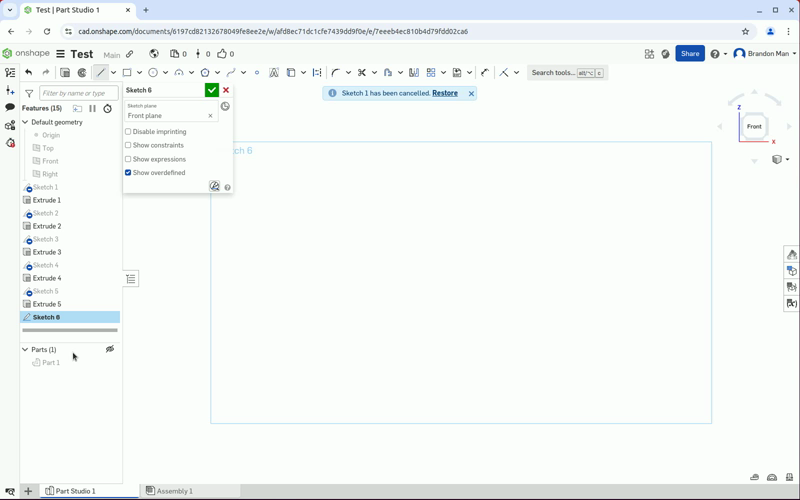
mouse_move(434, 294)
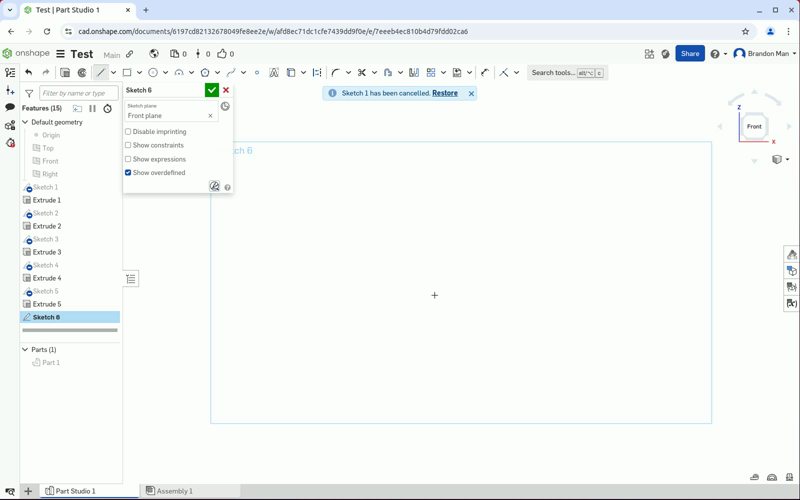
click(434, 294)
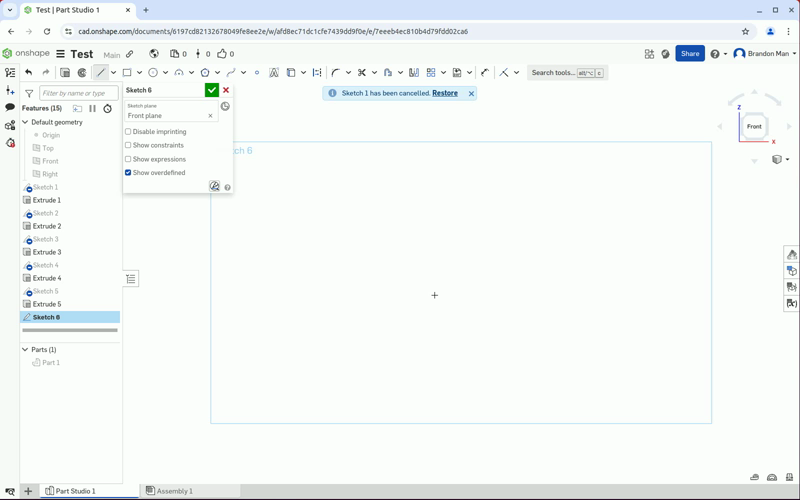
key_up(shift)
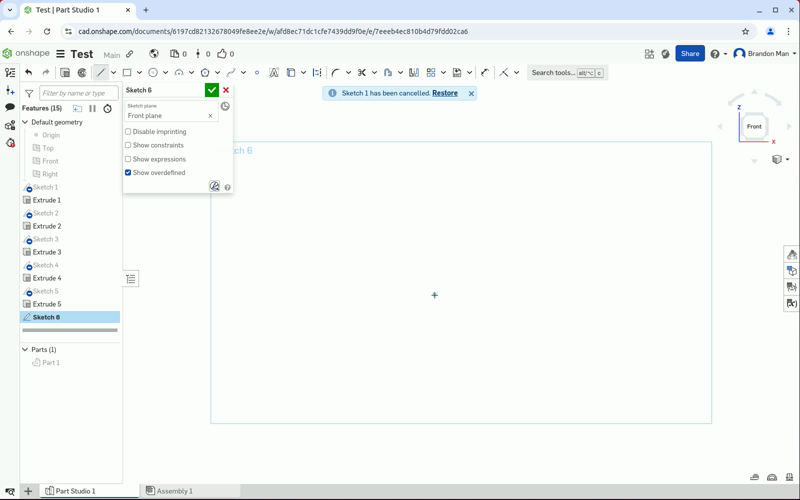
key_down(shift)
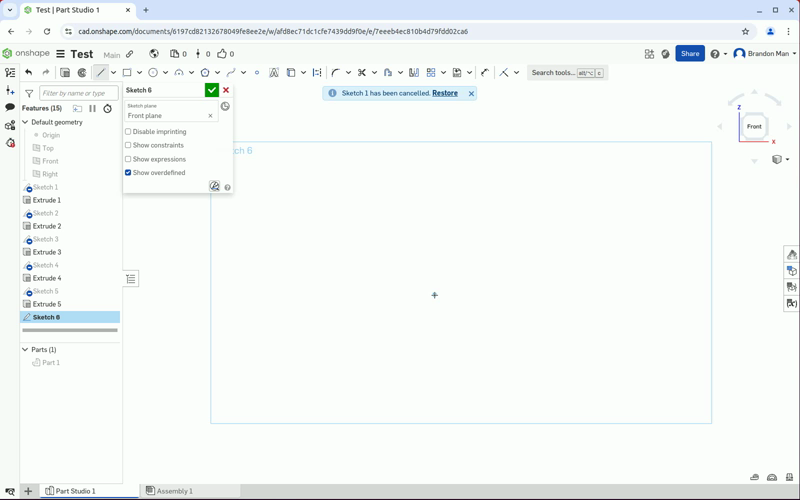
mouse_move(464, 294)
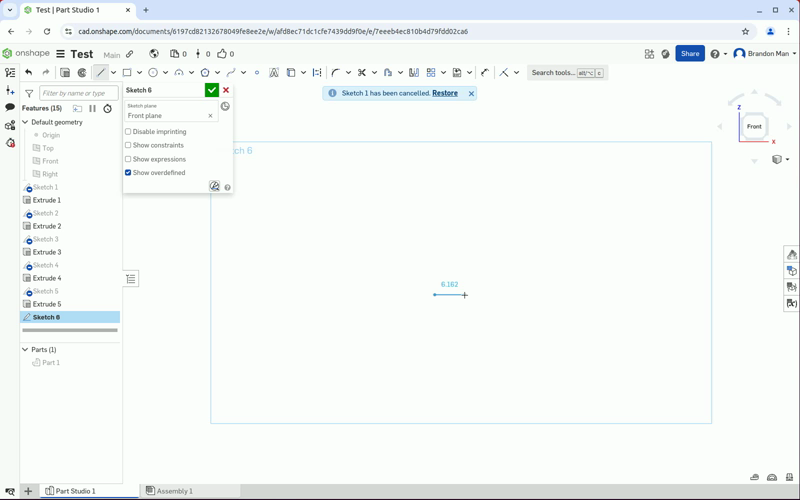
mouse_move(444, 294)
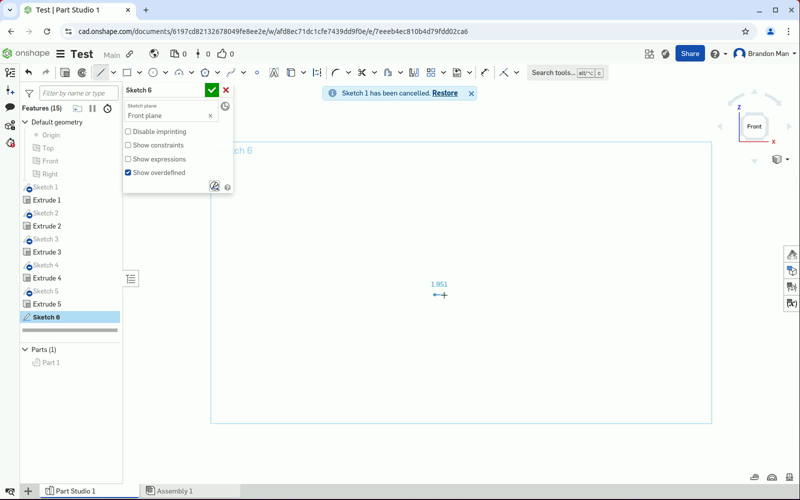
click(444, 294)
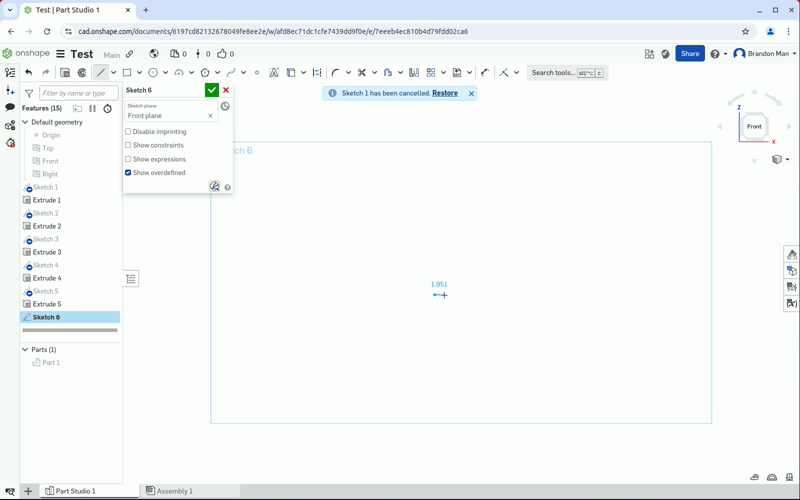
key_up(shift)
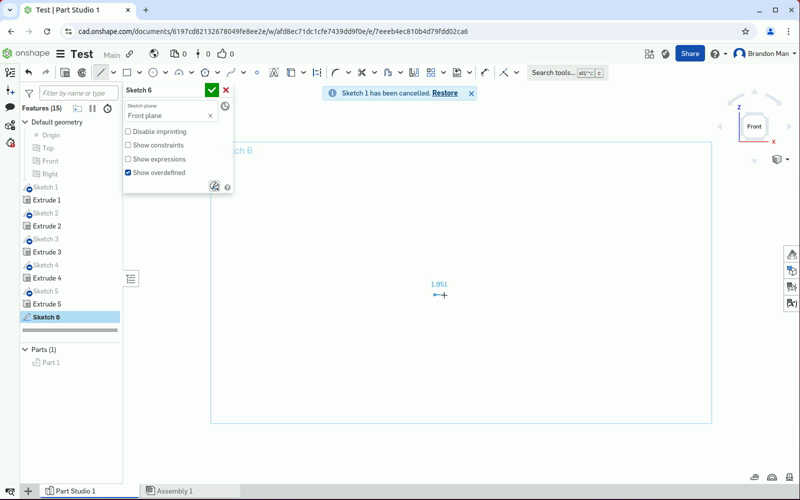
key_down(shift)
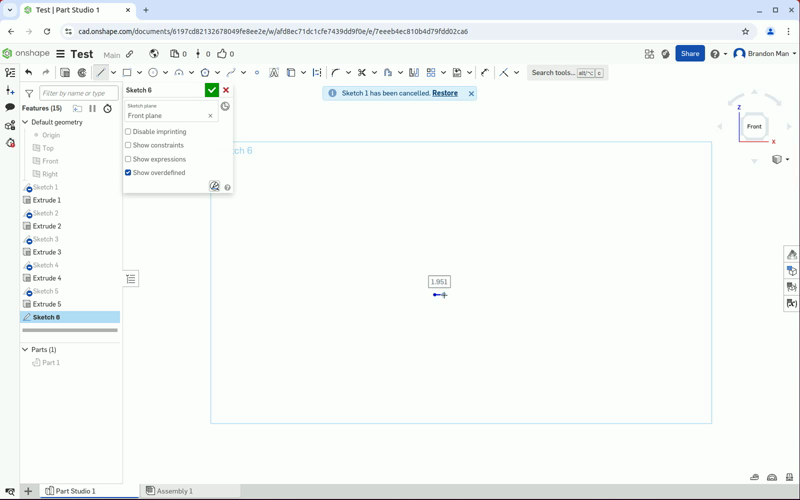
mouse_move(474, 294)
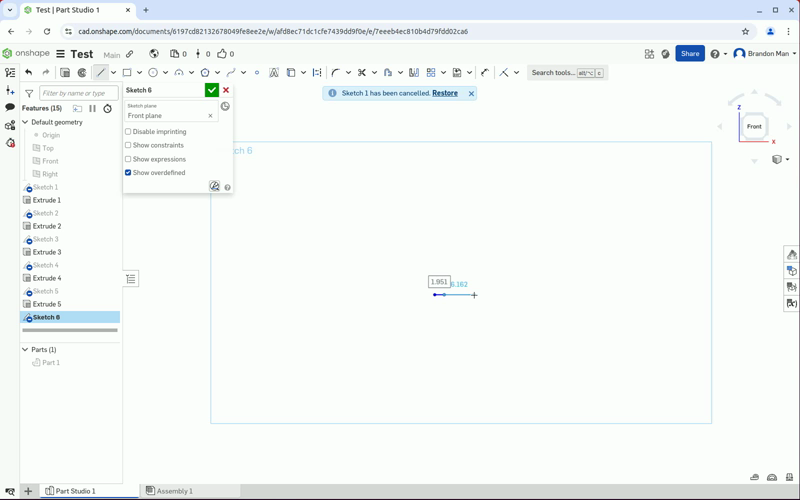
mouse_move(444, 286)
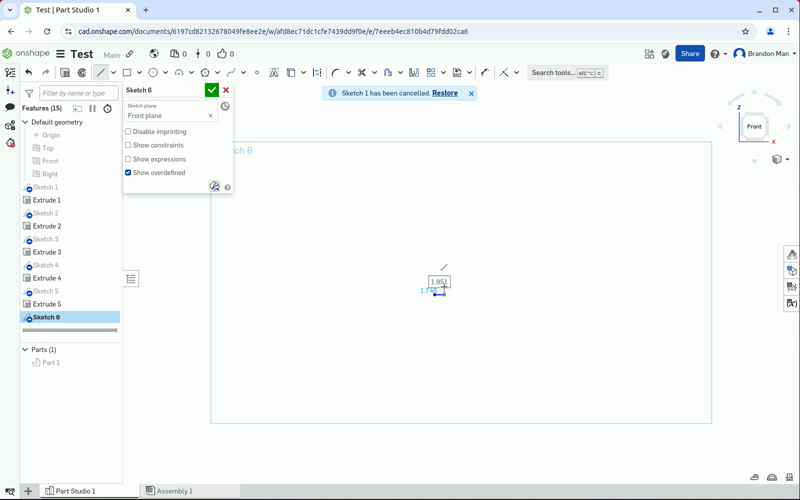
click(444, 286)
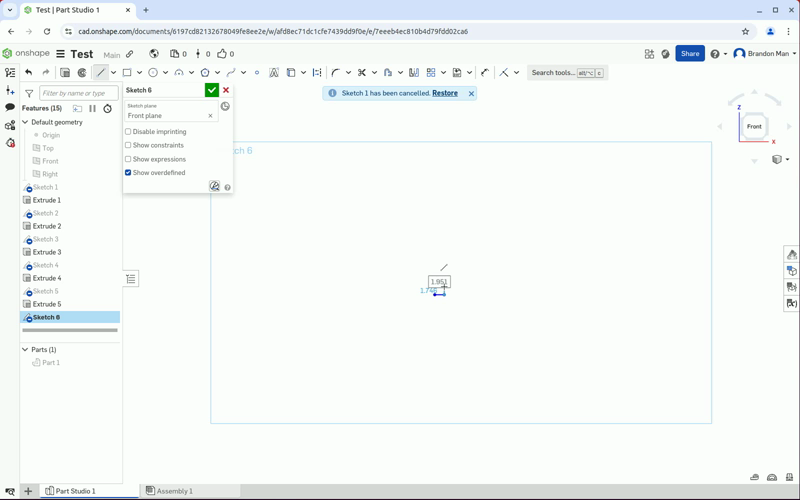
key_up(shift)
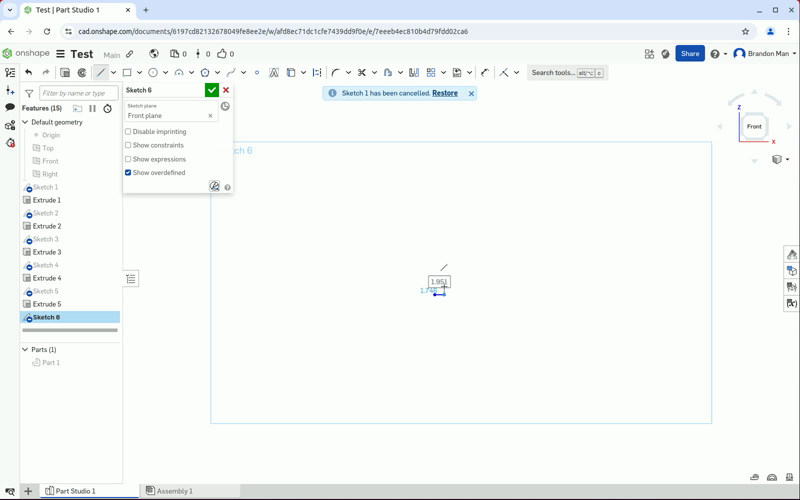
key_down(shift)
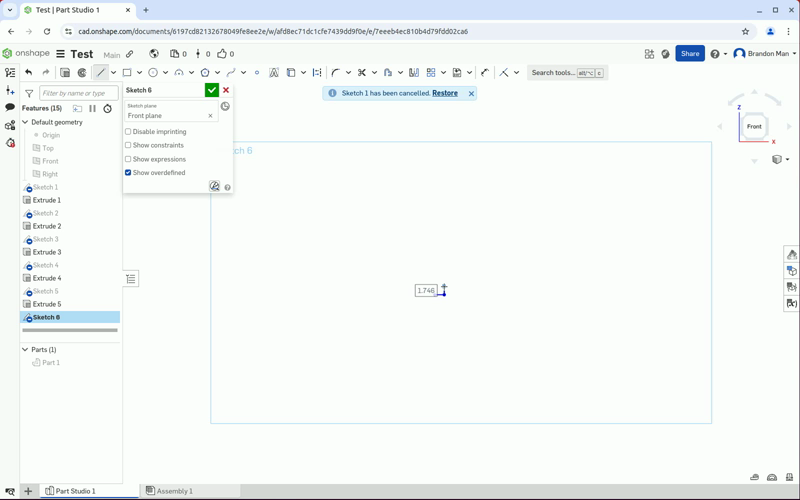
mouse_move(474, 286)
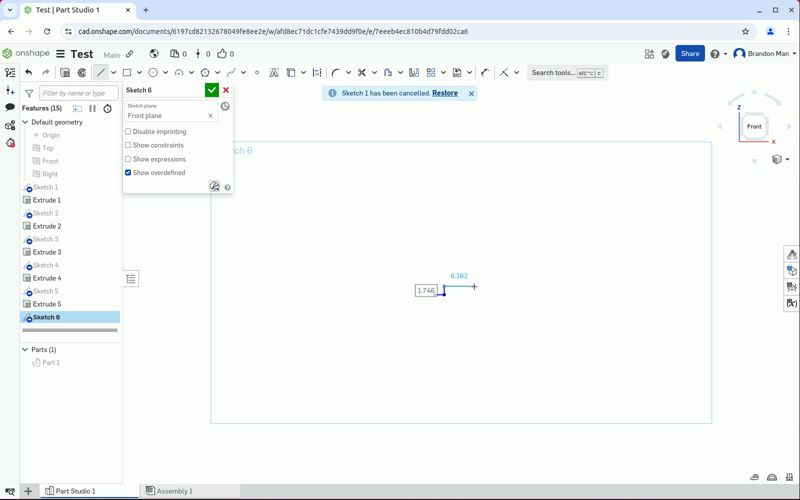
mouse_move(434, 286)
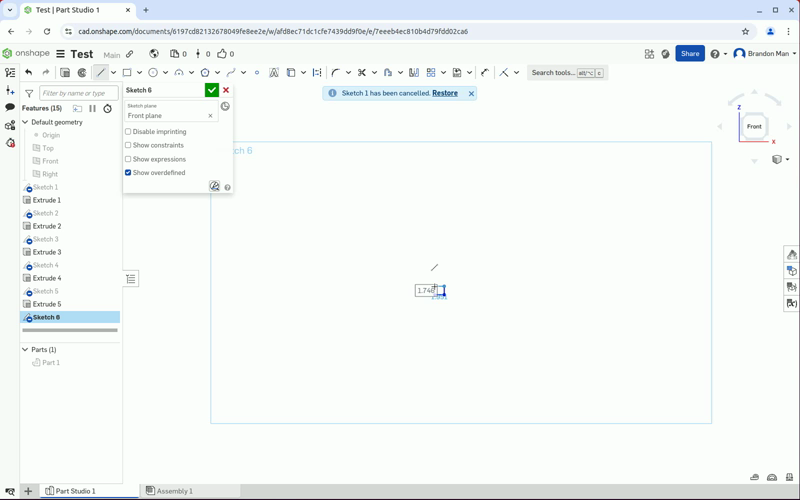
click(434, 286)
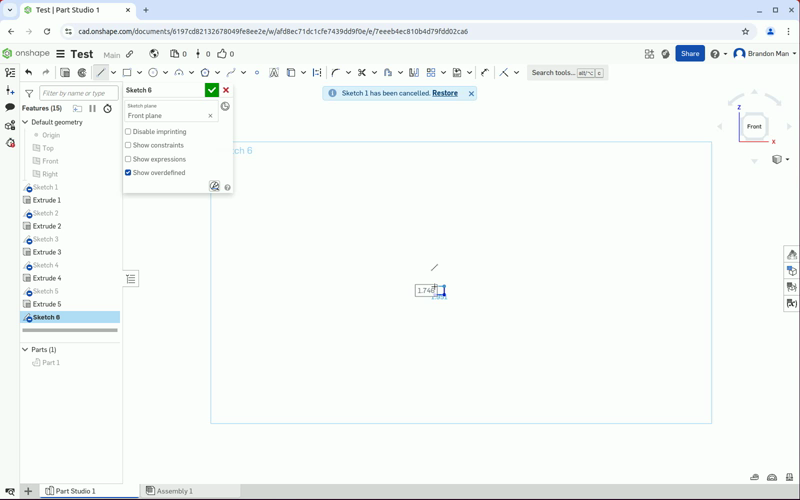
key_up(shift)
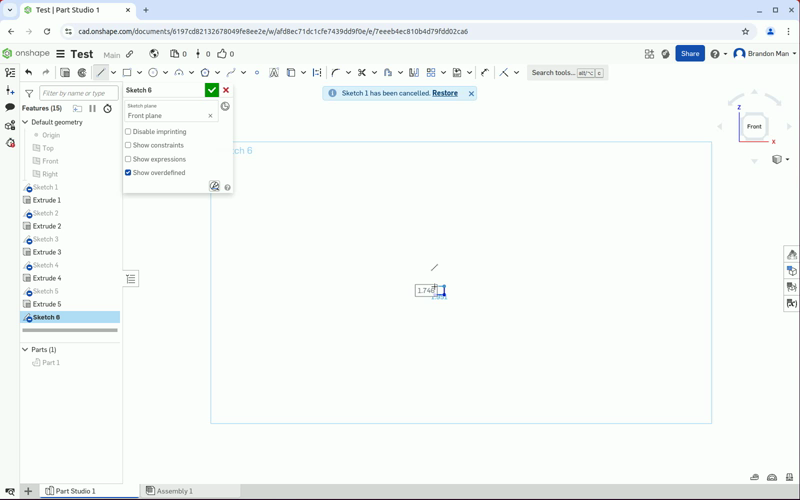
mouse_move(464, 286)
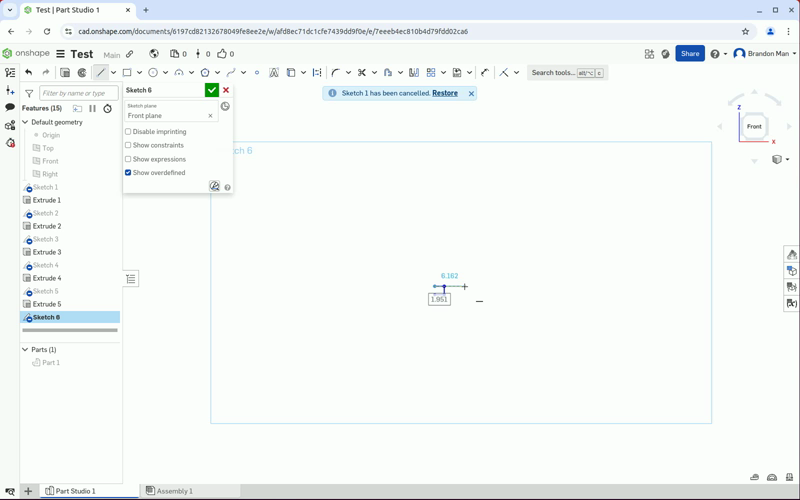
key_down(shift)
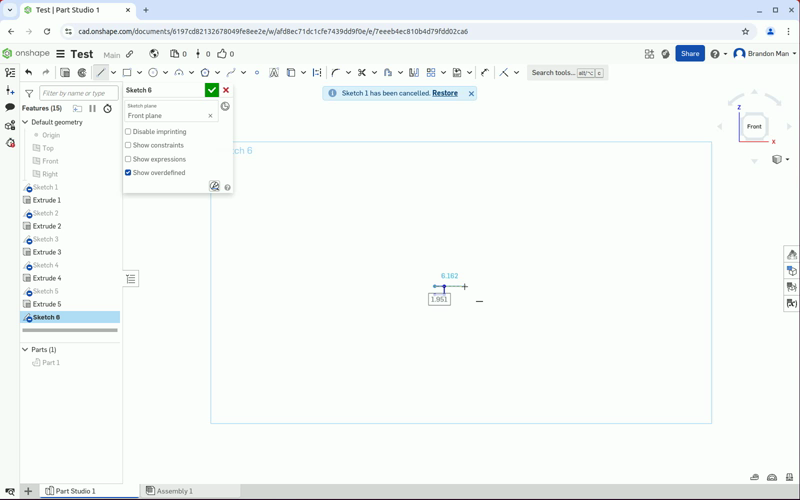
mouse_move(434, 294)
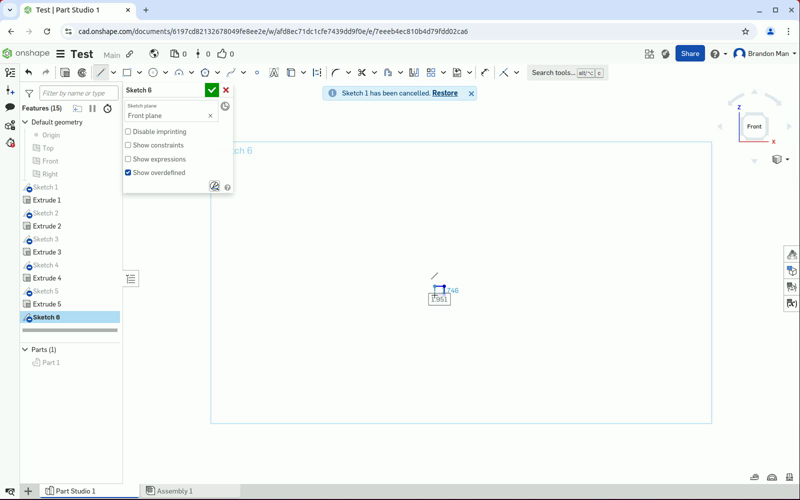
key_up(shift)
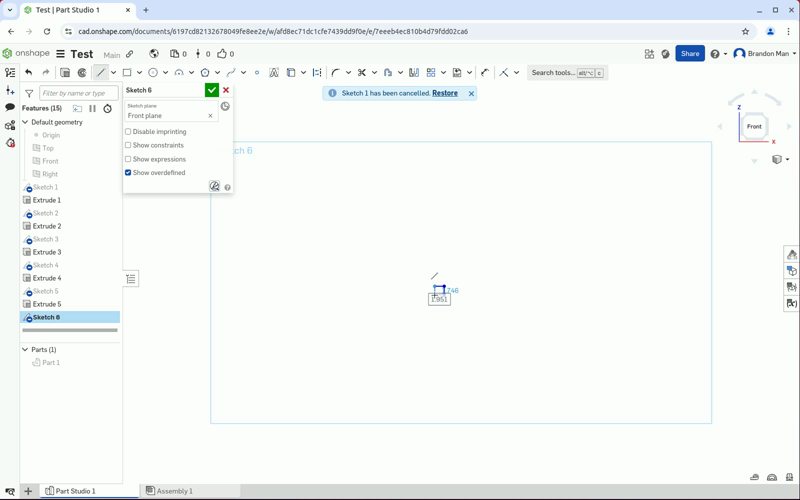
click(434, 294)
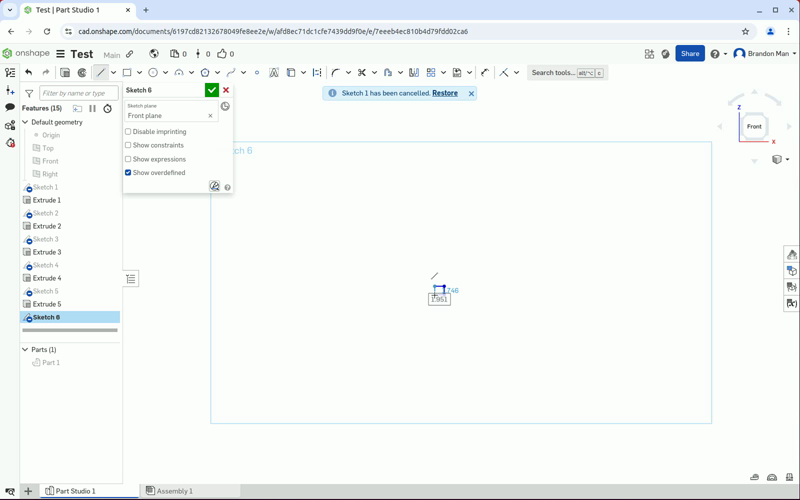
key(esc)
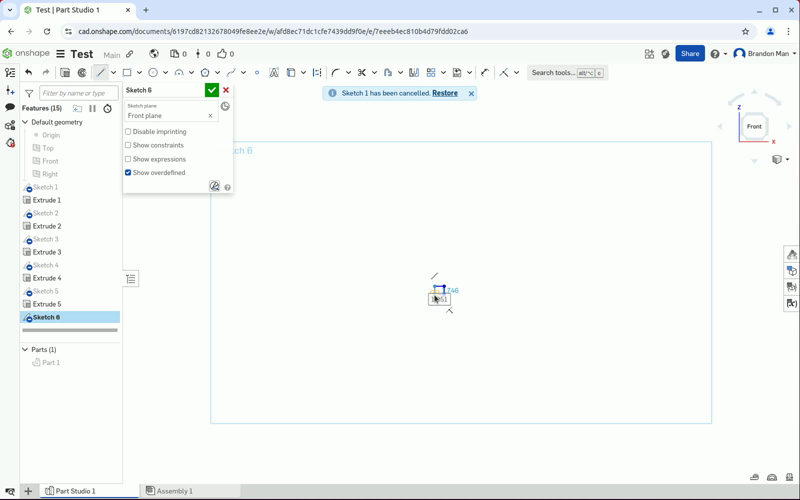
mouse_move(443, 289)
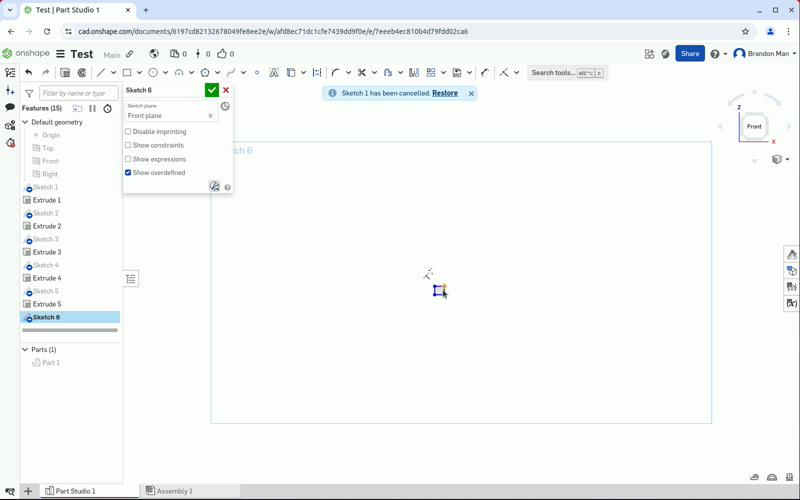
scroll(6)
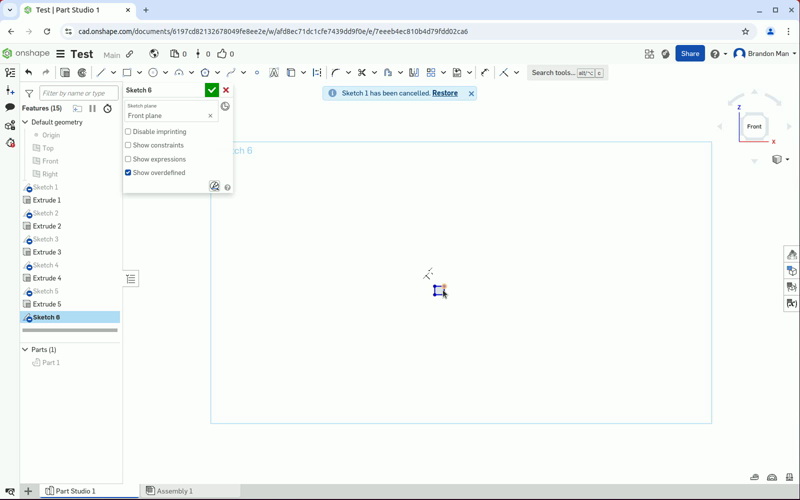
scroll(6)
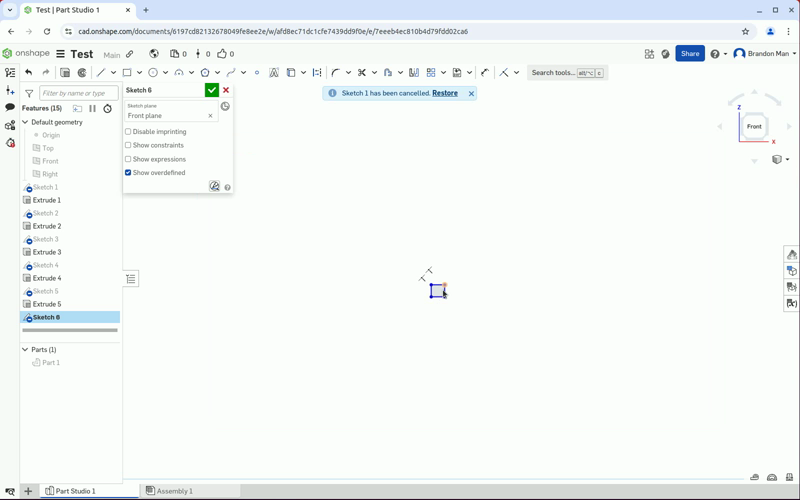
scroll(6)
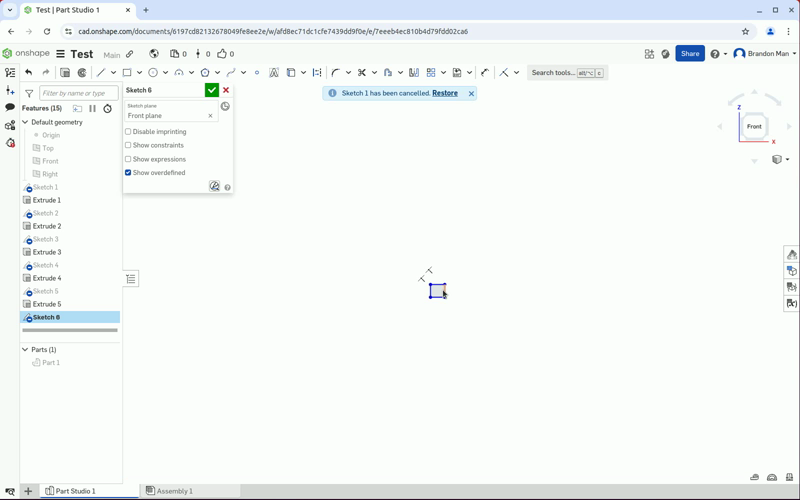
scroll(6)
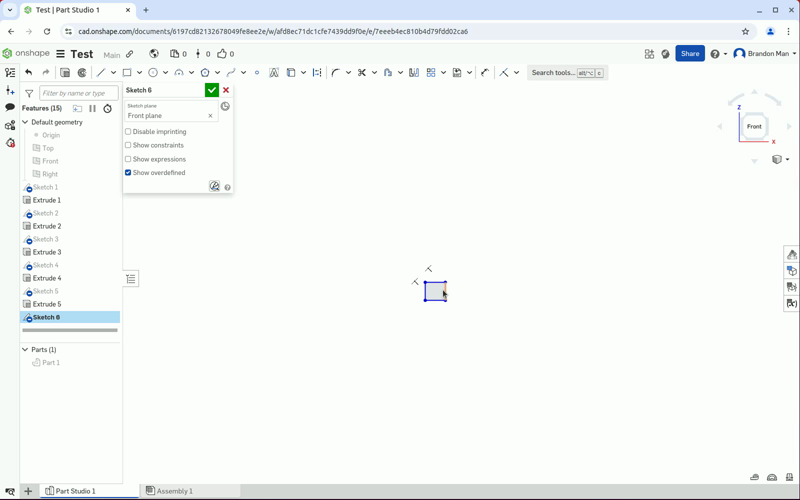
scroll(6)
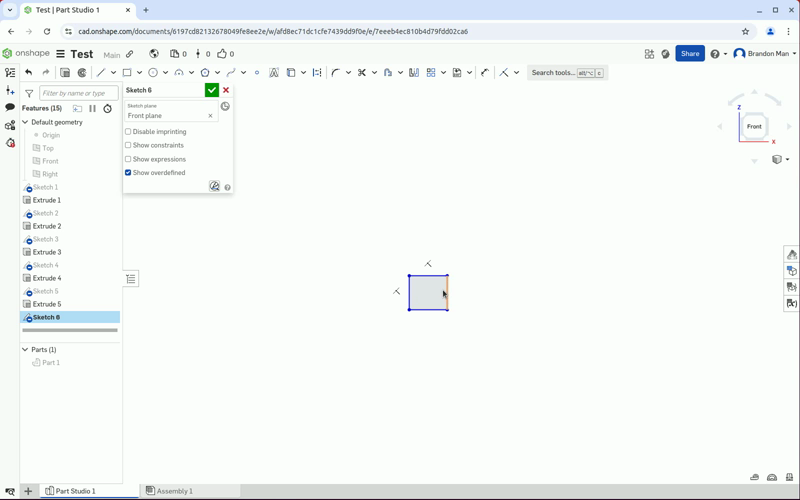
scroll(6)
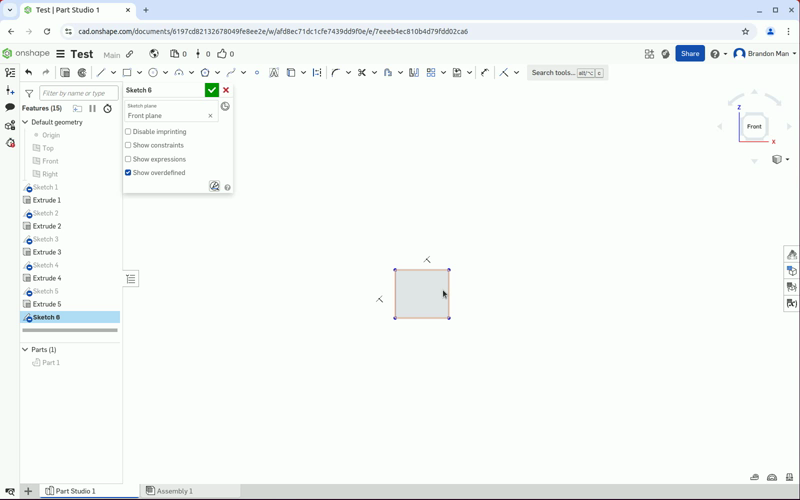
scroll(6)
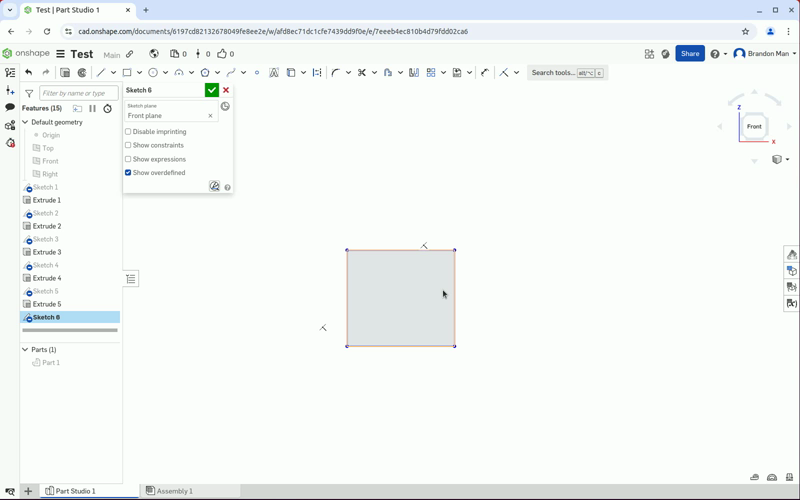
click(443, 289)
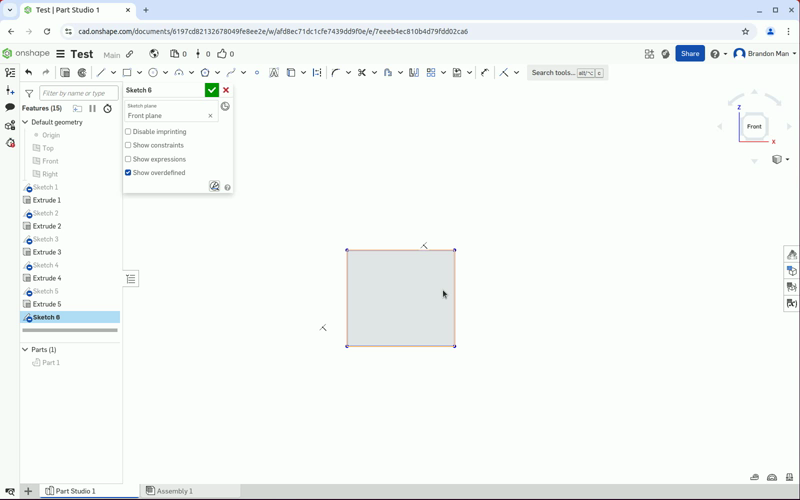
scroll(-6)
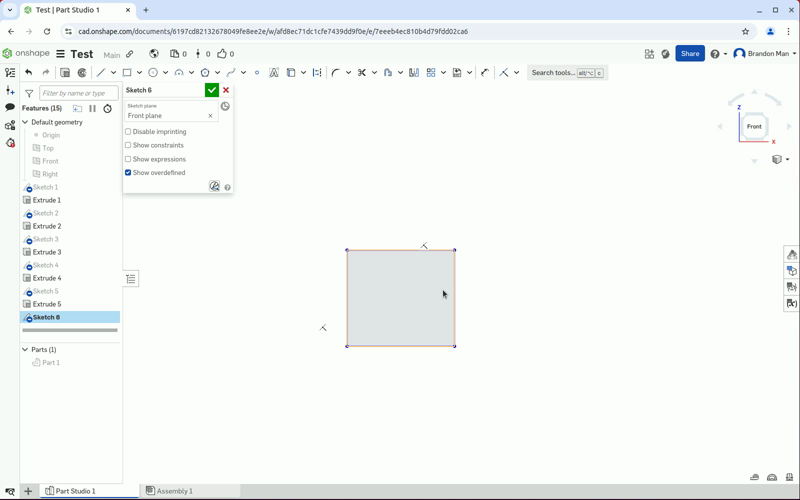
scroll(-6)
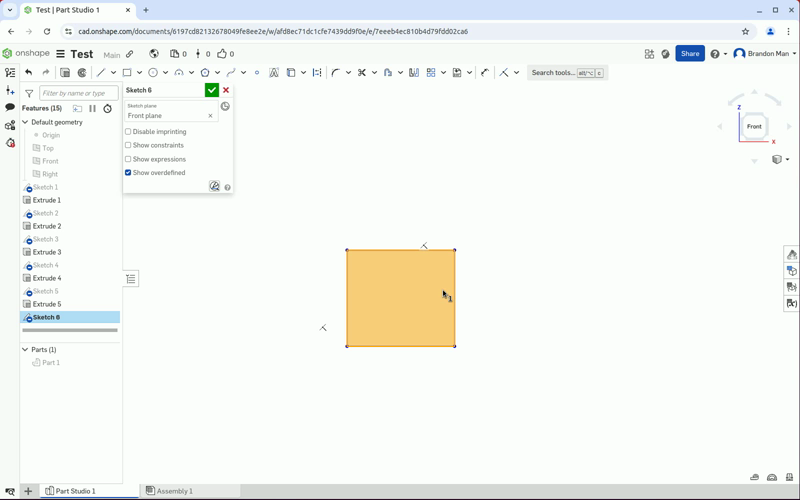
scroll(-6)
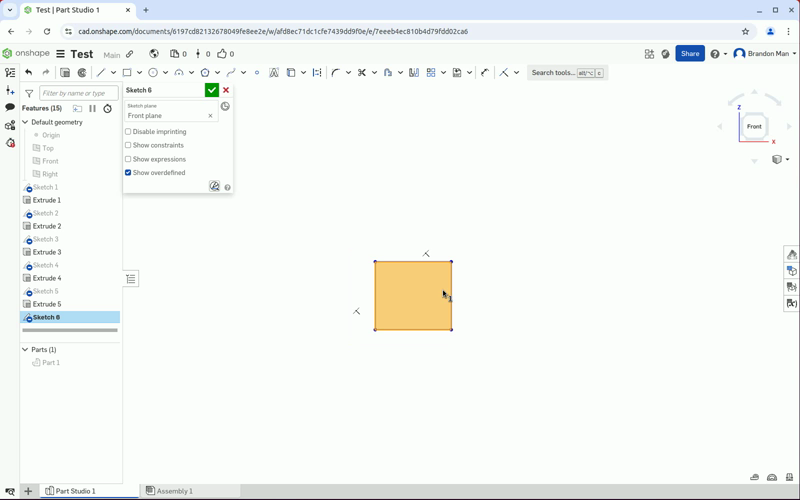
scroll(-6)
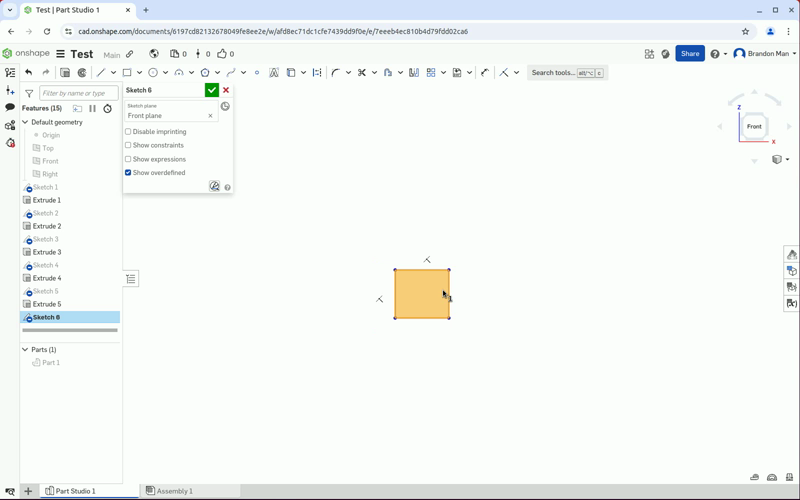
scroll(-6)
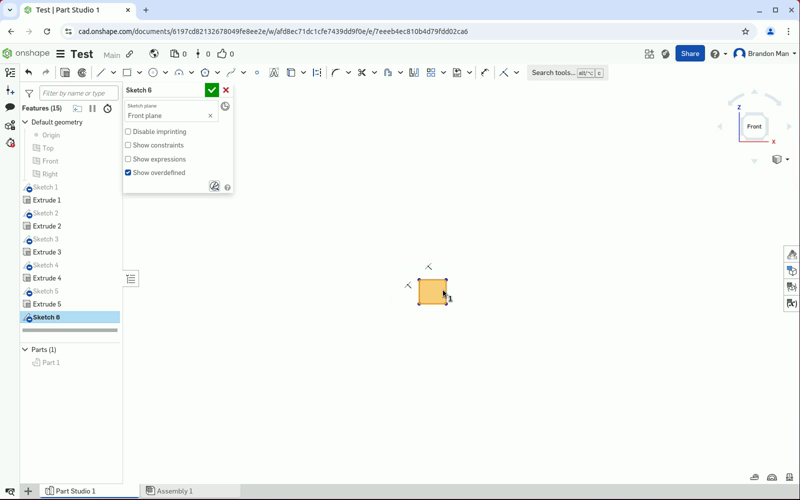
scroll(-6)
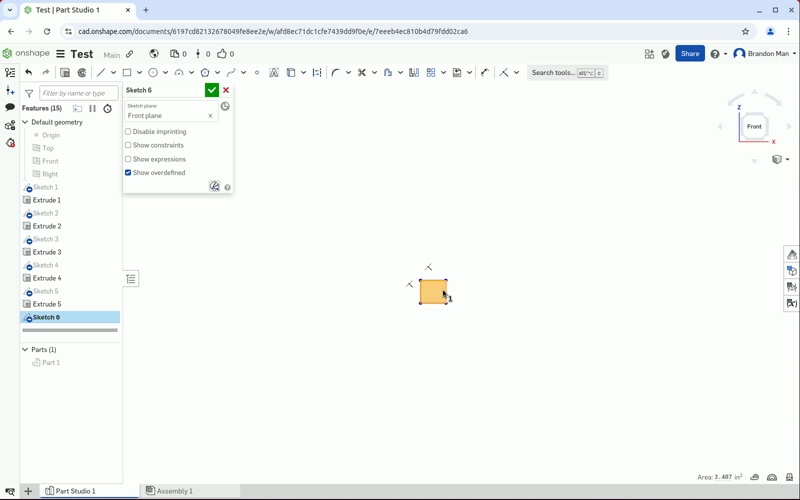
scroll(-6)
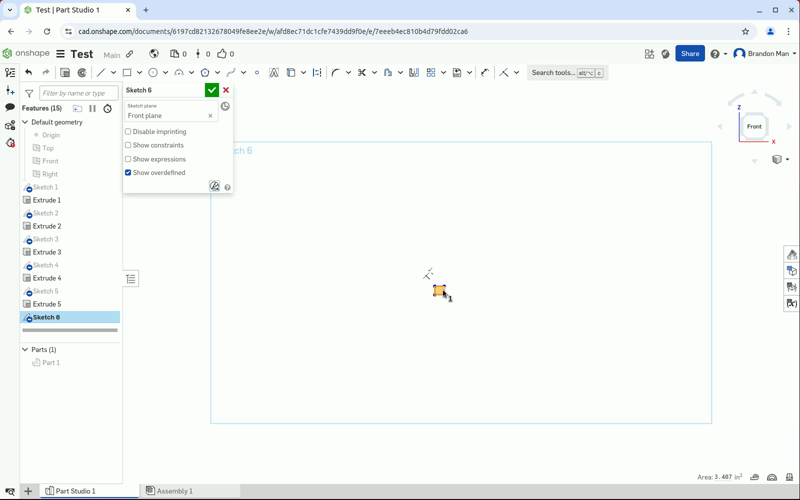
mouse_move(73, 352)
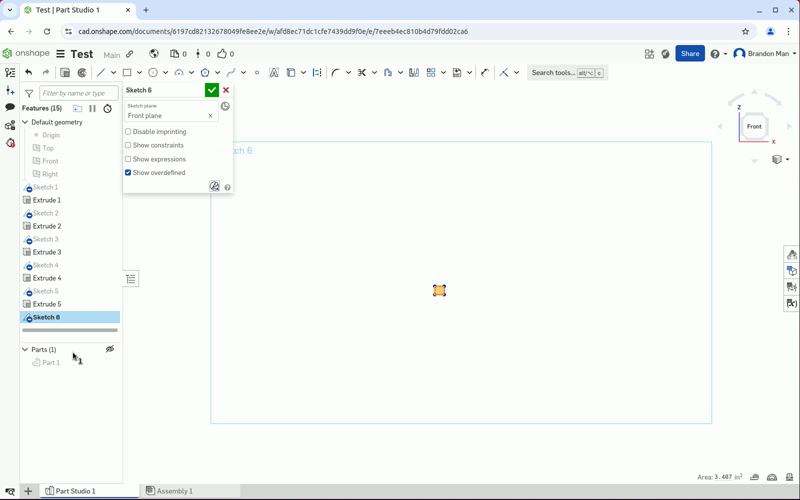
key(shift+y)
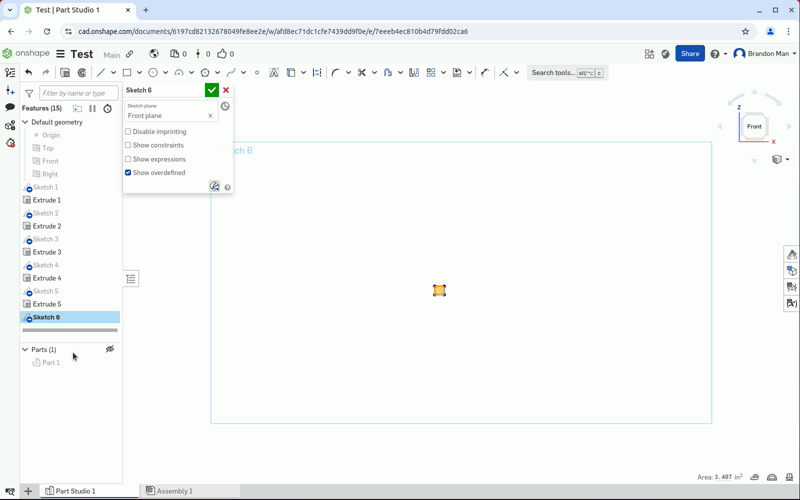
key(shift+e)
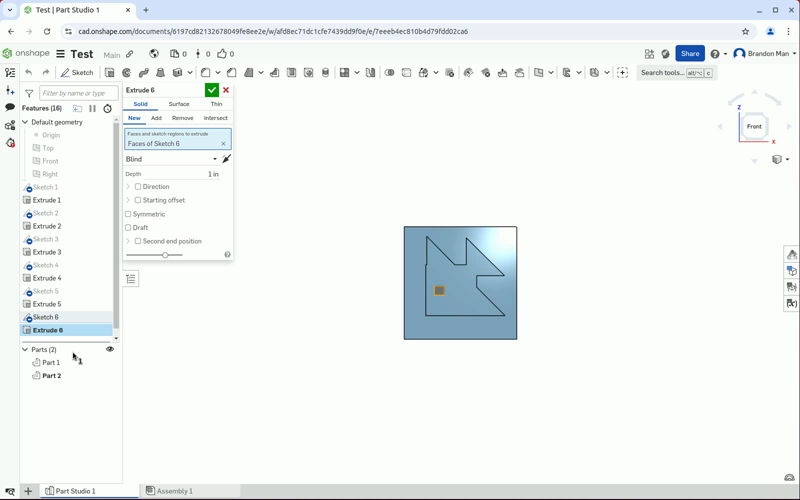
mouse_move(143, 106)
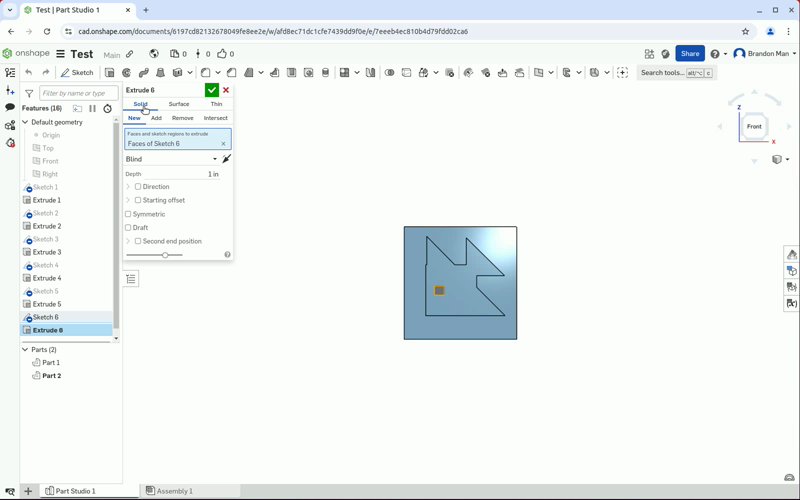
click(143, 106)
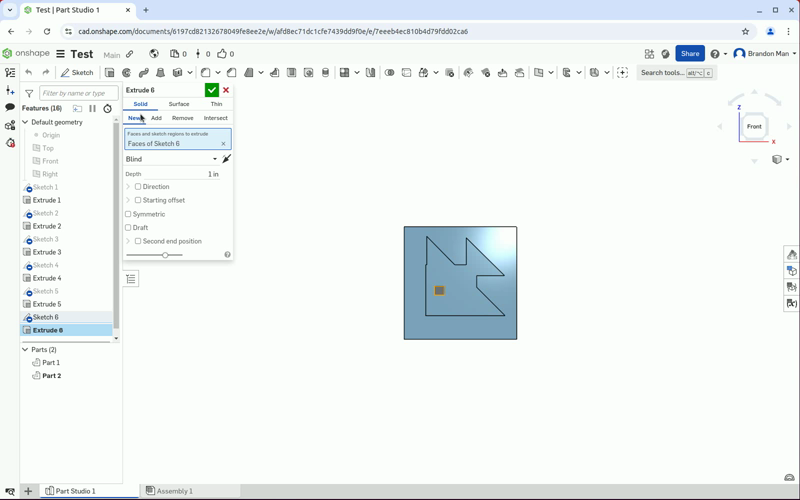
mouse_move(137, 120)
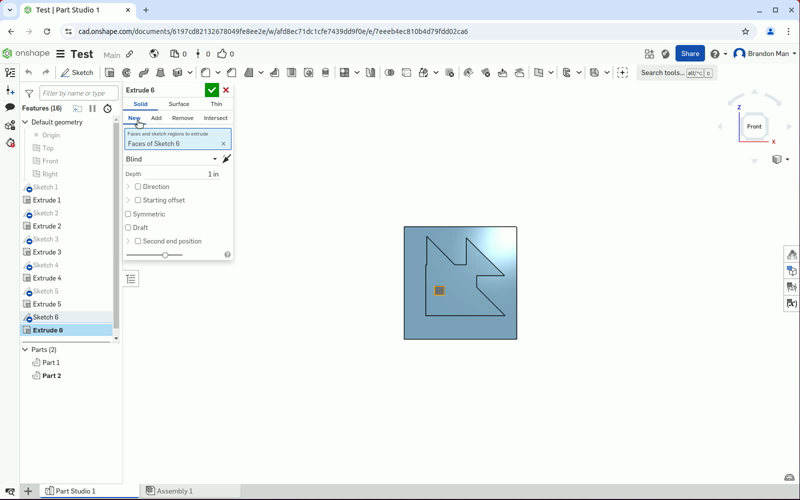
click(137, 120)
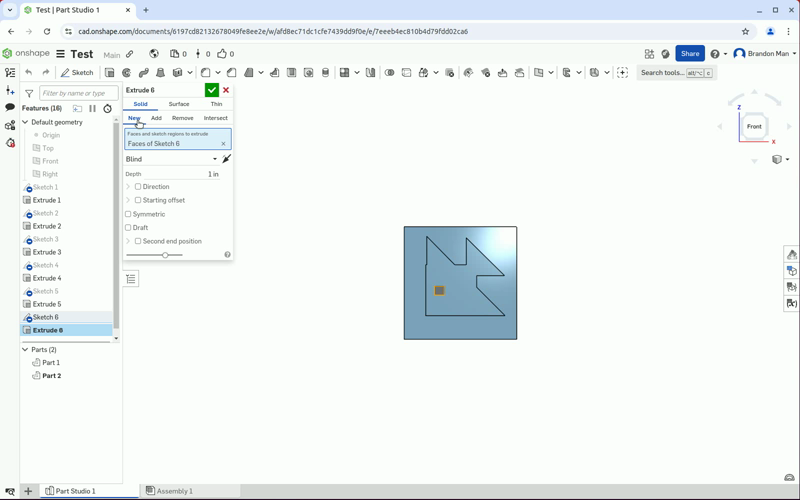
key(tab, 4)
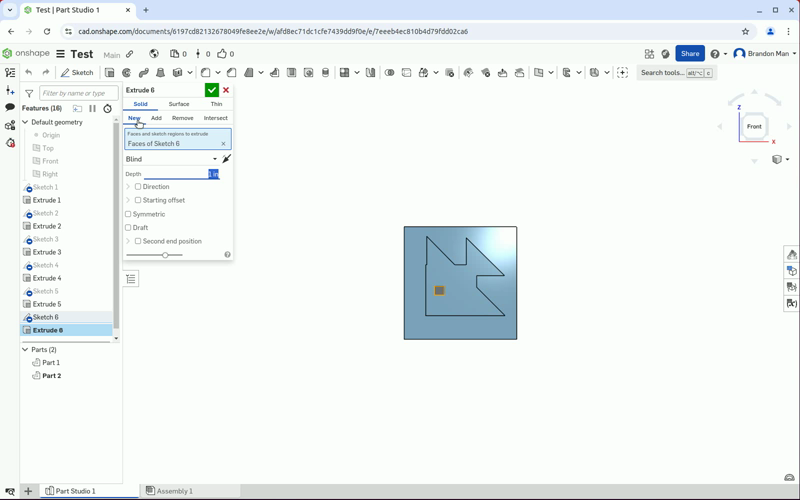
text(-11.554)
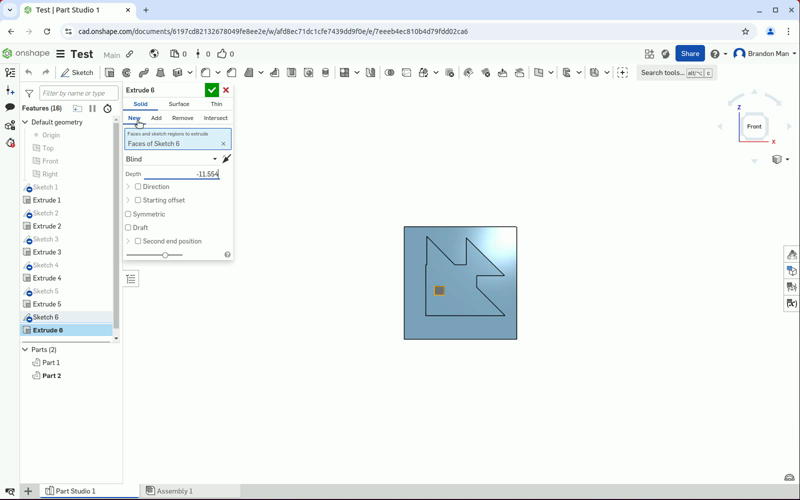
key(enter)
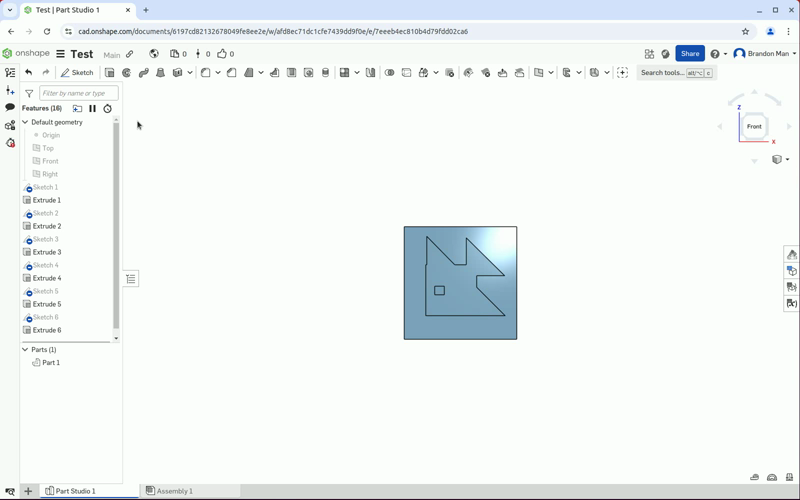
key(shift+h)
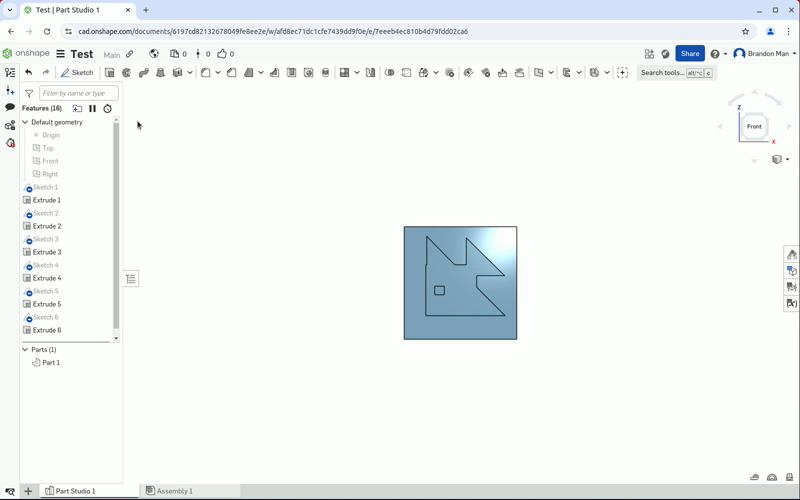
key(shift+h)
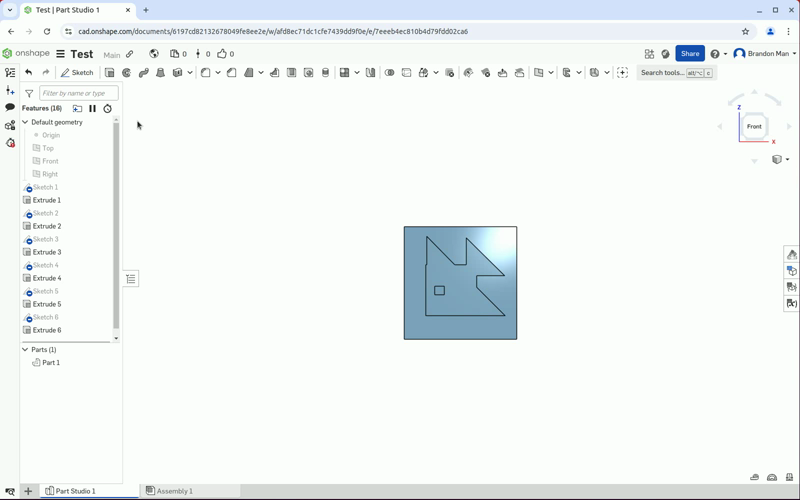
mouse_move(69, 189)
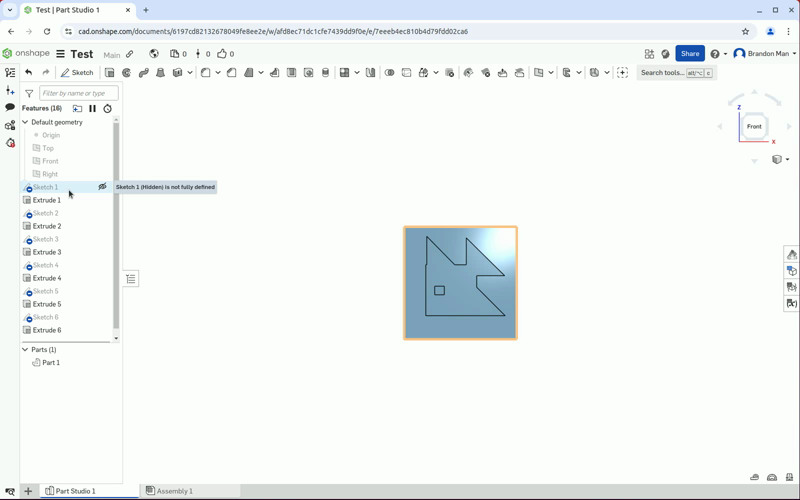
click(69, 189)
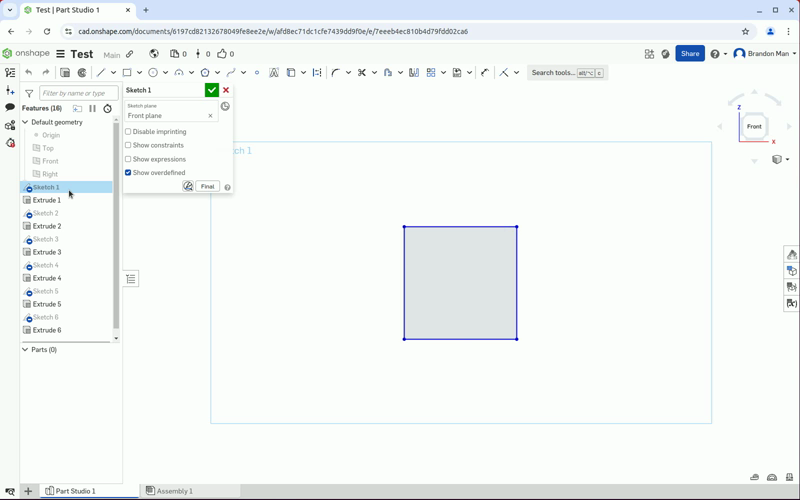
mouse_move(229, 92)
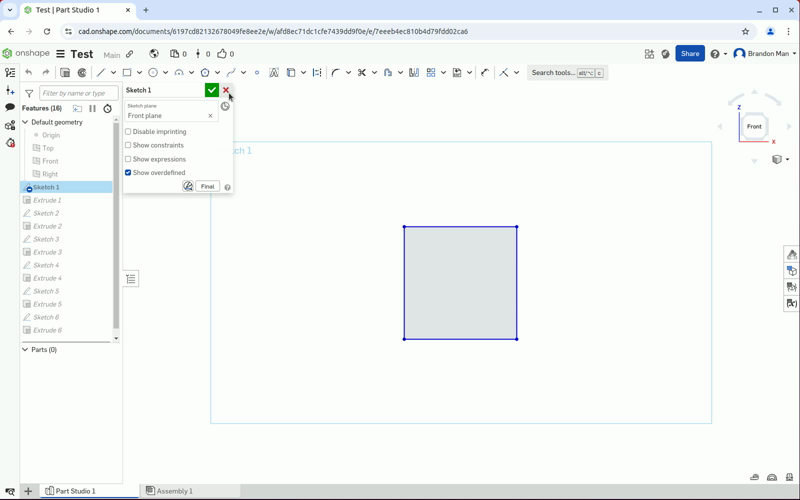
click(229, 92)
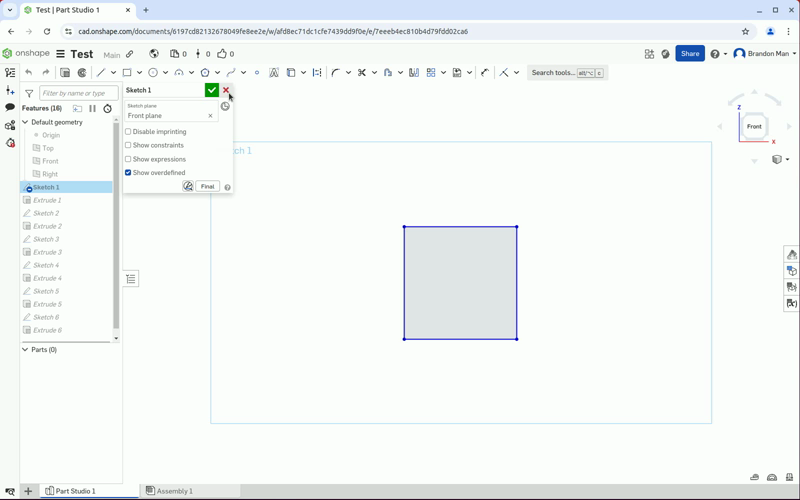
key(shift+s)
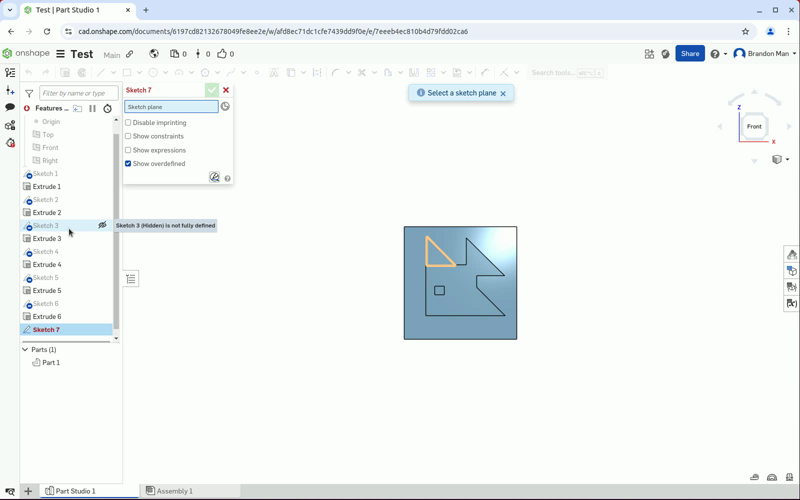
scroll(3)
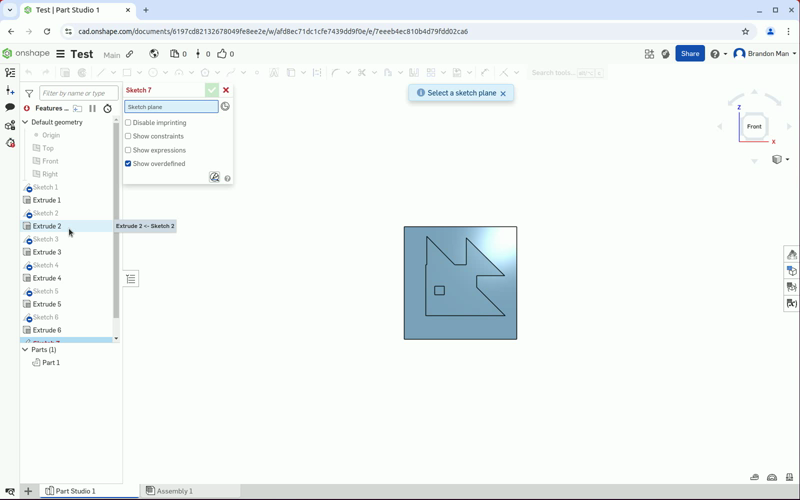
mouse_move(69, 163)
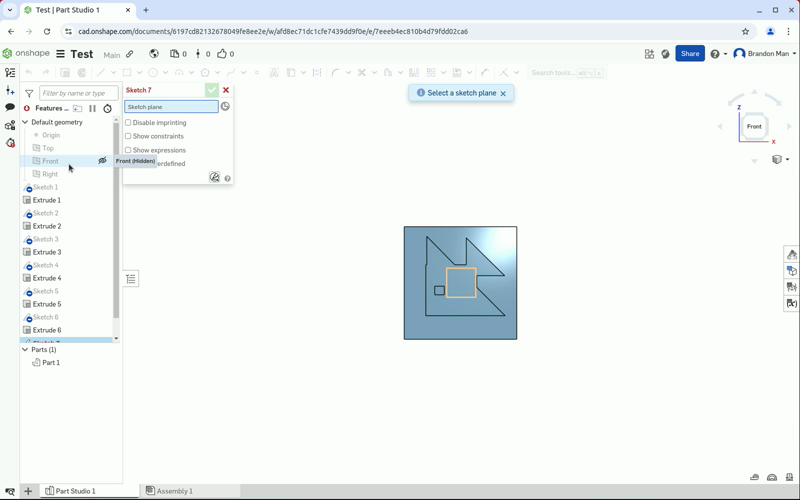
click(69, 163)
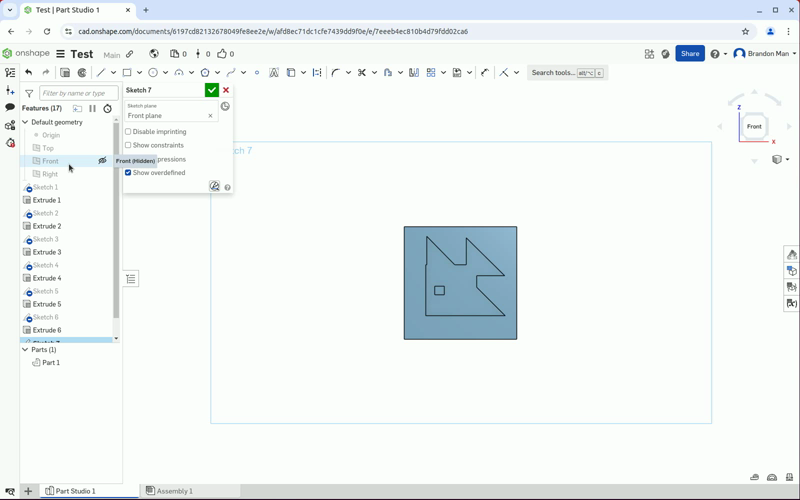
mouse_move(73, 352)
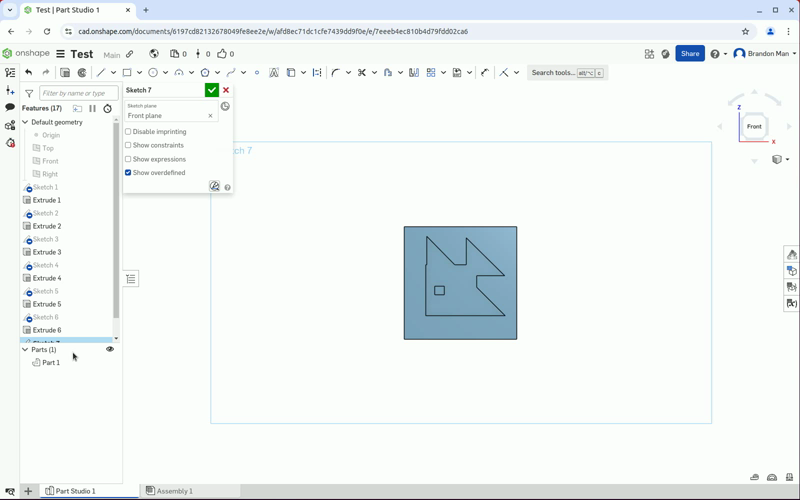
key(y)
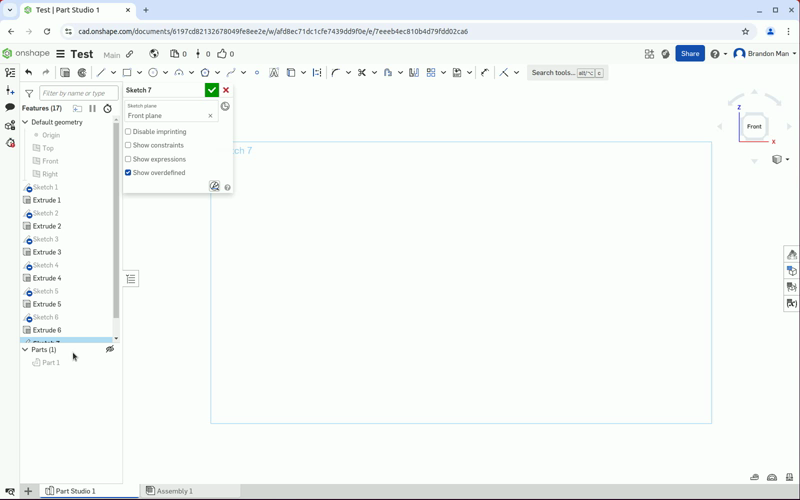
key(l)
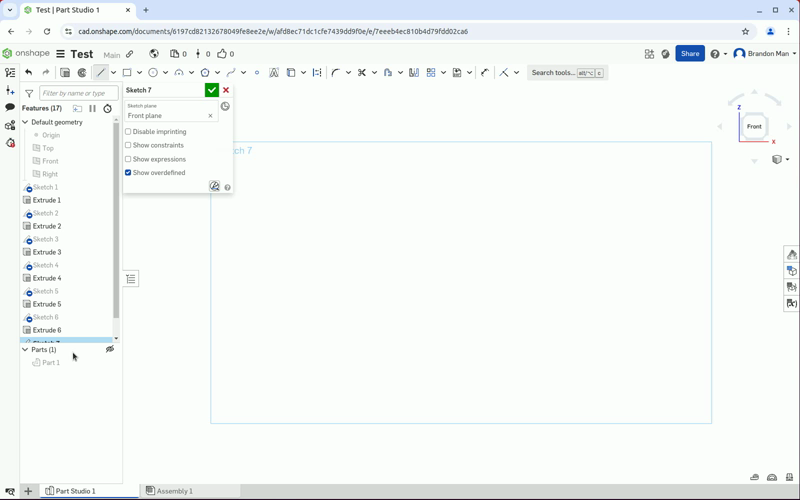
key_down(shift)
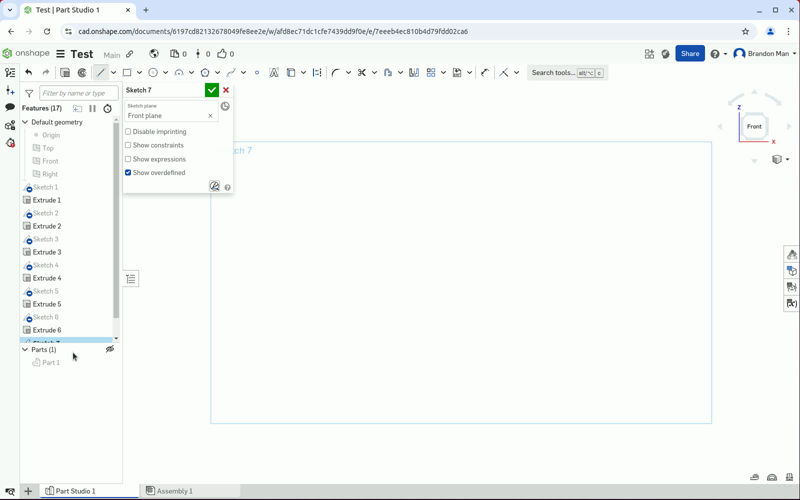
mouse_move(411, 334)
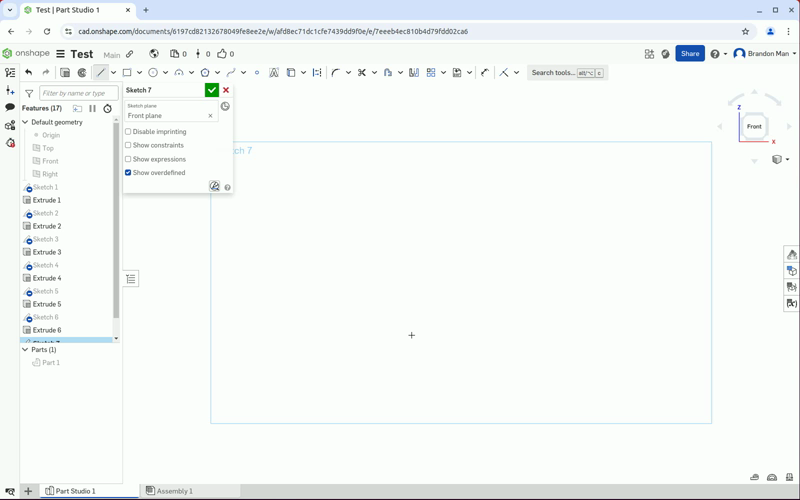
click(411, 334)
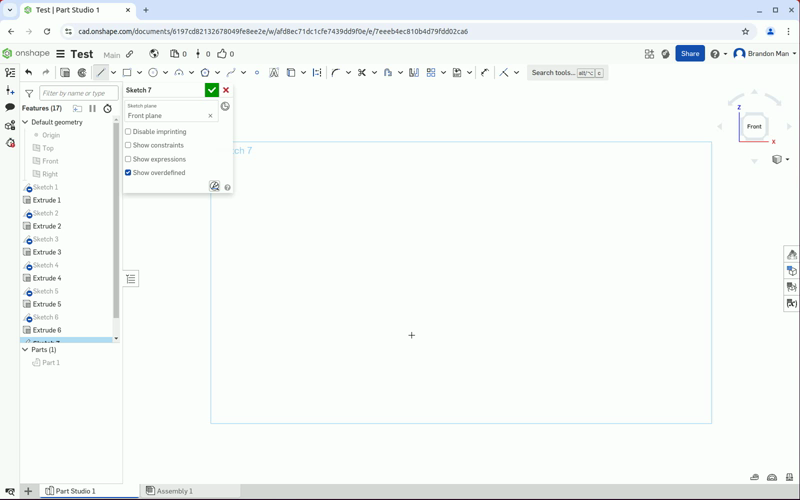
key_up(shift)
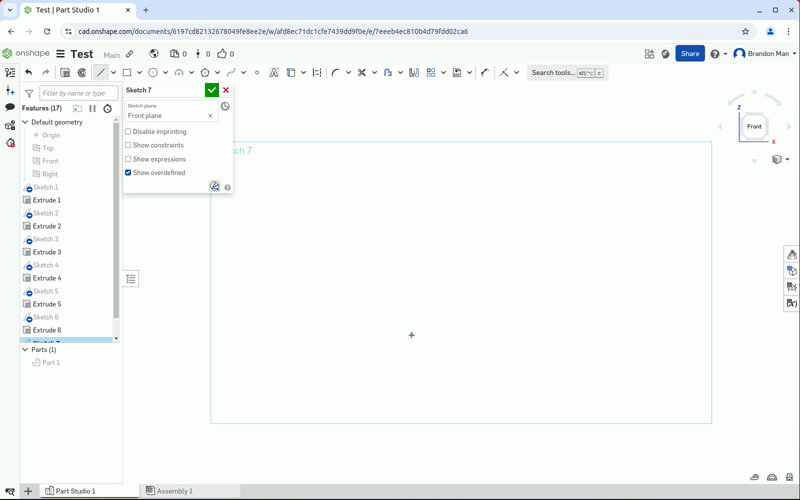
key_down(shift)
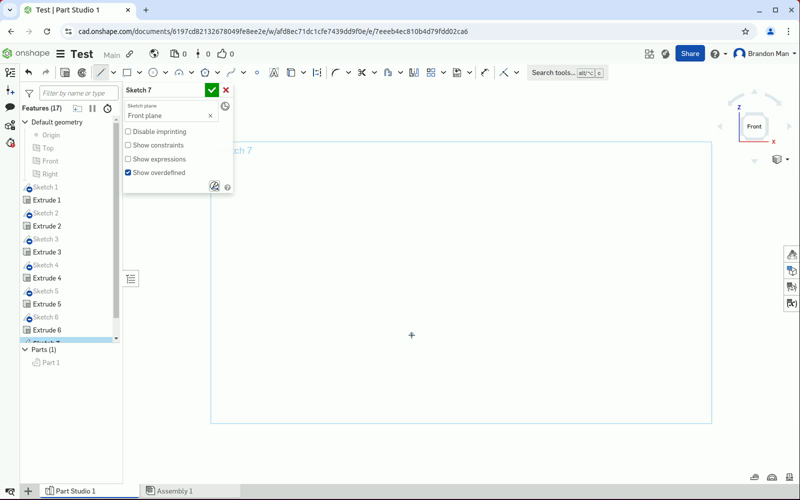
mouse_move(441, 334)
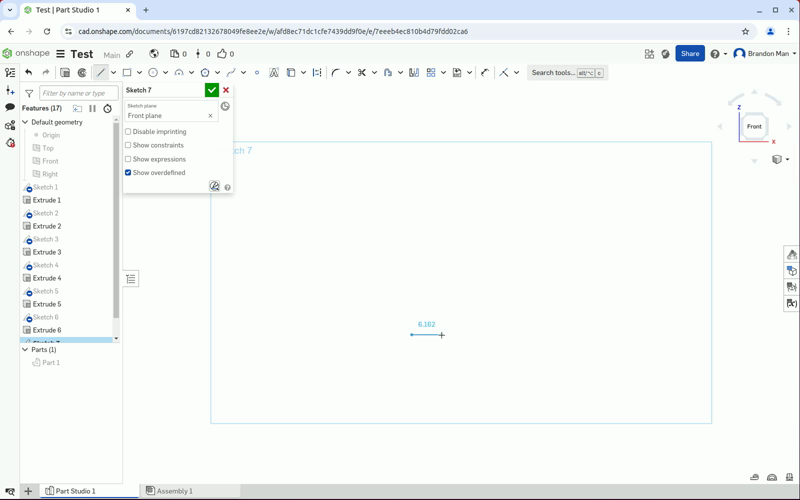
mouse_move(424, 334)
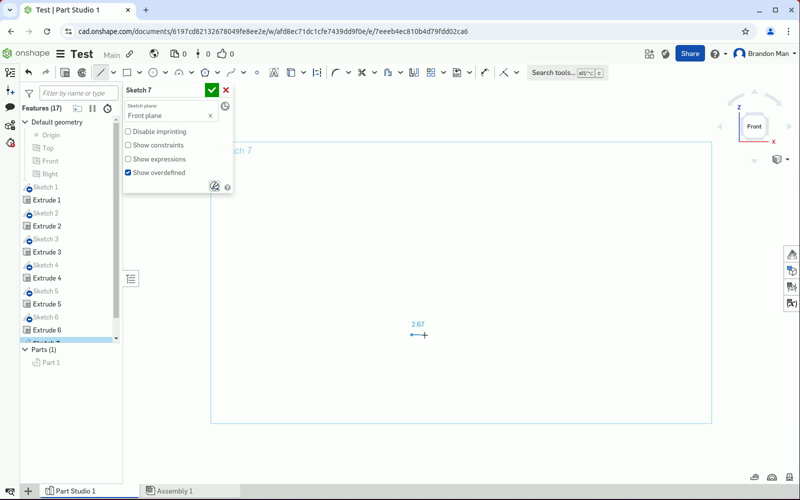
click(424, 334)
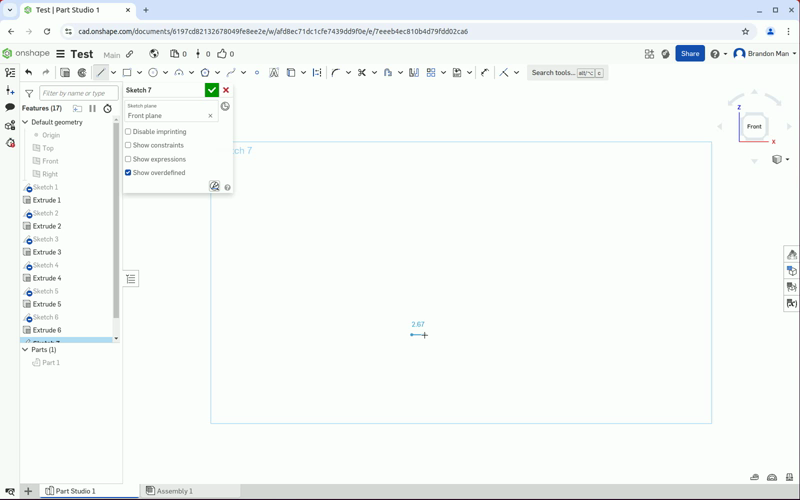
key_up(shift)
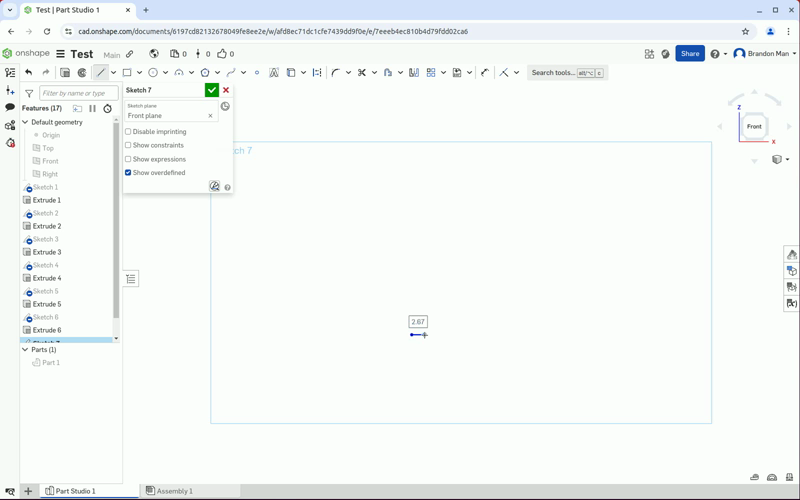
key_down(shift)
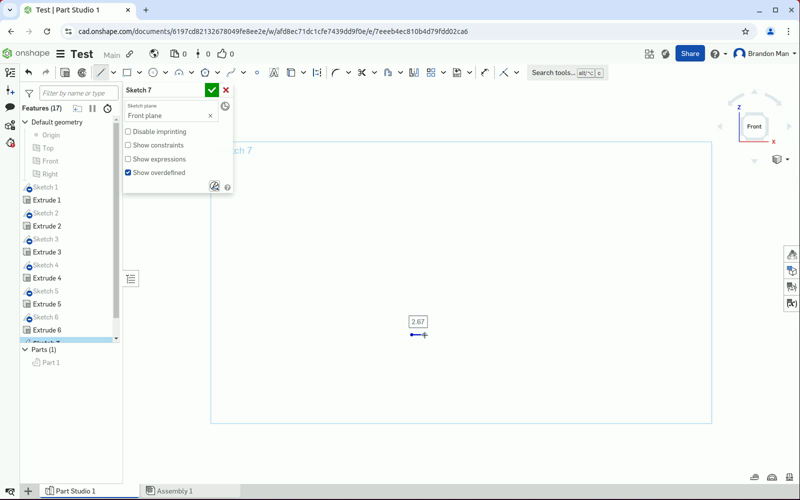
mouse_move(454, 334)
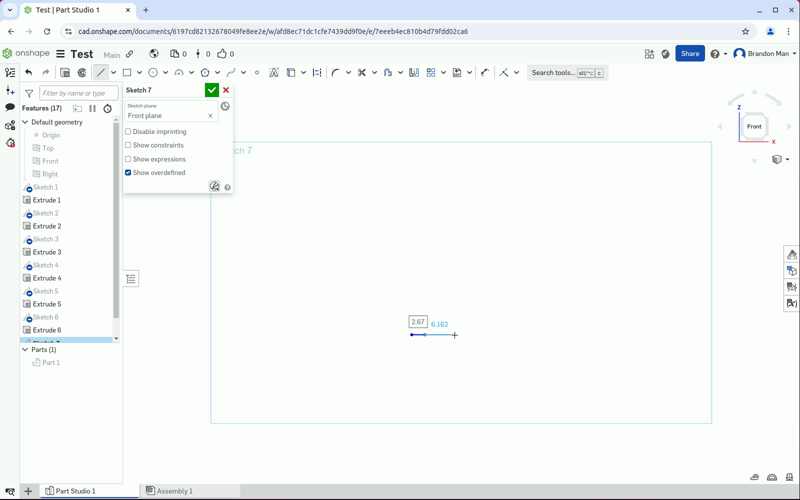
mouse_move(424, 321)
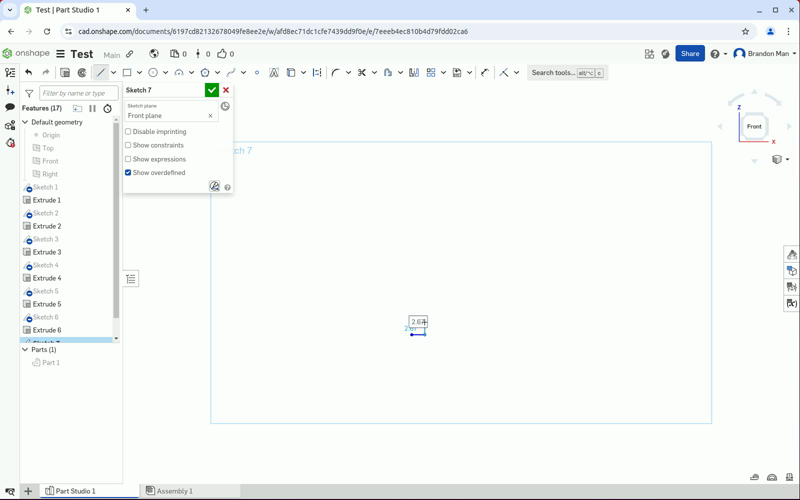
click(424, 321)
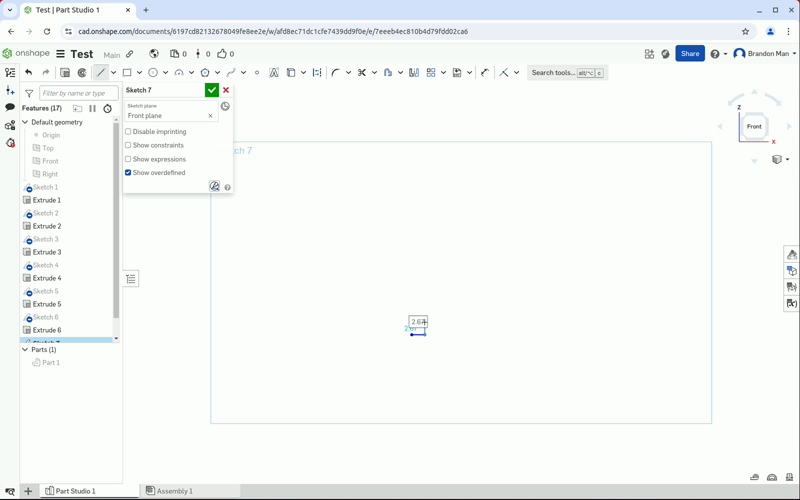
key_up(shift)
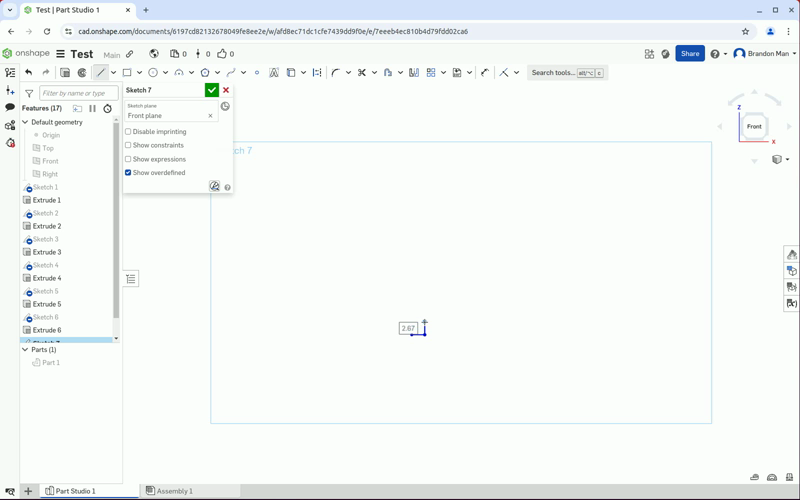
key_down(shift)
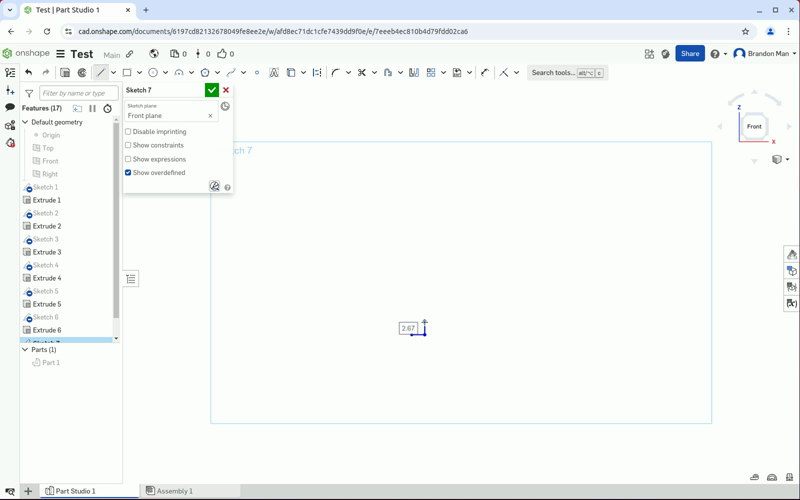
mouse_move(454, 321)
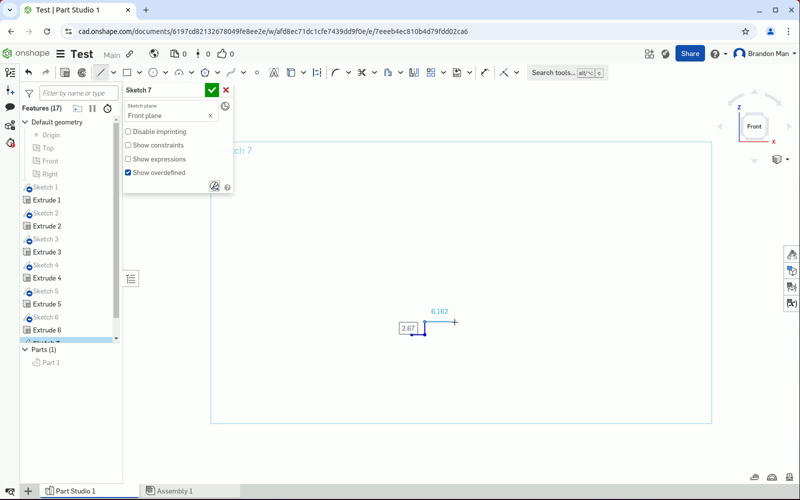
mouse_move(411, 321)
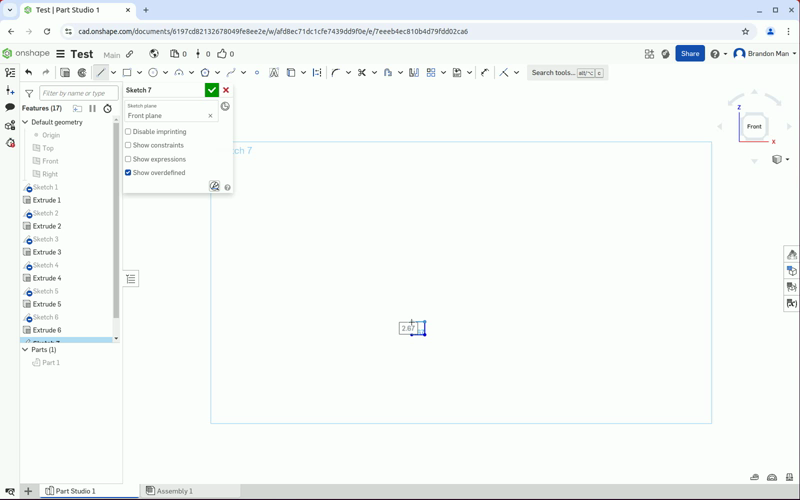
click(411, 321)
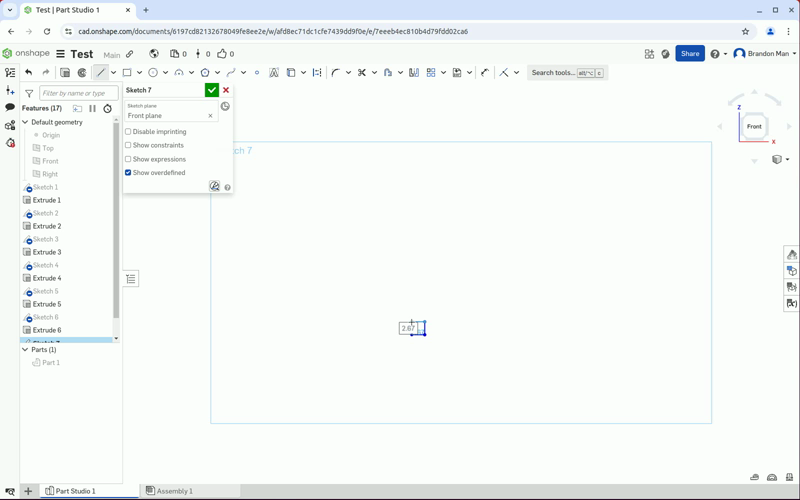
key_up(shift)
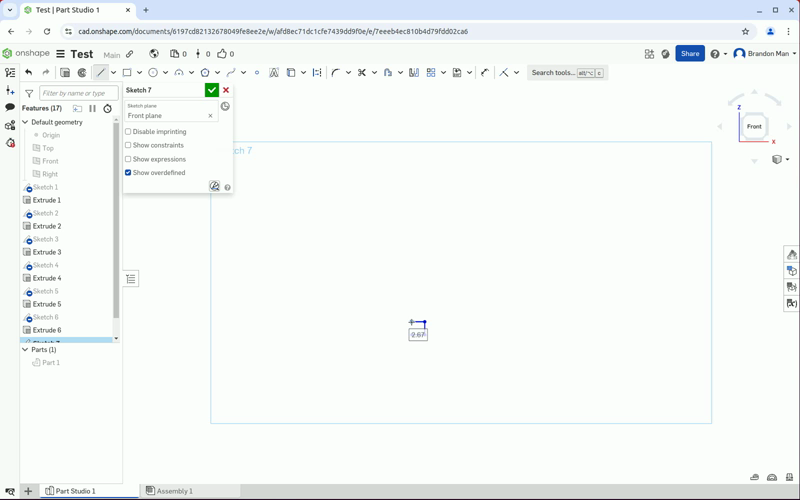
mouse_move(441, 321)
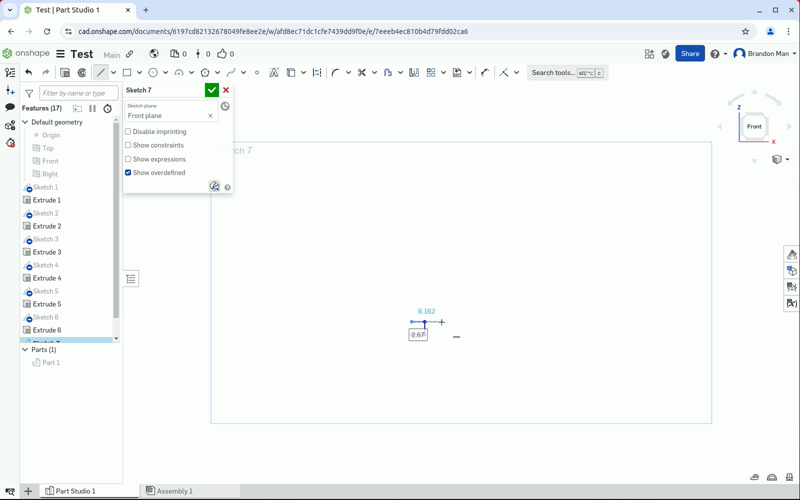
key_down(shift)
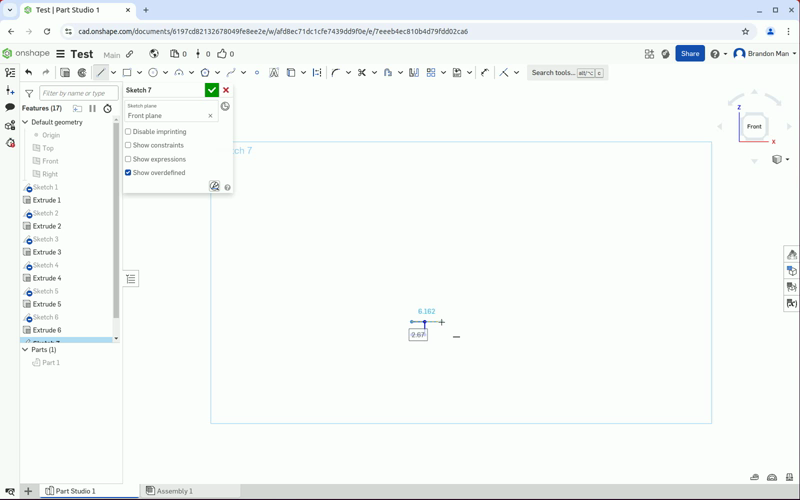
mouse_move(411, 334)
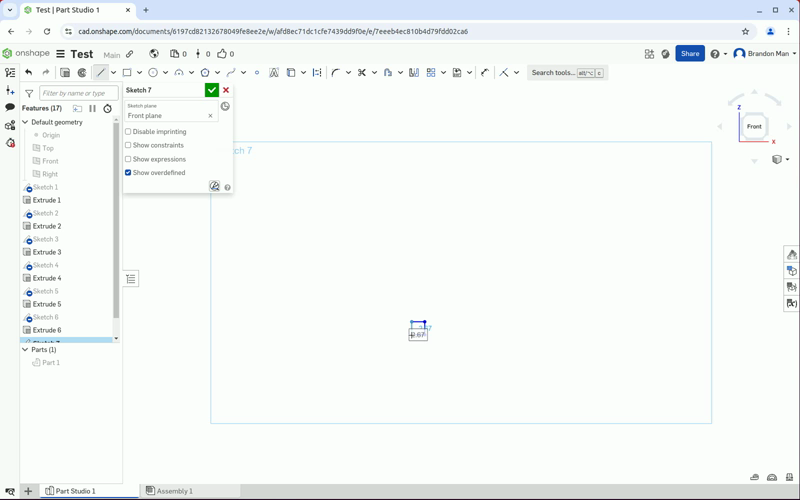
key_up(shift)
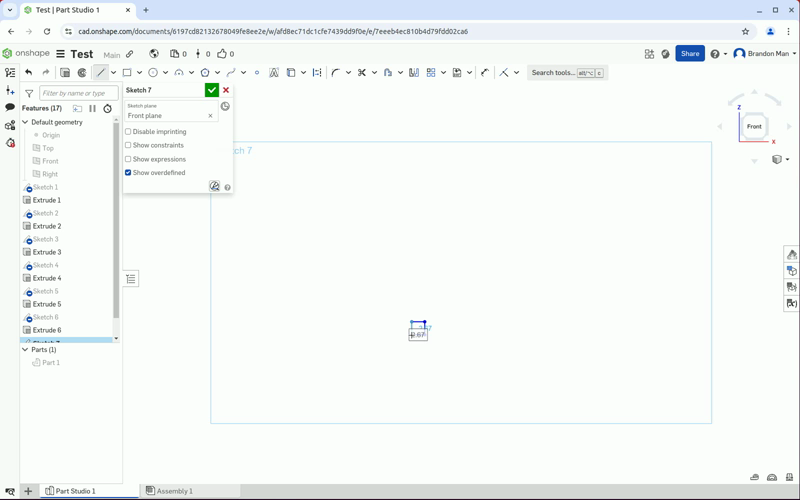
click(411, 334)
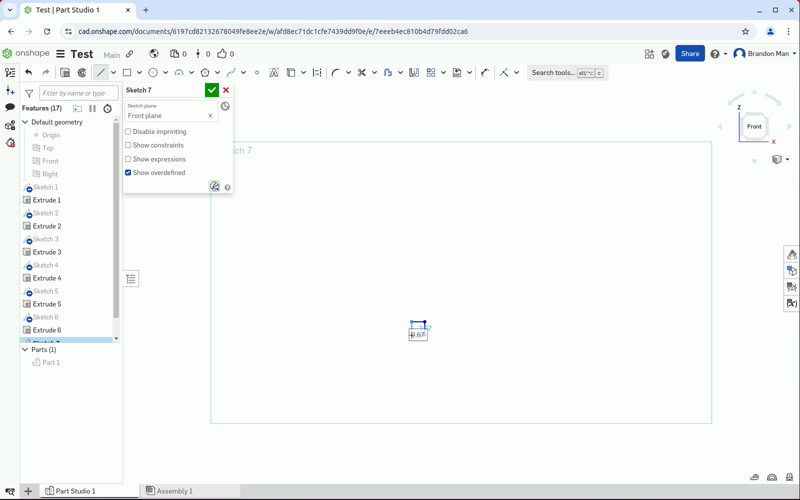
key(esc)
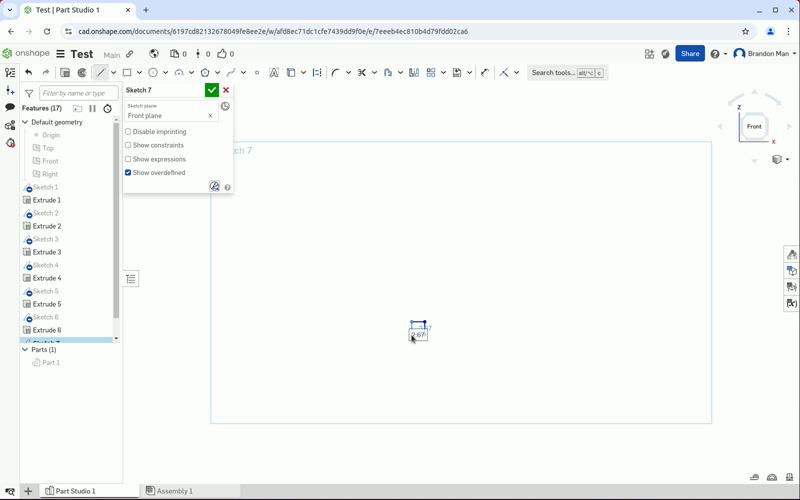
mouse_move(417, 330)
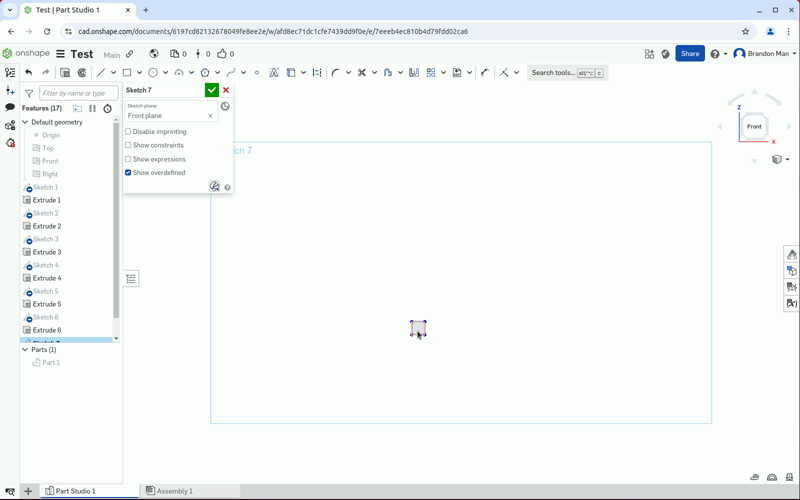
scroll(6)
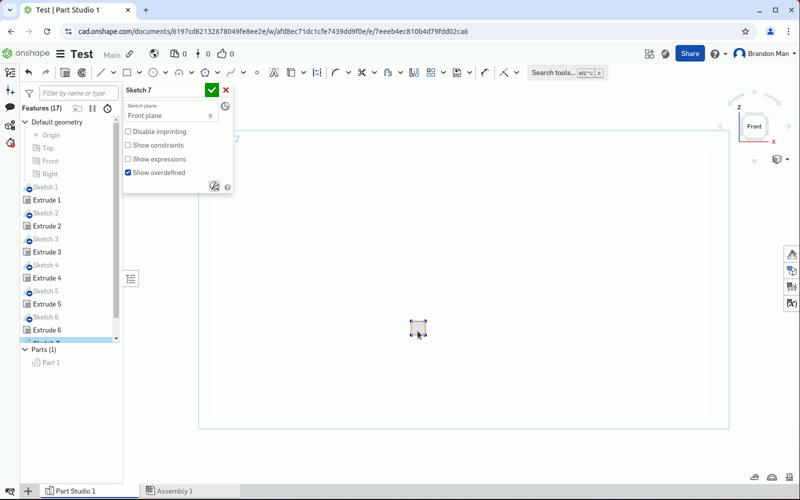
scroll(6)
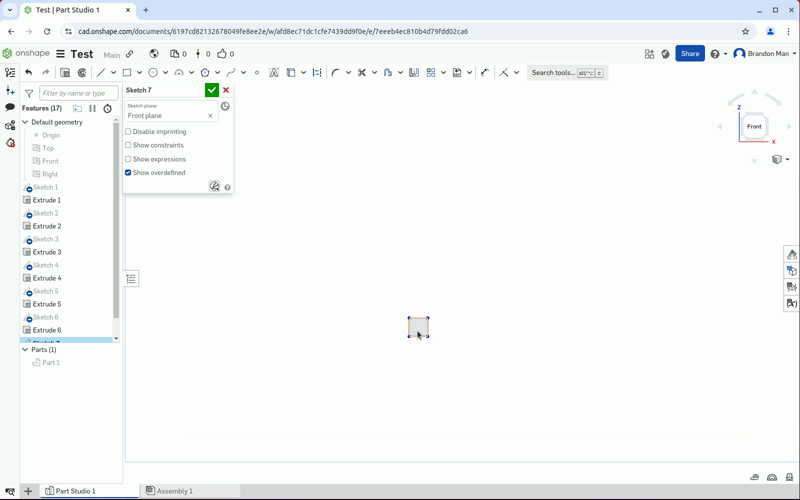
scroll(6)
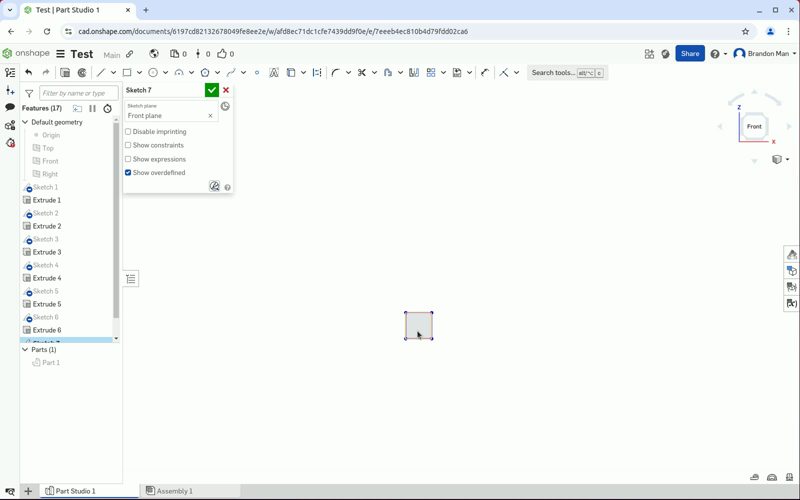
scroll(6)
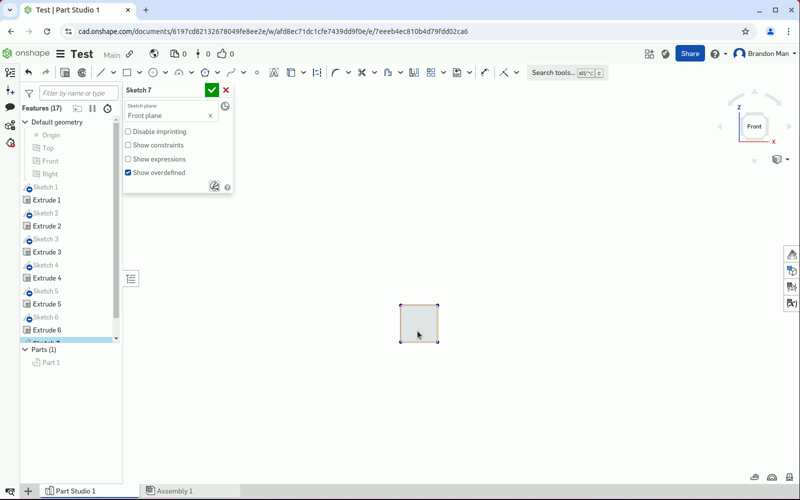
scroll(6)
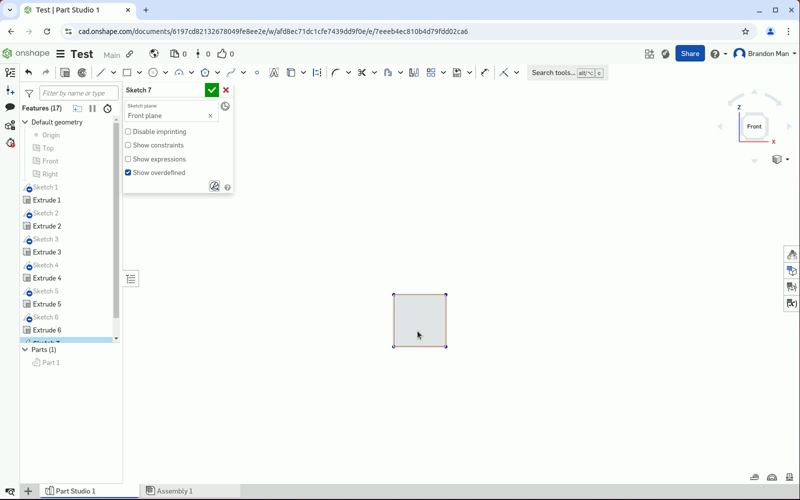
scroll(6)
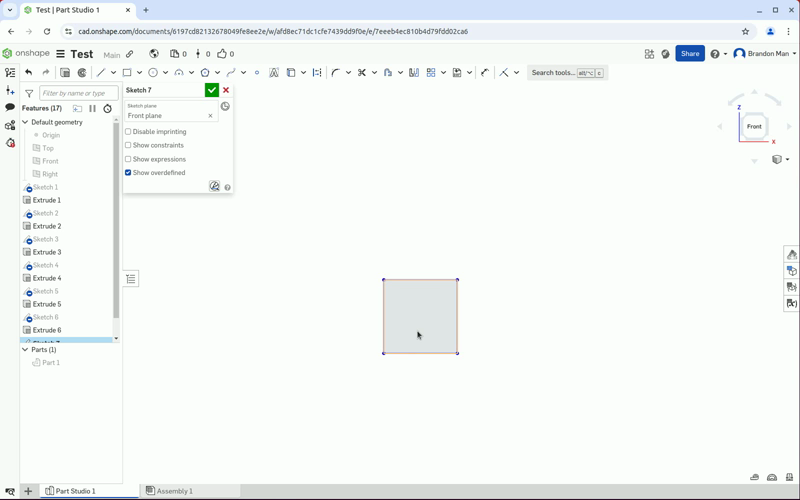
scroll(6)
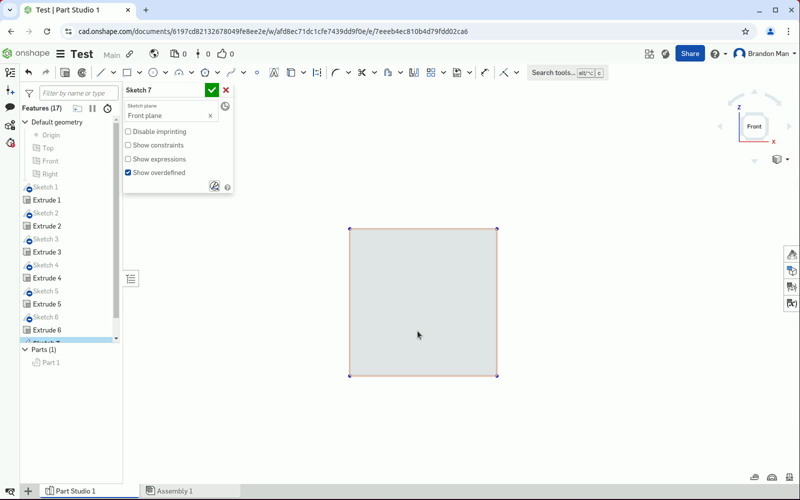
click(417, 330)
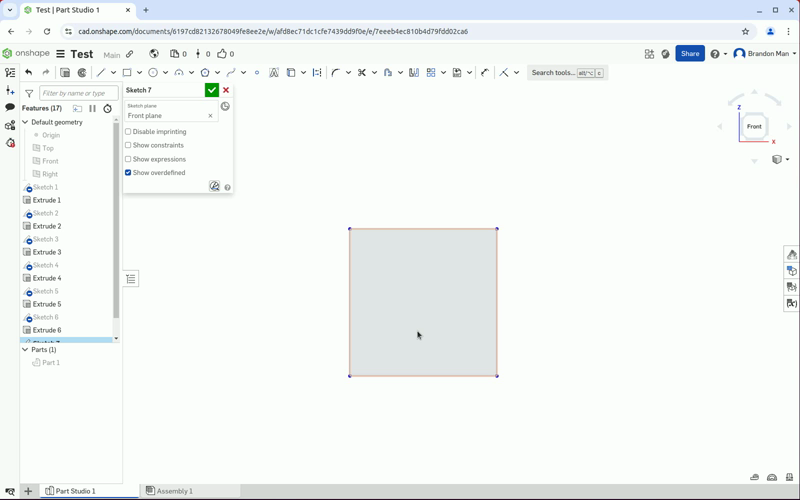
scroll(-6)
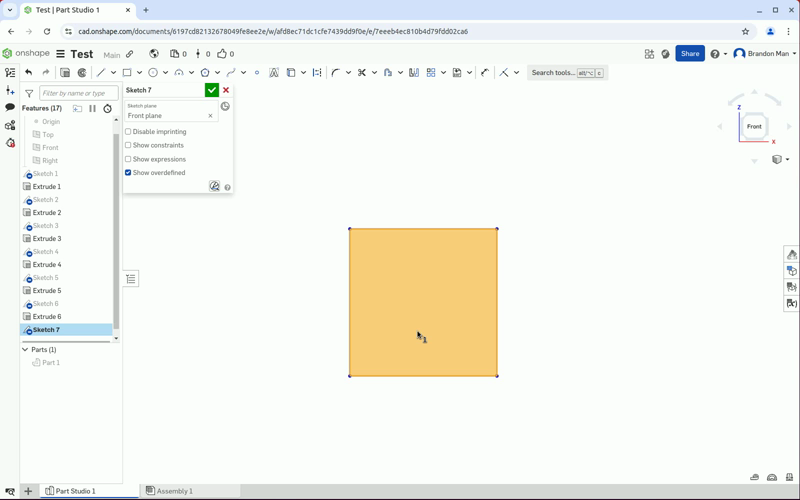
scroll(-6)
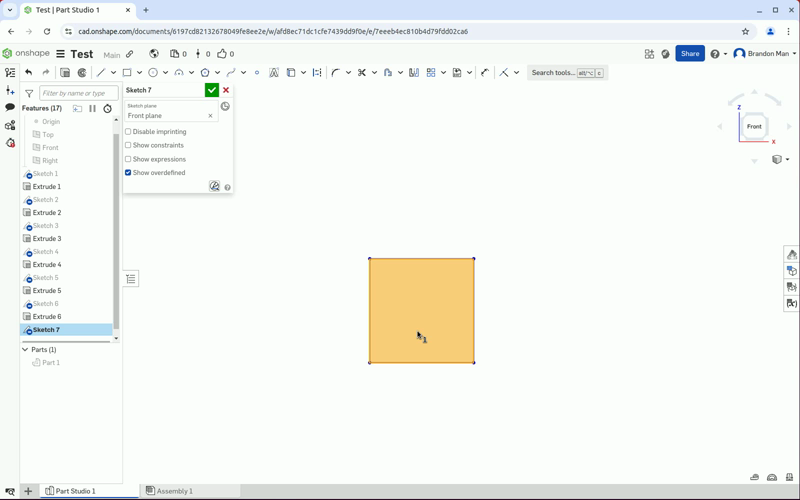
scroll(-6)
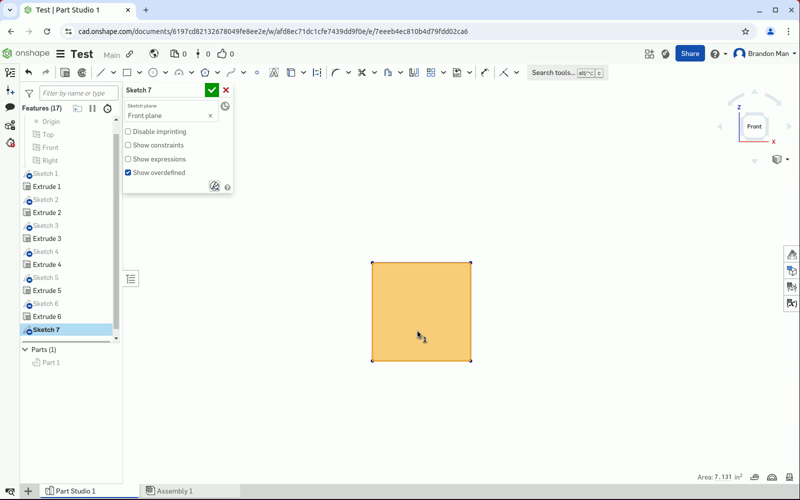
scroll(-6)
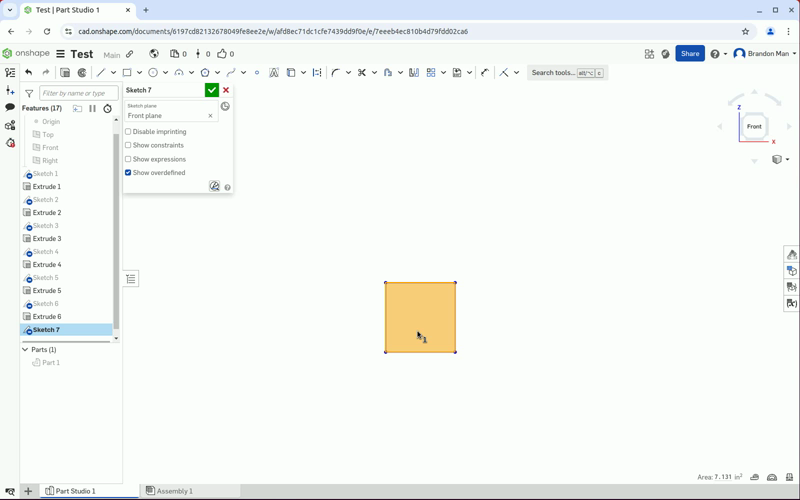
scroll(-6)
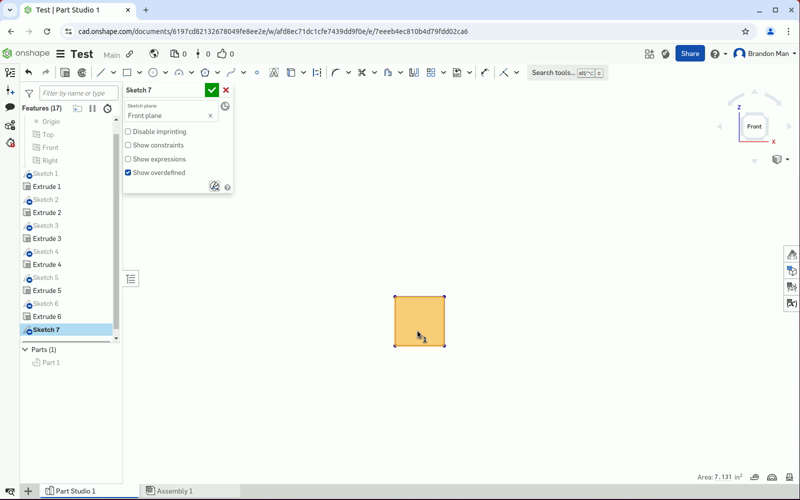
scroll(-6)
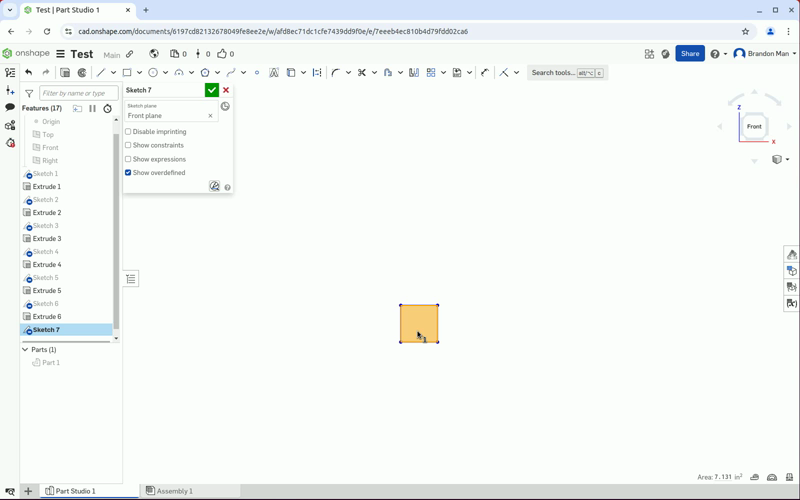
scroll(-6)
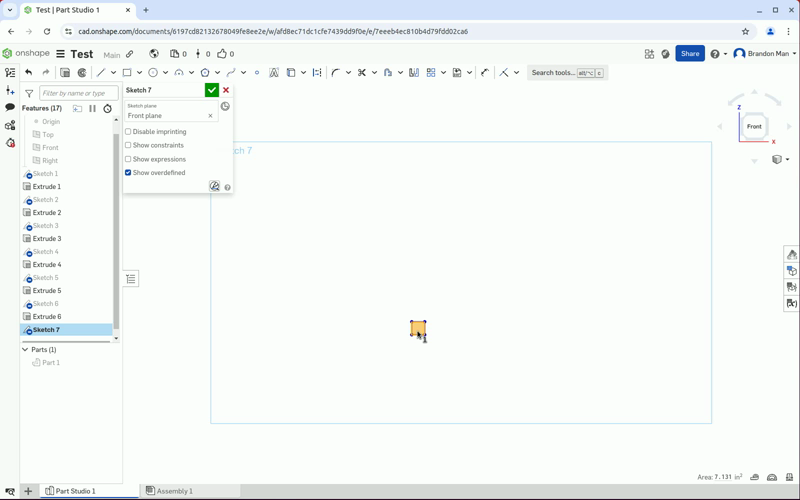
mouse_move(73, 352)
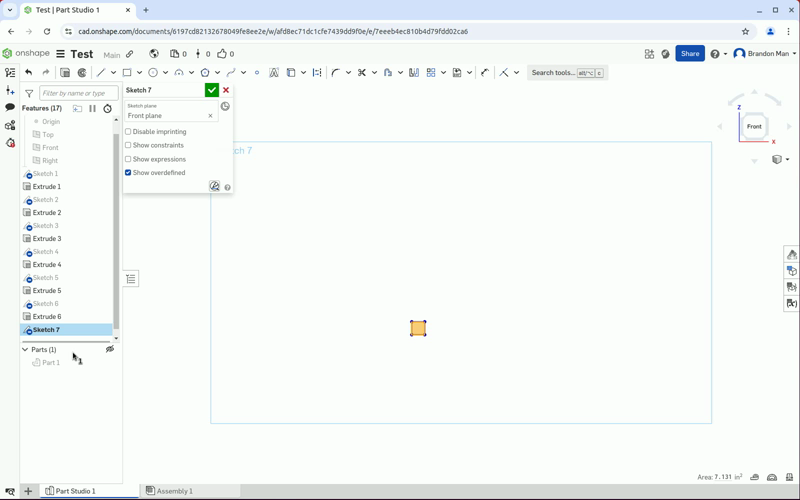
key(shift+y)
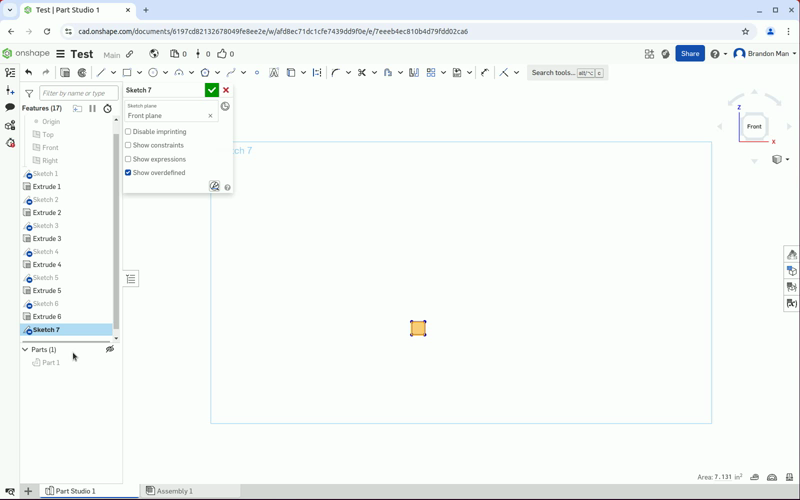
key(shift+e)
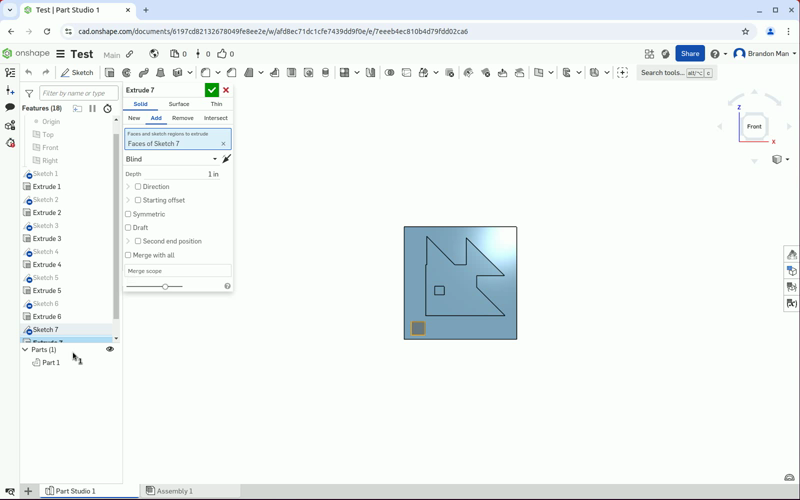
mouse_move(143, 106)
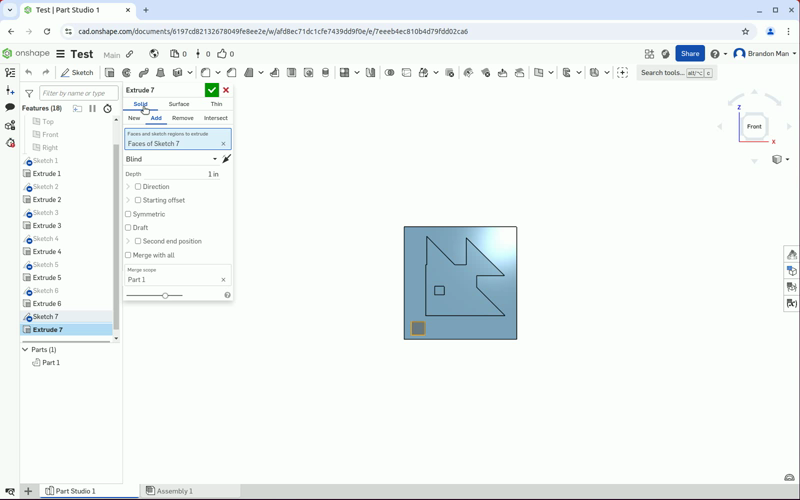
click(143, 106)
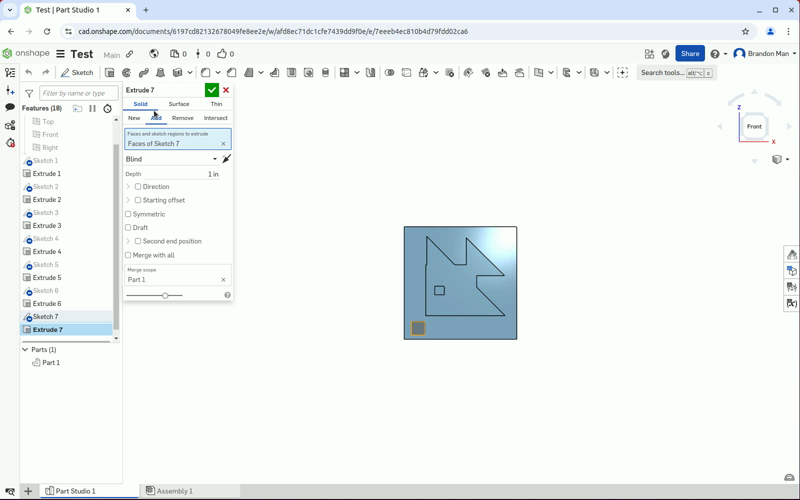
mouse_move(186, 120)
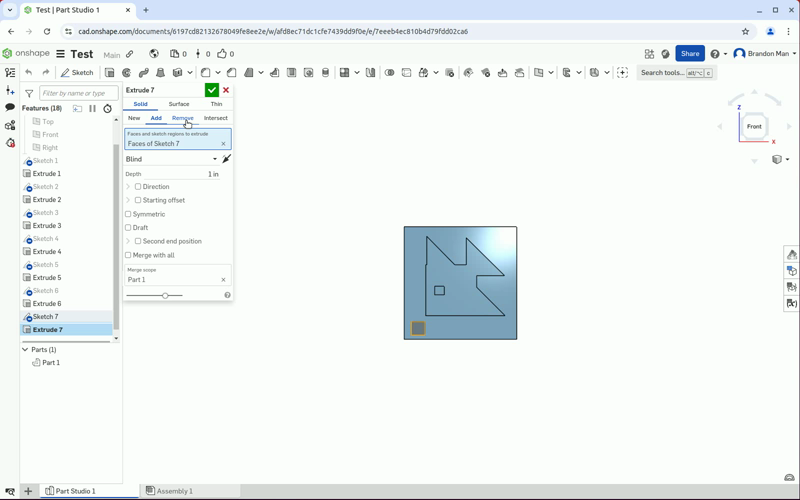
click(186, 120)
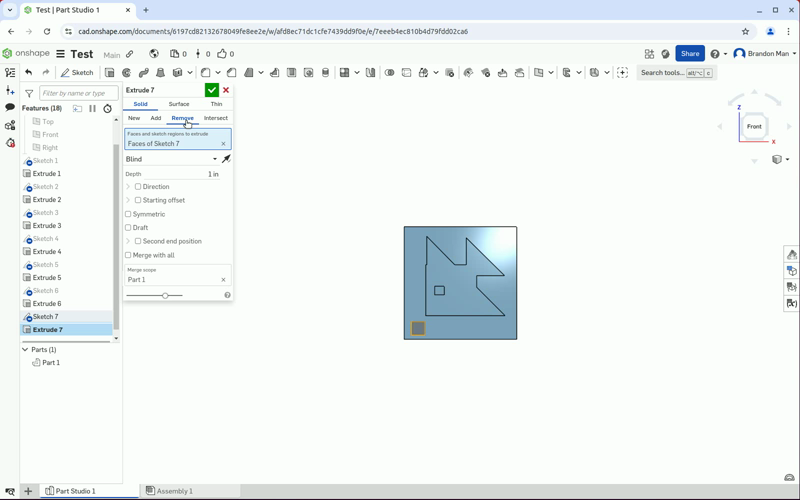
key(tab, 4)
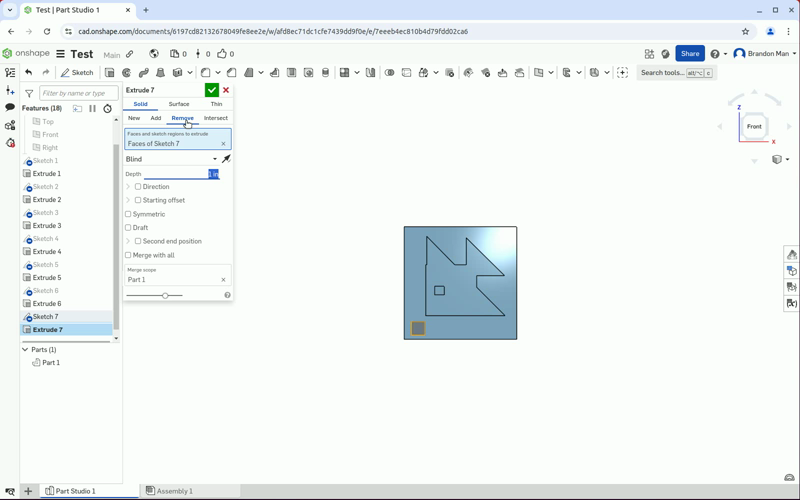
text(11.554)
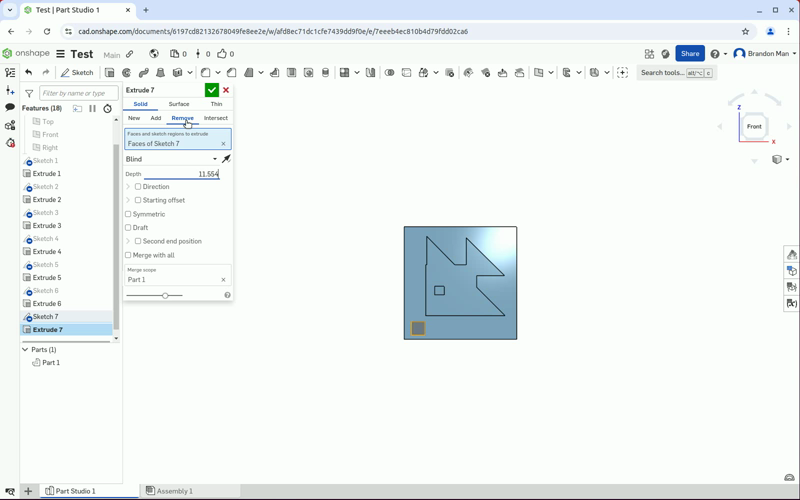
key(tab, 6)
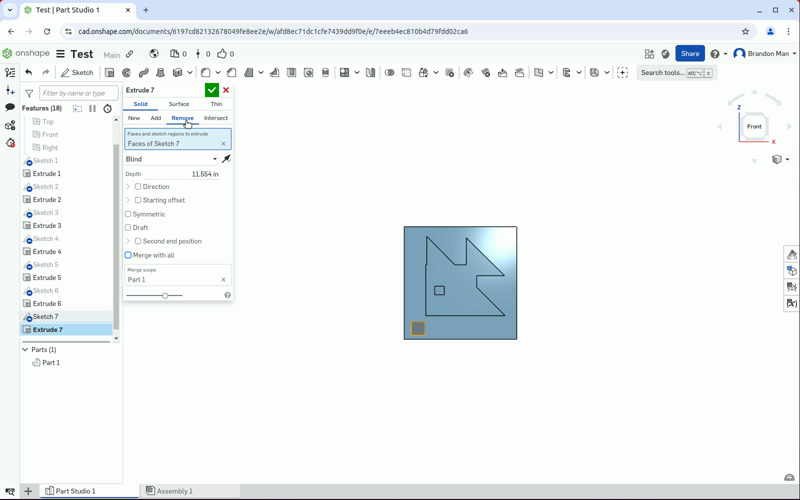
key(space)
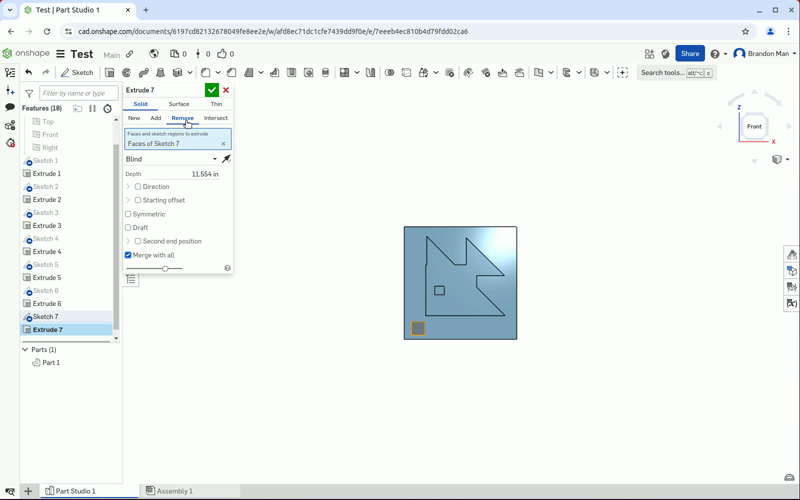
key(enter)
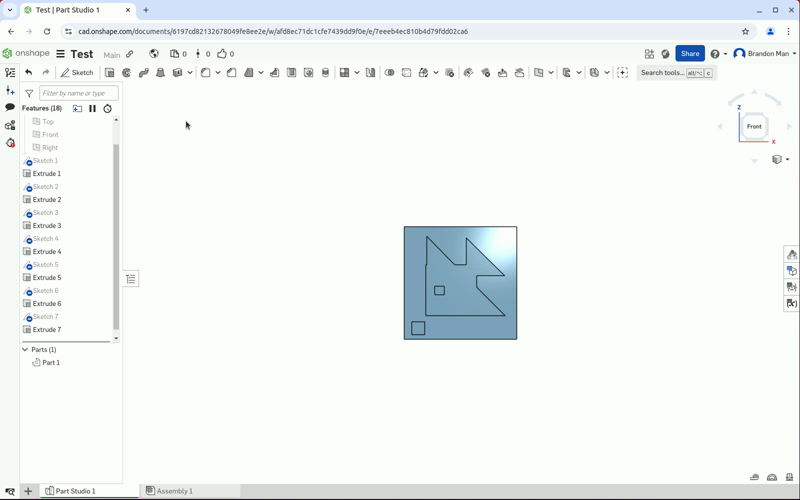
key(shift+h)
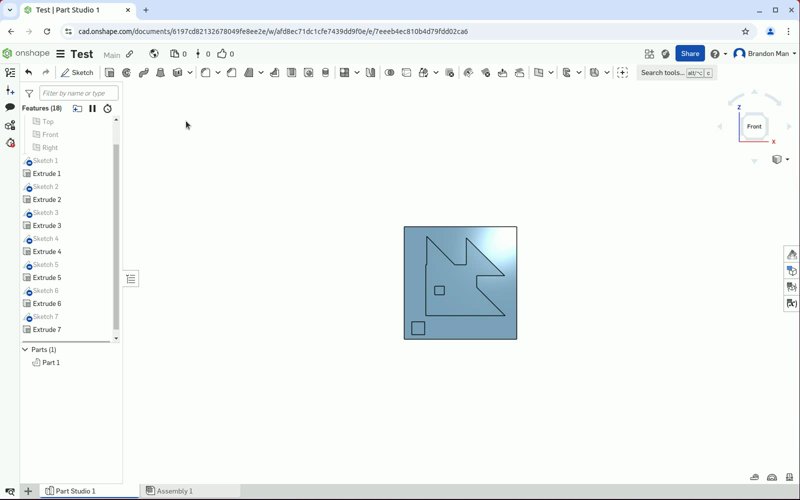
key(shift+h)
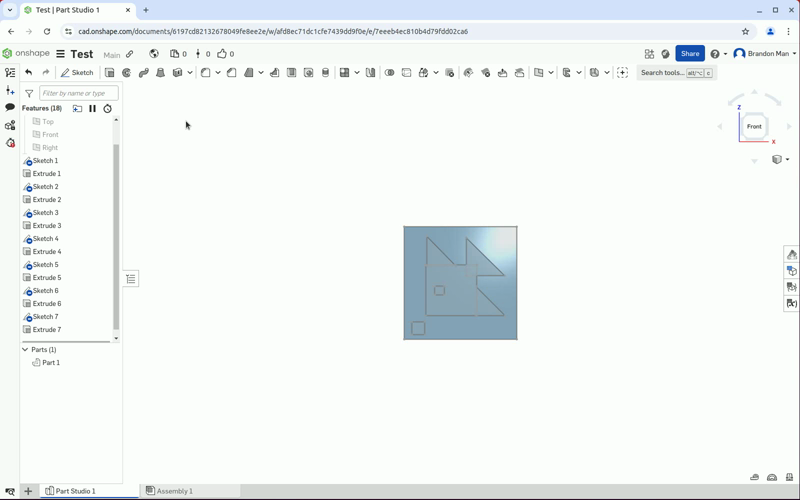
key(shift+7)
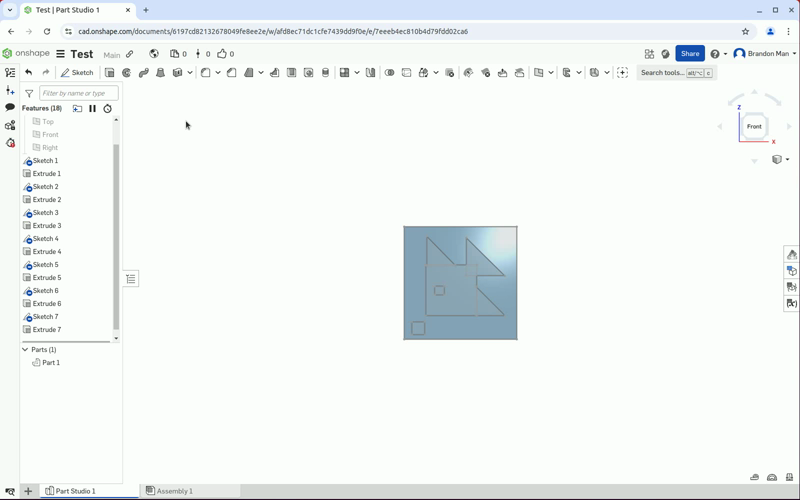
key(left, 2)
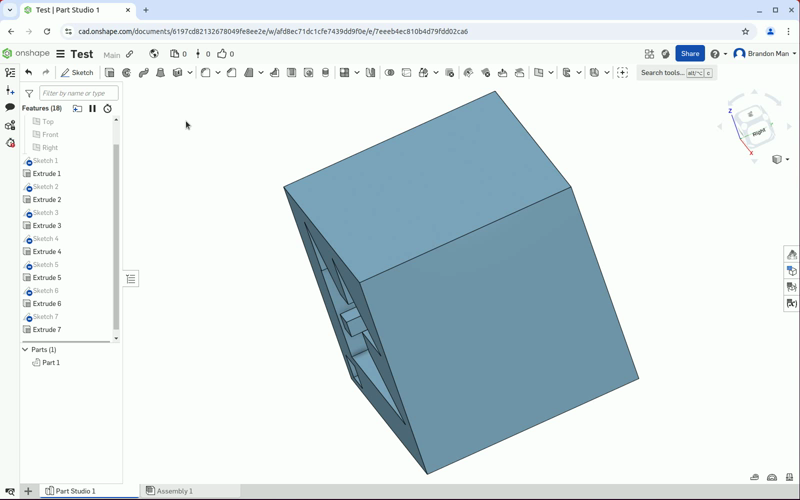
key(down, 2)
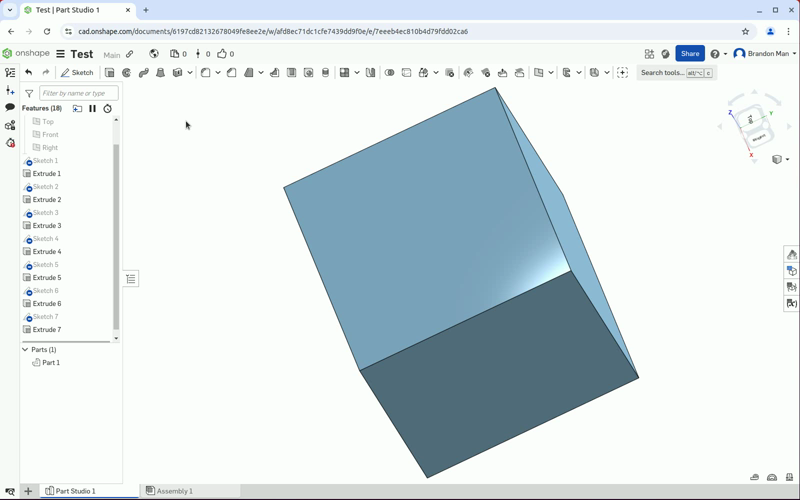
key(up, 2)
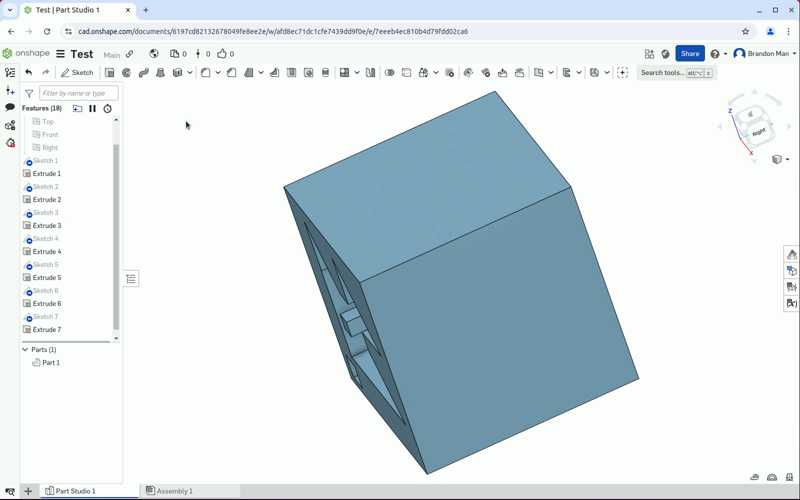
key(right, 2)
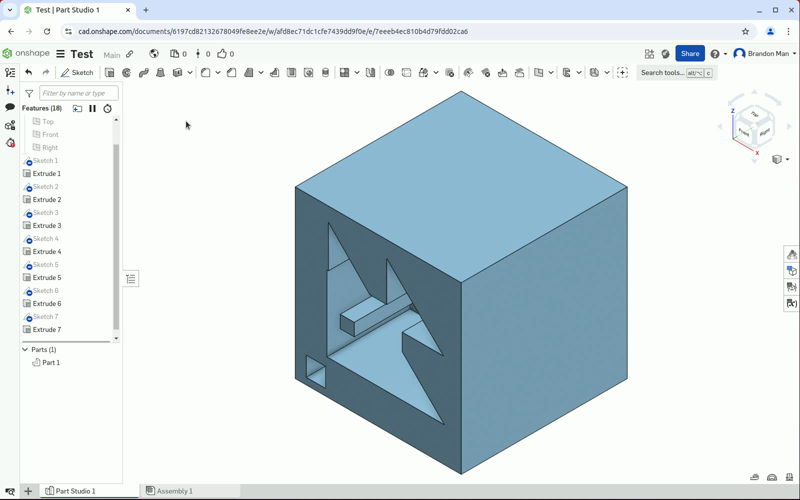
mouse_move(69, 163)
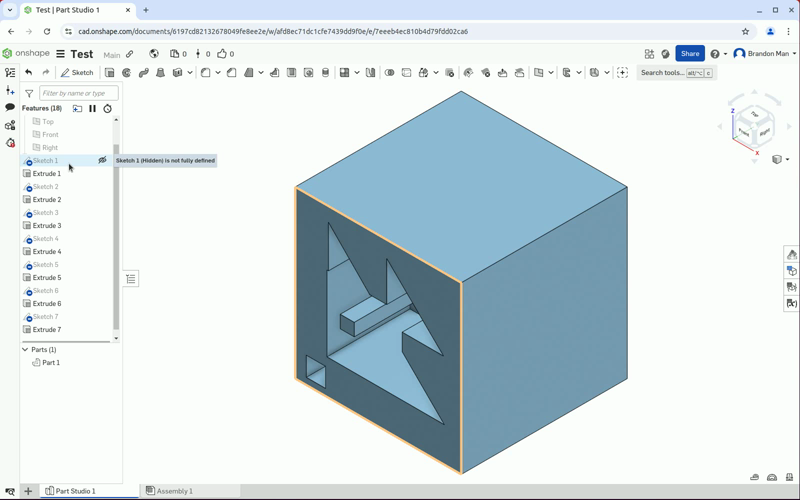
click(69, 163)